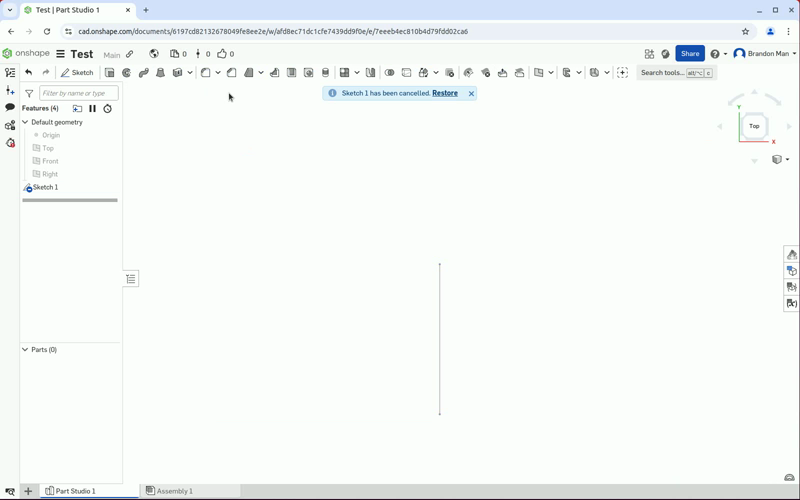
key(shift+h)
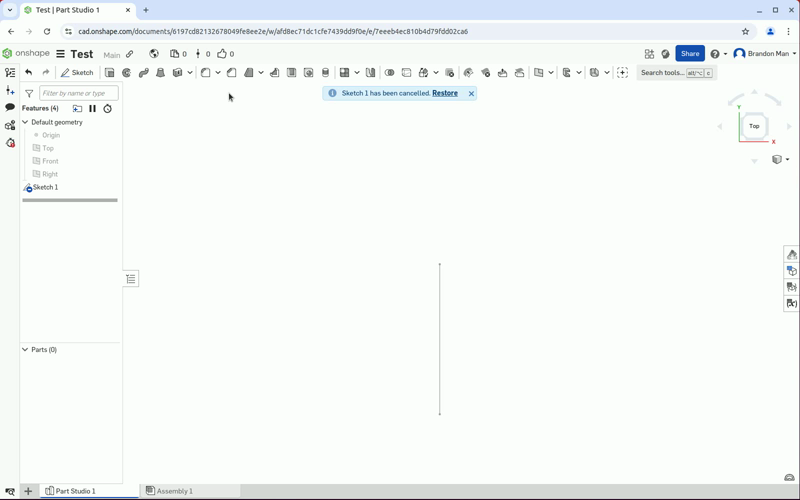
key(shift+s)
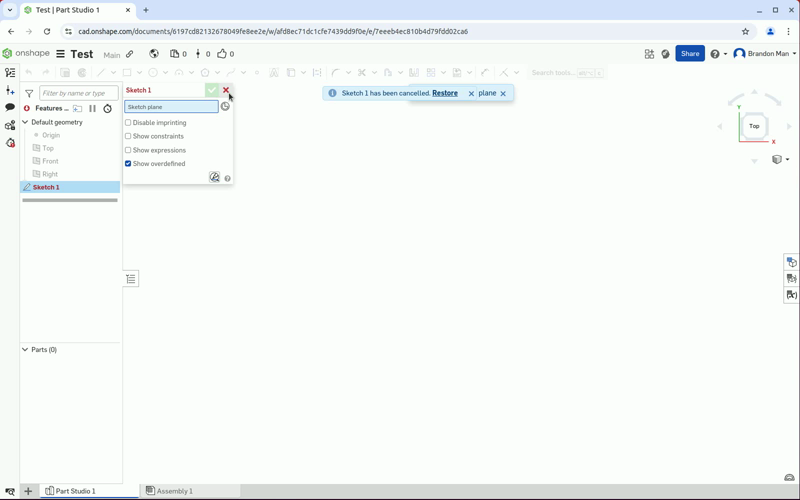
mouse_move(73, 150)
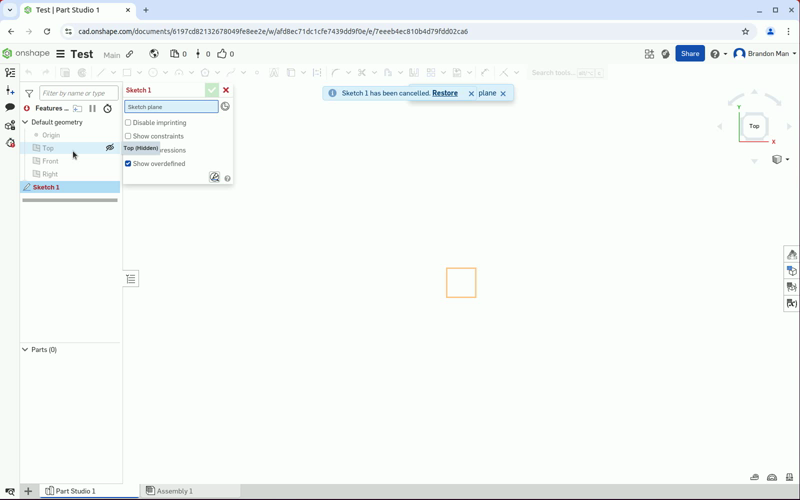
click(73, 150)
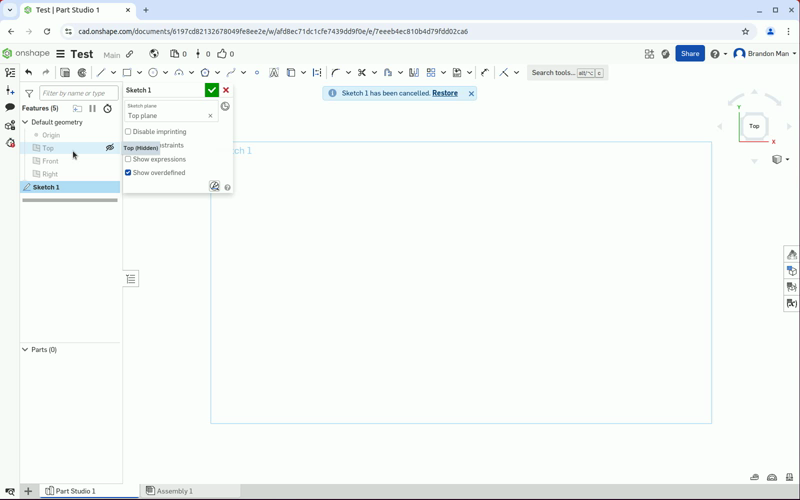
mouse_move(73, 352)
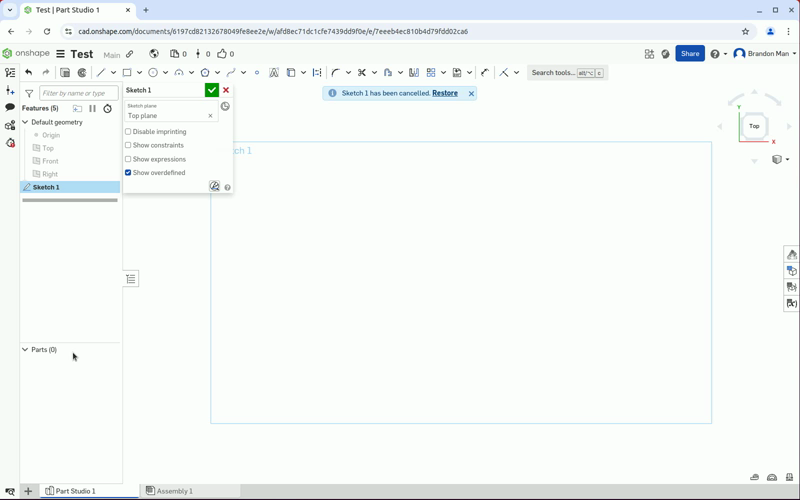
key(y)
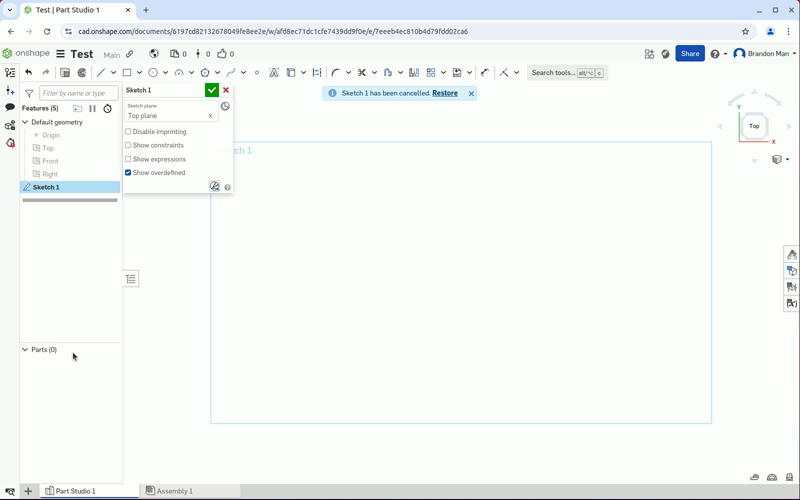
key(l)
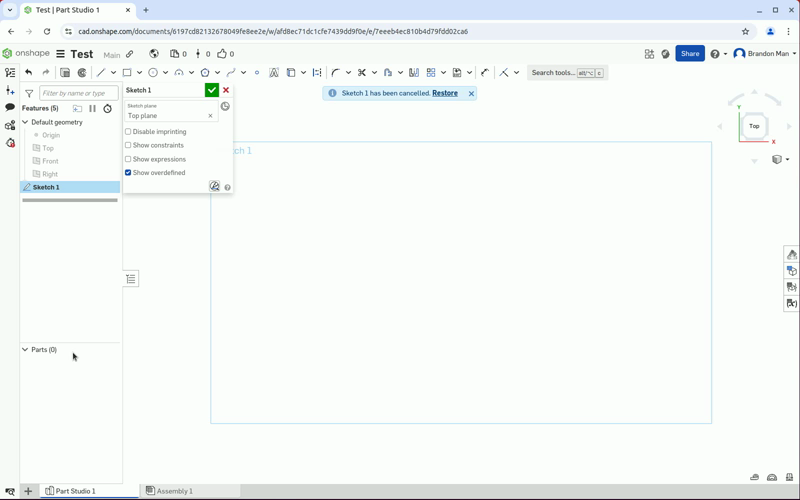
key_down(shift)
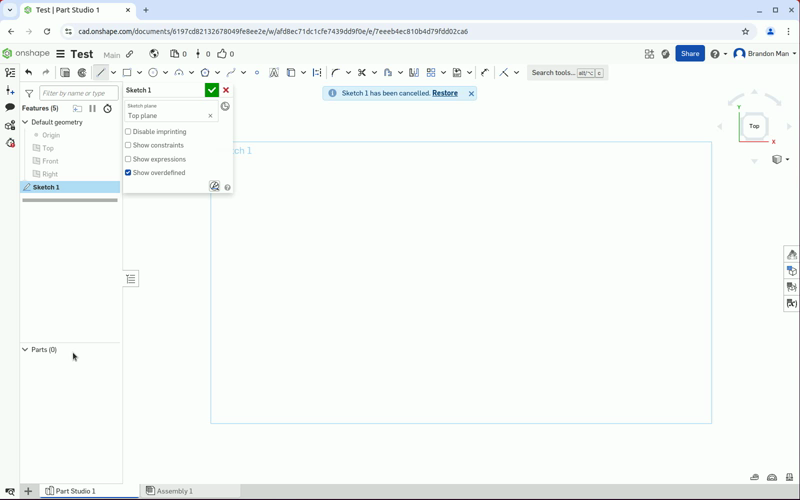
mouse_move(456, 278)
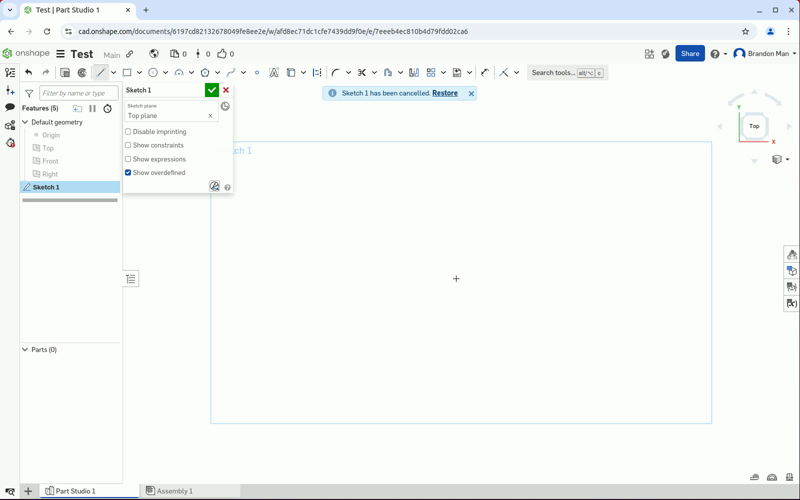
click(456, 278)
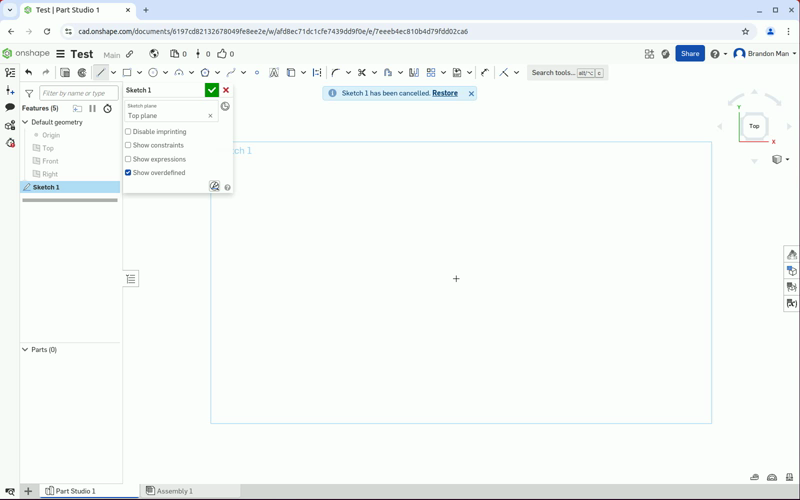
key_up(shift)
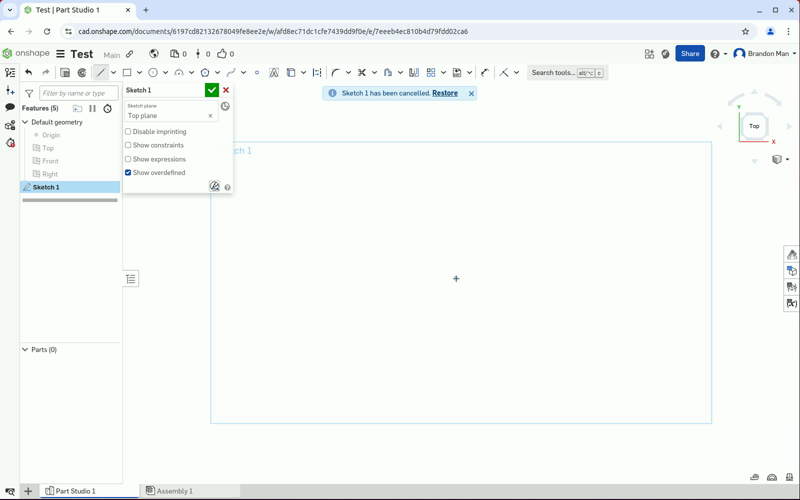
key_down(shift)
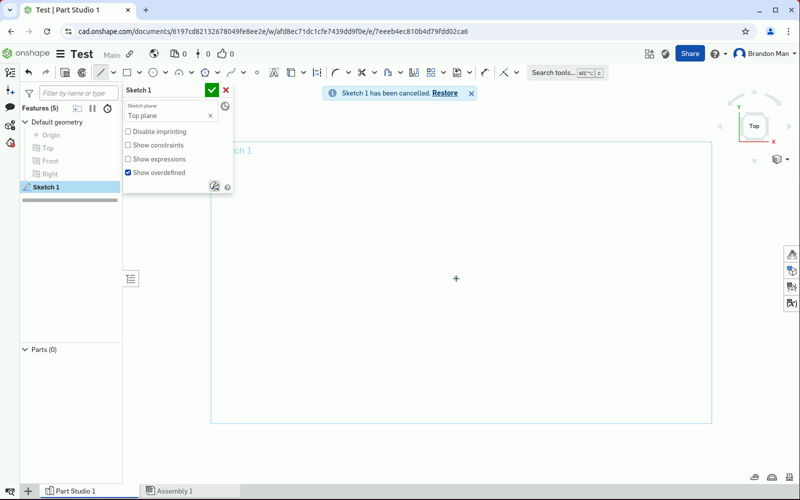
mouse_move(486, 278)
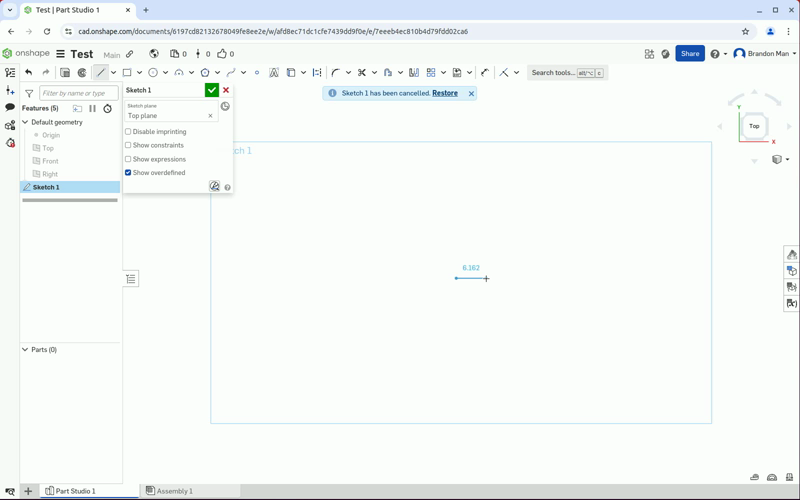
mouse_move(460, 278)
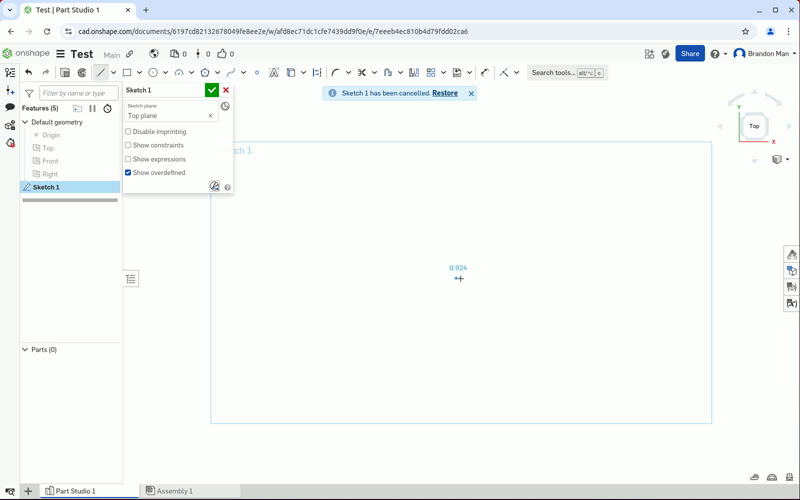
scroll(6)
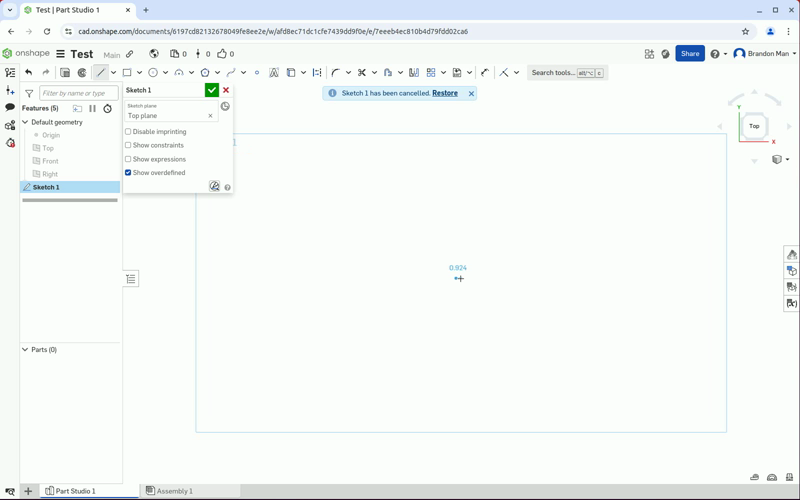
scroll(6)
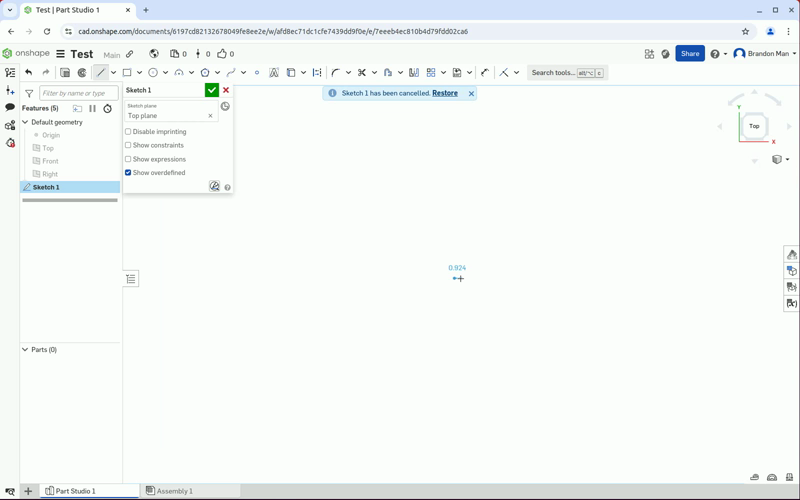
scroll(6)
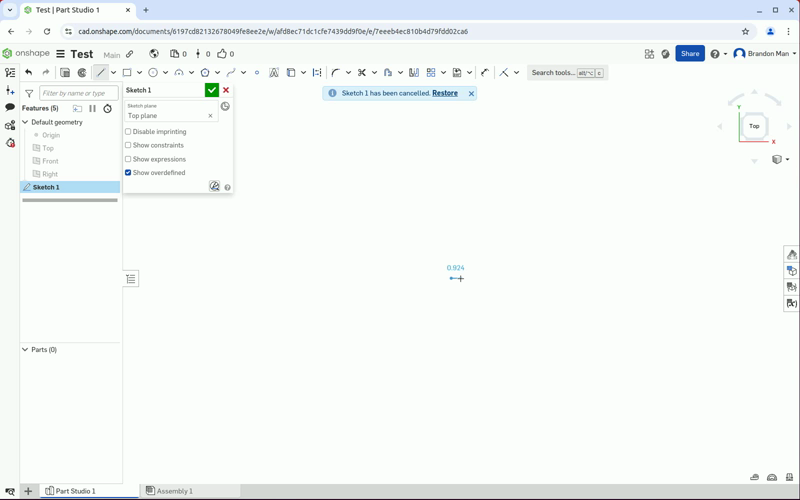
scroll(6)
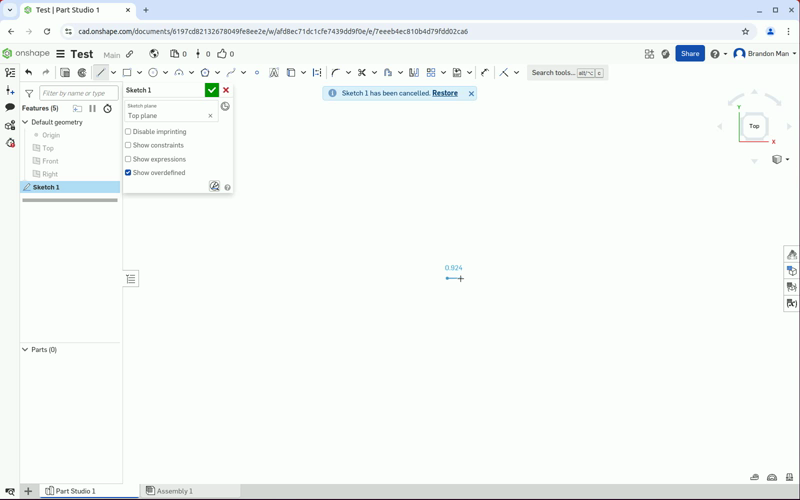
scroll(6)
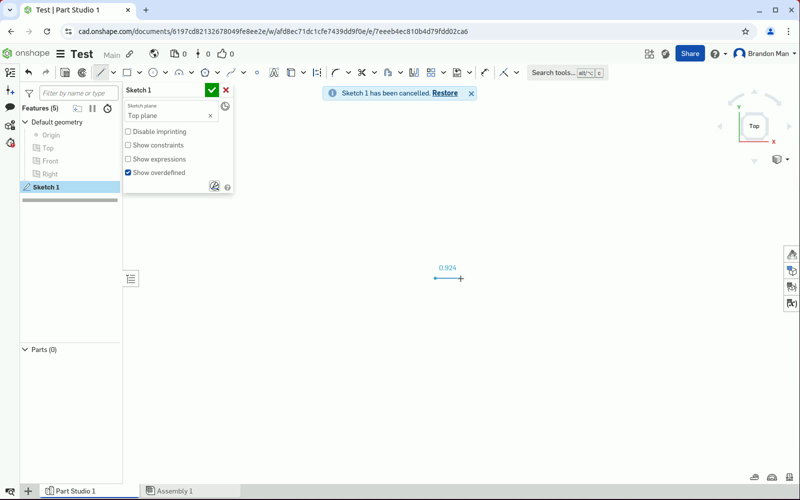
scroll(6)
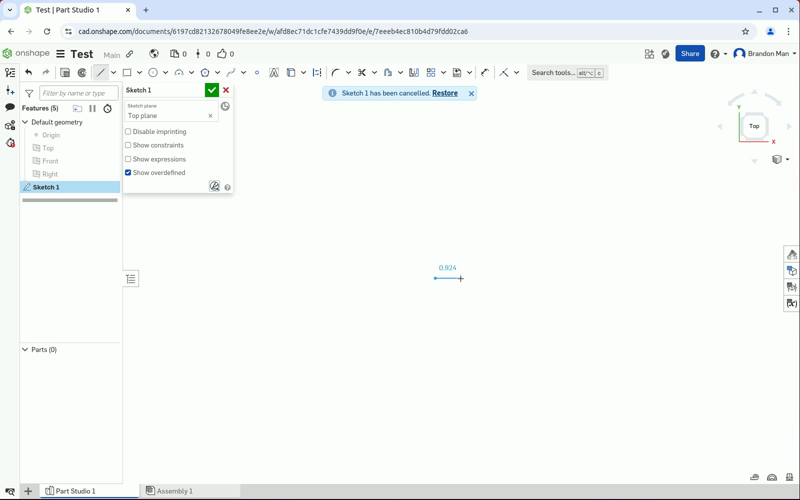
scroll(6)
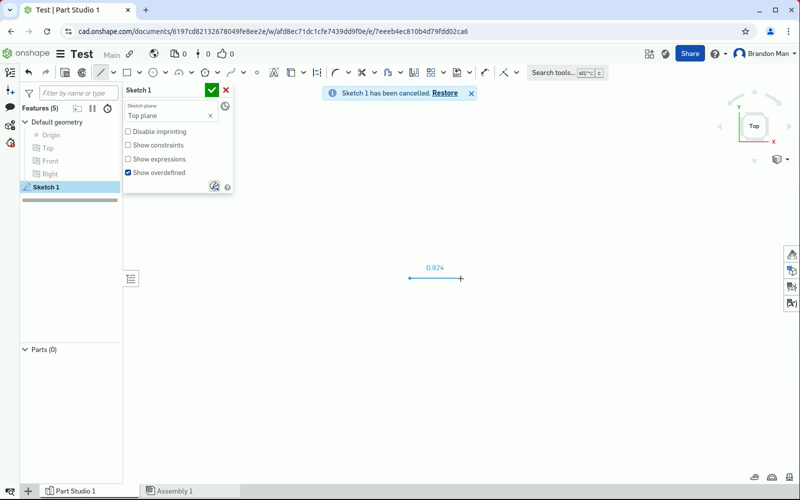
click(460, 278)
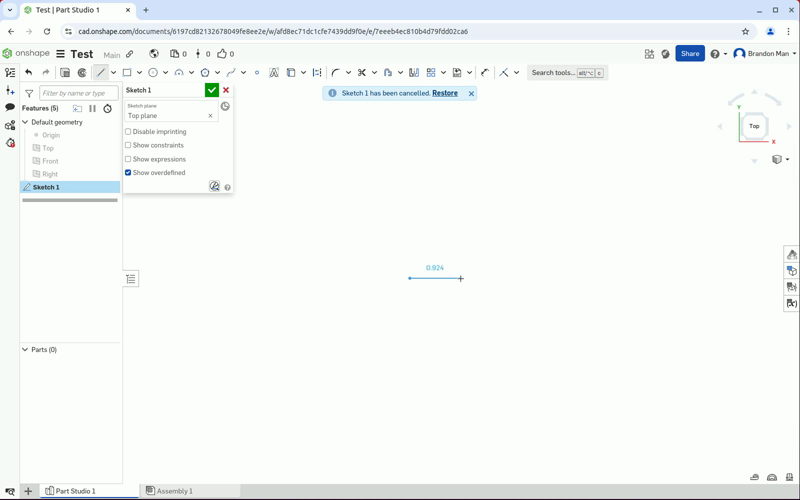
scroll(-6)
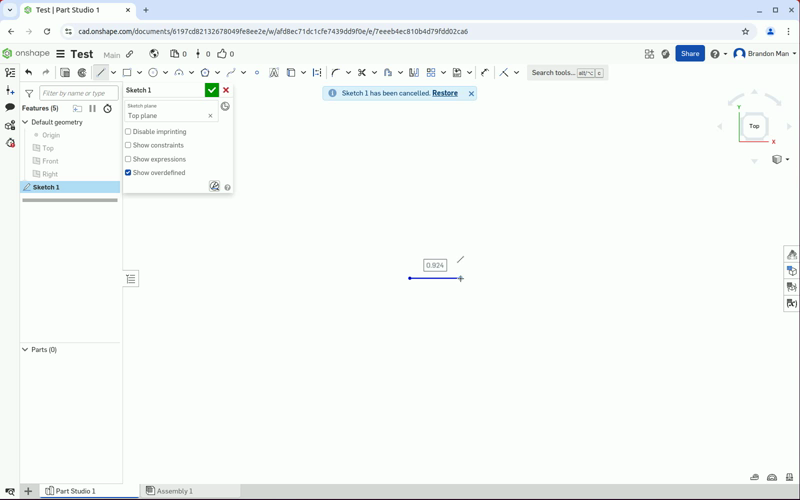
scroll(-6)
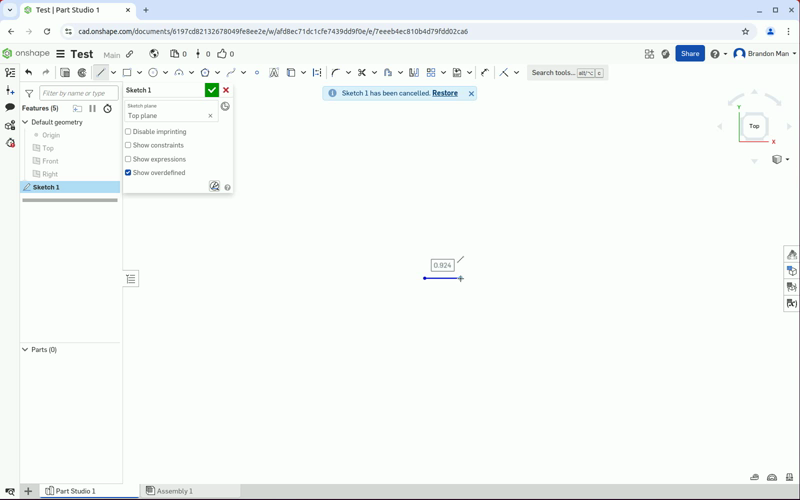
scroll(-6)
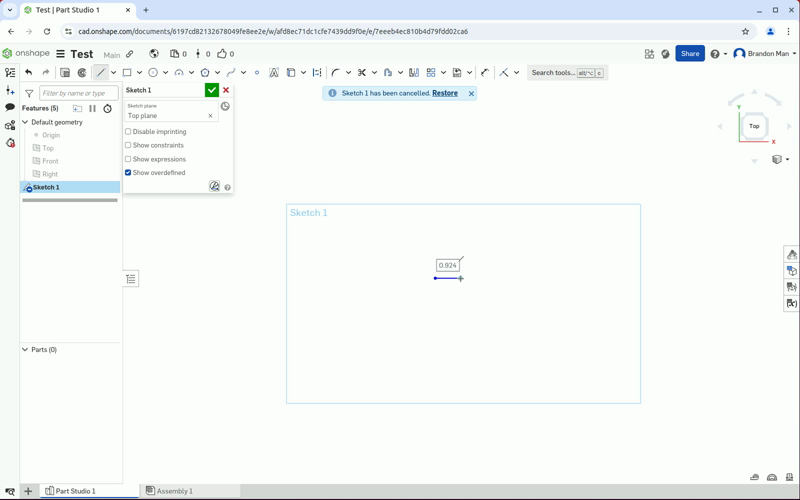
scroll(-6)
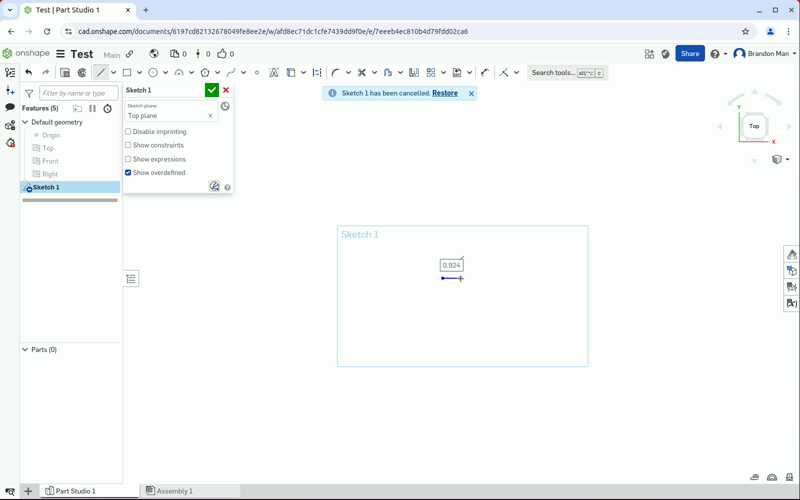
scroll(-6)
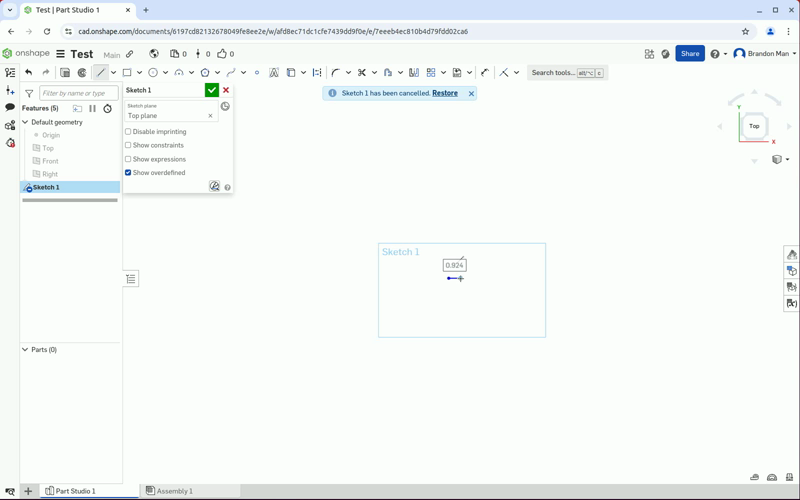
scroll(-6)
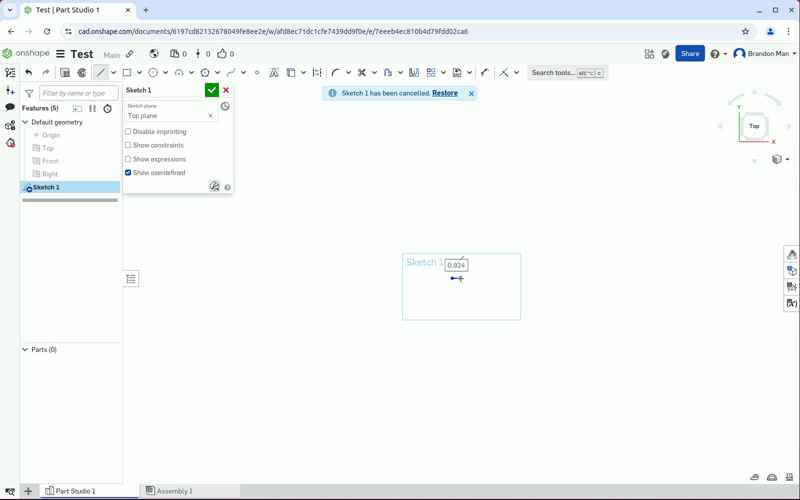
scroll(-6)
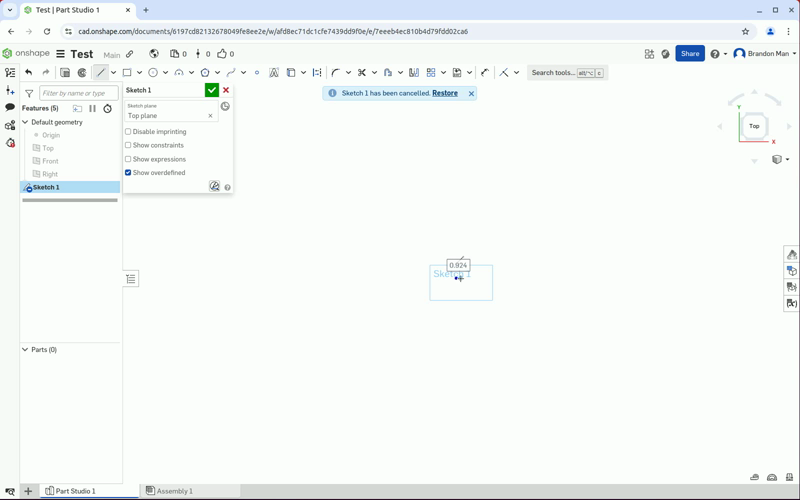
key_up(shift)
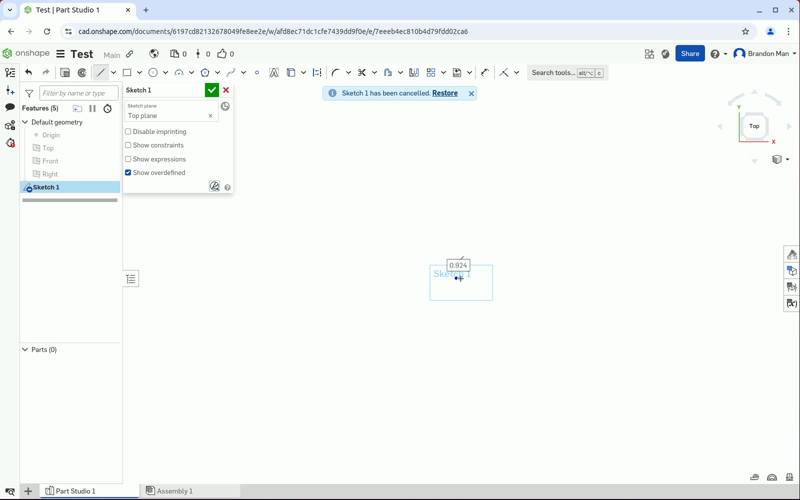
key_down(shift)
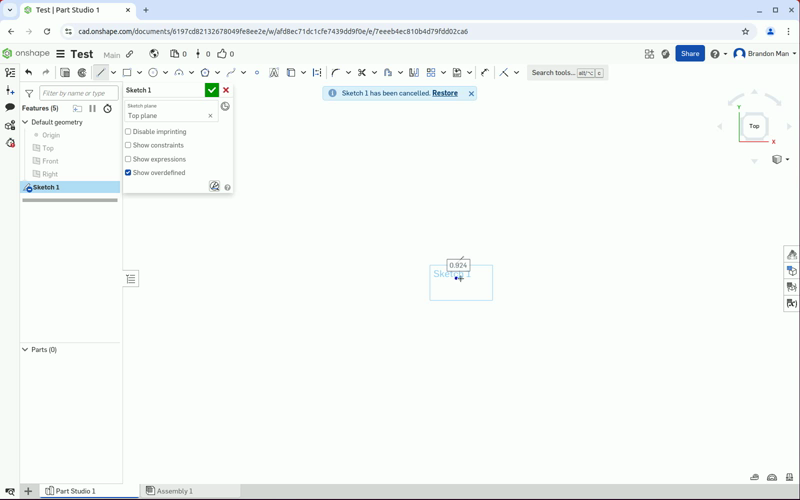
mouse_move(490, 278)
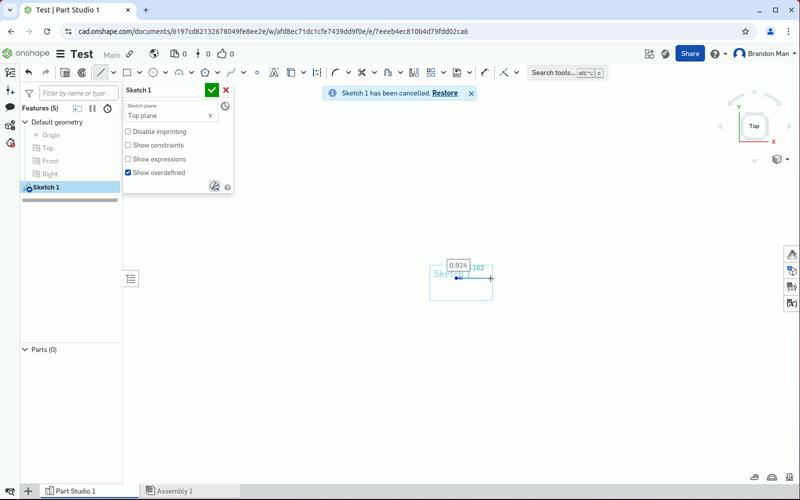
mouse_move(465, 278)
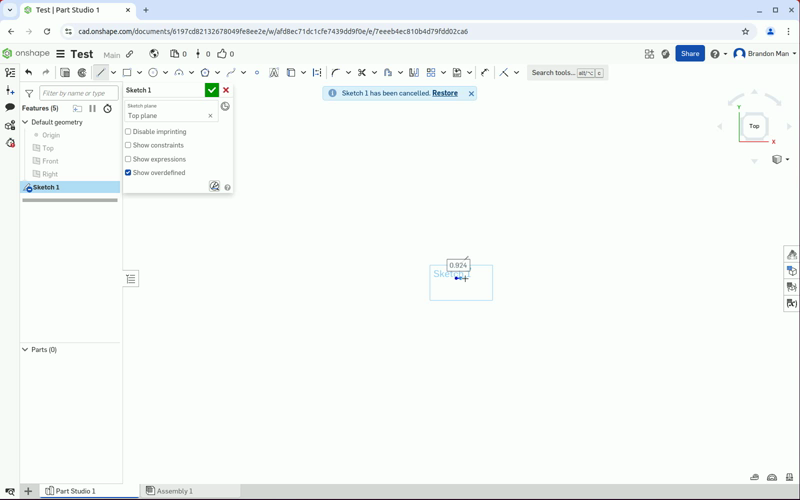
scroll(6)
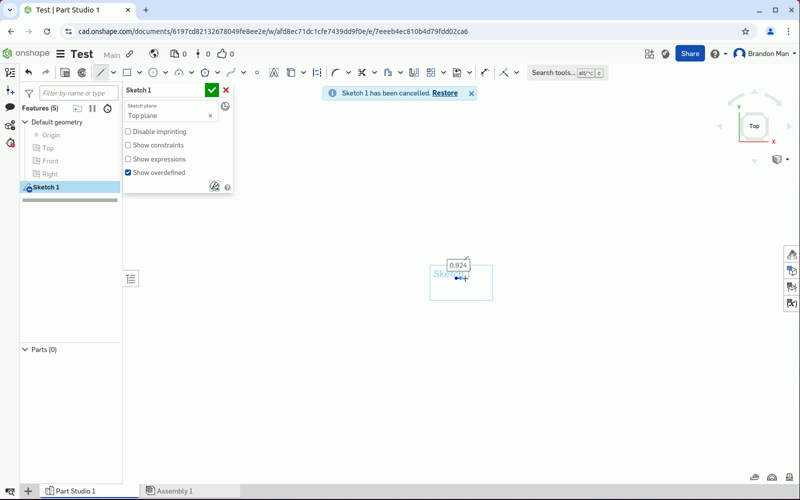
scroll(6)
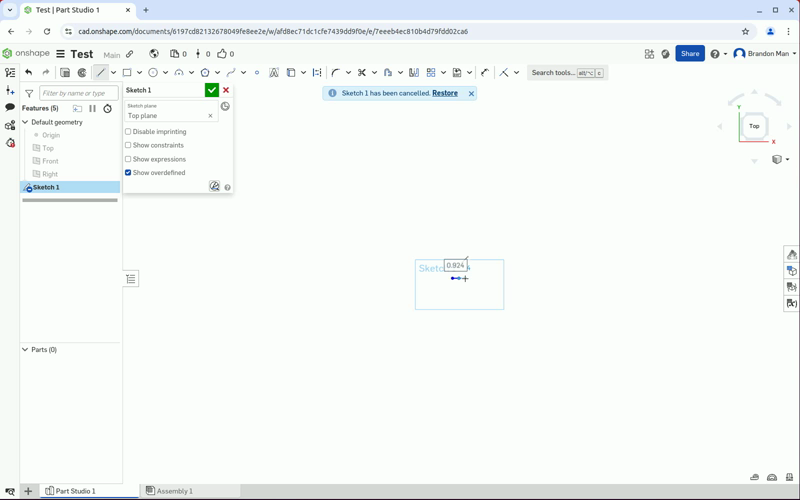
scroll(6)
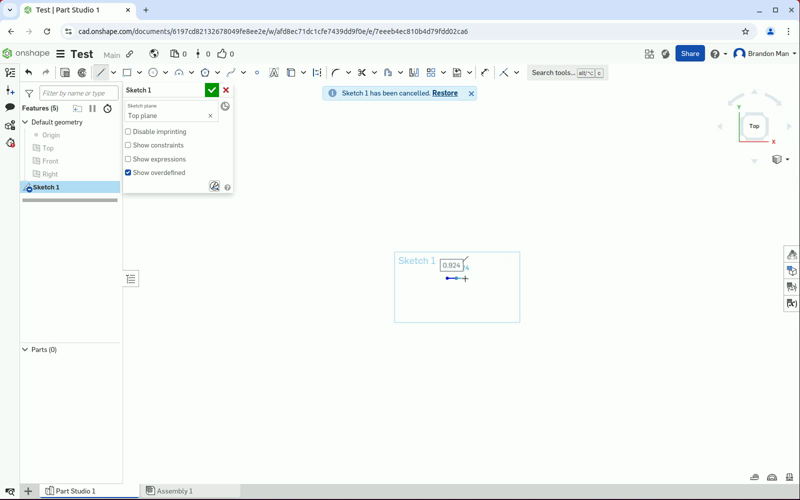
scroll(6)
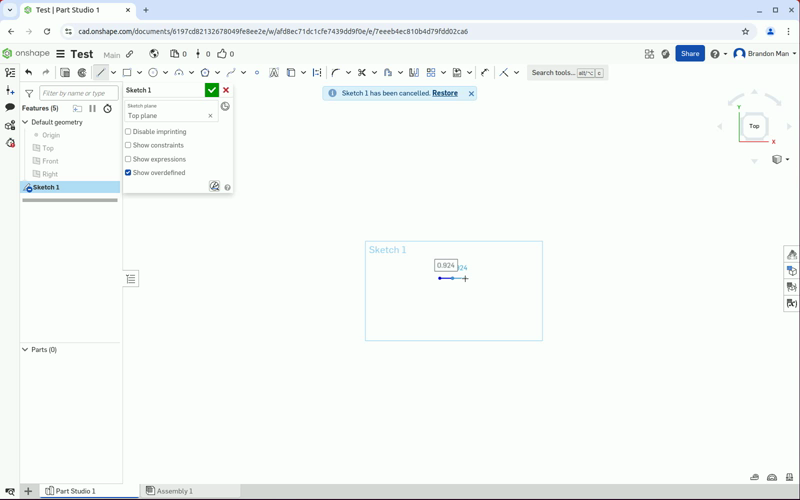
scroll(6)
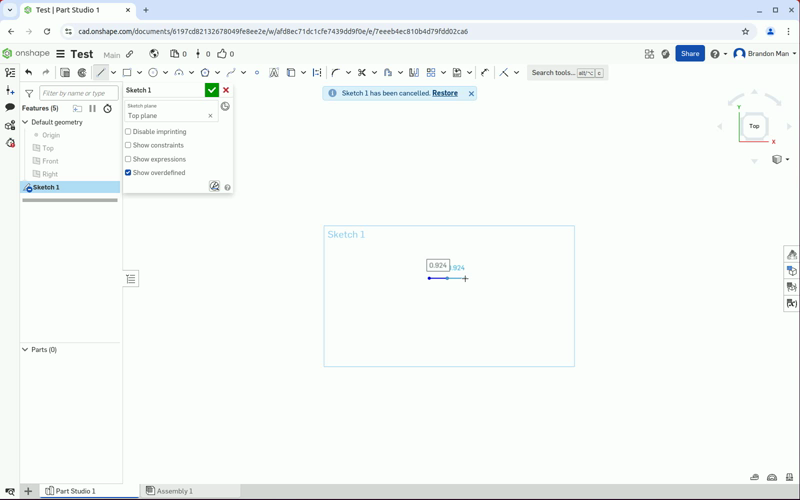
scroll(6)
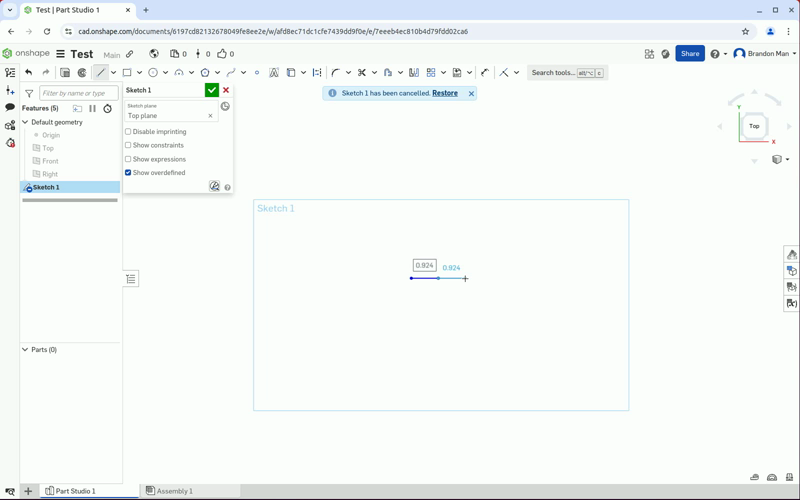
scroll(6)
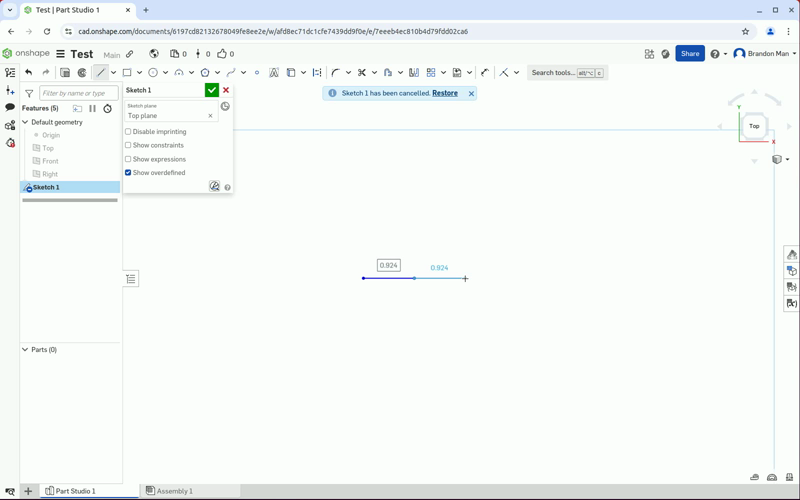
click(465, 278)
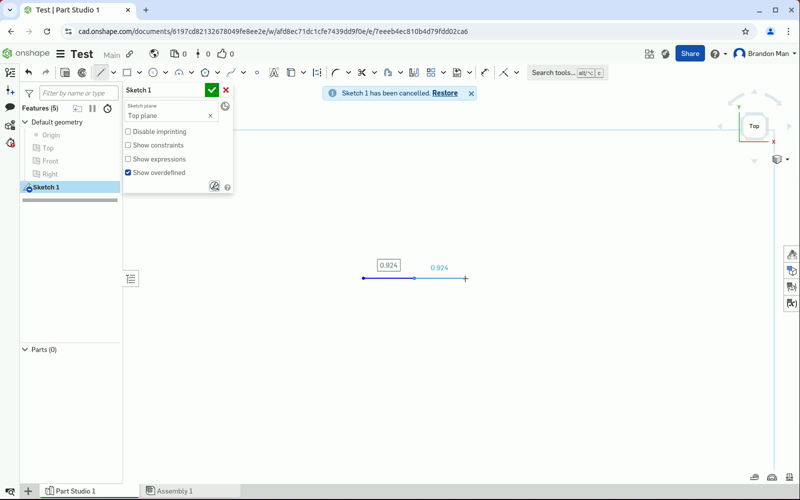
scroll(-6)
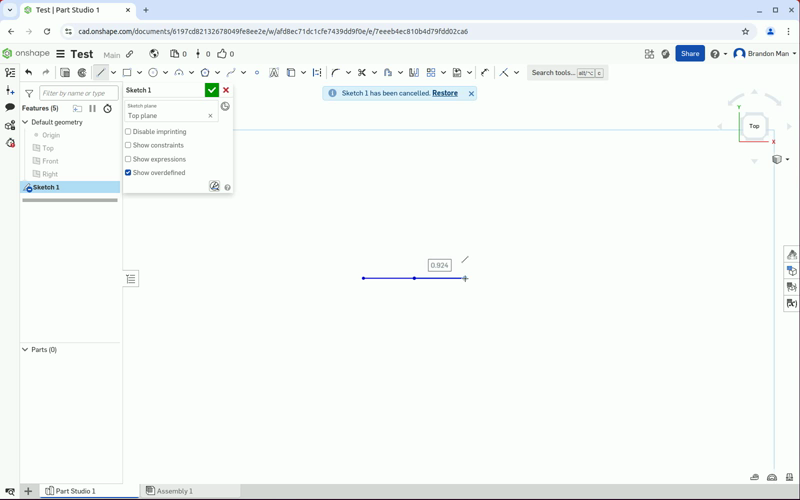
scroll(-6)
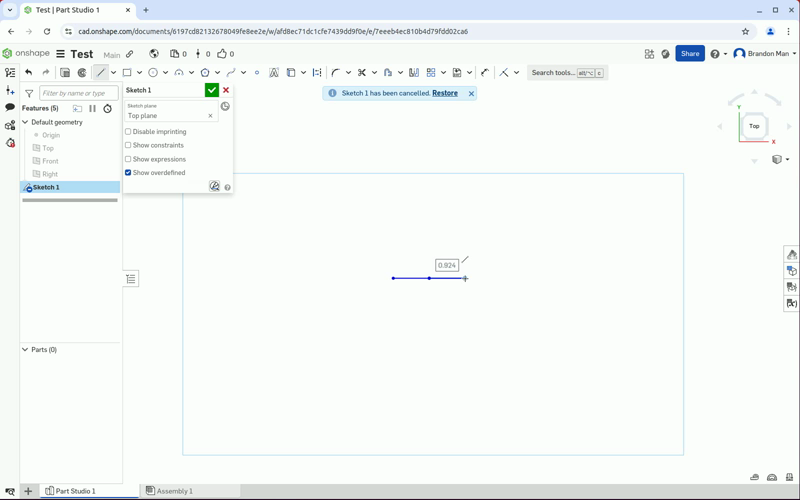
scroll(-6)
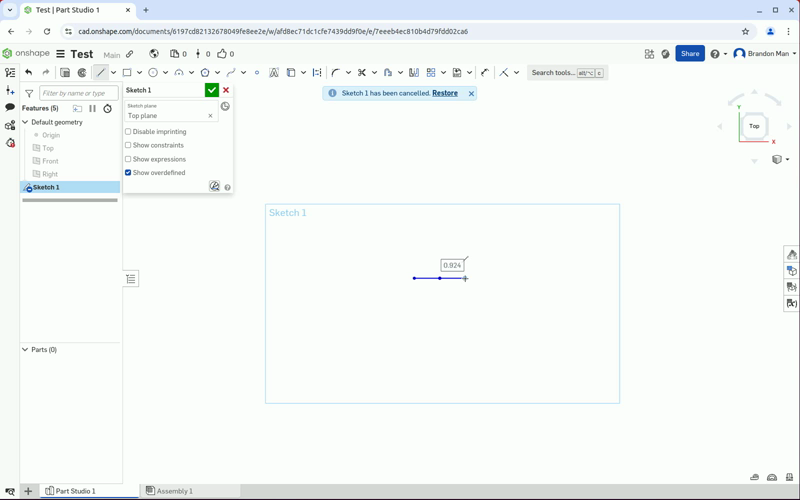
scroll(-6)
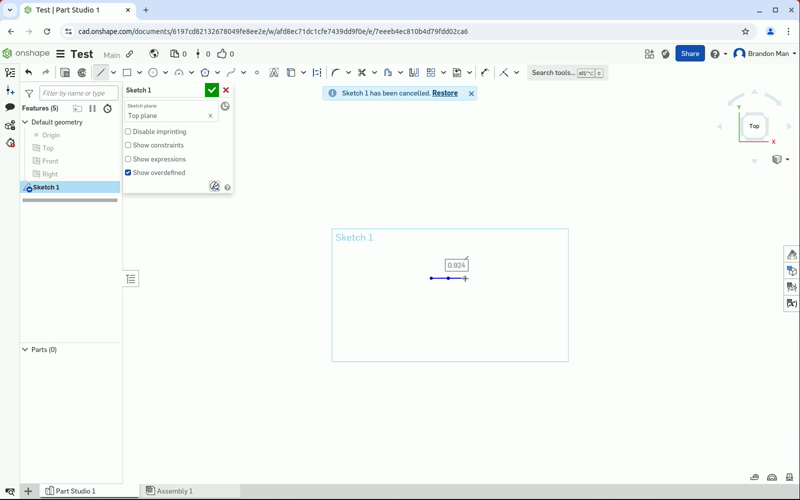
scroll(-6)
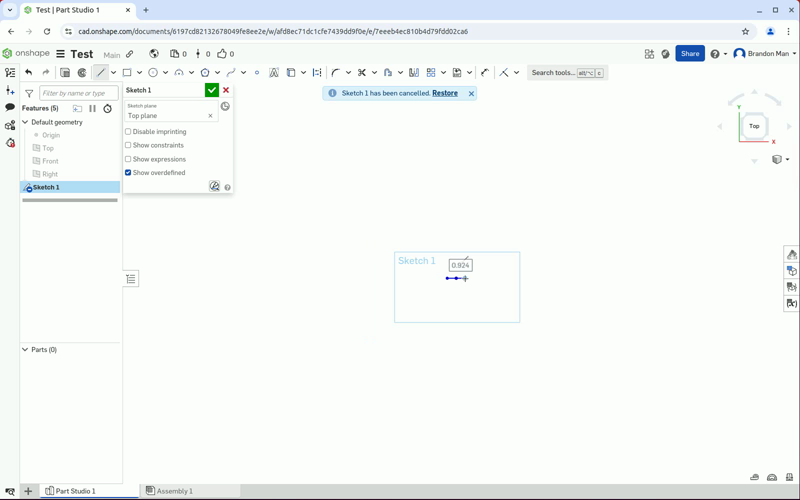
scroll(-6)
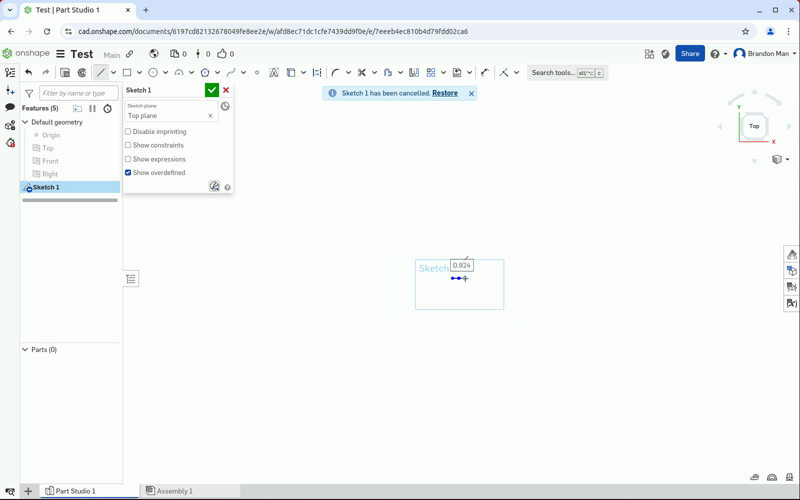
scroll(-6)
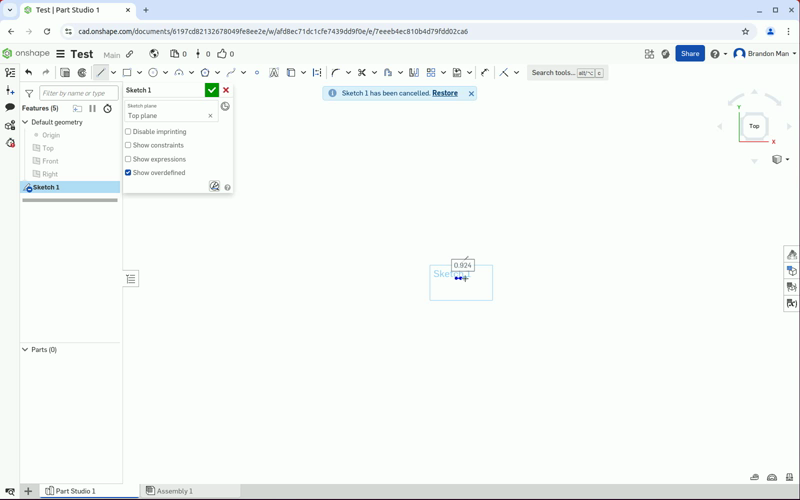
key_up(shift)
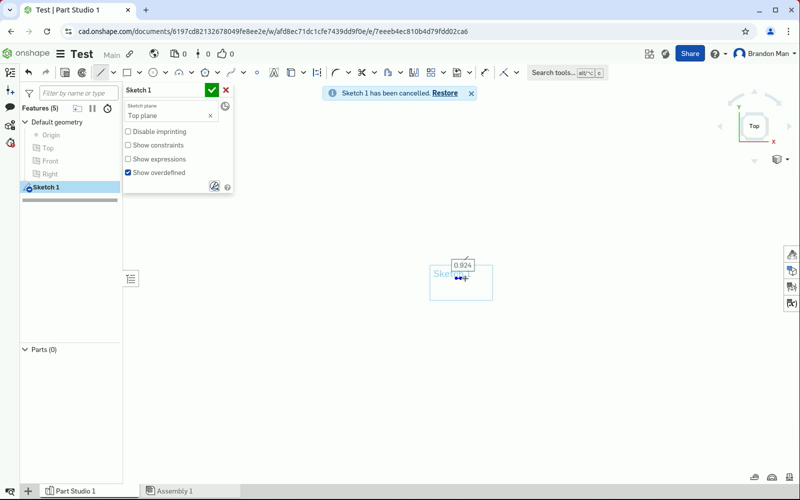
key(esc)
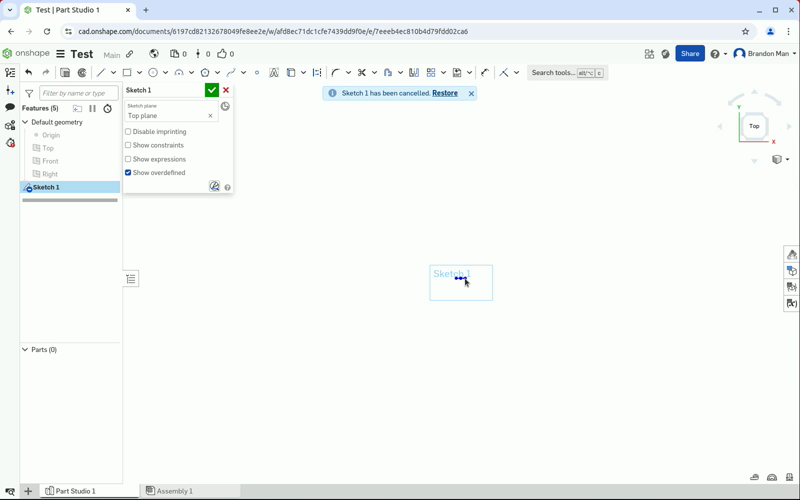
key(a)
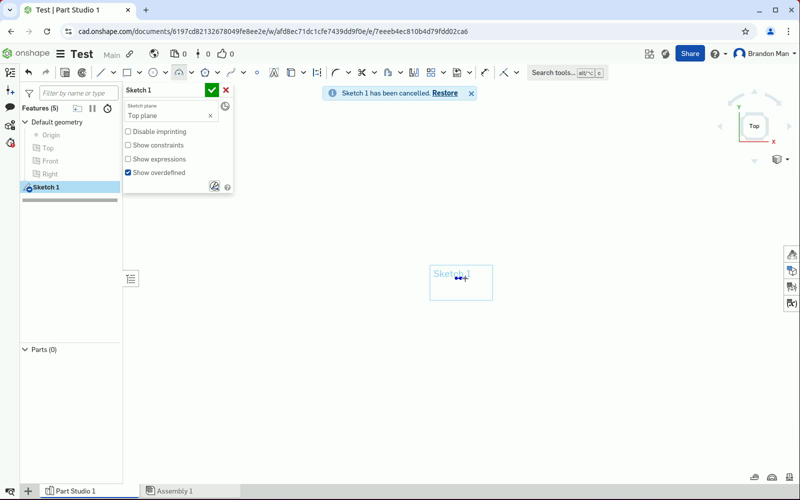
mouse_move(465, 278)
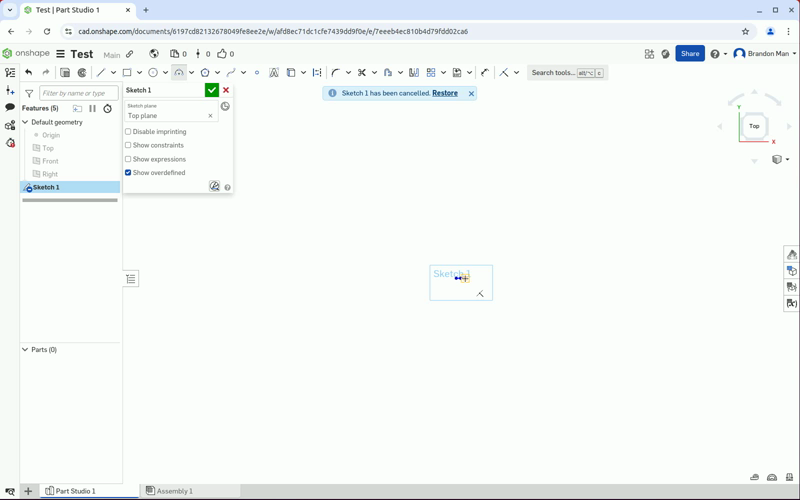
click(465, 278)
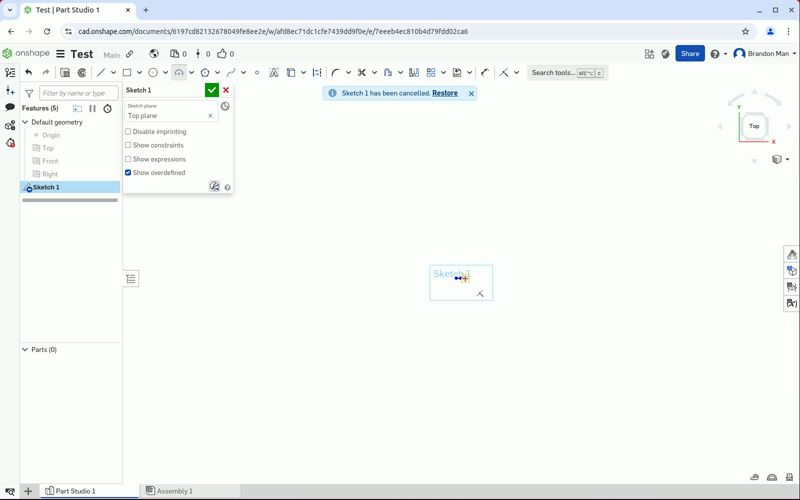
mouse_move(456, 278)
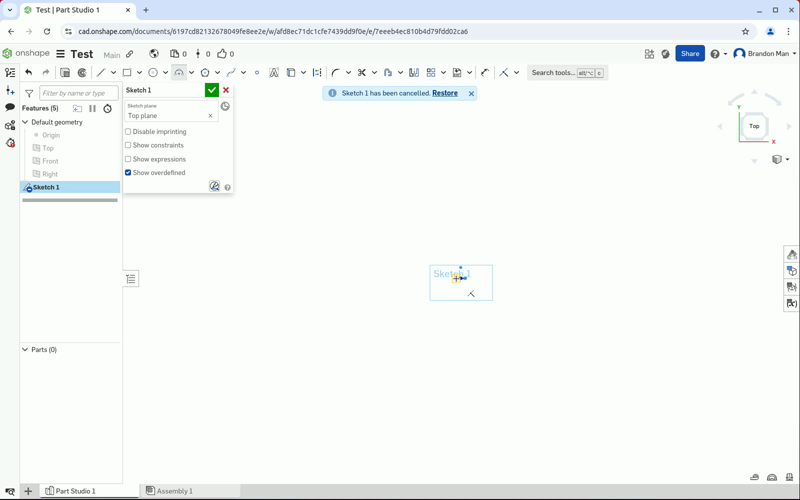
click(456, 278)
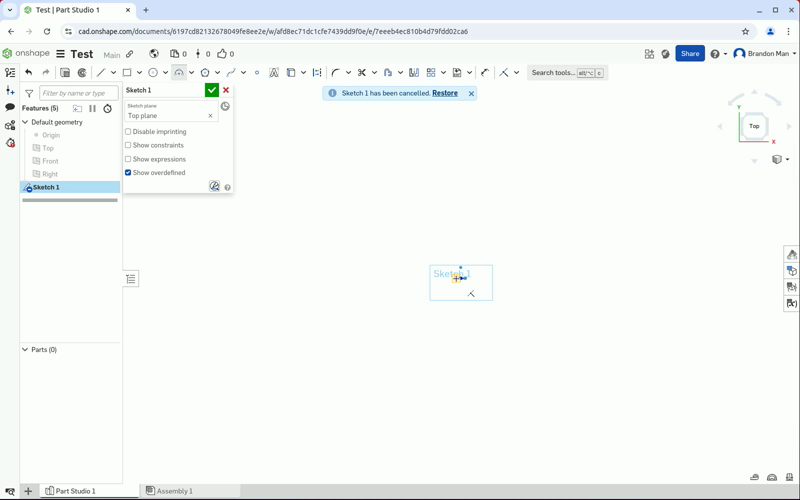
key_down(shift)
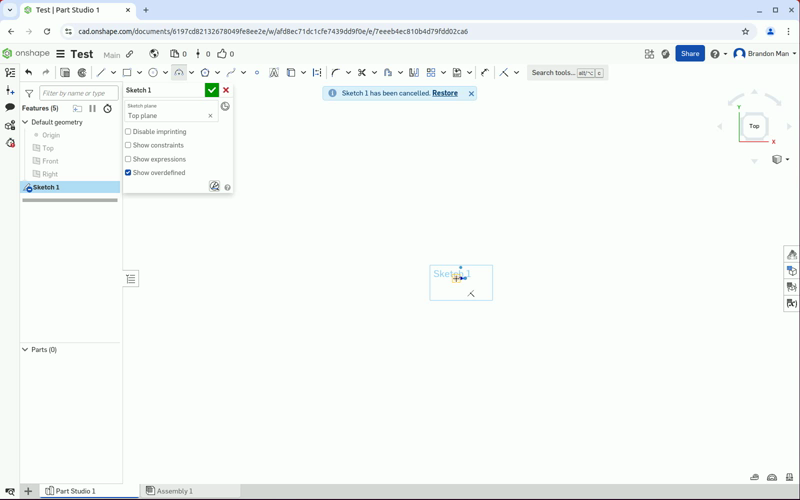
mouse_move(460, 276)
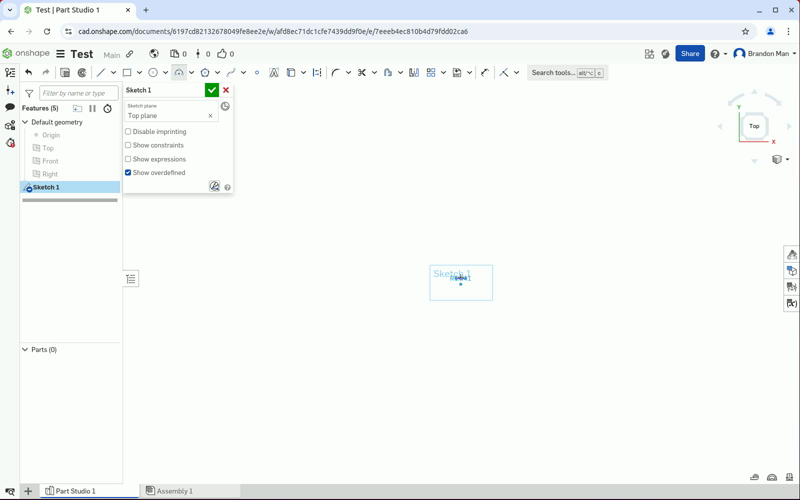
scroll(6)
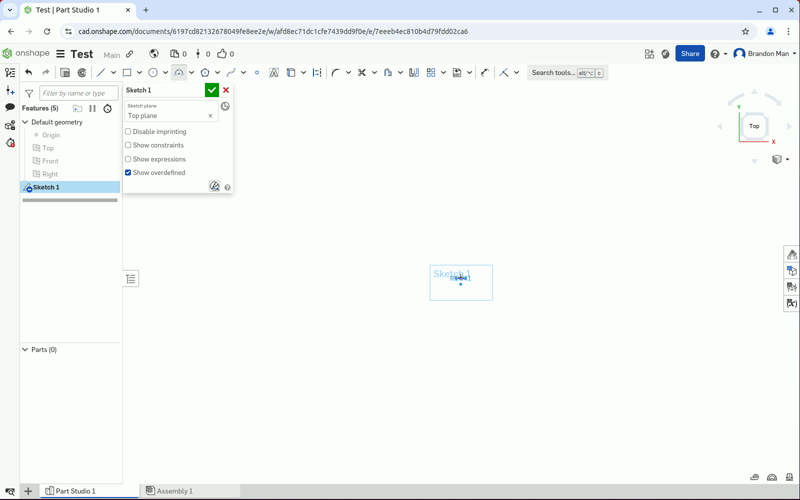
scroll(6)
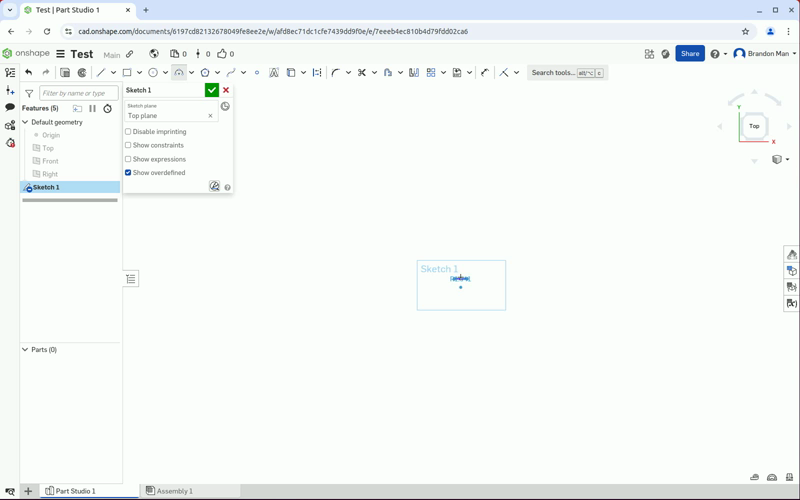
scroll(6)
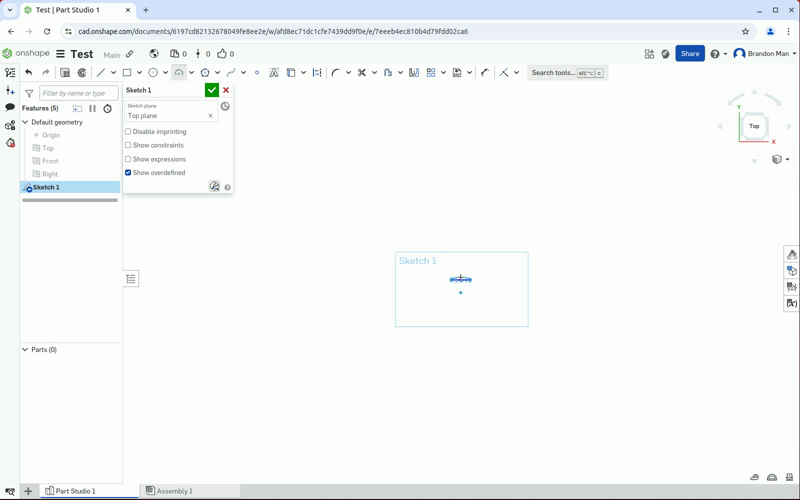
scroll(6)
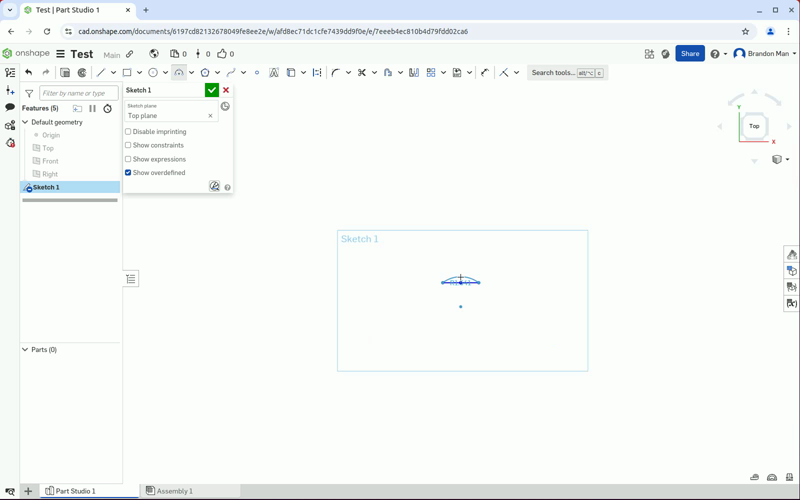
scroll(6)
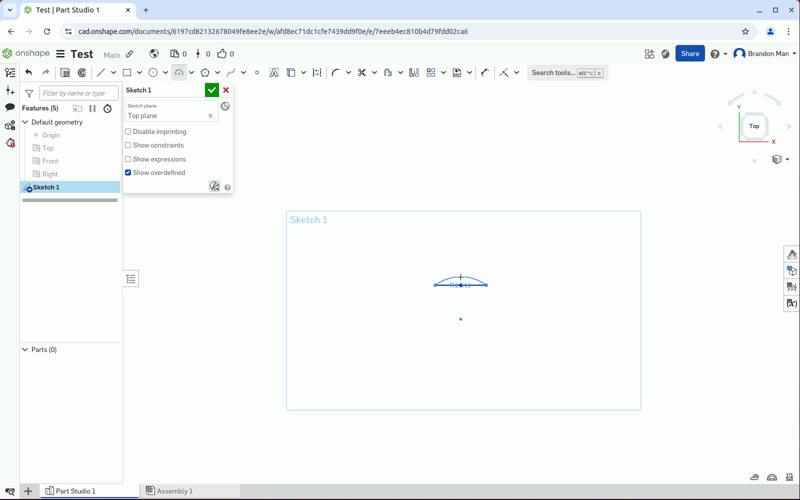
scroll(6)
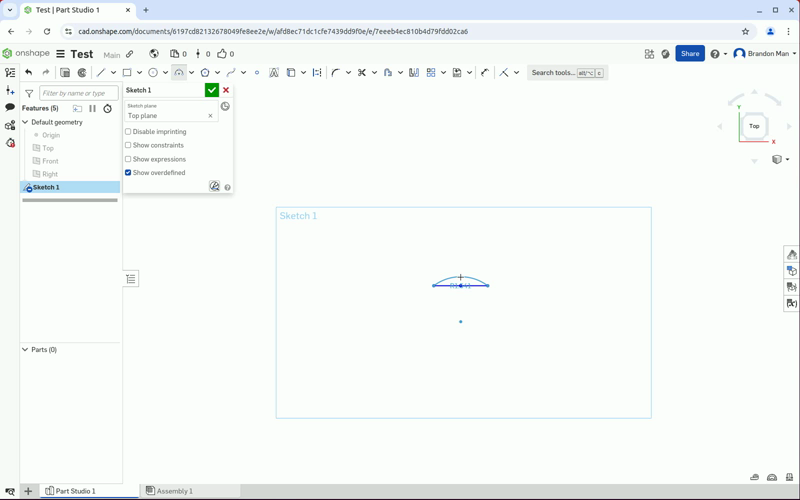
scroll(6)
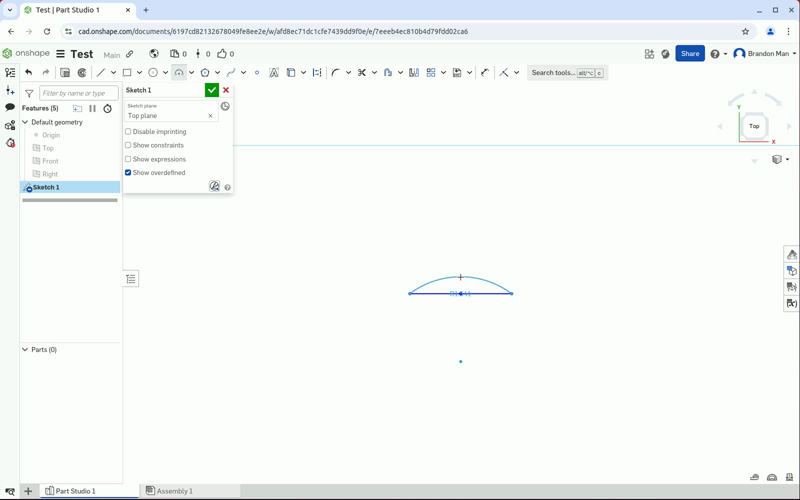
click(460, 276)
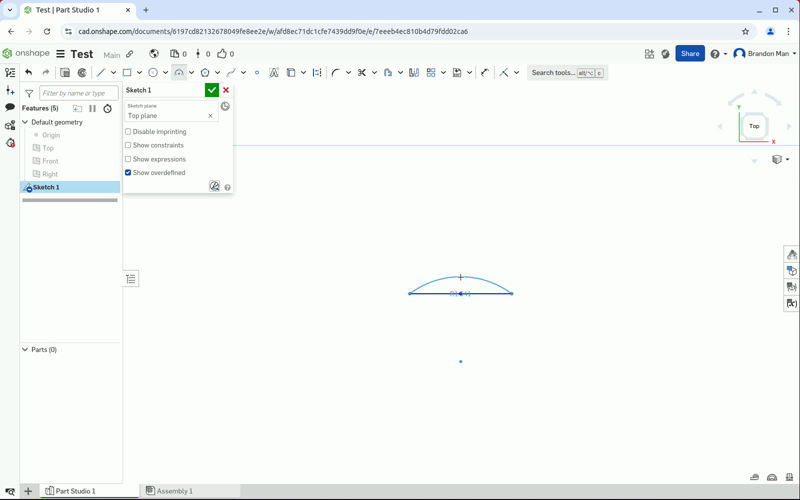
scroll(-6)
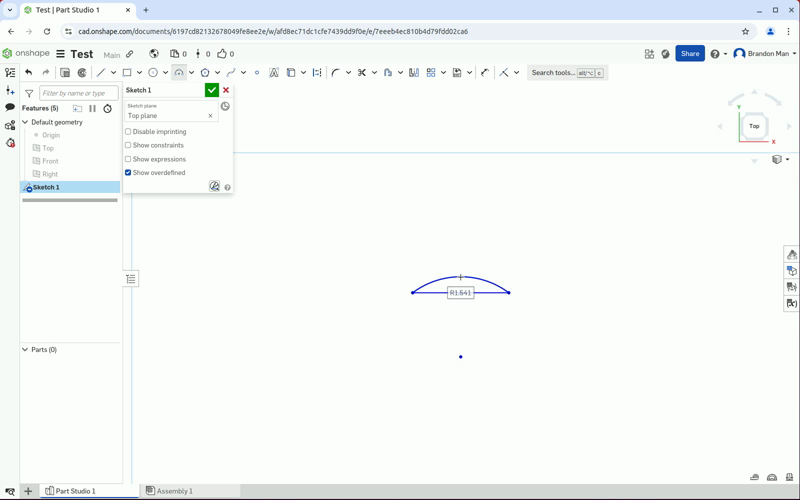
scroll(-6)
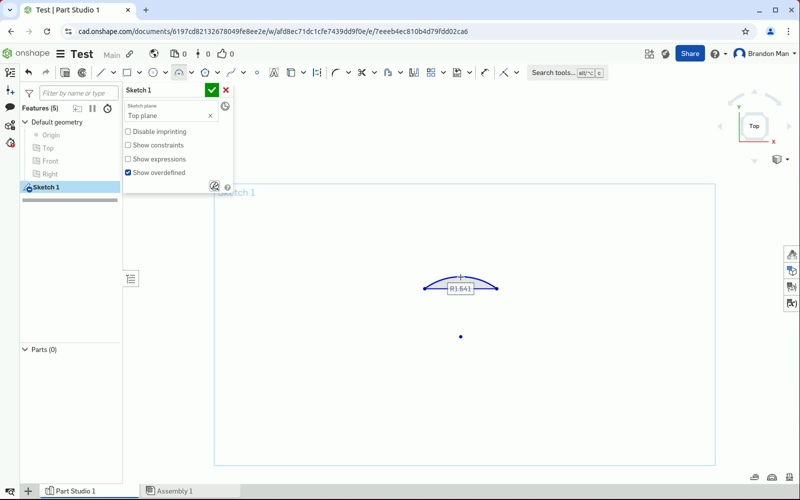
scroll(-6)
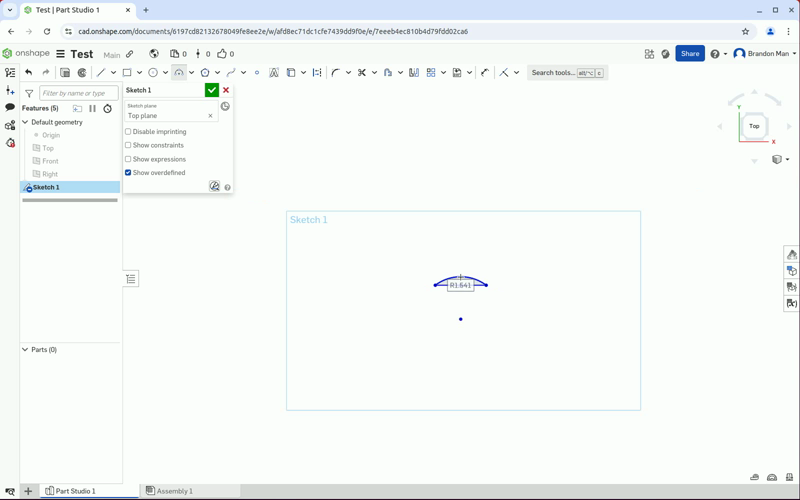
scroll(-6)
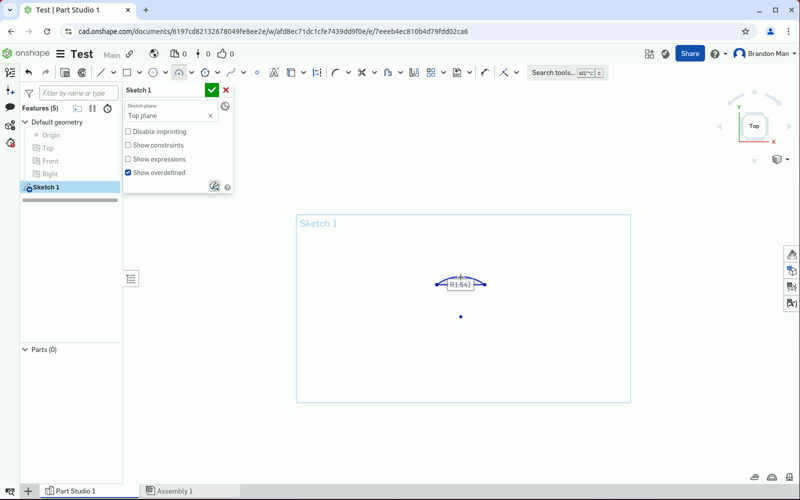
scroll(-6)
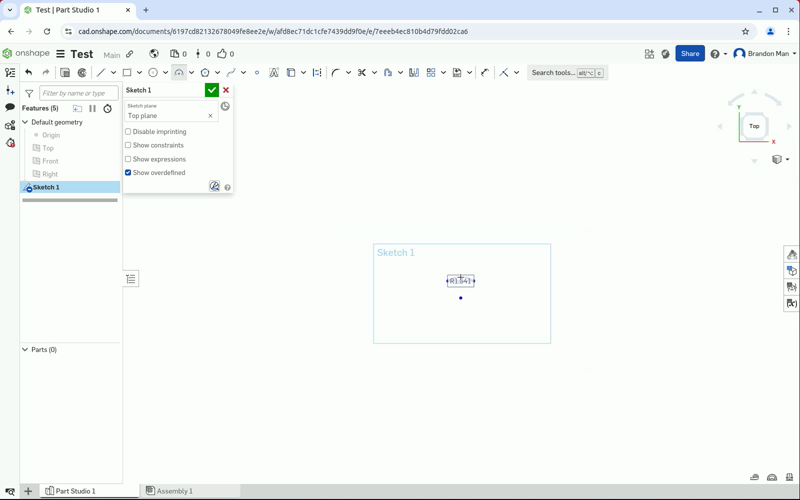
scroll(-6)
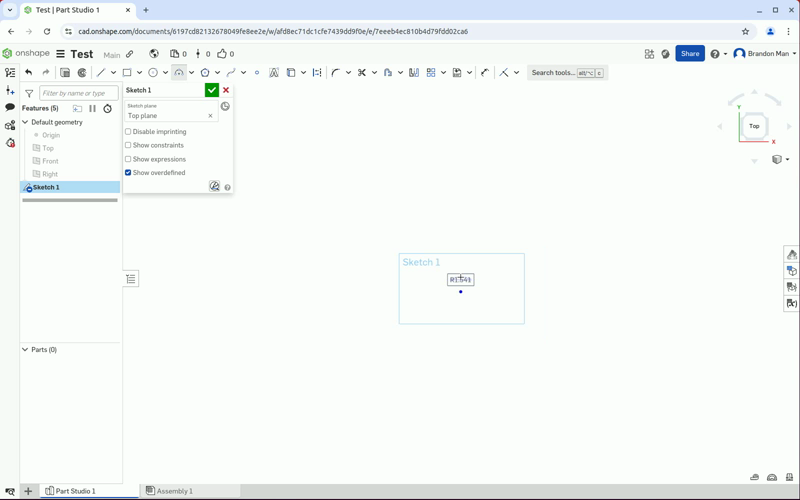
scroll(-6)
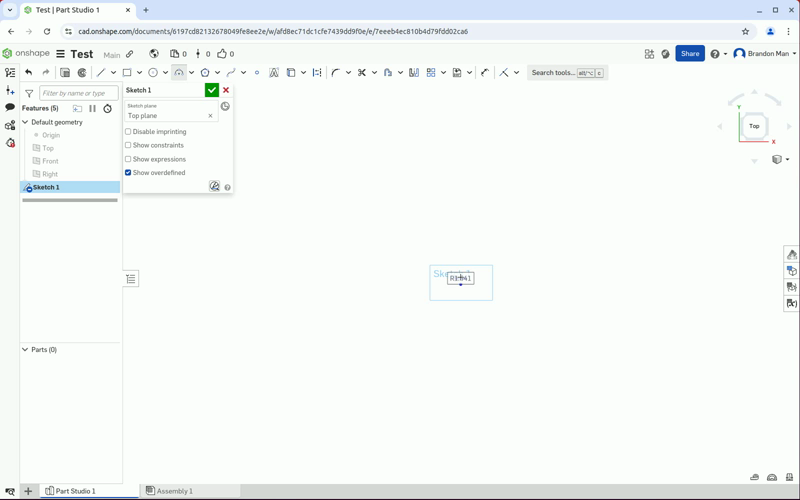
key_up(shift)
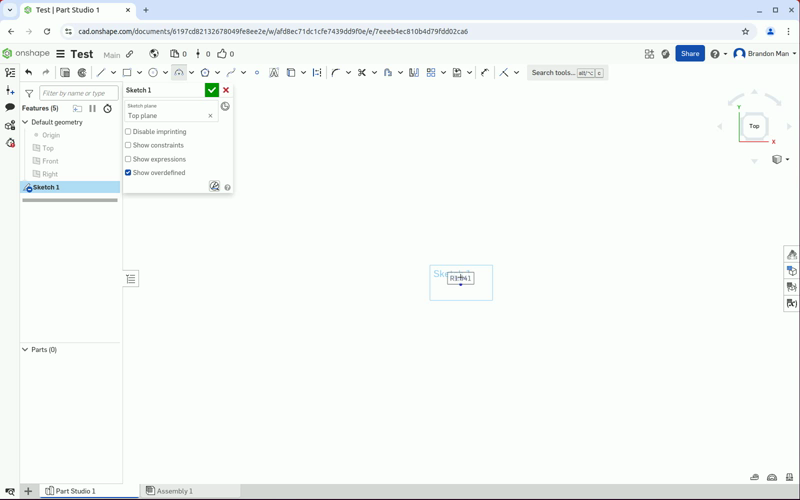
key(esc)
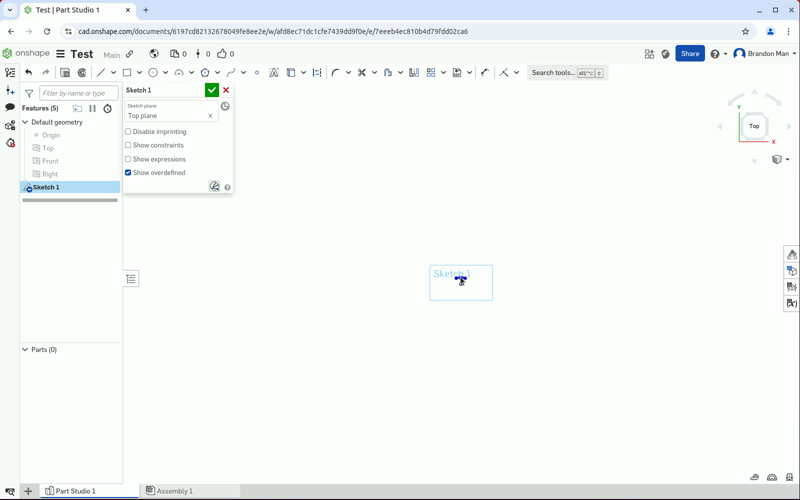
mouse_move(460, 276)
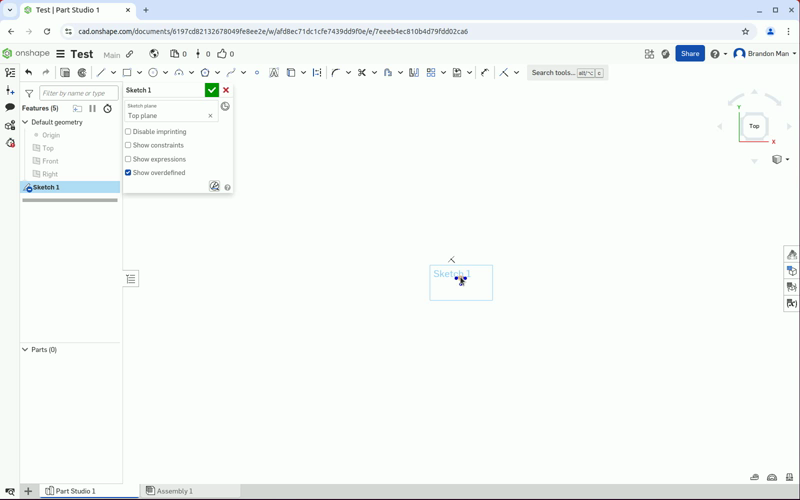
scroll(6)
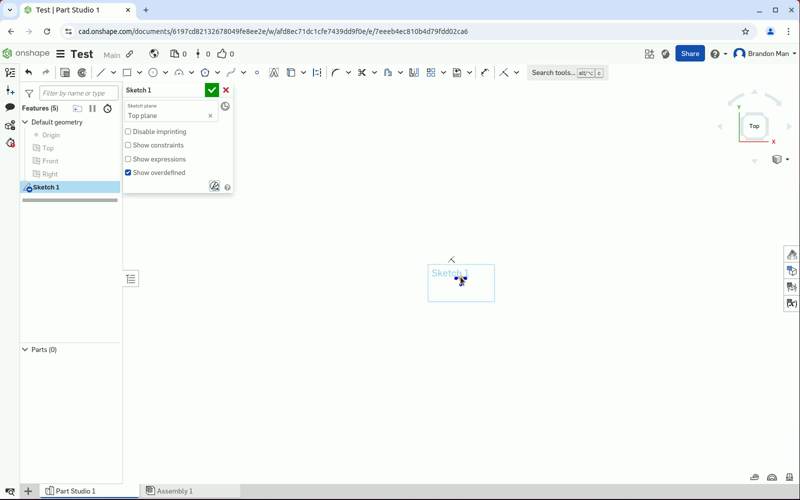
scroll(6)
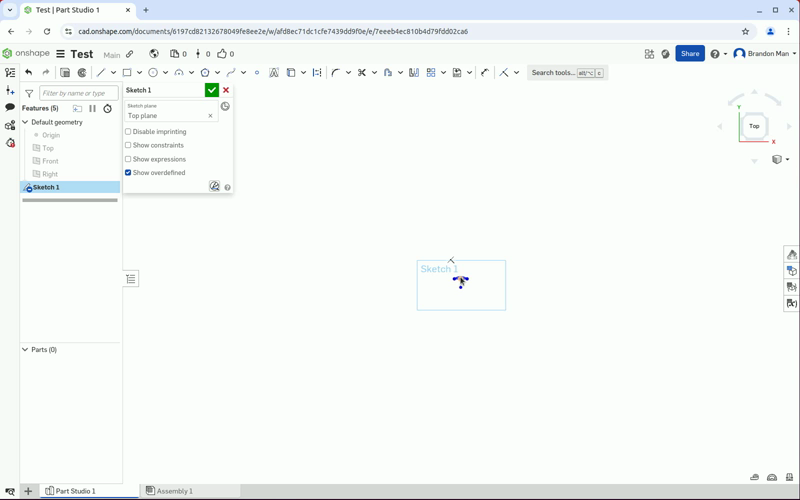
scroll(6)
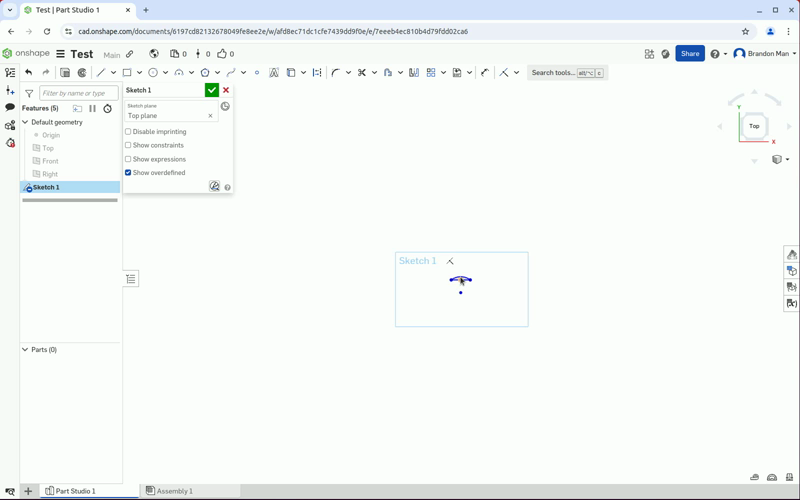
scroll(6)
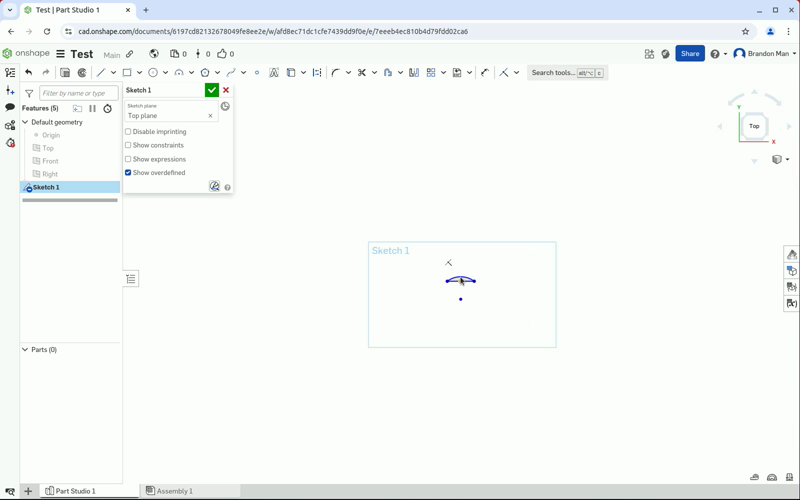
scroll(6)
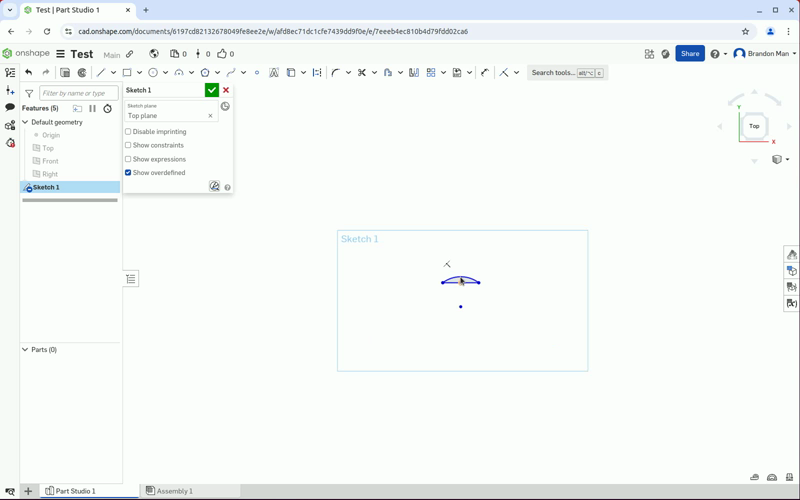
scroll(6)
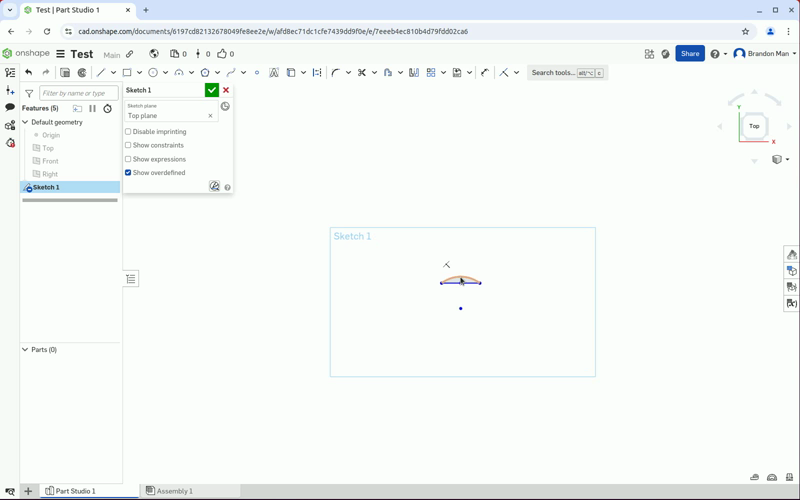
scroll(6)
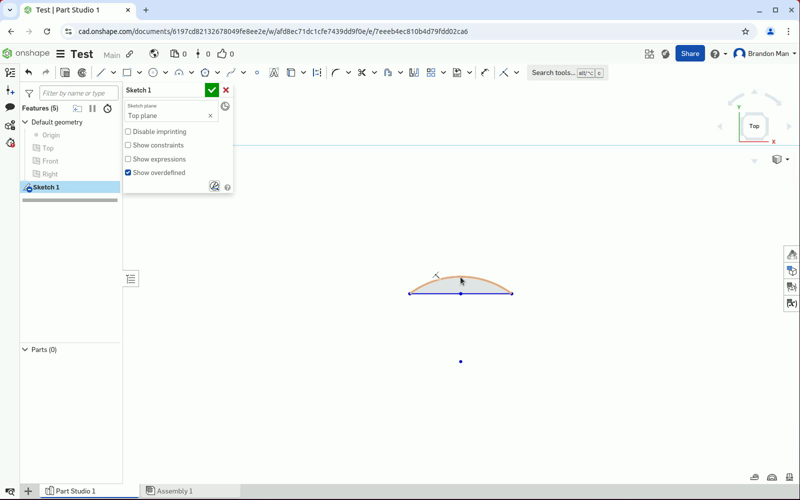
click(460, 276)
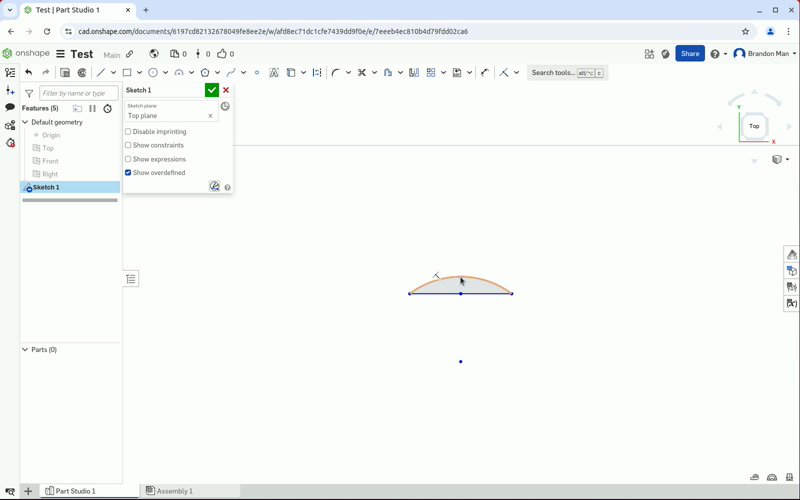
scroll(-6)
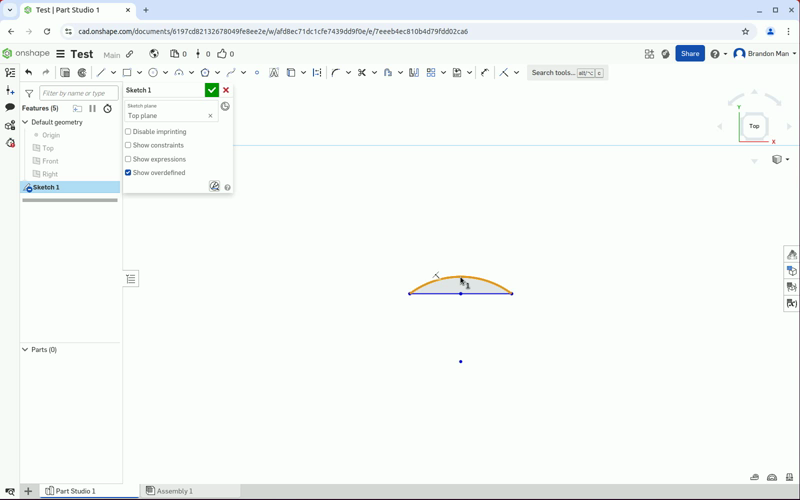
scroll(-6)
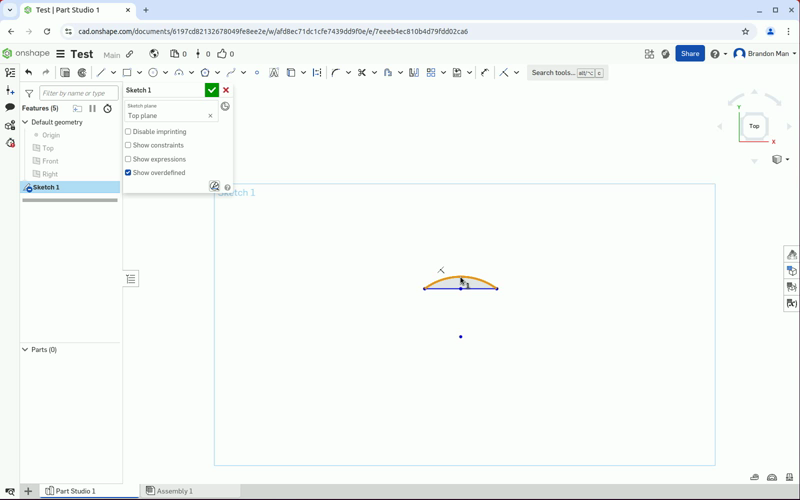
scroll(-6)
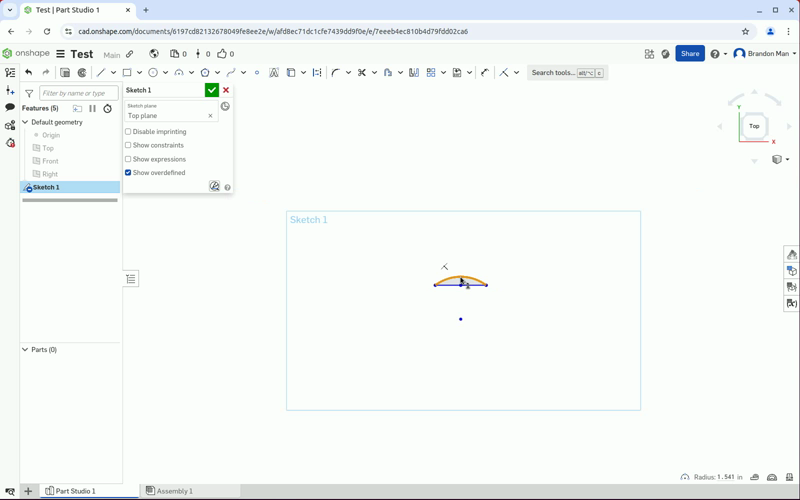
scroll(-6)
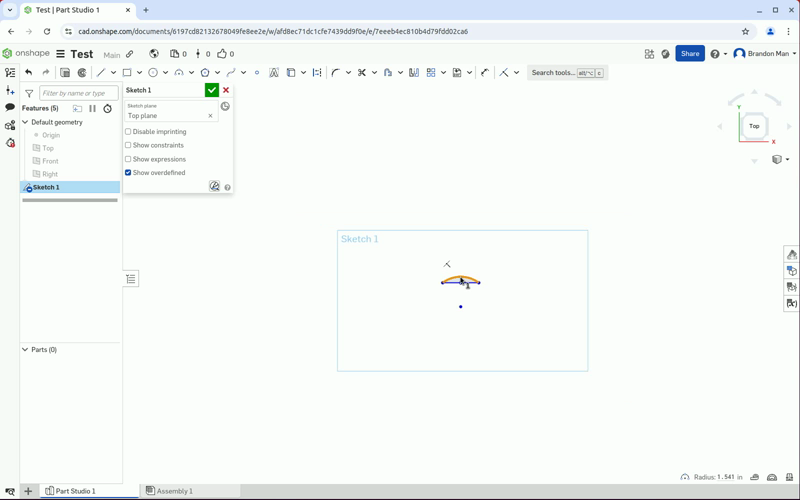
scroll(-6)
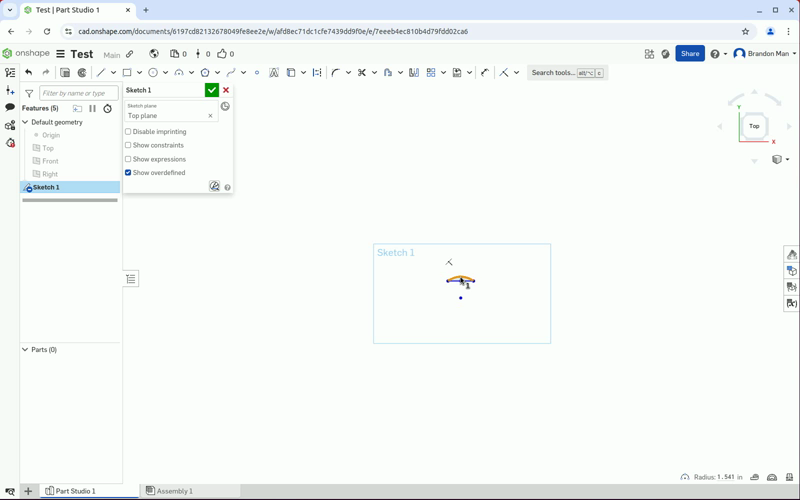
scroll(-6)
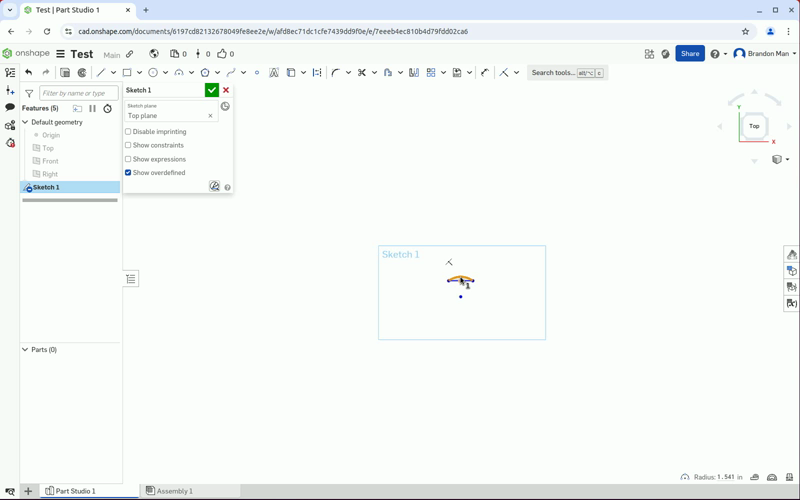
scroll(-6)
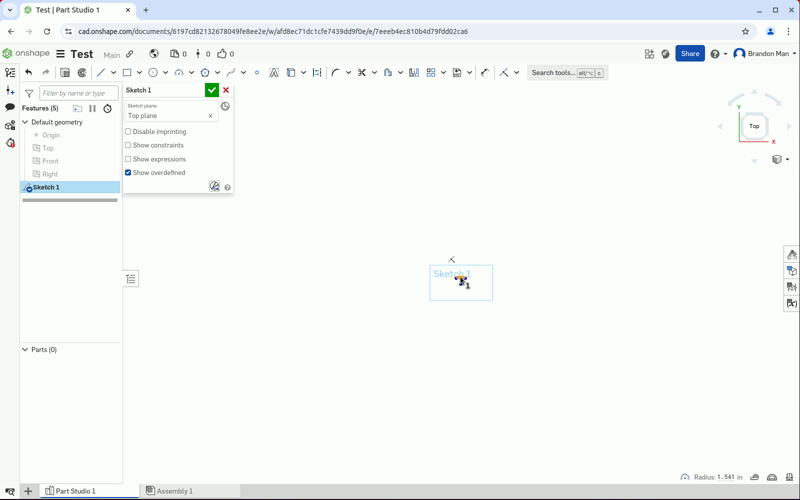
mouse_move(73, 352)
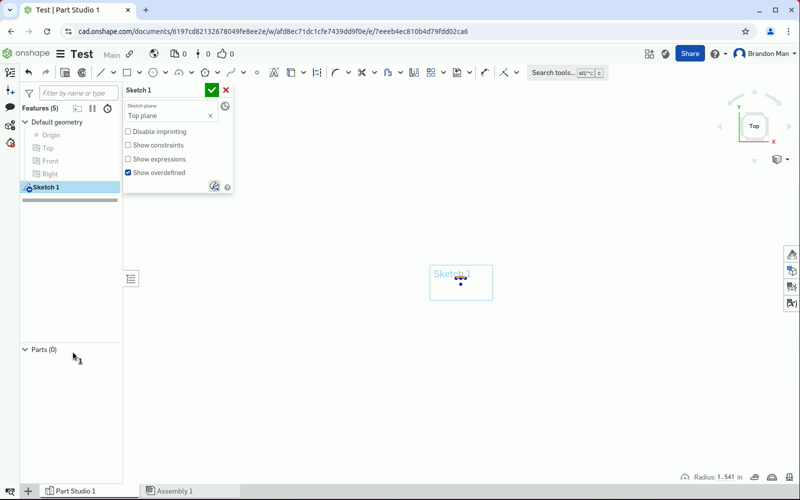
key(shift+y)
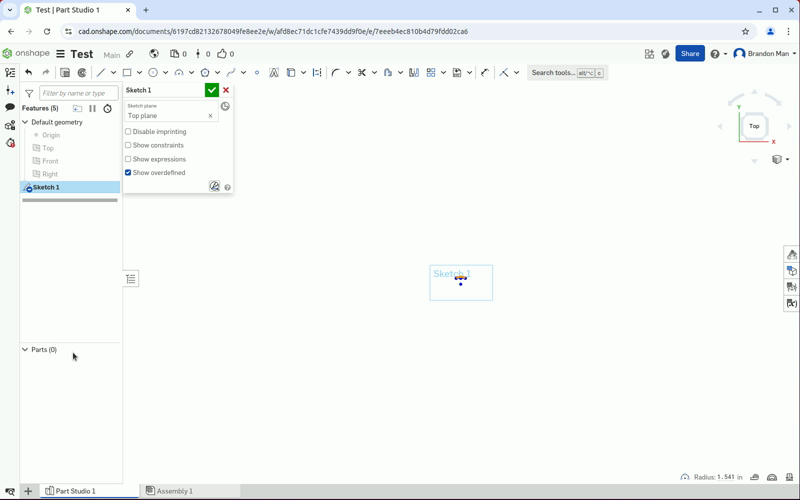
key(shift+e)
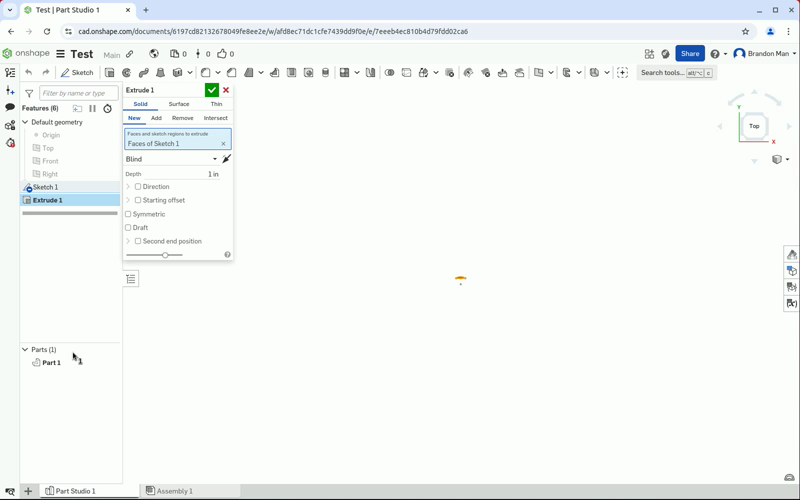
mouse_move(143, 106)
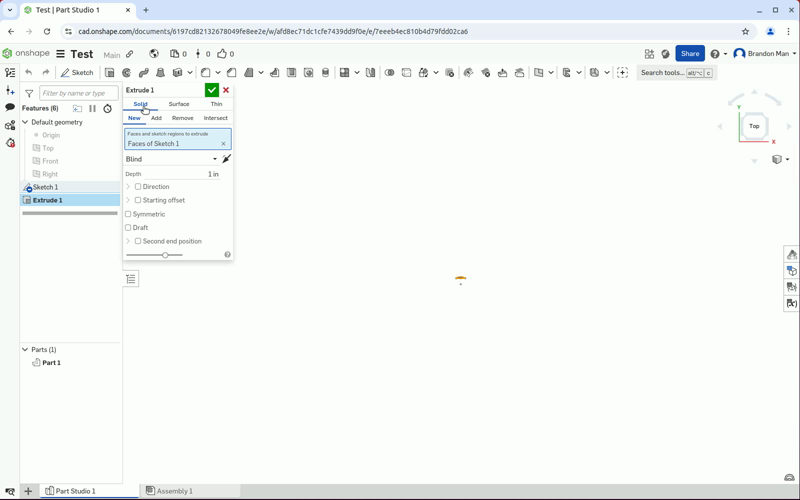
click(143, 106)
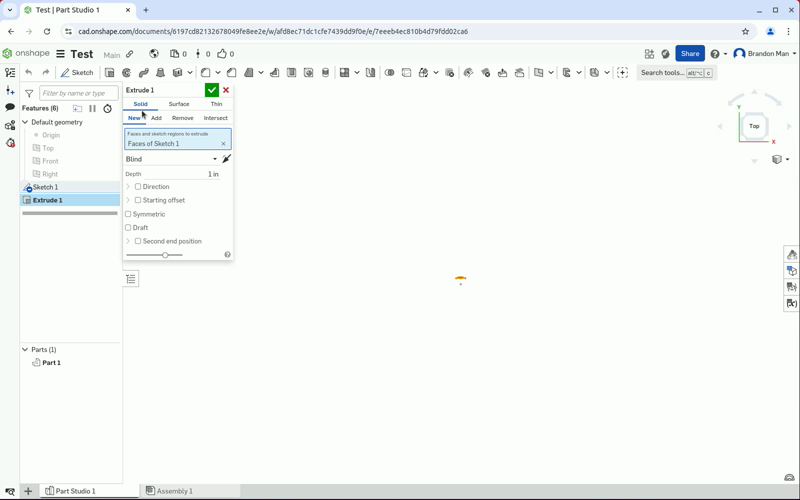
mouse_move(137, 120)
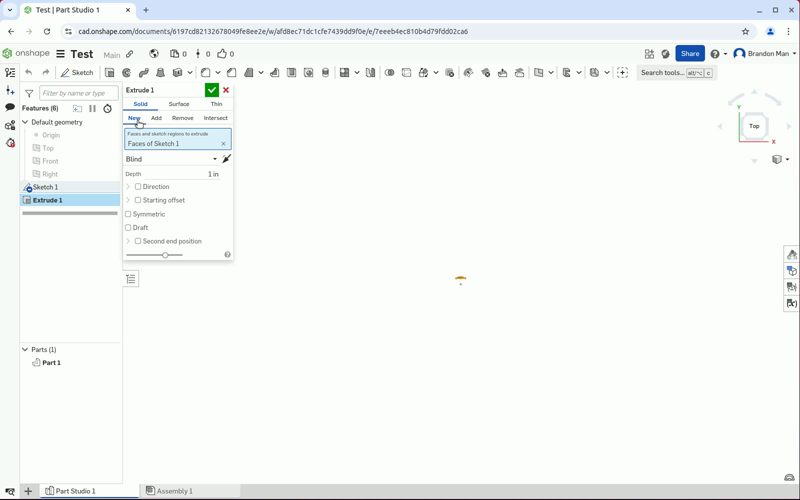
click(137, 120)
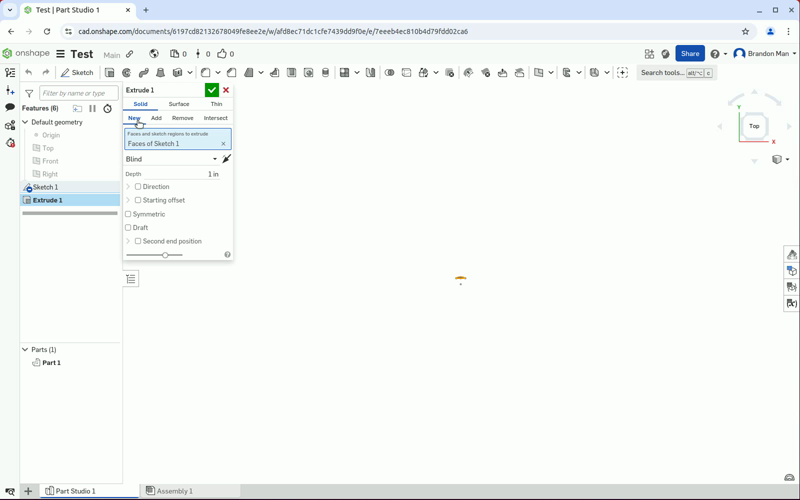
key(tab, 4)
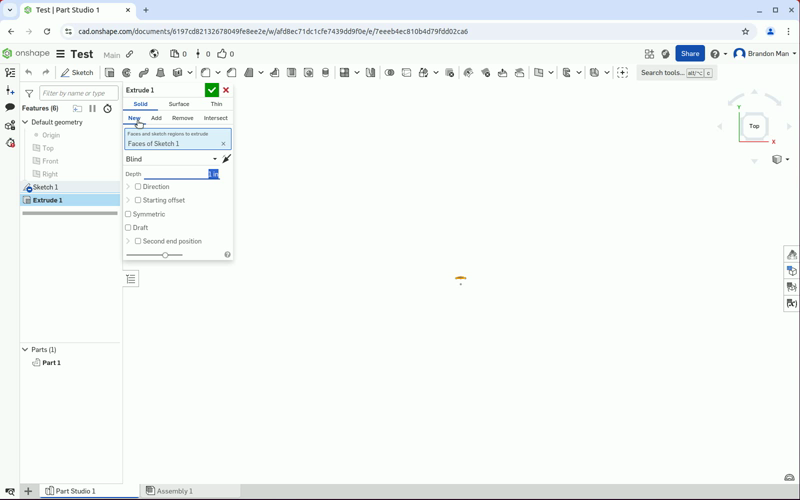
text(-23.108)
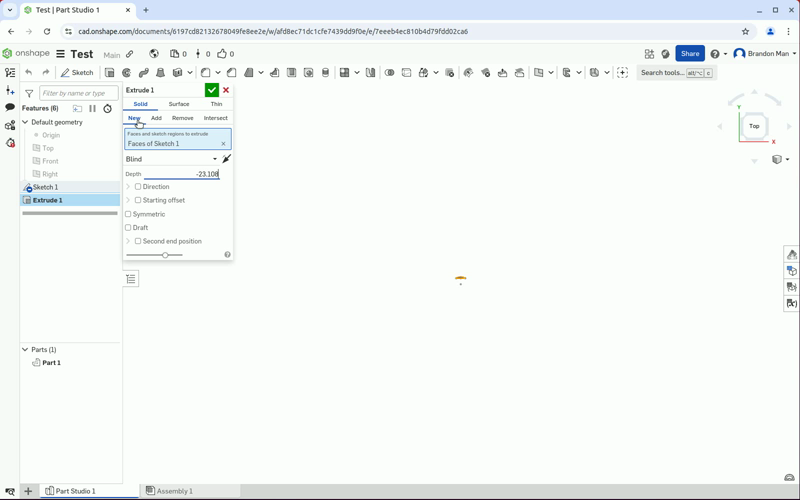
key(enter)
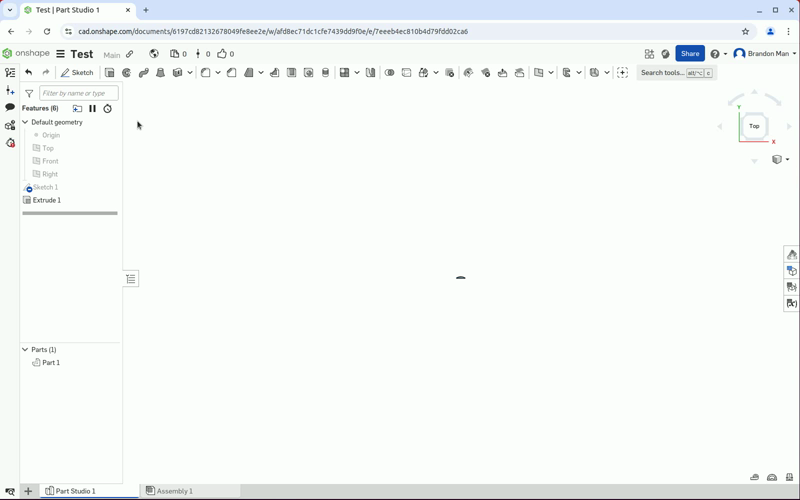
key(shift+h)
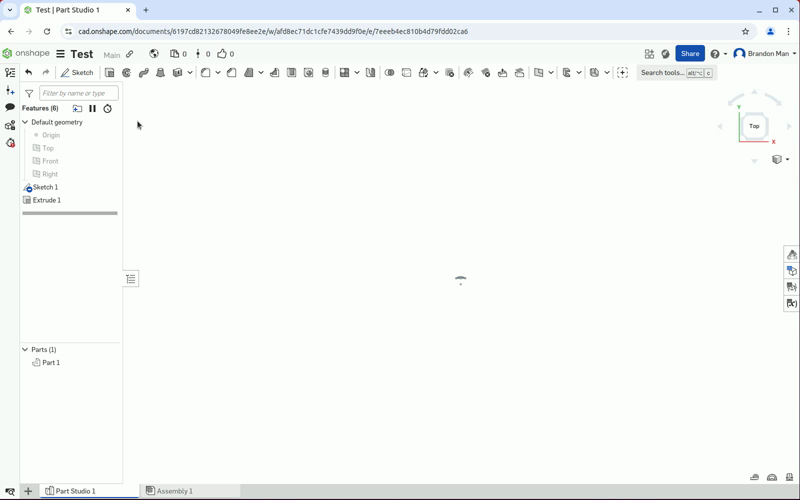
key(shift+h)
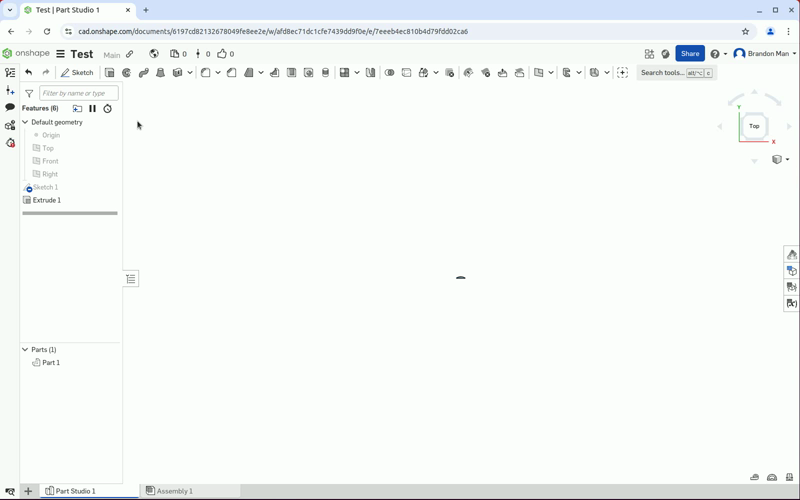
mouse_move(73, 189)
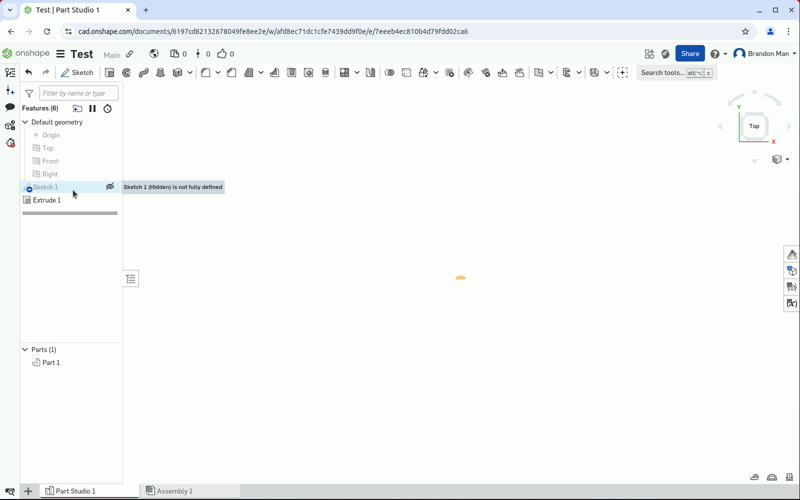
click(73, 189)
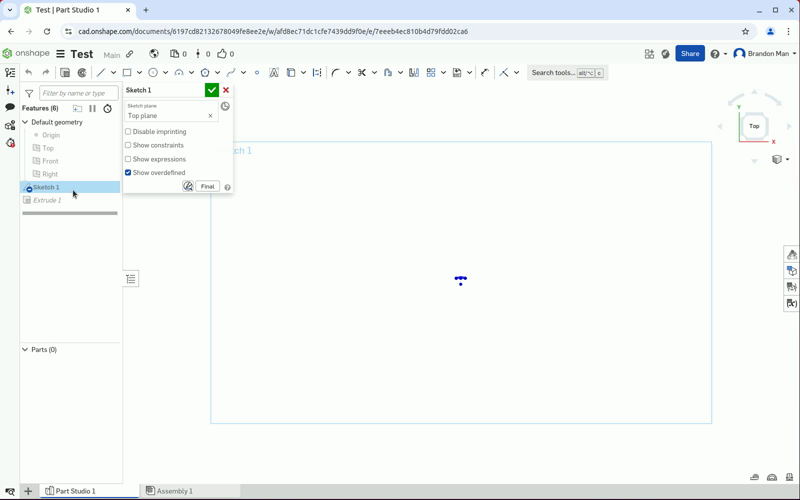
mouse_move(229, 92)
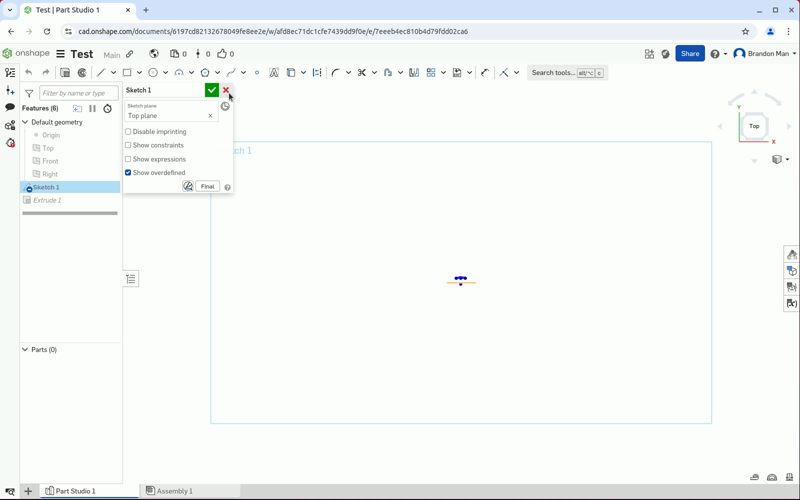
click(229, 92)
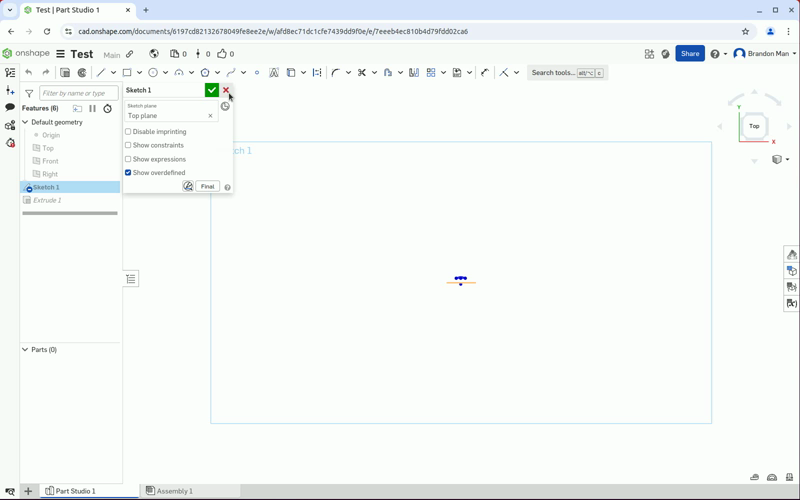
key(shift+s)
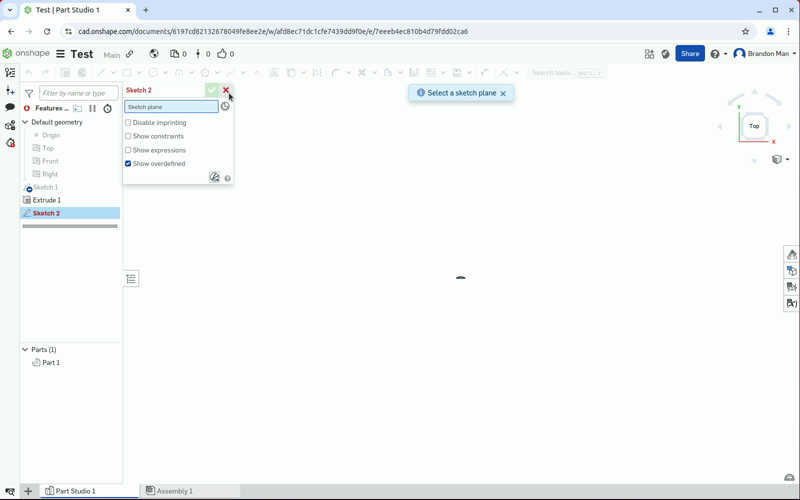
mouse_move(73, 150)
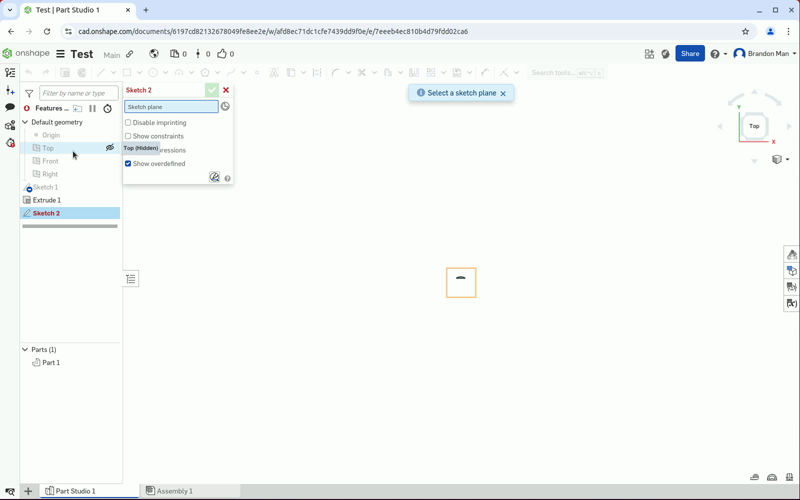
click(73, 150)
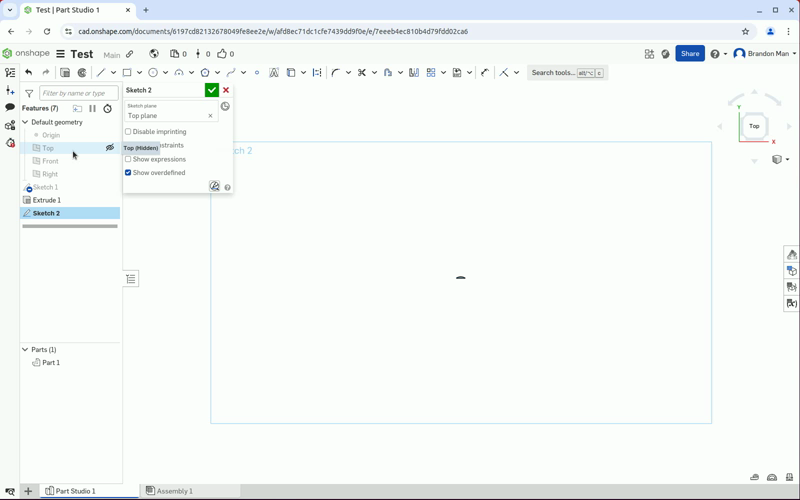
mouse_move(73, 352)
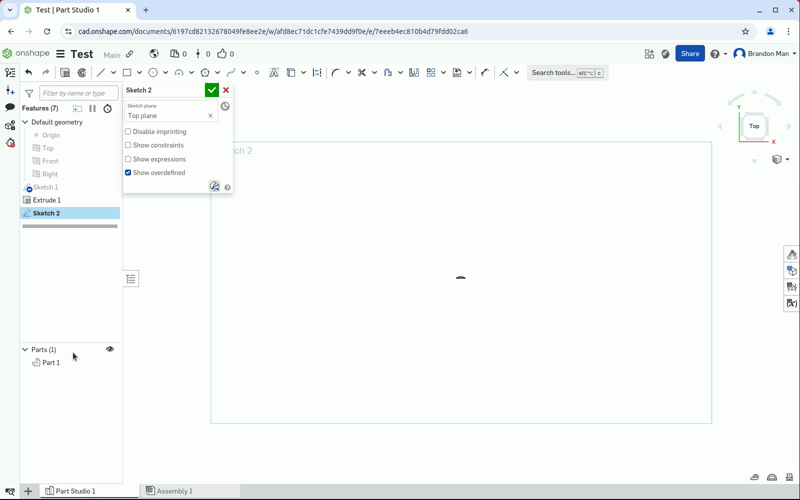
key(y)
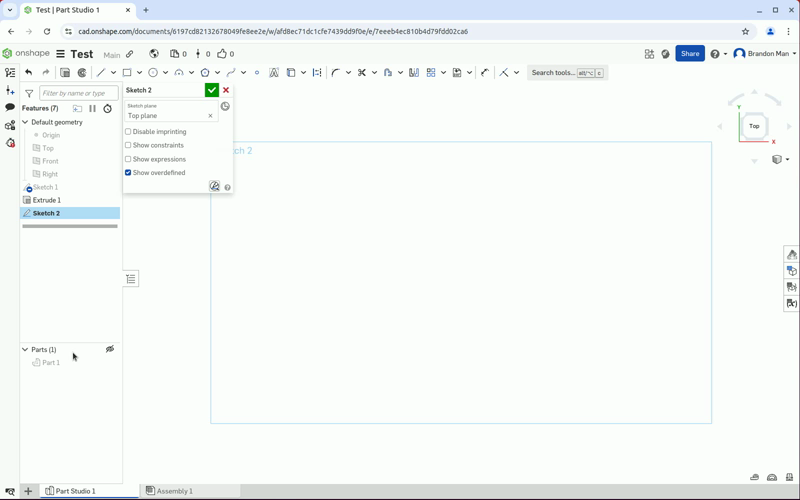
key(a)
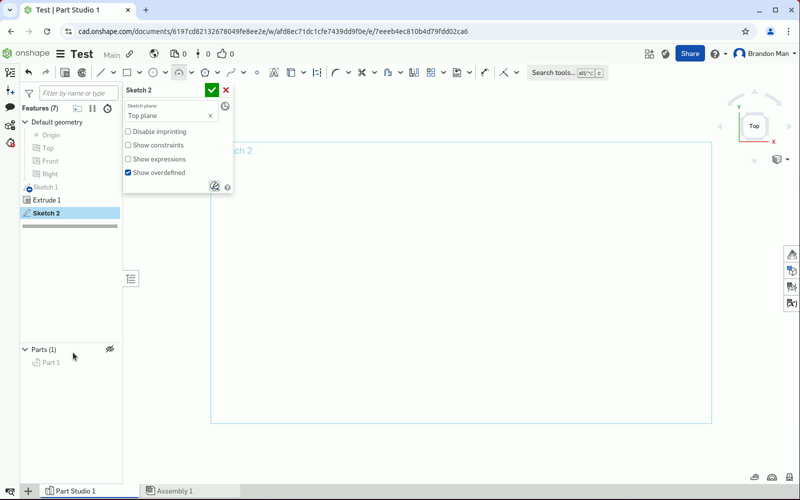
key_down(shift)
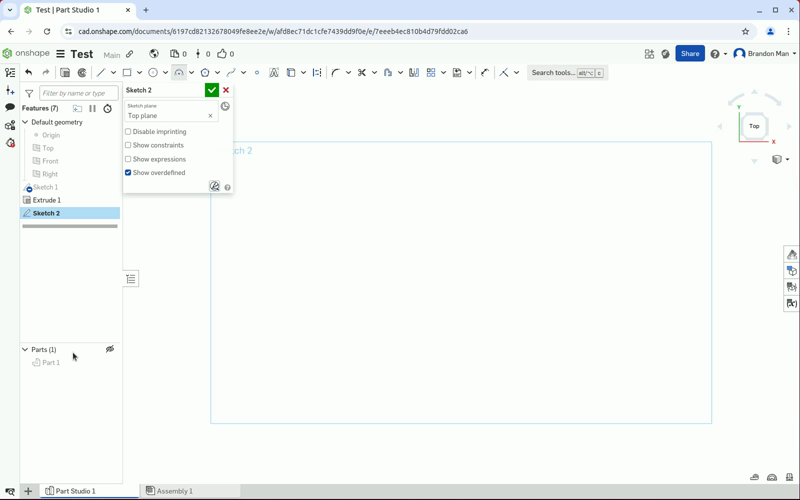
mouse_move(456, 287)
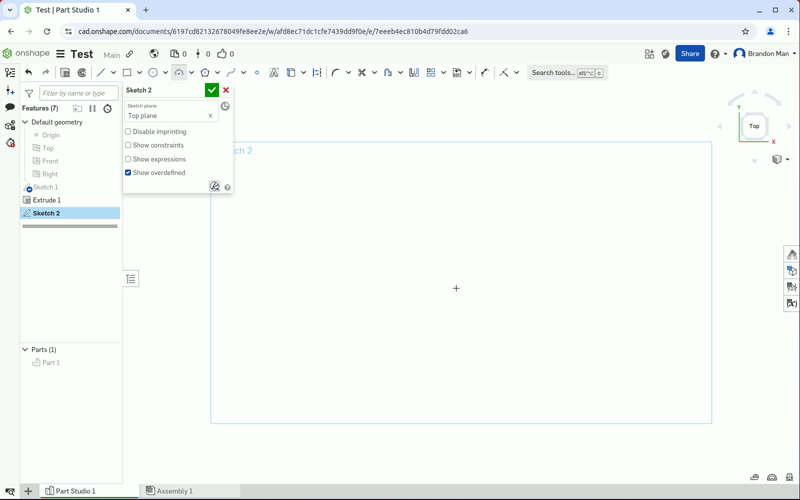
click(456, 287)
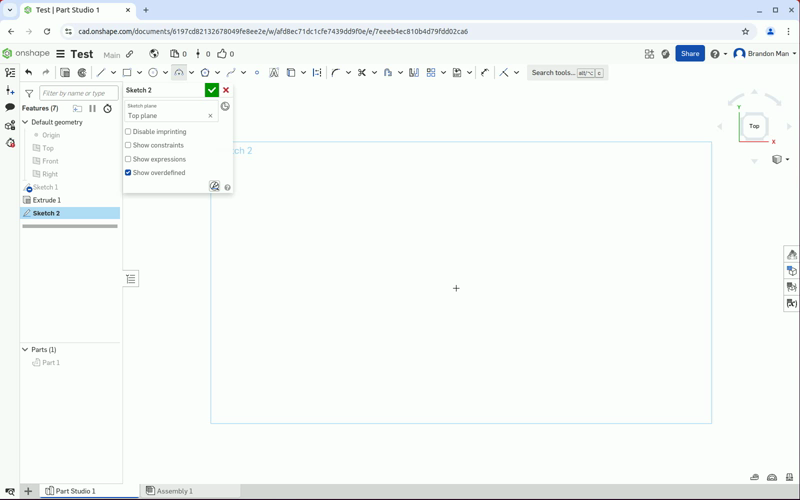
key_up(shift)
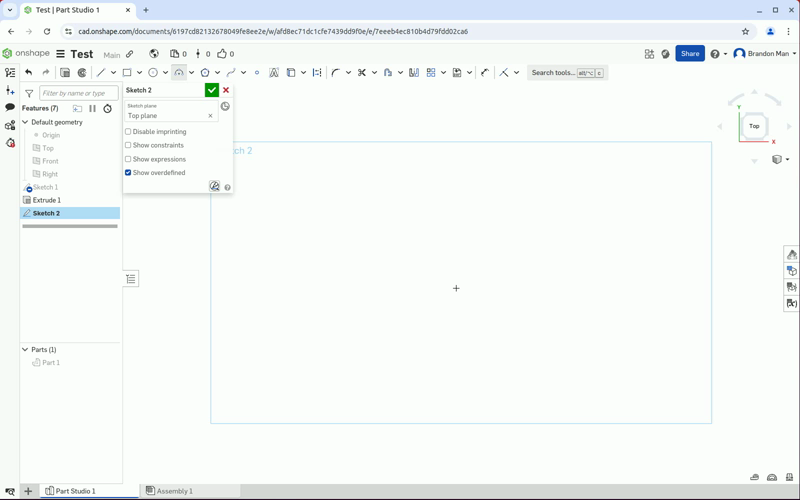
key_down(shift)
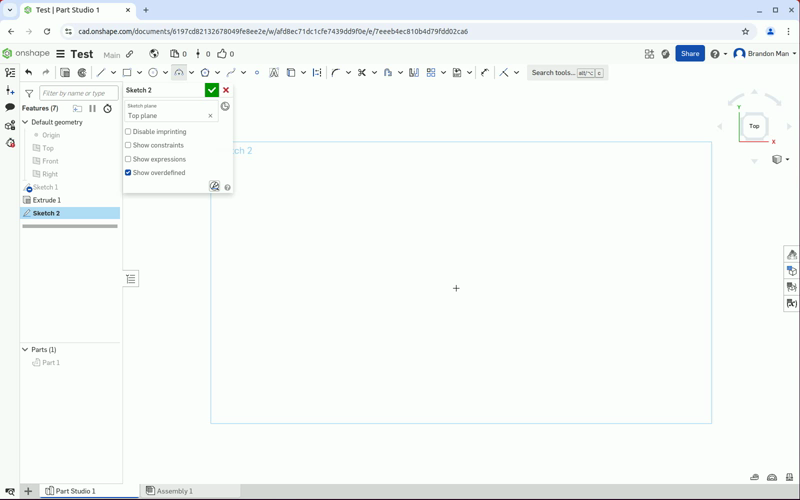
mouse_move(465, 287)
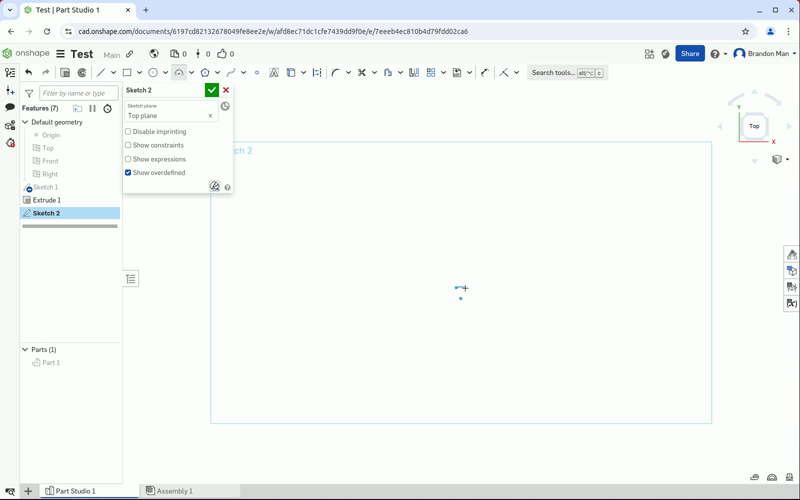
click(465, 287)
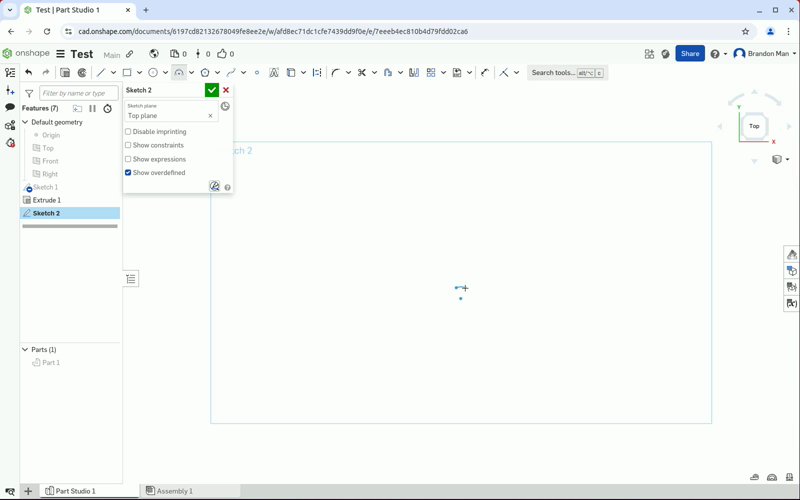
mouse_move(460, 289)
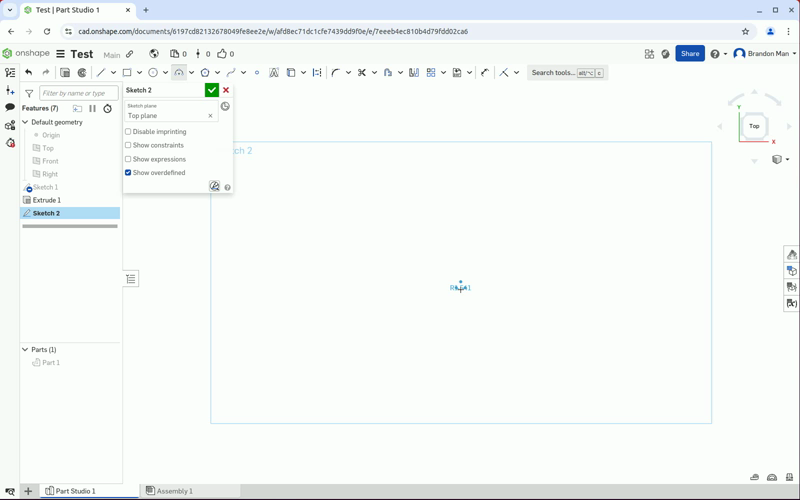
click(460, 289)
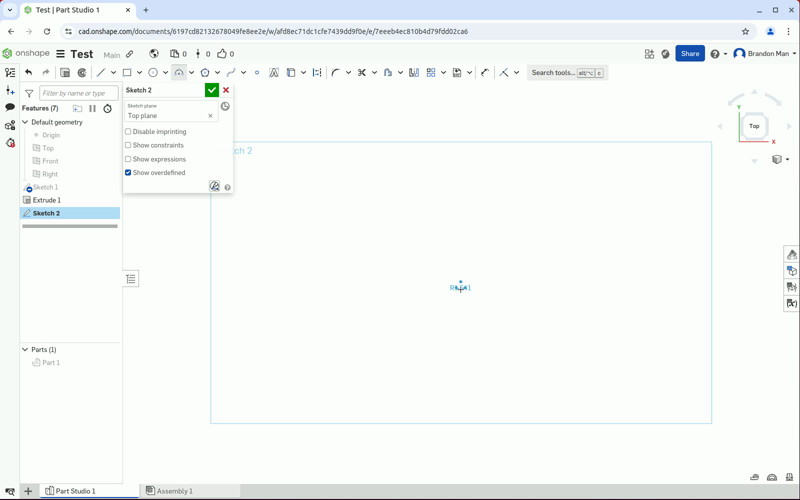
key_up(shift)
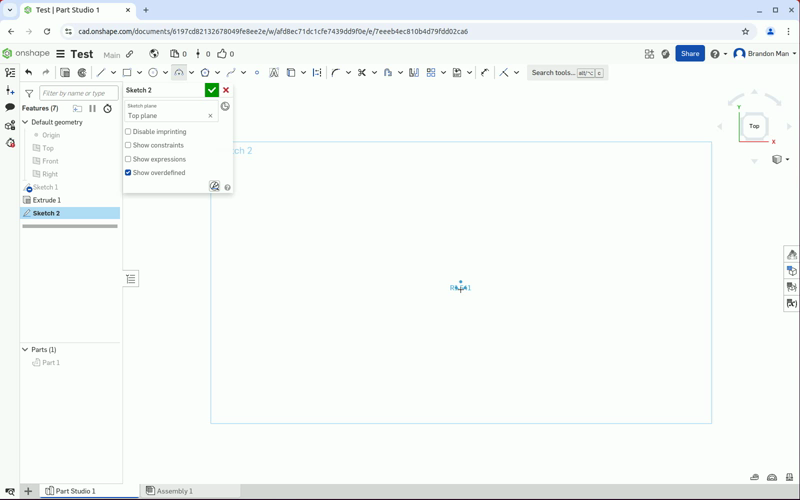
key(esc)
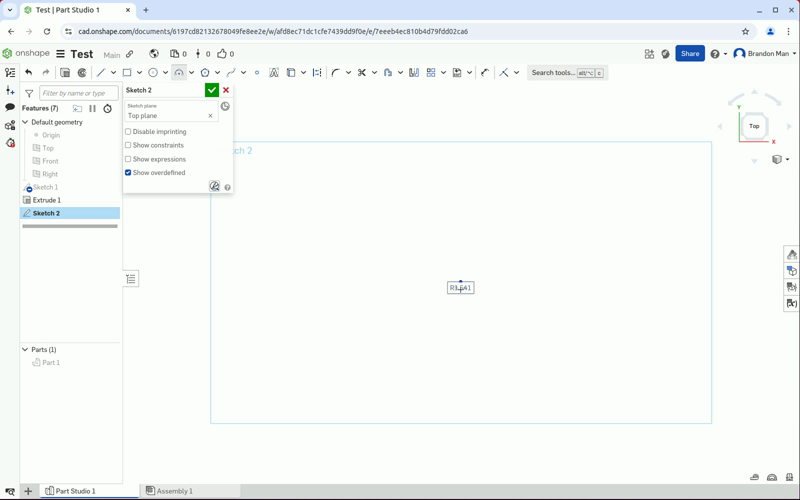
key(l)
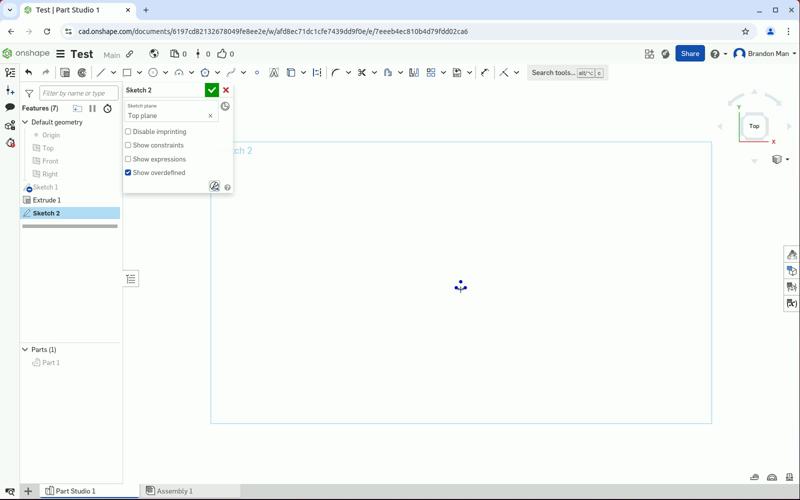
mouse_move(465, 287)
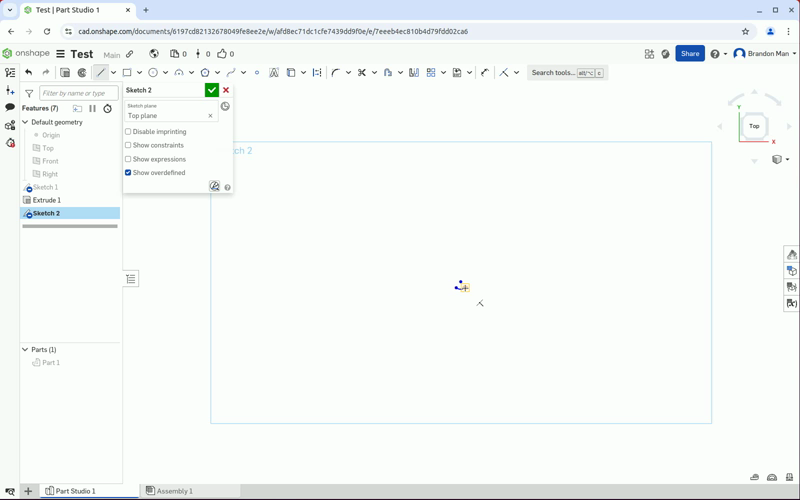
click(465, 287)
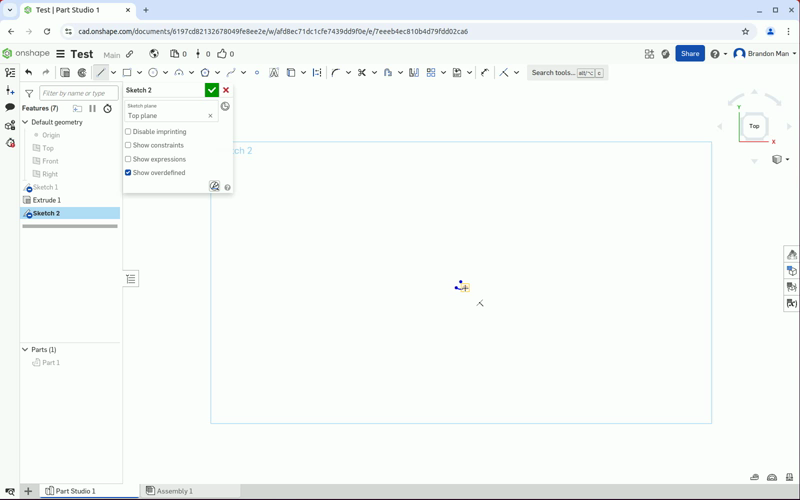
key_down(shift)
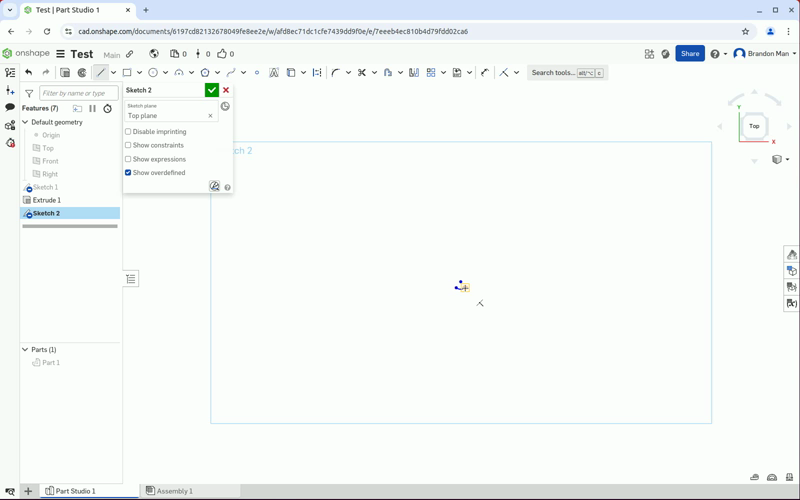
mouse_move(495, 287)
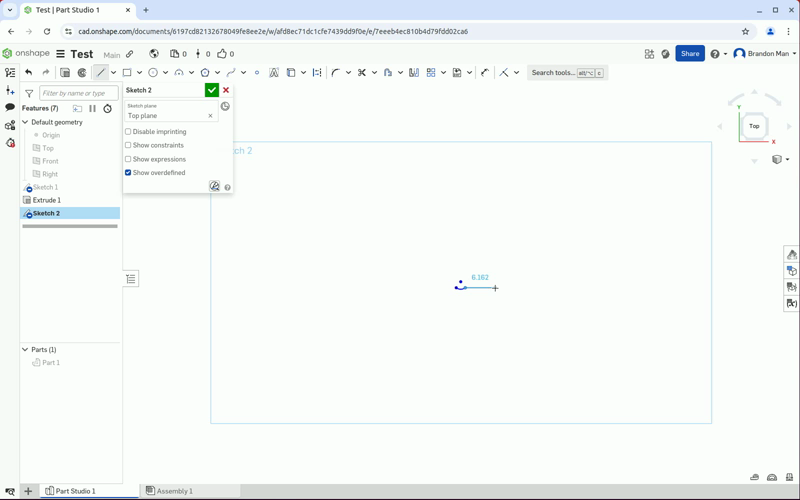
mouse_move(460, 287)
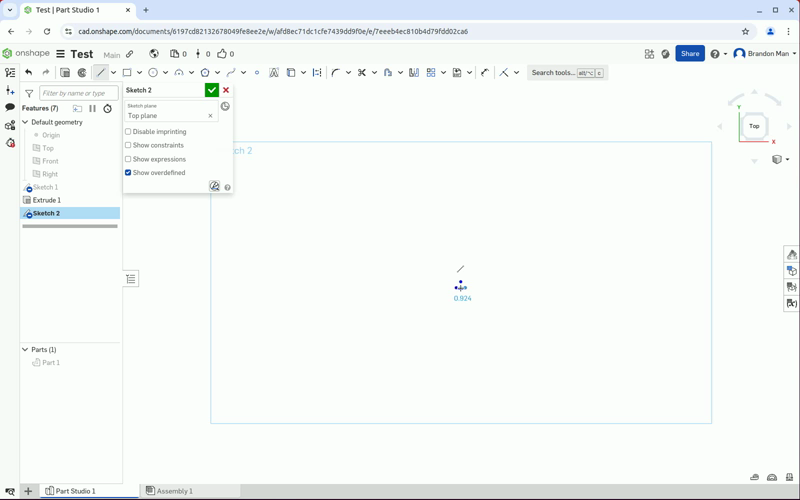
scroll(6)
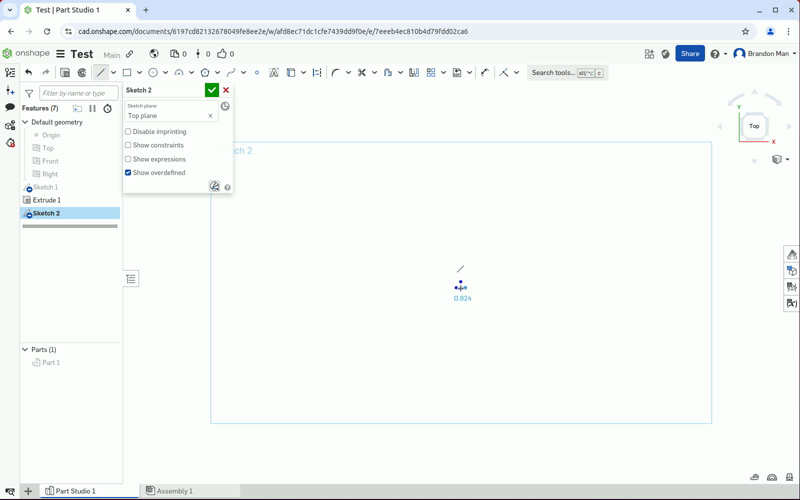
scroll(6)
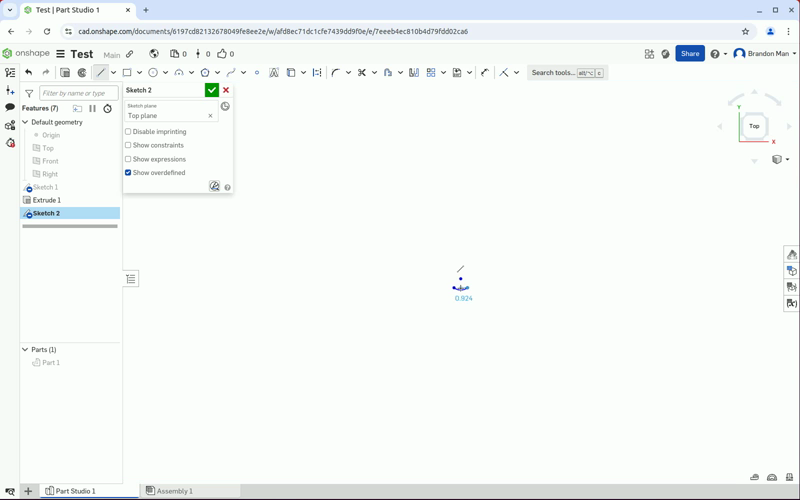
scroll(6)
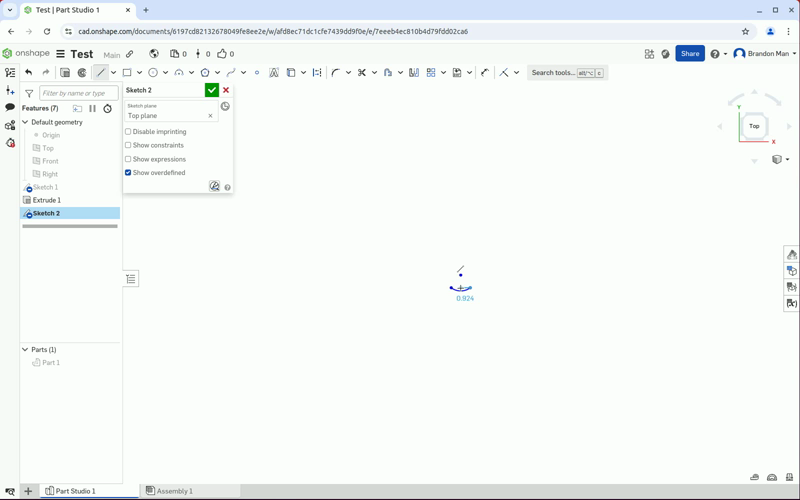
scroll(6)
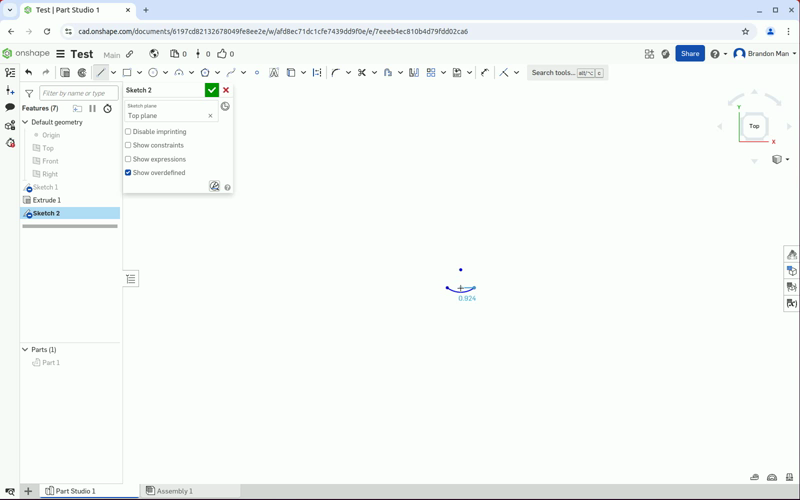
scroll(6)
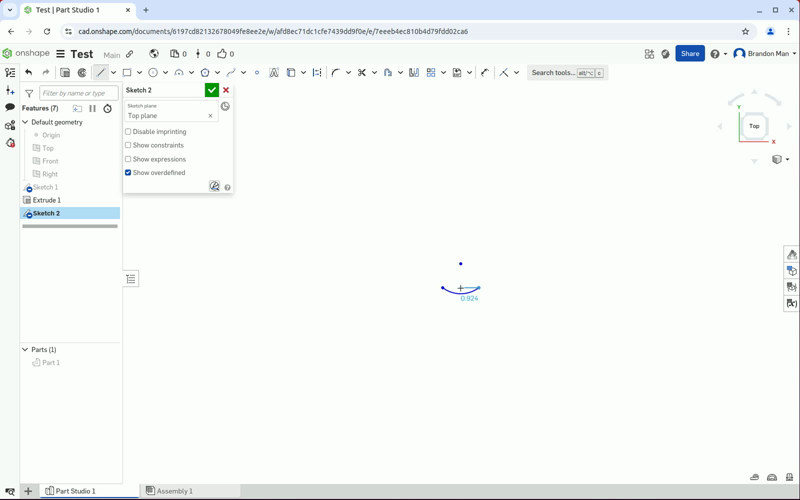
scroll(6)
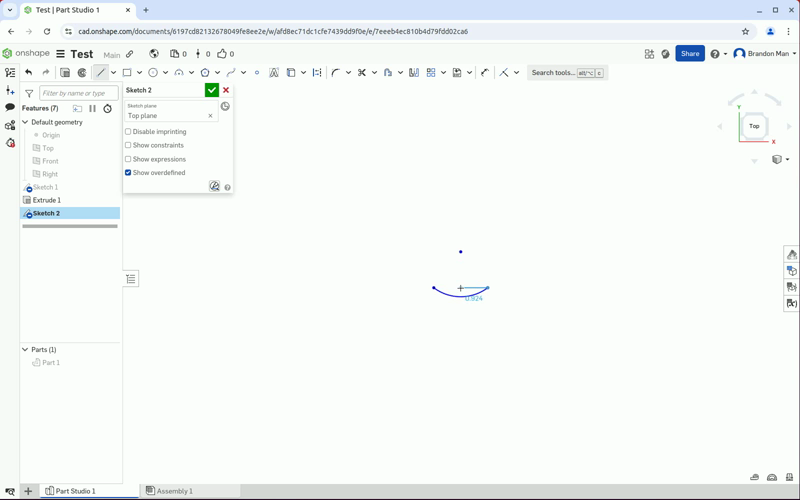
scroll(6)
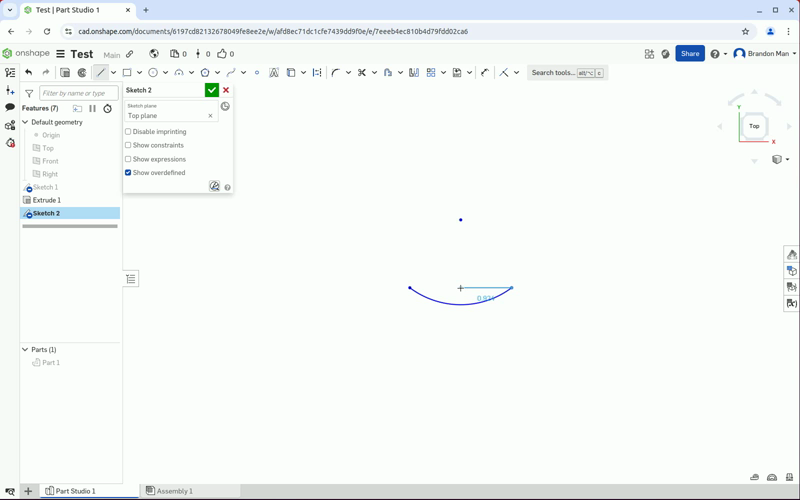
click(460, 287)
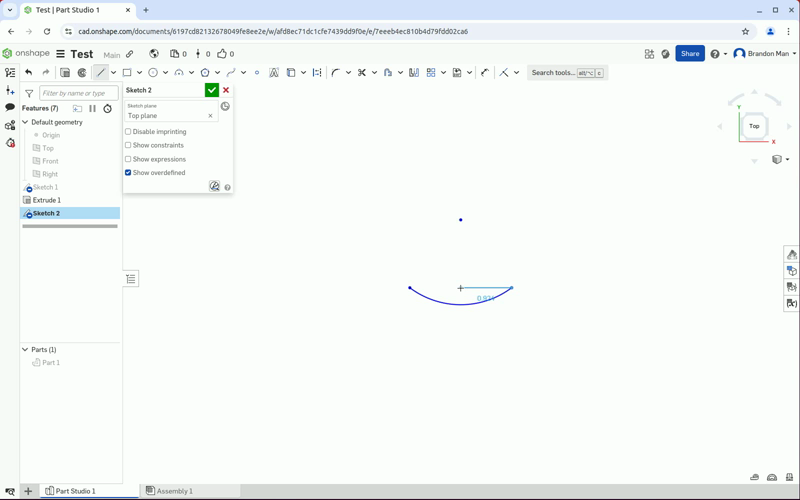
scroll(-6)
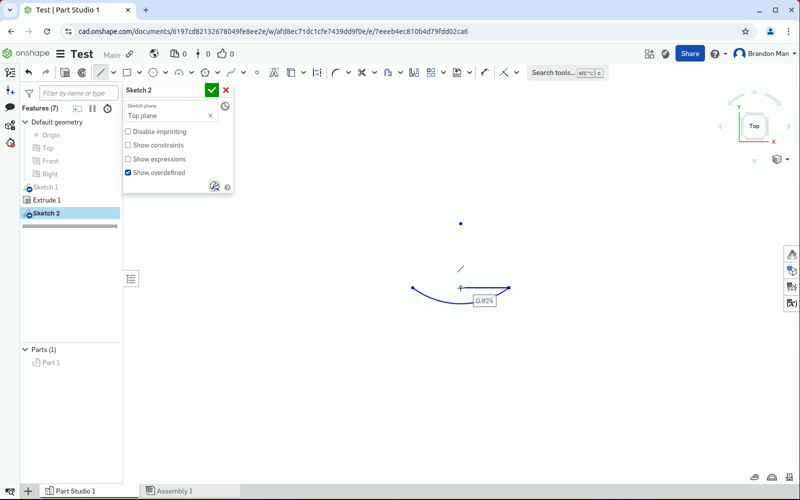
scroll(-6)
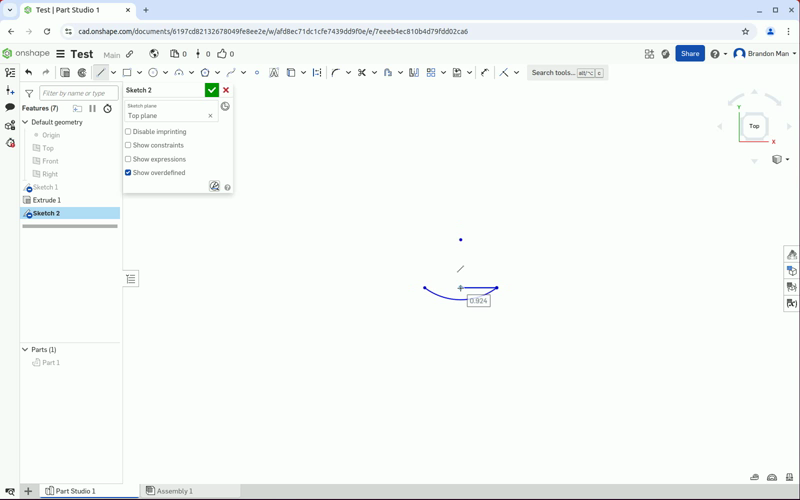
scroll(-6)
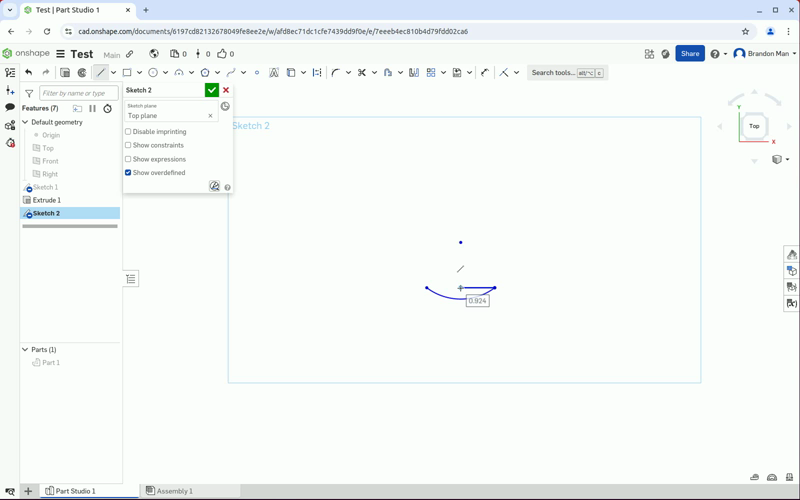
scroll(-6)
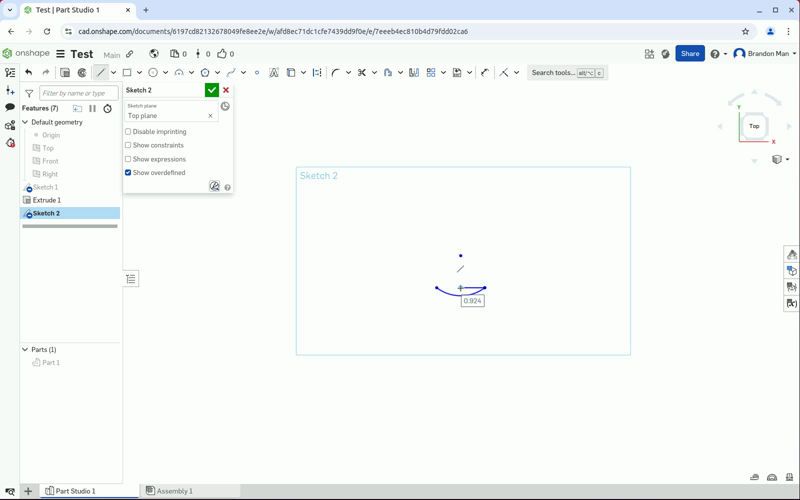
scroll(-6)
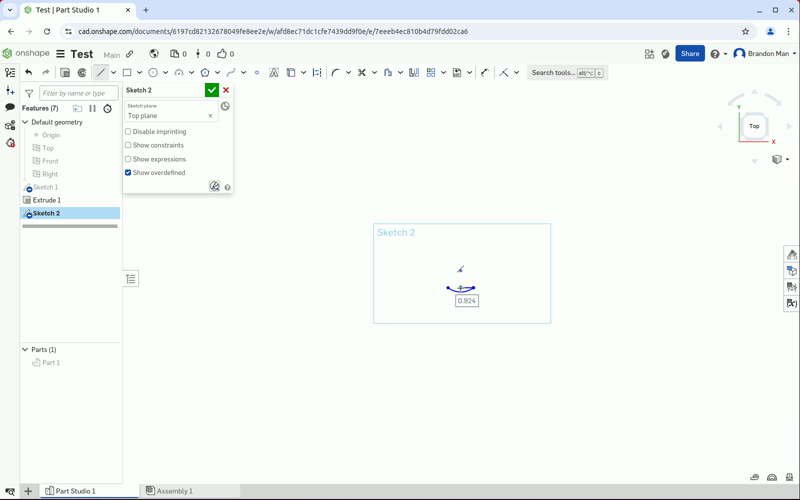
scroll(-6)
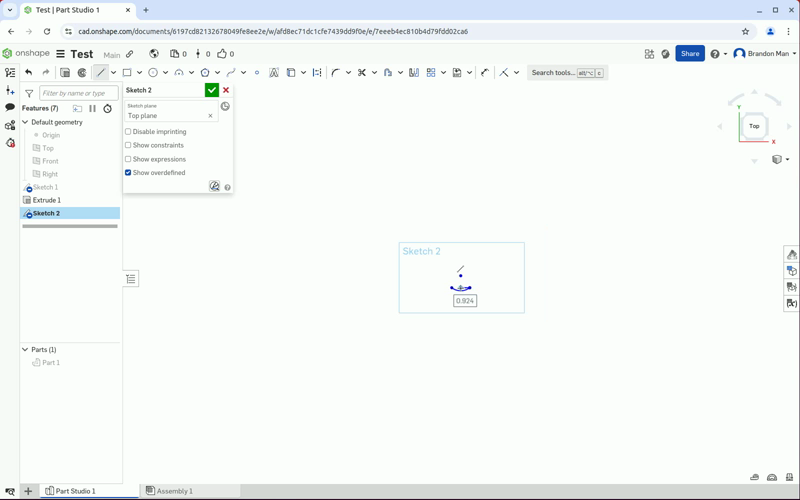
scroll(-6)
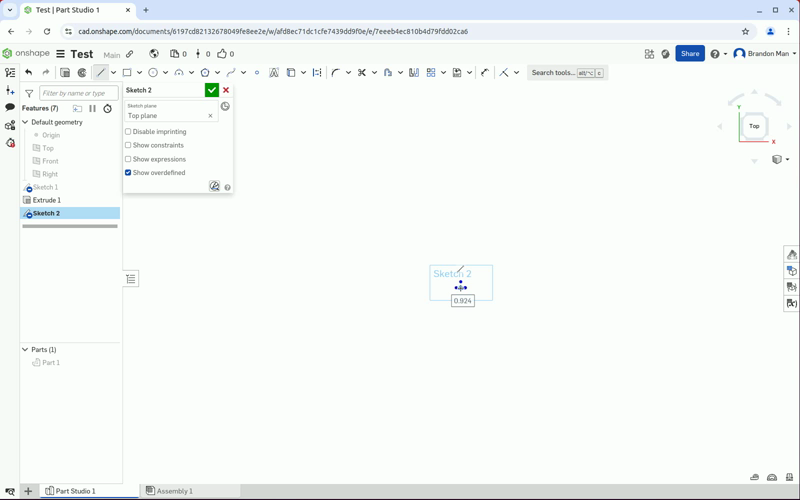
key_up(shift)
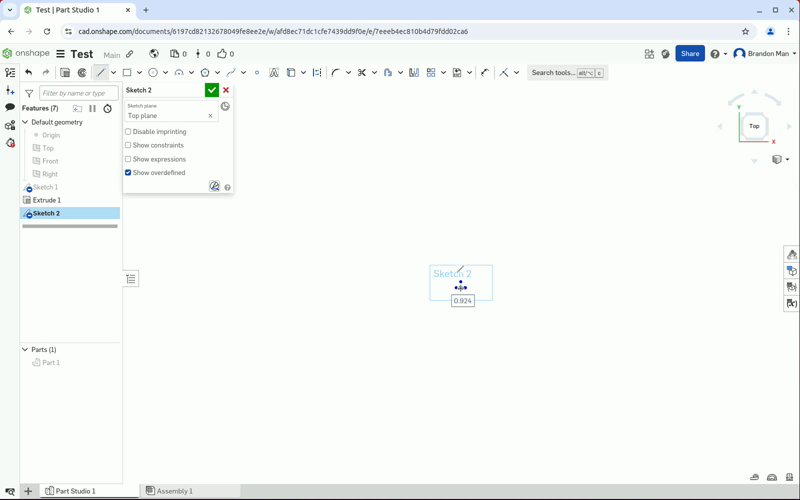
mouse_move(490, 287)
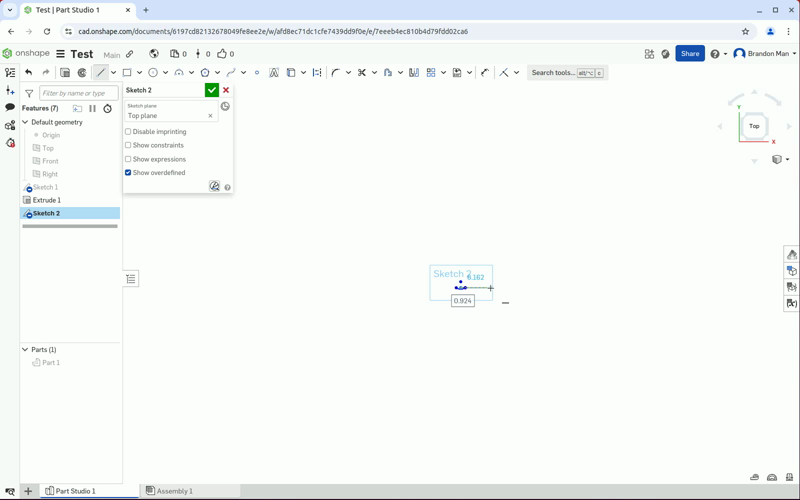
key_down(shift)
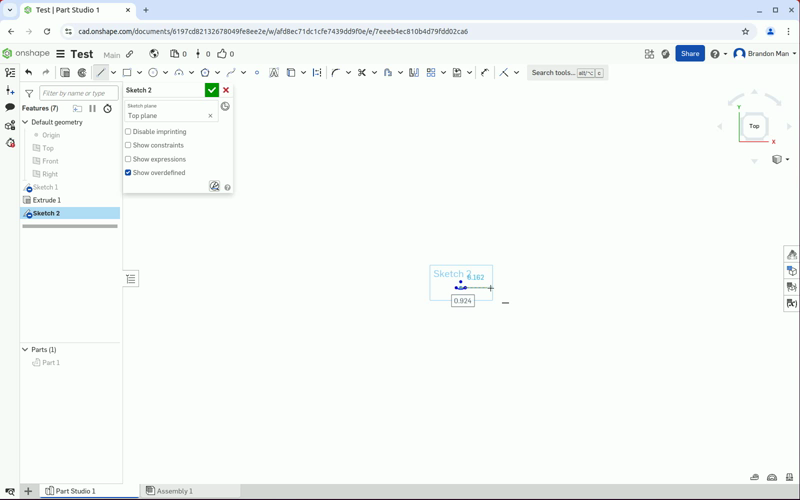
mouse_move(456, 287)
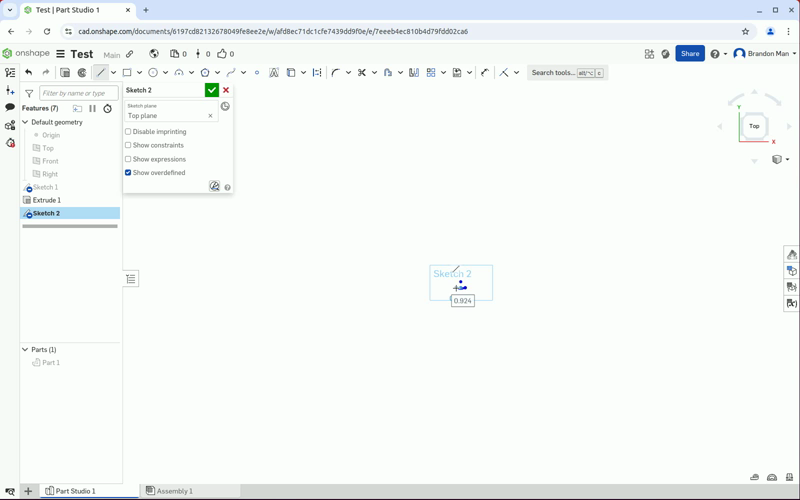
scroll(6)
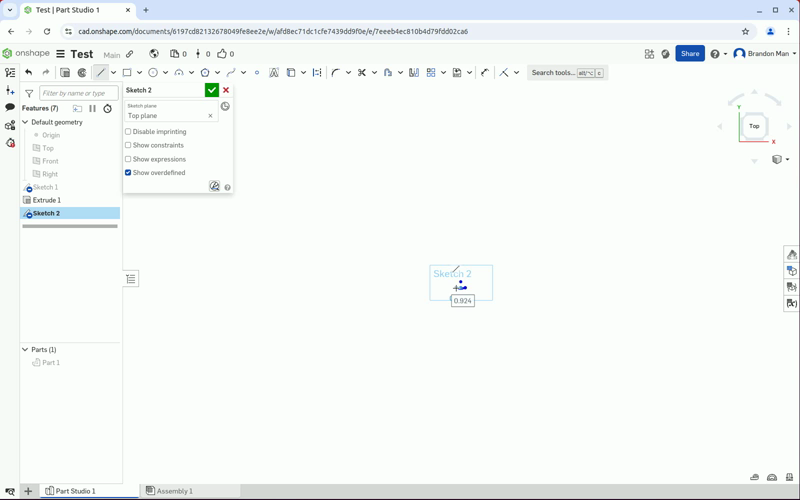
scroll(6)
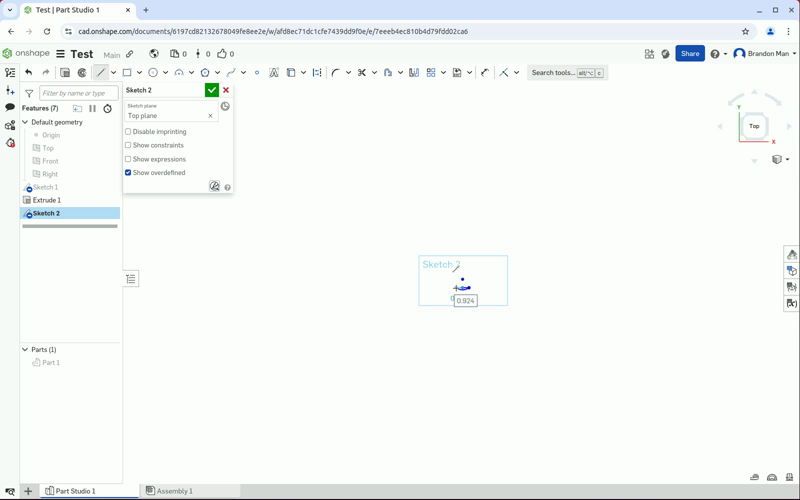
scroll(6)
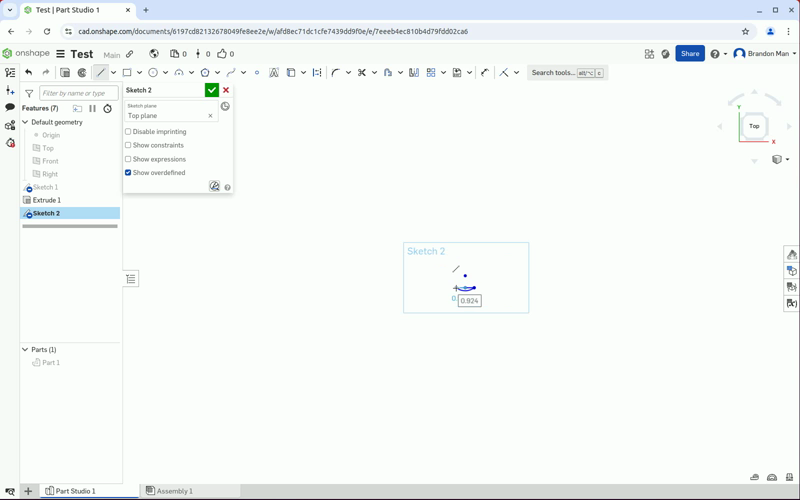
scroll(6)
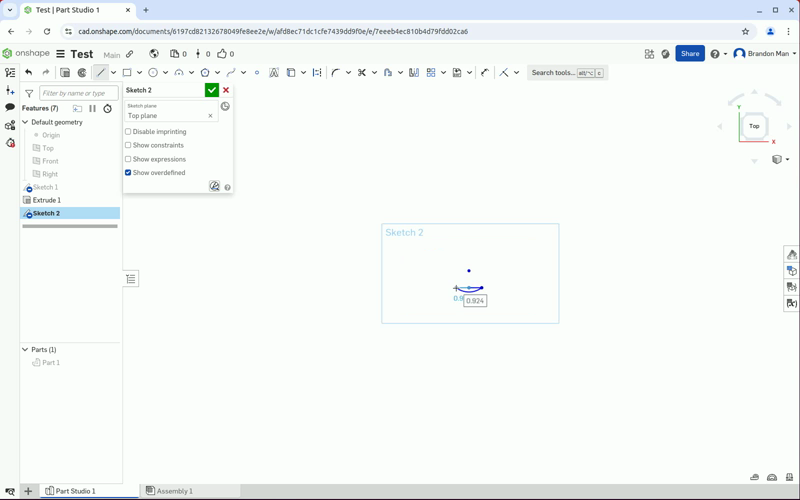
scroll(6)
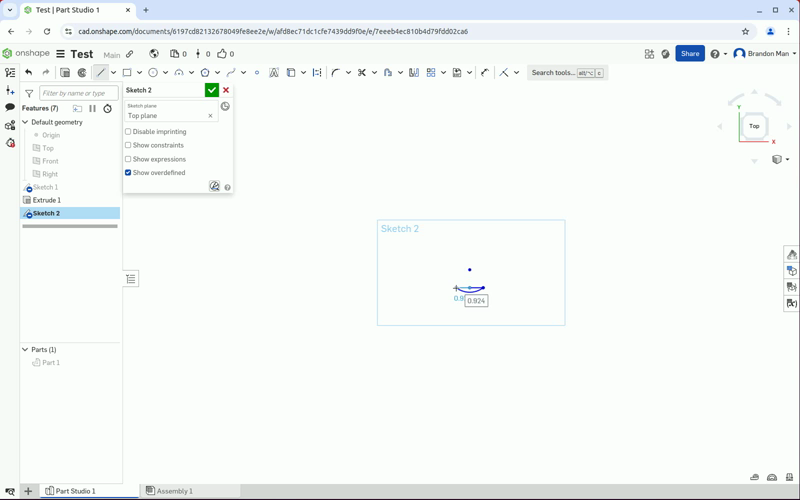
scroll(6)
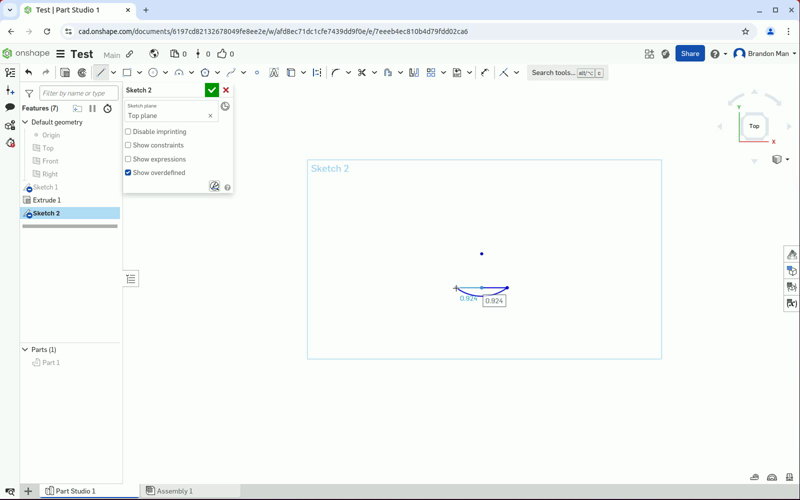
scroll(6)
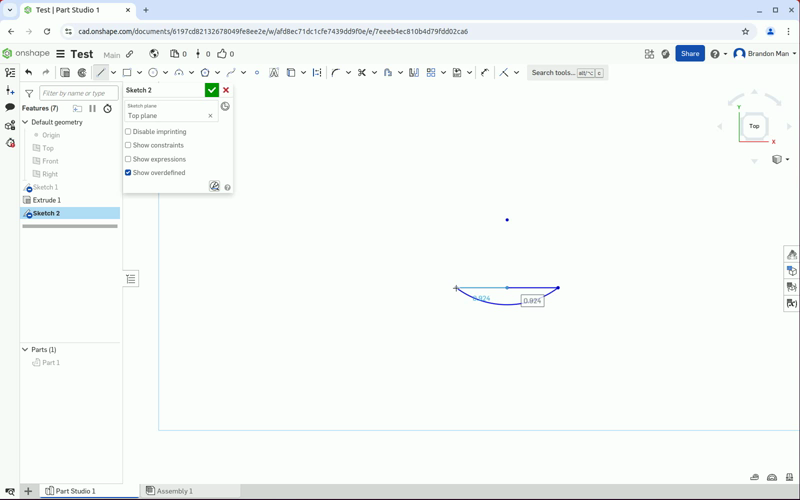
key_up(shift)
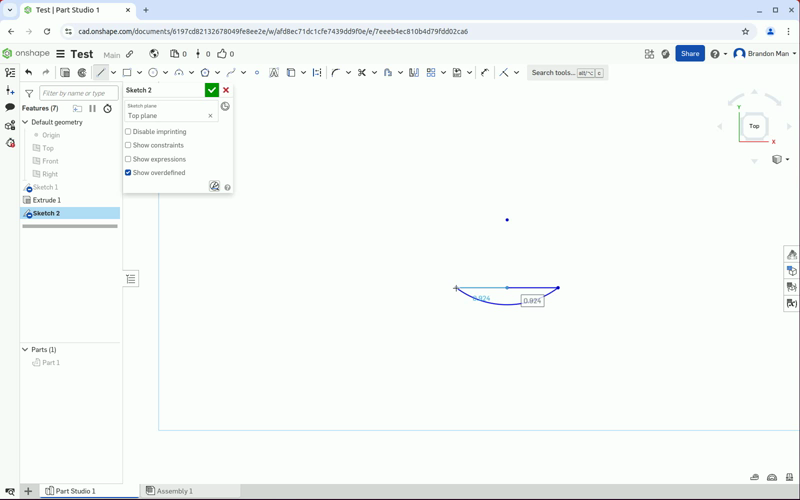
click(456, 287)
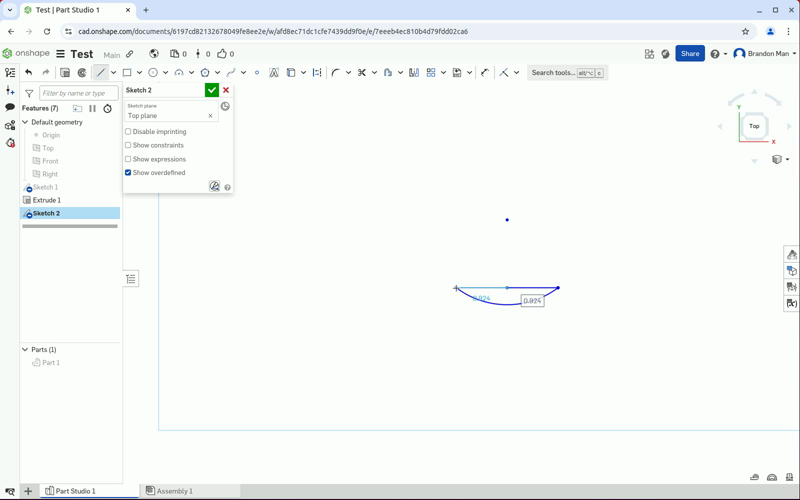
scroll(-6)
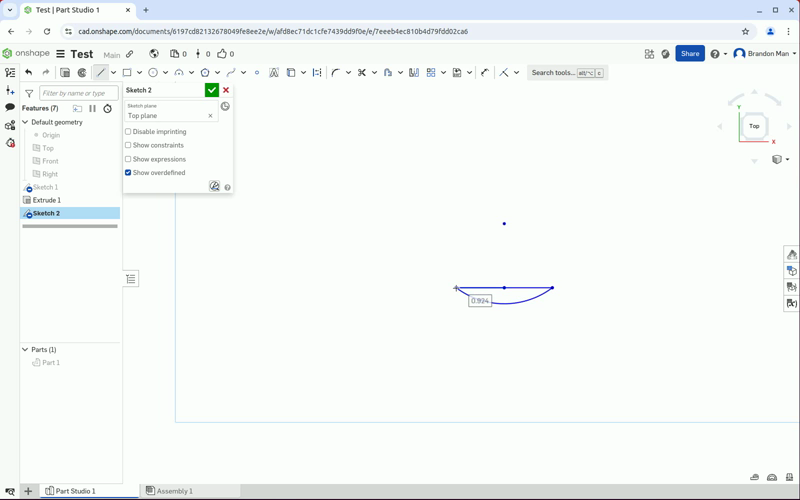
scroll(-6)
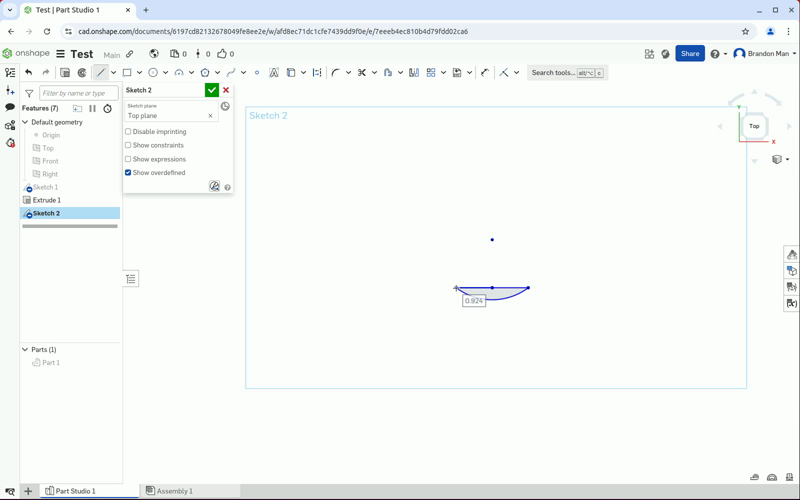
scroll(-6)
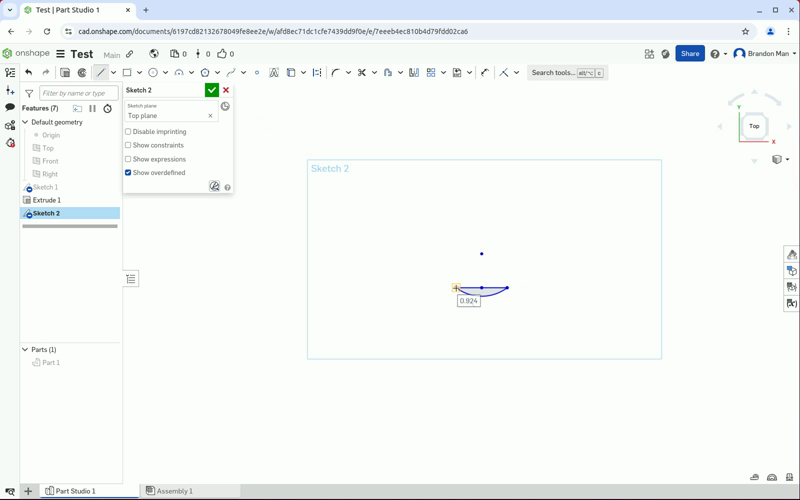
scroll(-6)
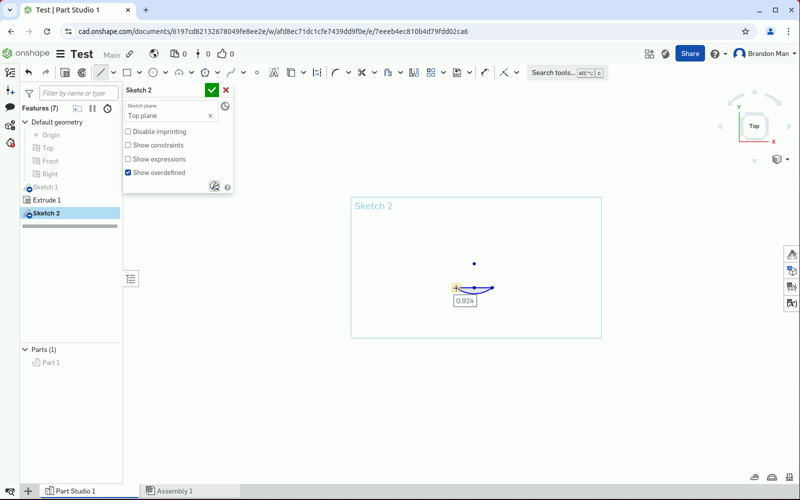
scroll(-6)
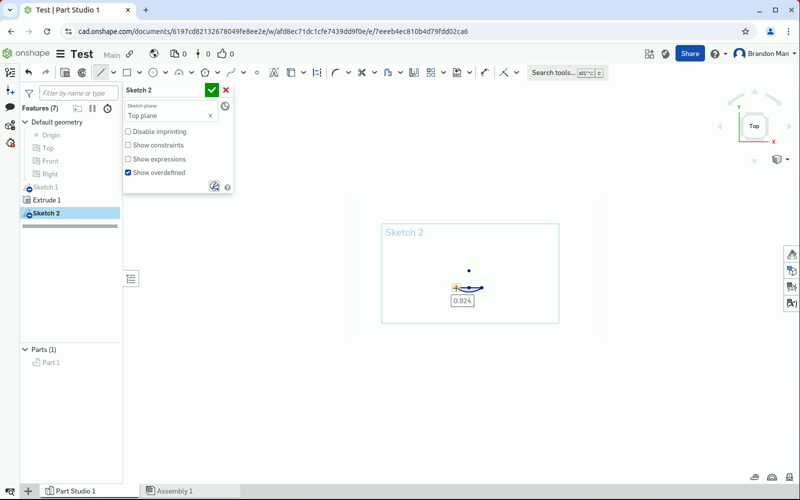
scroll(-6)
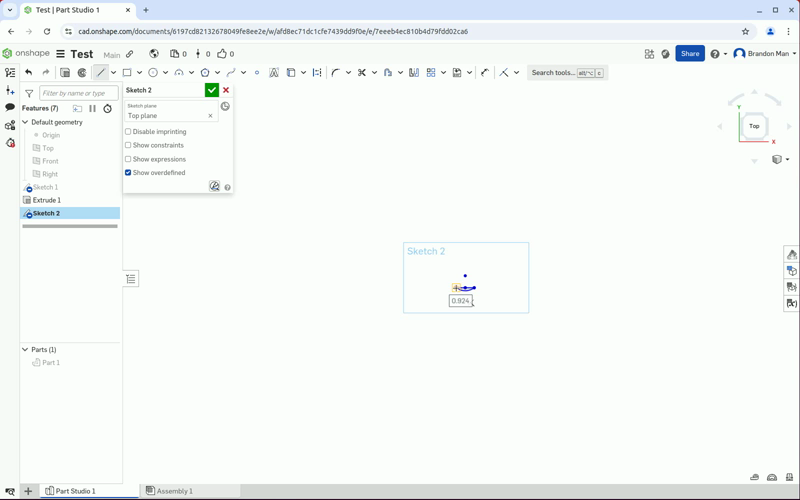
scroll(-6)
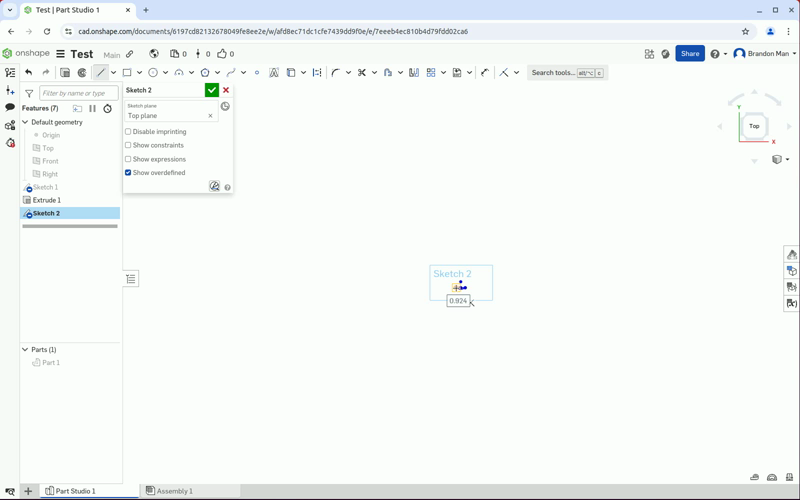
key(esc)
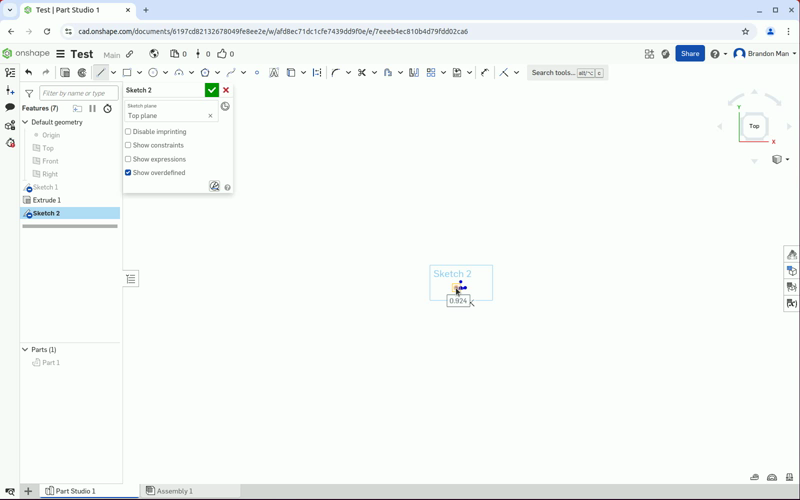
mouse_move(463, 288)
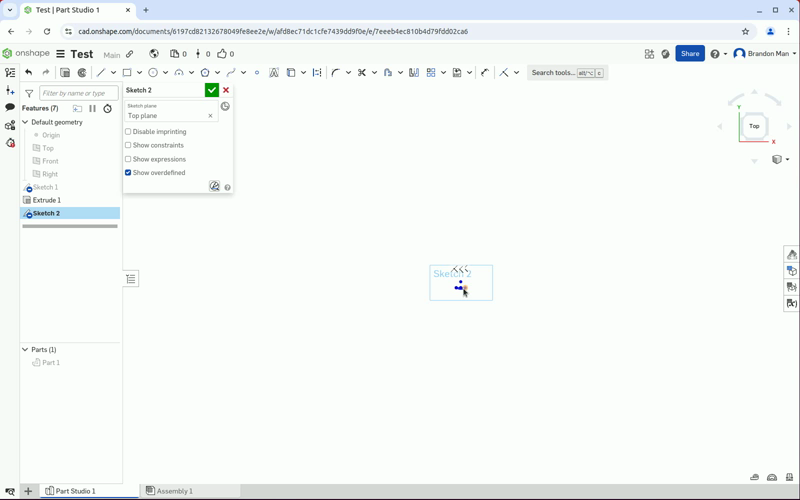
scroll(6)
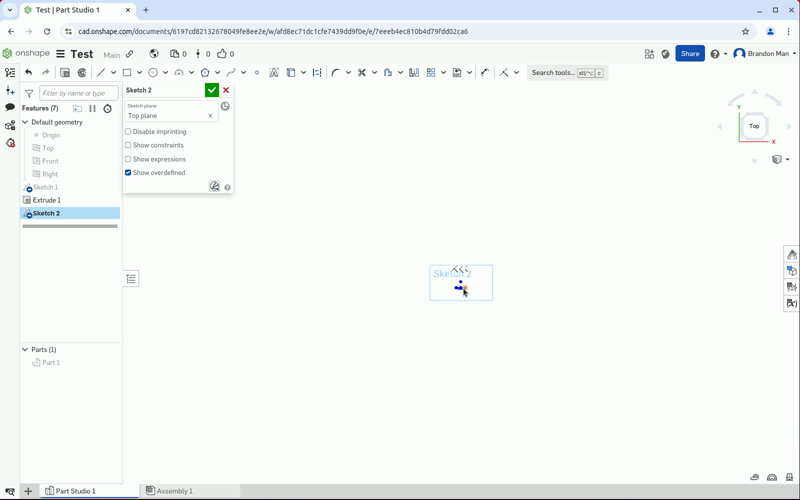
scroll(6)
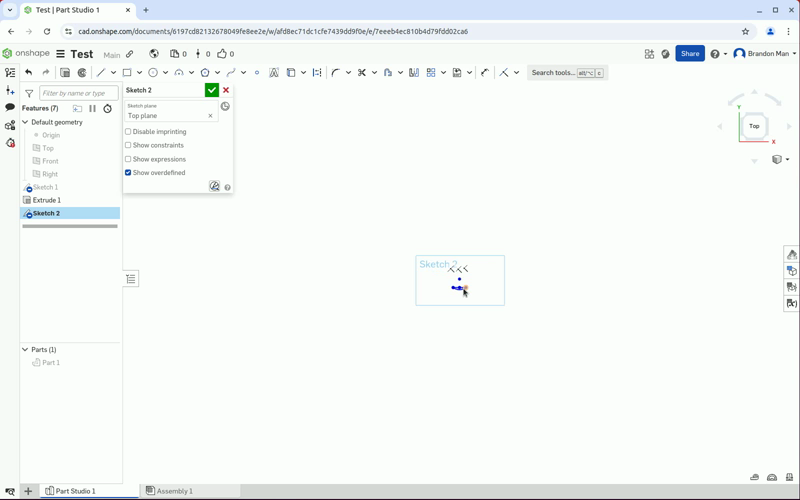
scroll(6)
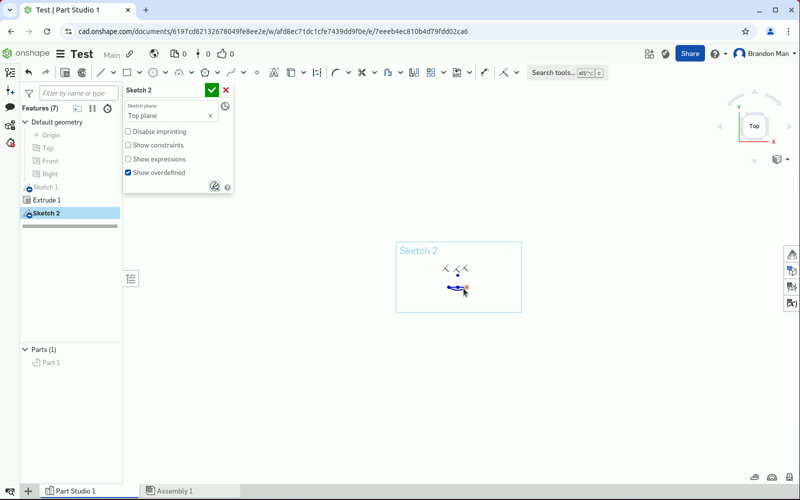
scroll(6)
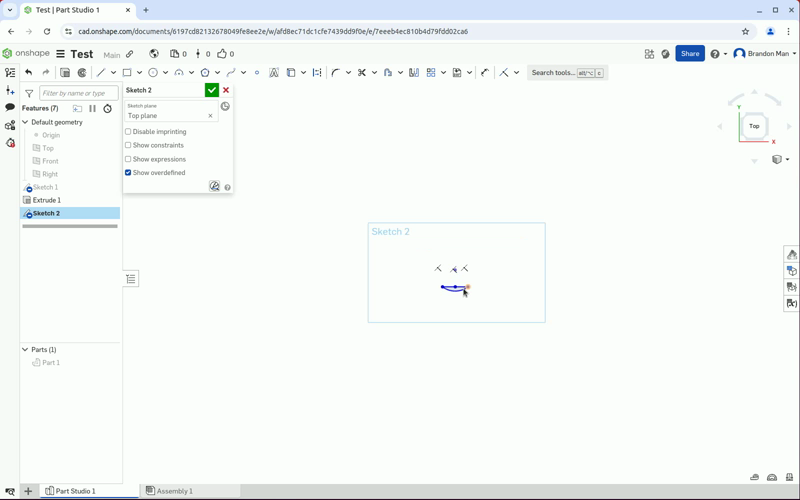
scroll(6)
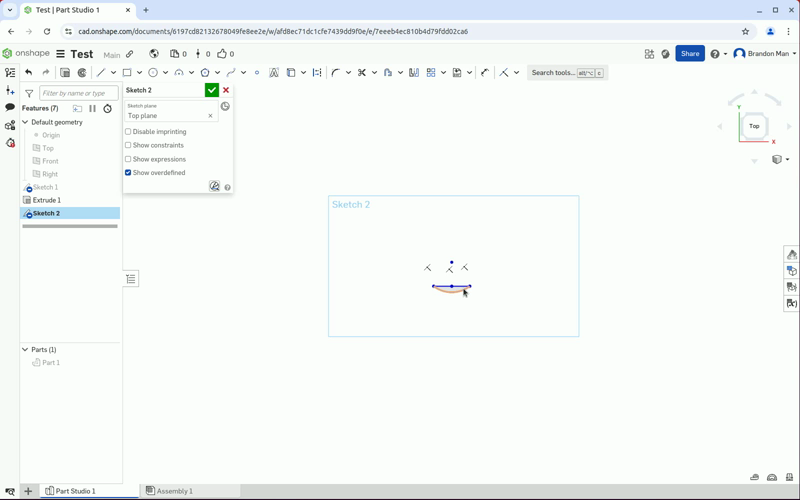
scroll(6)
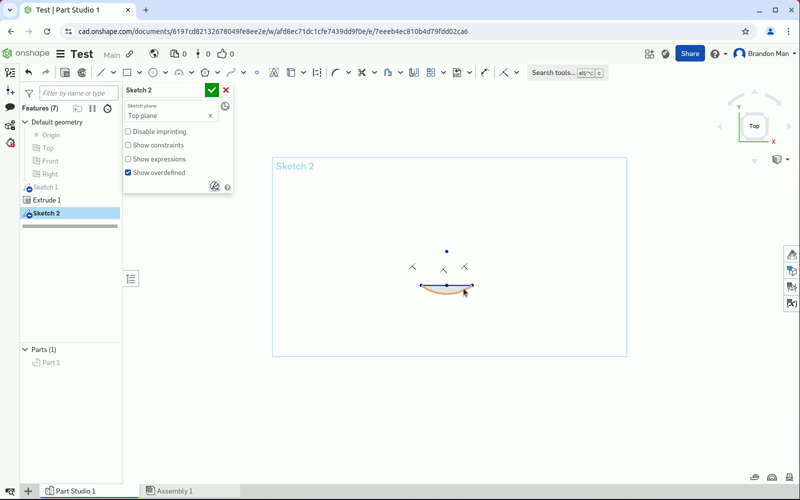
scroll(6)
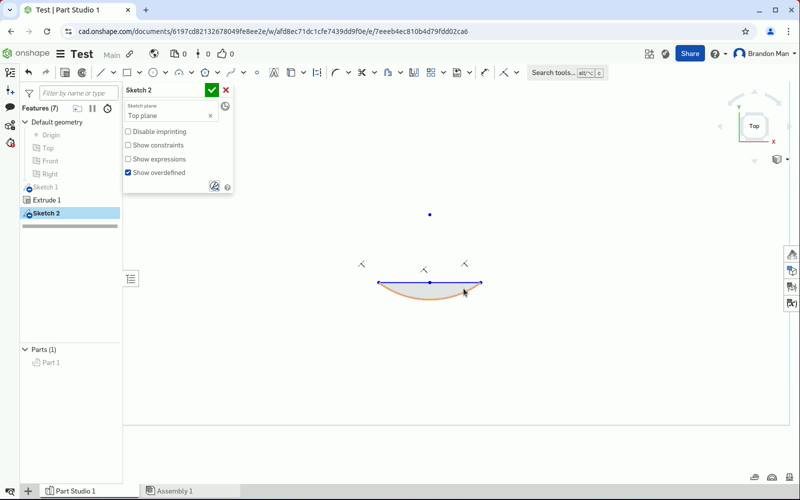
click(463, 288)
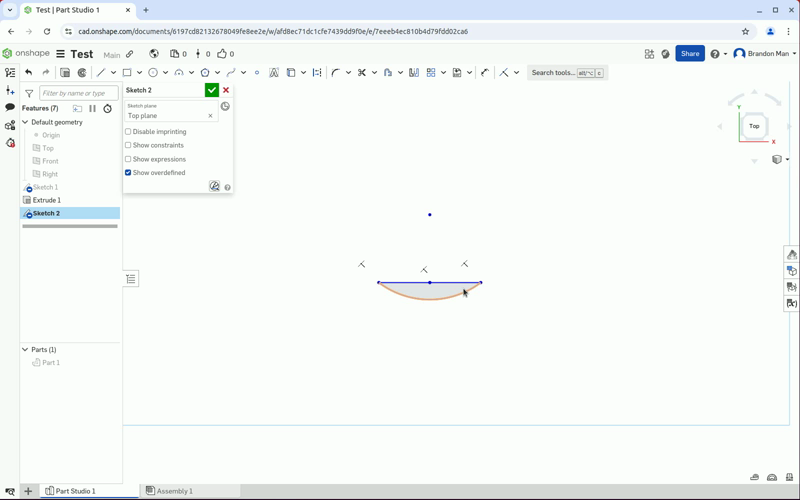
scroll(-6)
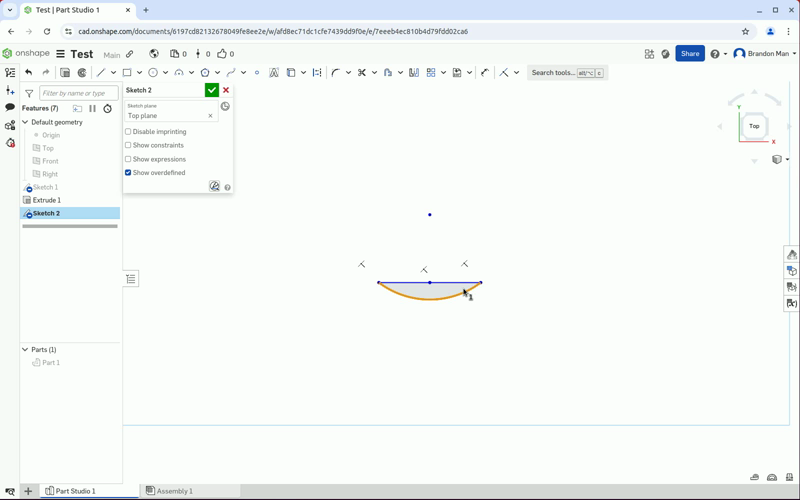
scroll(-6)
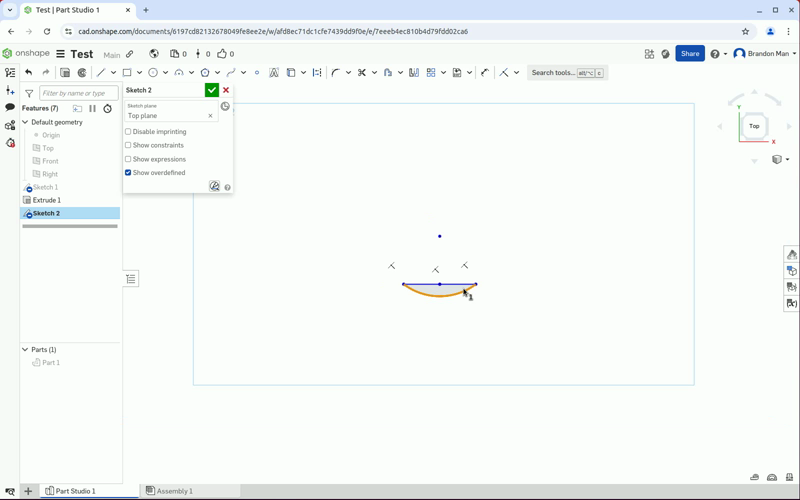
scroll(-6)
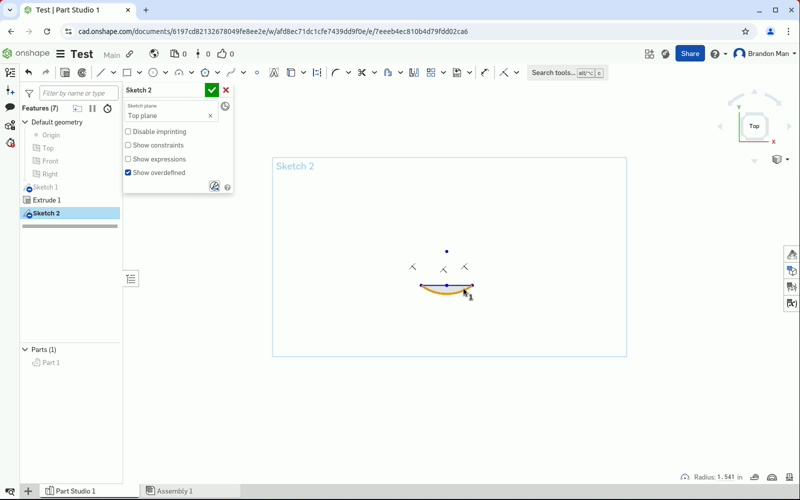
scroll(-6)
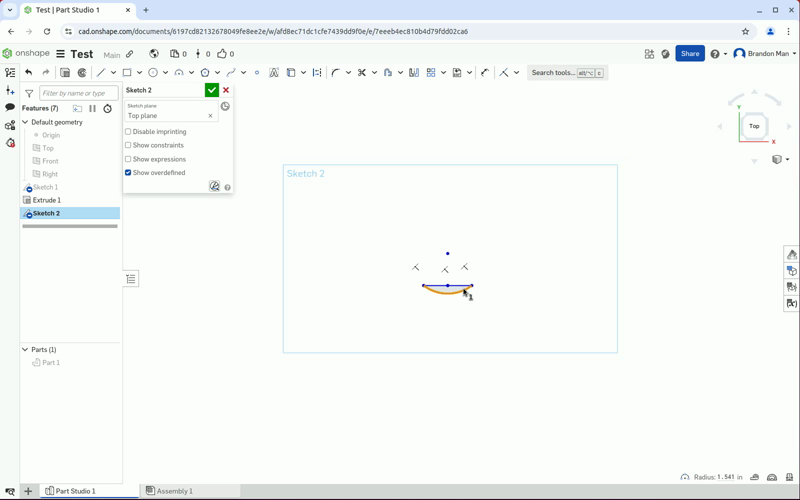
scroll(-6)
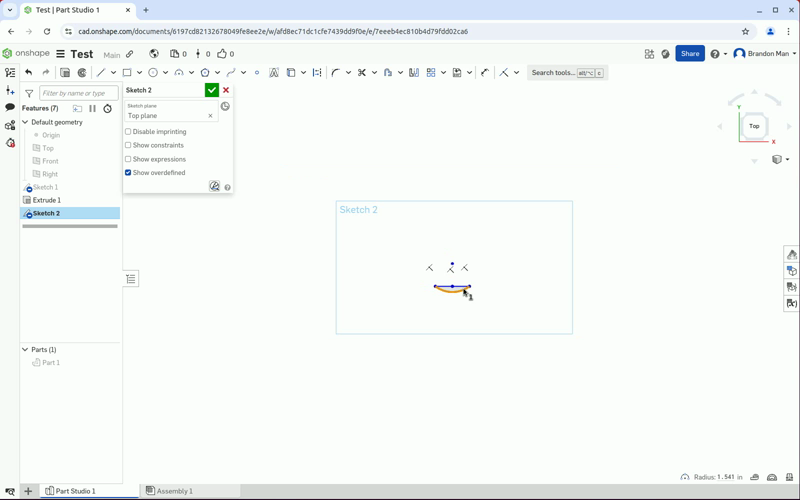
scroll(-6)
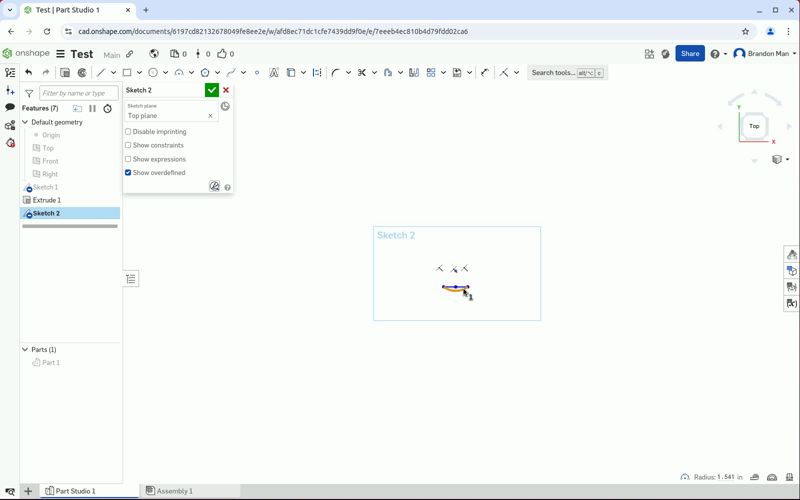
scroll(-6)
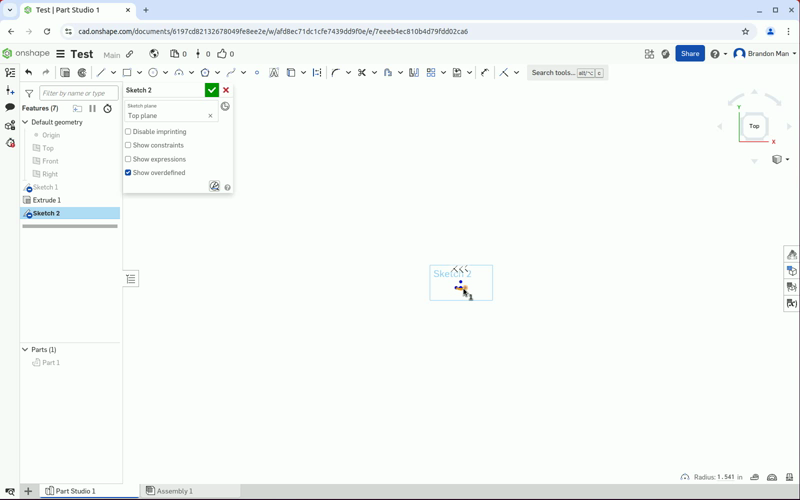
mouse_move(73, 352)
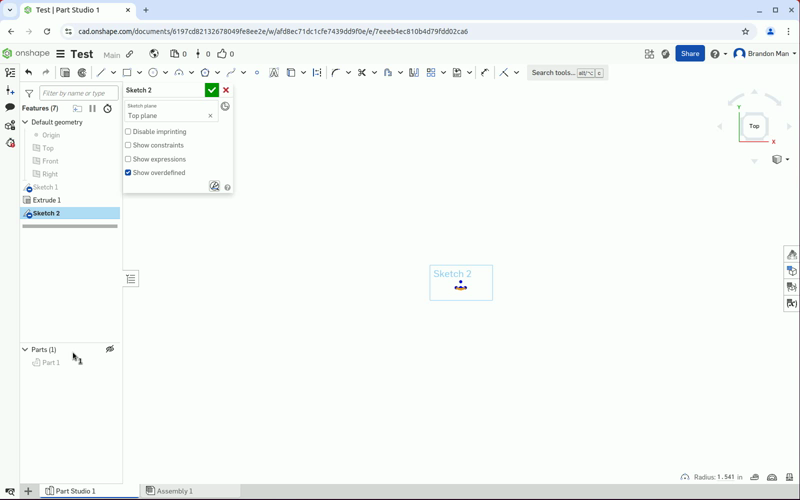
key(shift+y)
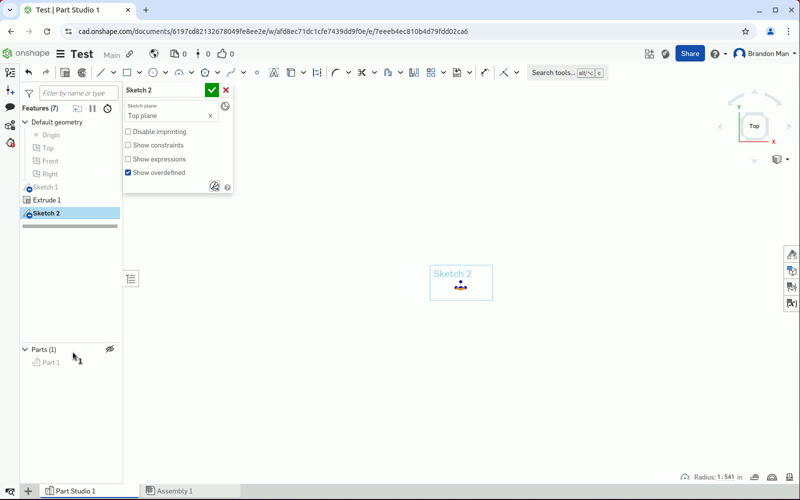
key(shift+e)
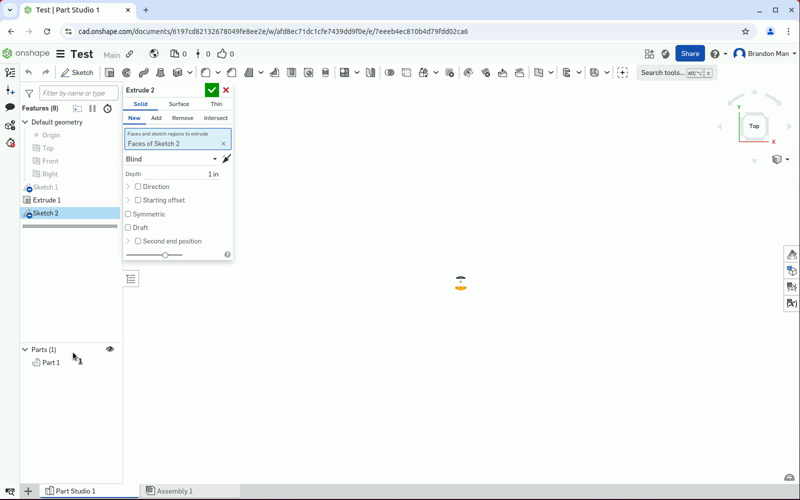
mouse_move(143, 106)
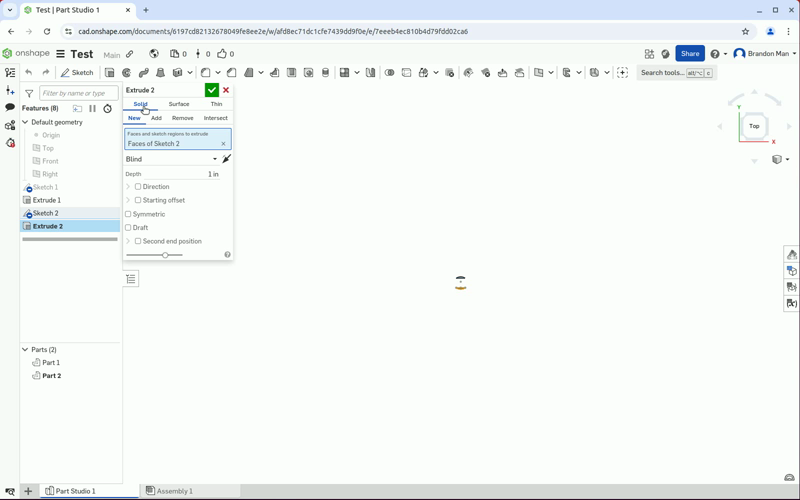
click(143, 106)
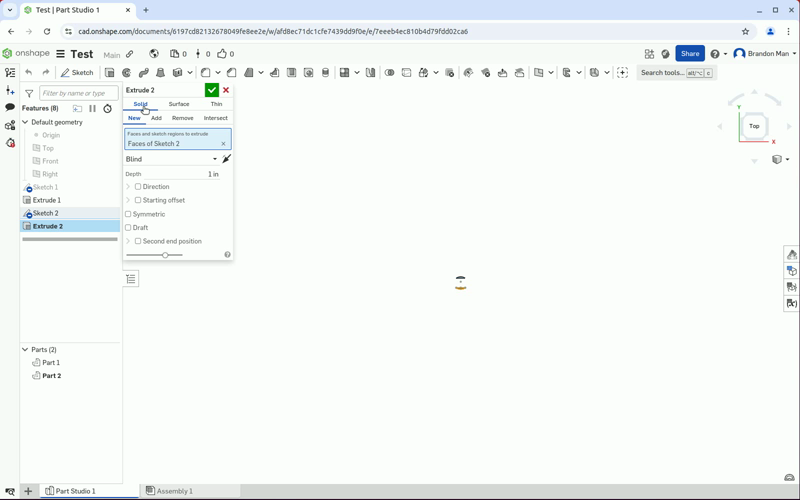
mouse_move(137, 120)
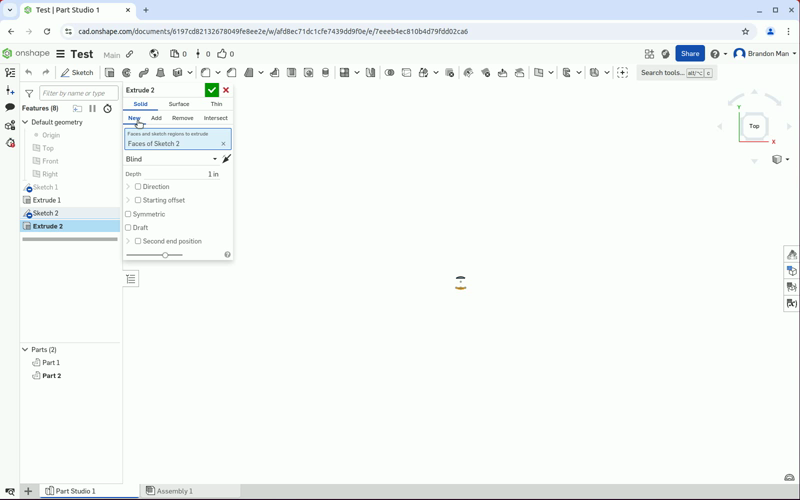
click(137, 120)
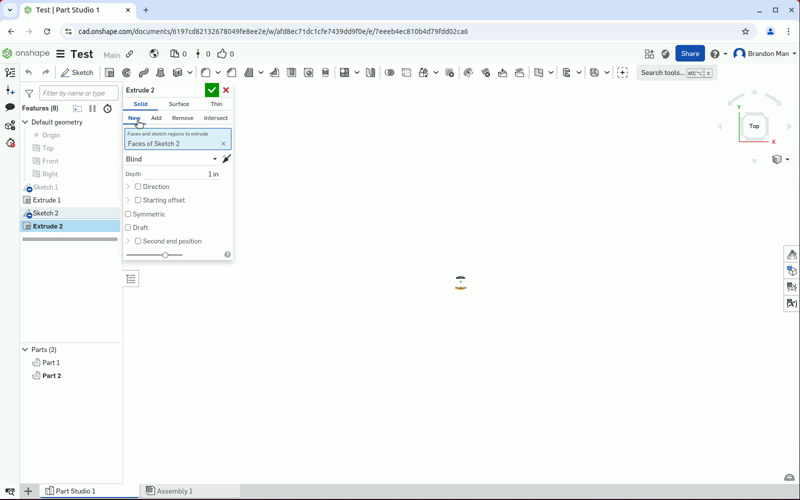
key(tab, 4)
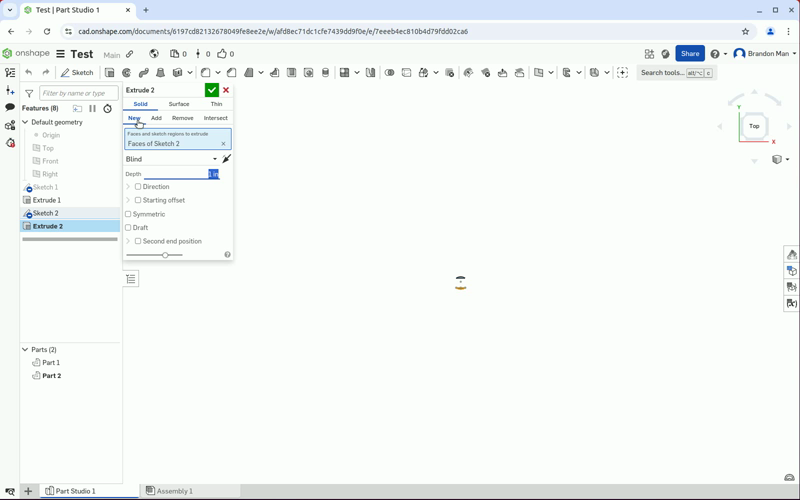
text(-23.108)
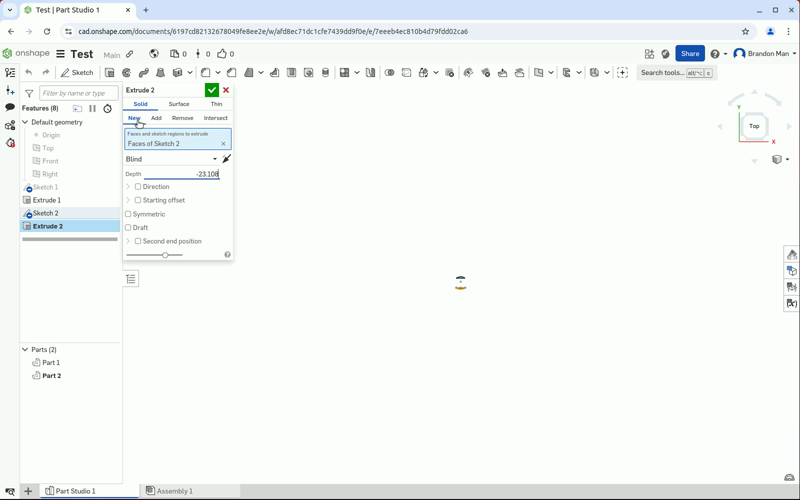
key(enter)
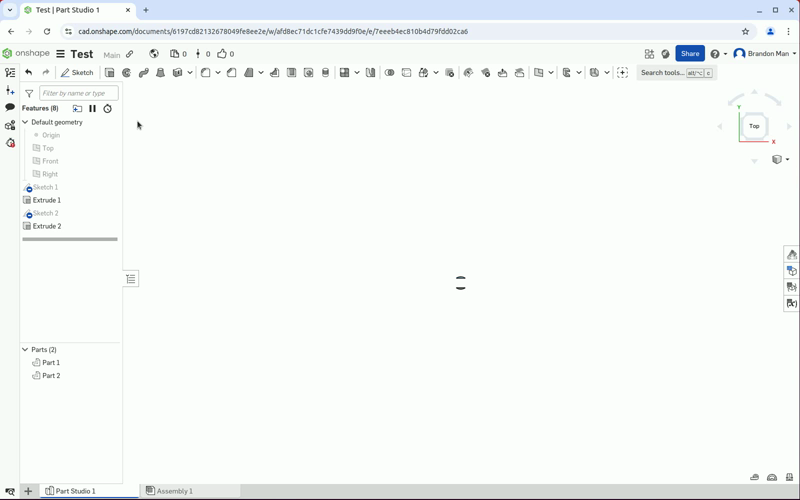
key(shift+h)
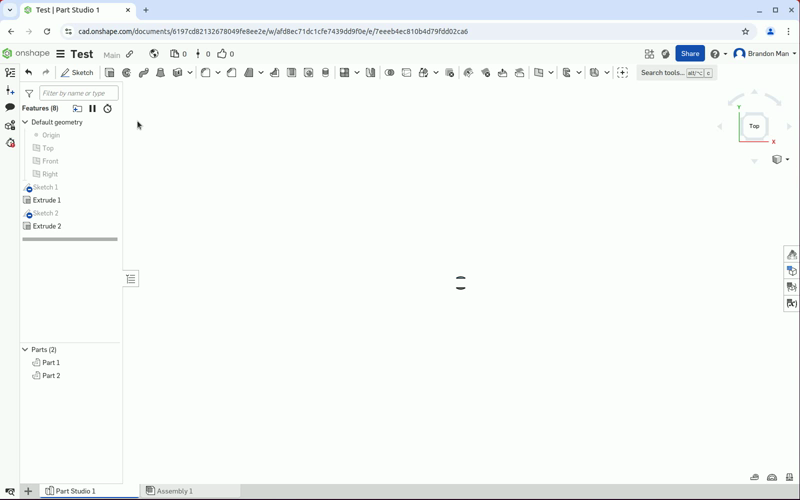
key(shift+h)
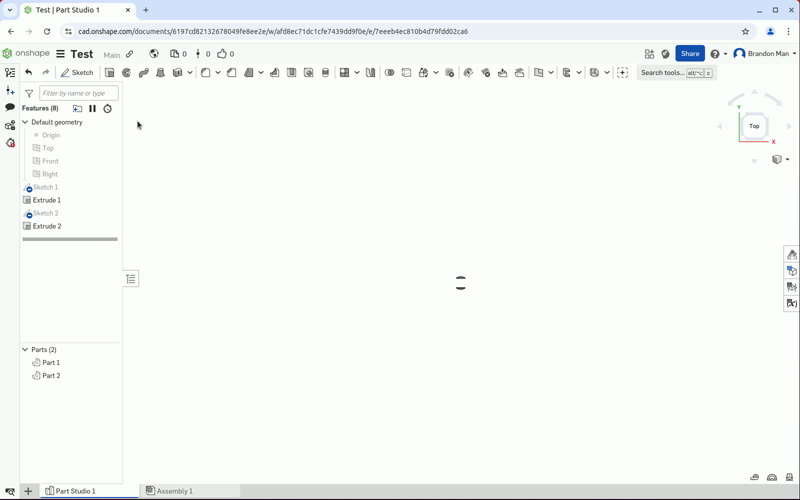
mouse_move(73, 189)
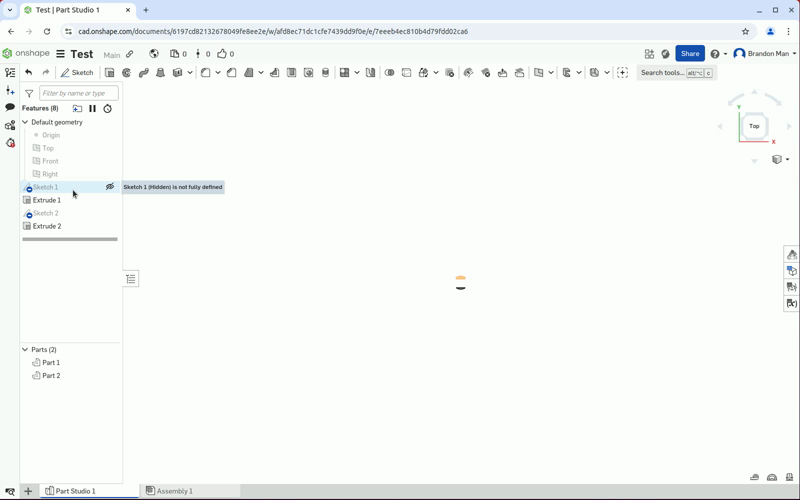
click(73, 189)
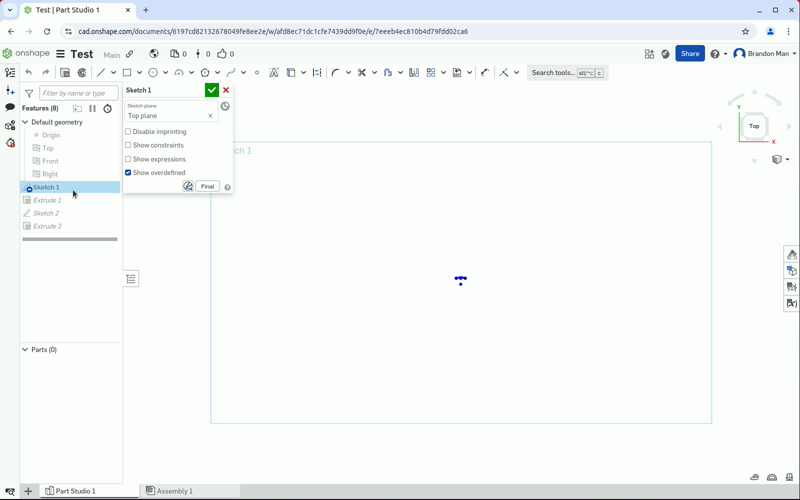
mouse_move(229, 92)
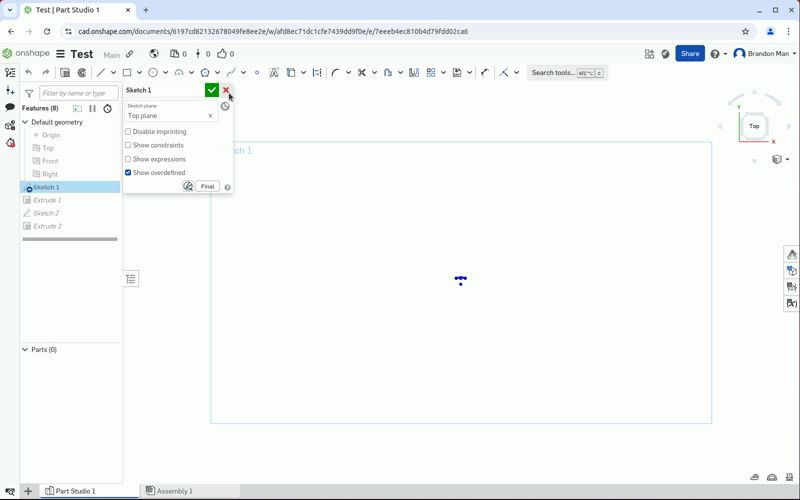
click(229, 92)
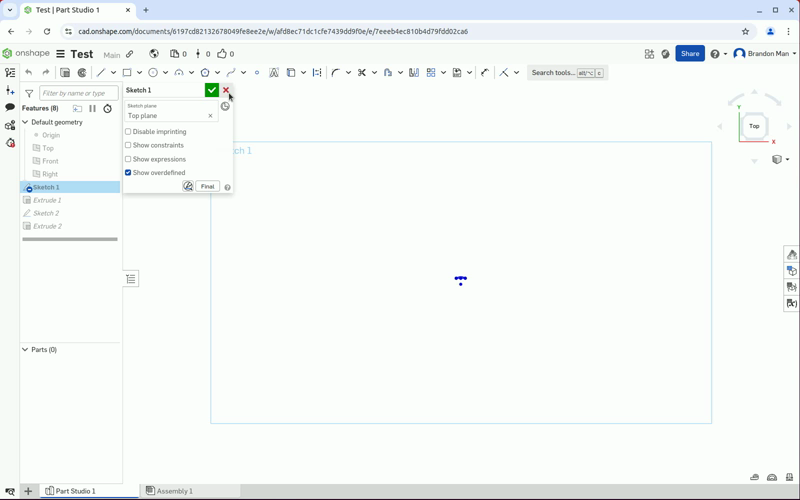
key(shift+s)
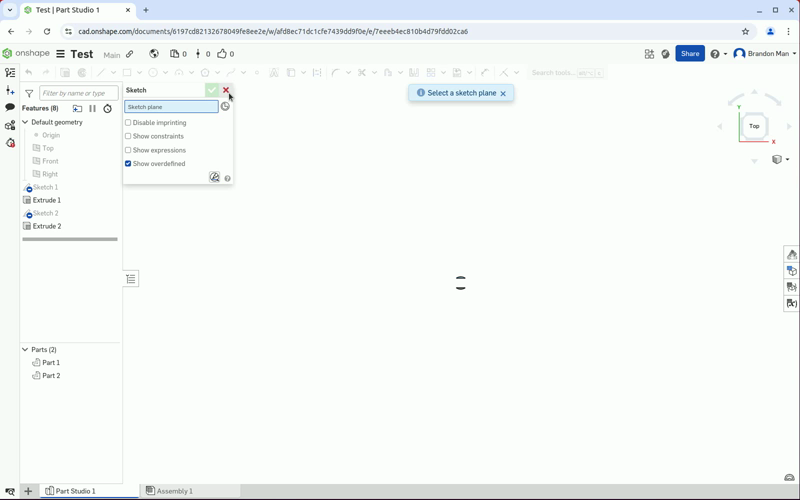
mouse_move(73, 150)
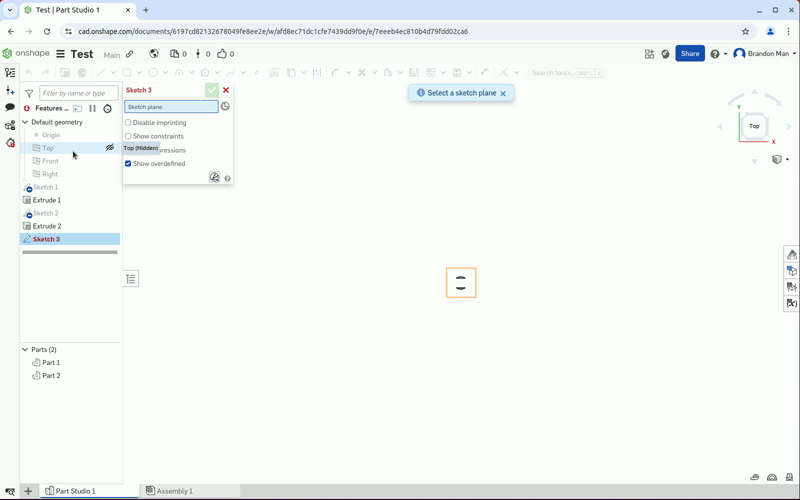
click(73, 150)
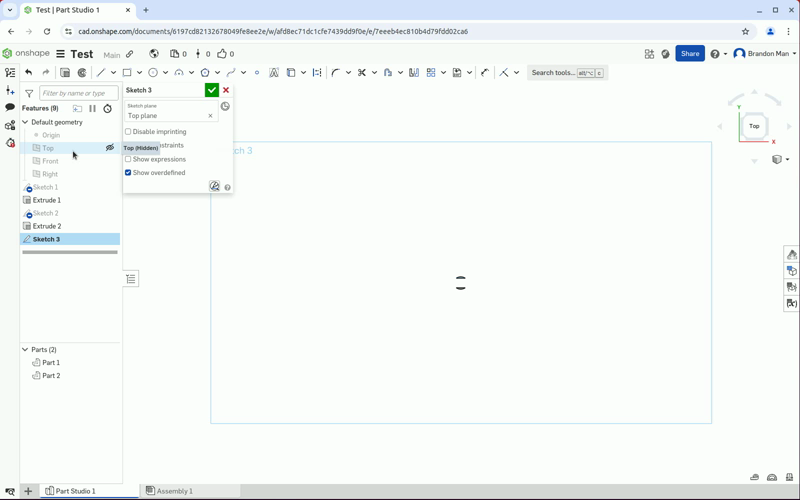
mouse_move(73, 352)
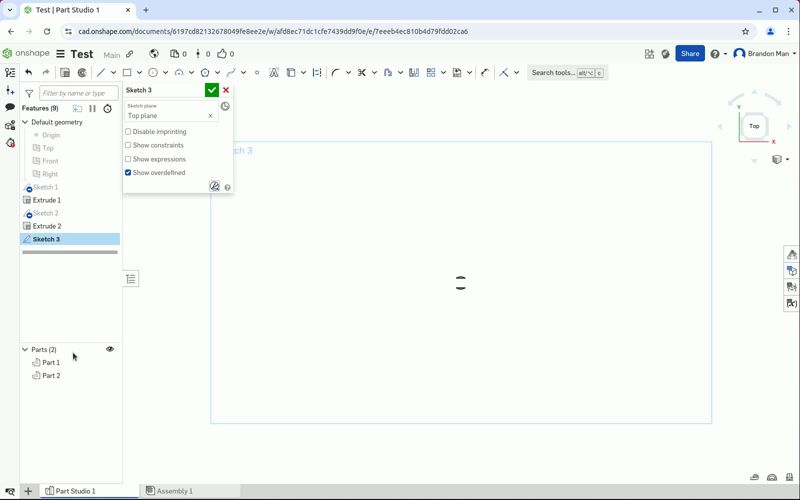
key(y)
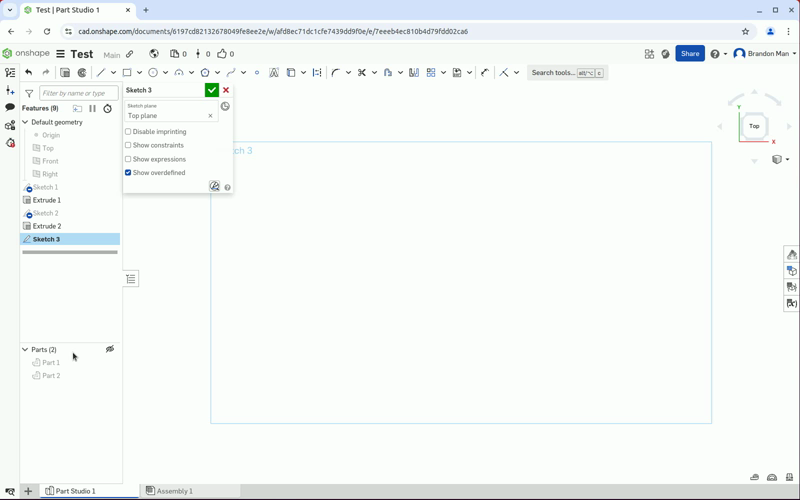
key(l)
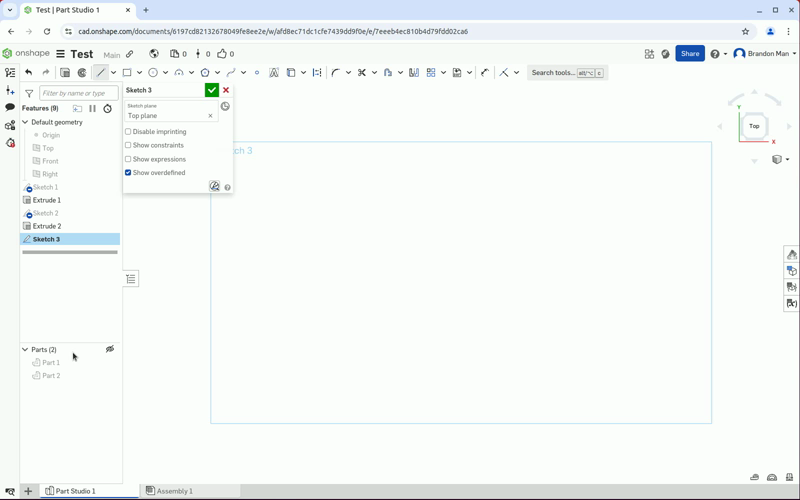
key_down(shift)
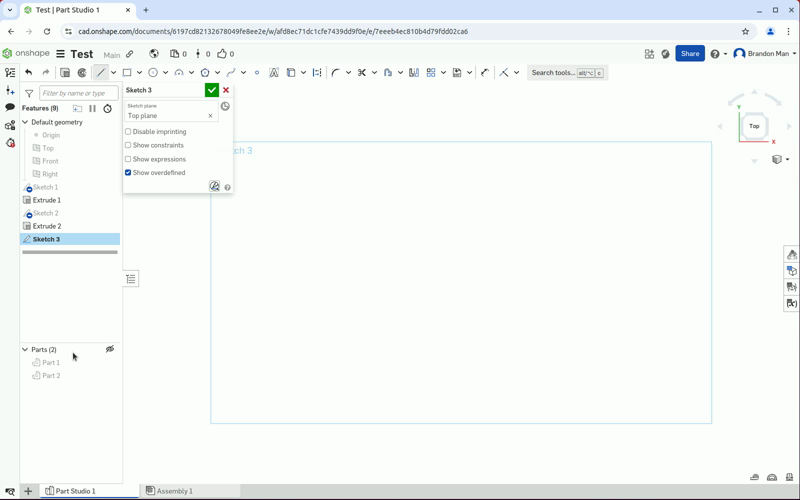
mouse_move(456, 287)
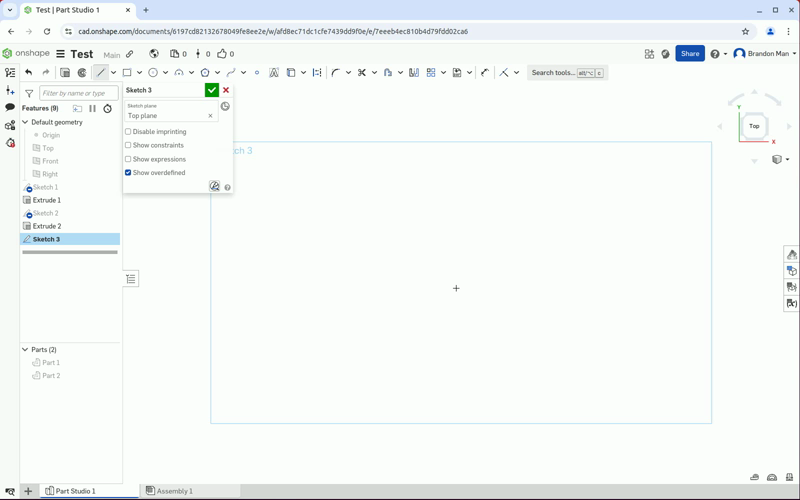
click(456, 287)
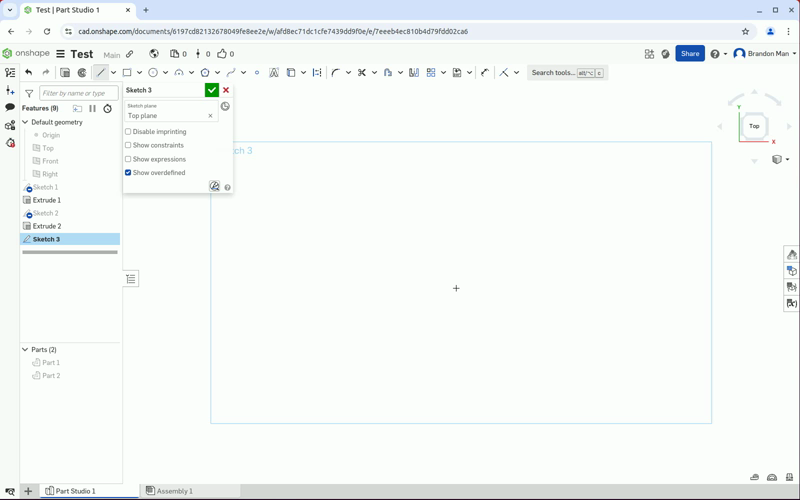
key_up(shift)
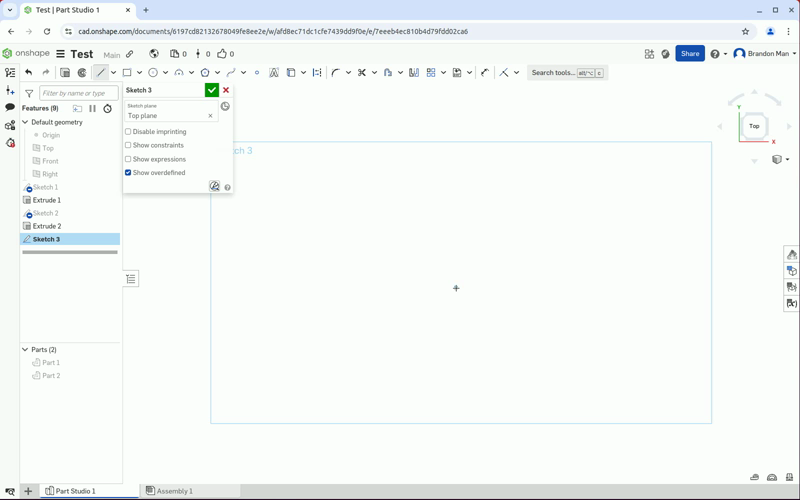
key_down(shift)
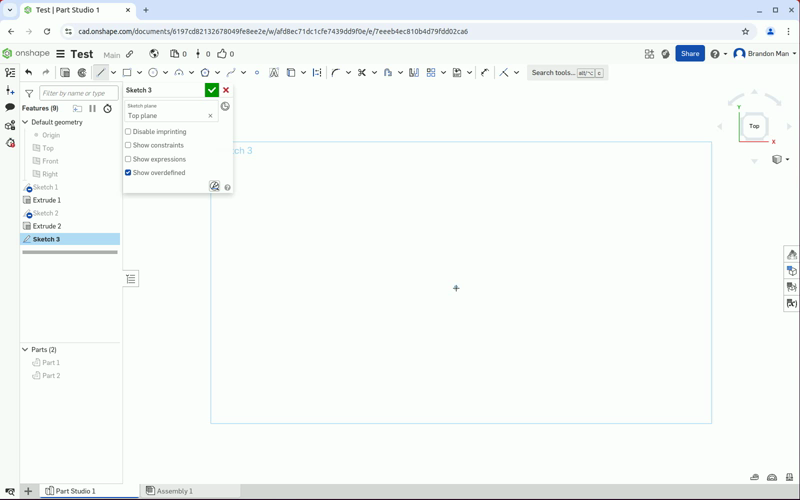
mouse_move(486, 287)
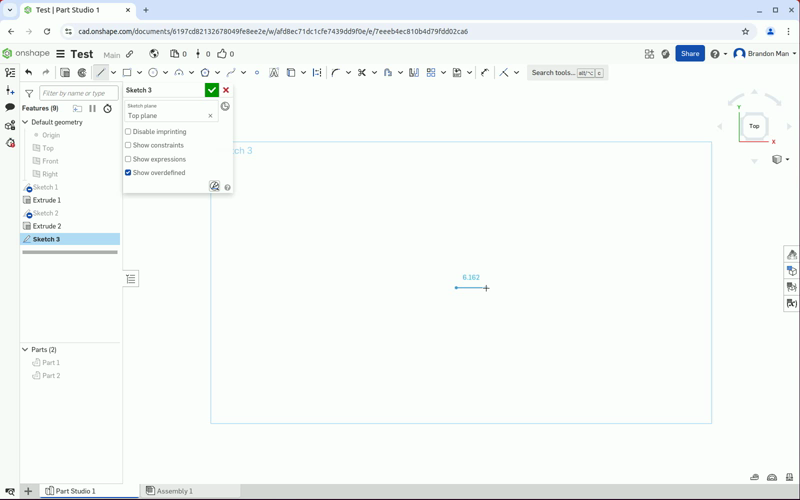
mouse_move(460, 287)
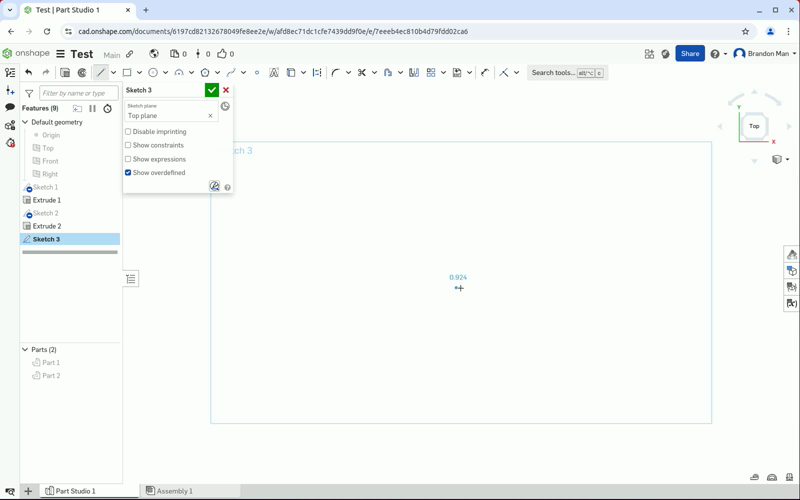
scroll(6)
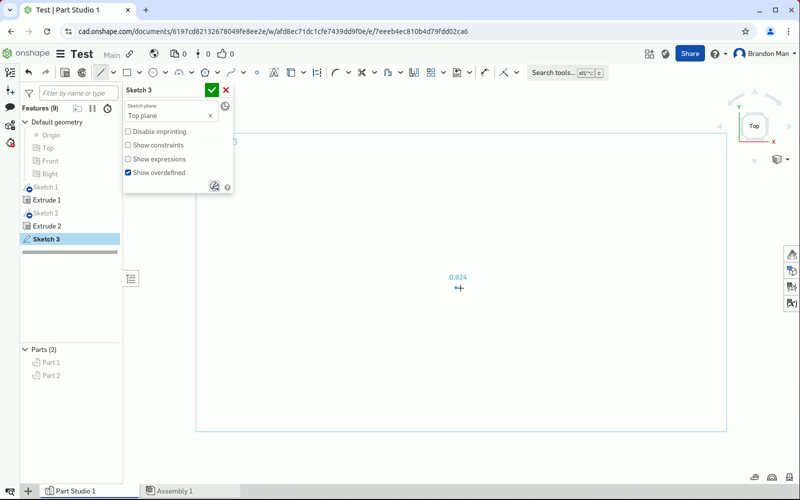
scroll(6)
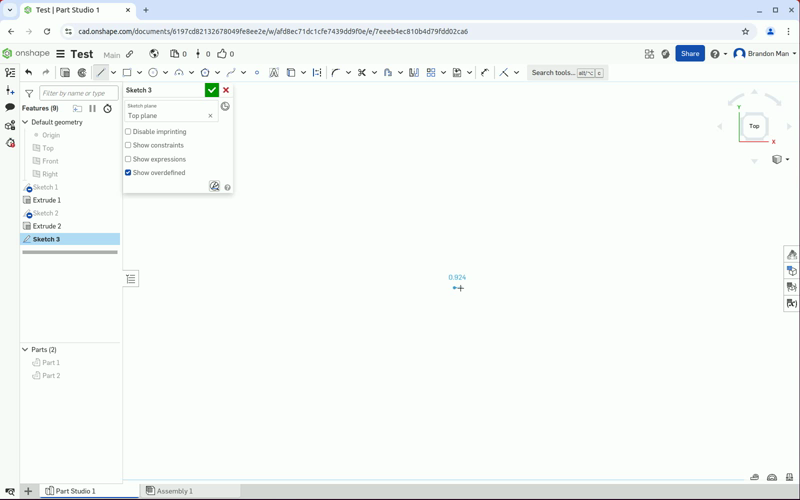
scroll(6)
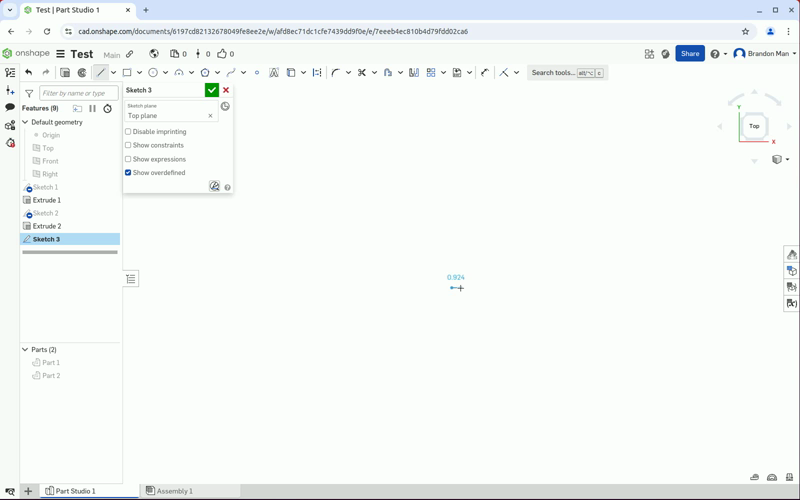
scroll(6)
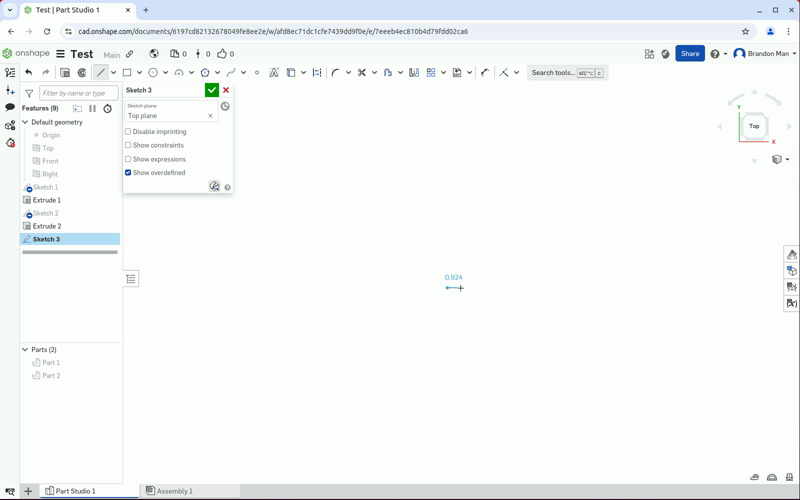
scroll(6)
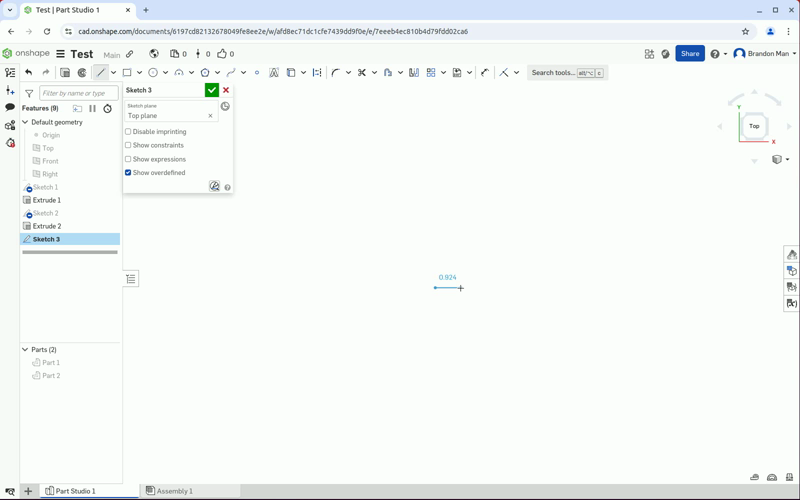
scroll(6)
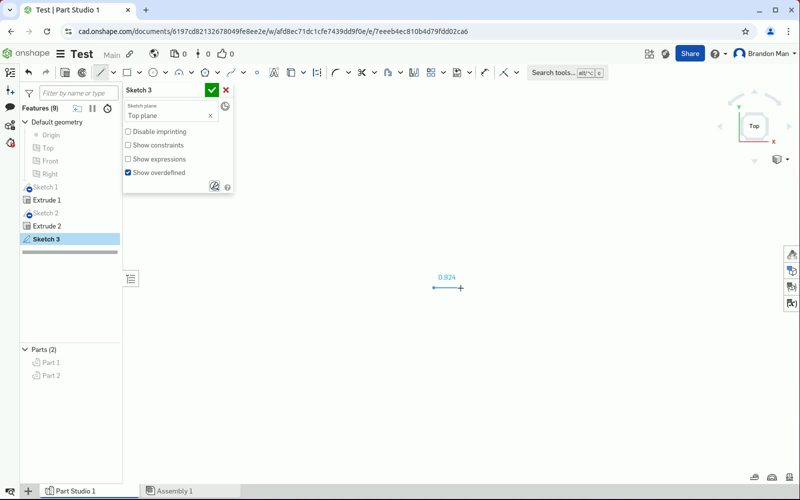
scroll(6)
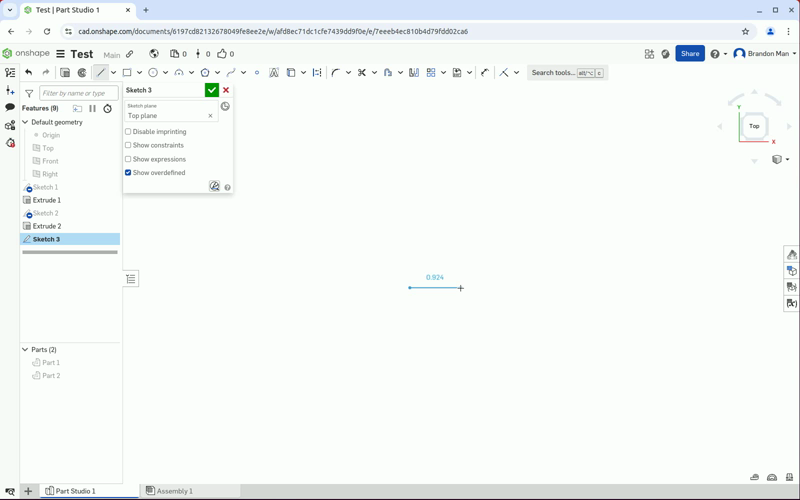
click(460, 287)
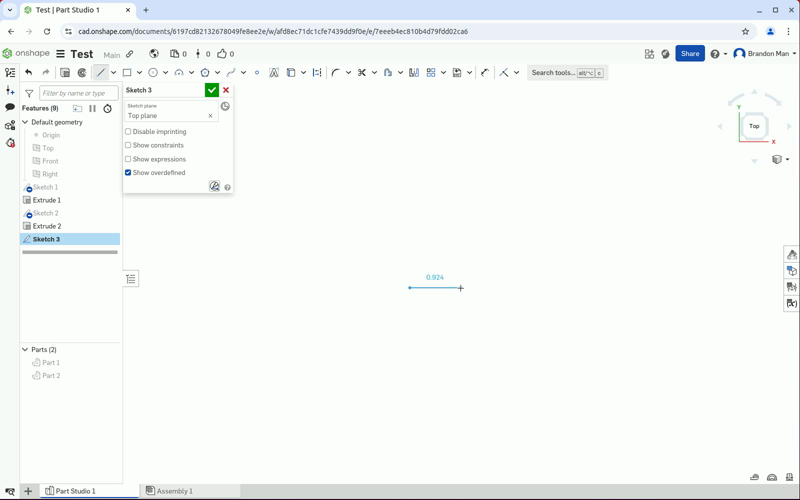
scroll(-6)
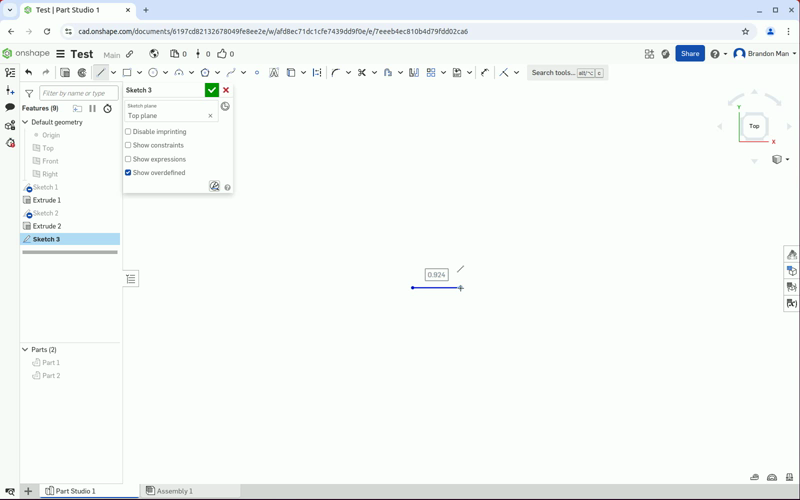
scroll(-6)
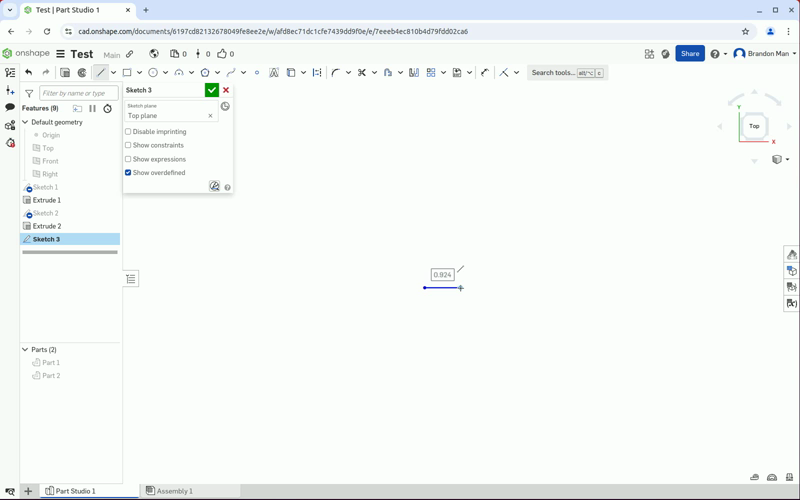
scroll(-6)
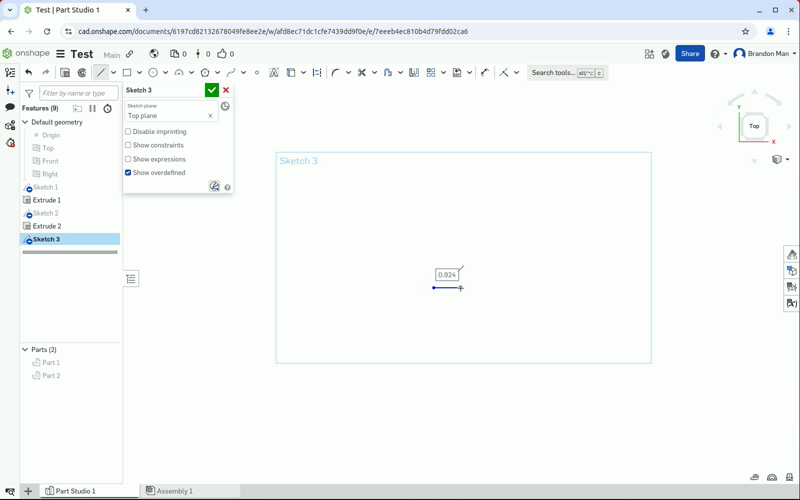
scroll(-6)
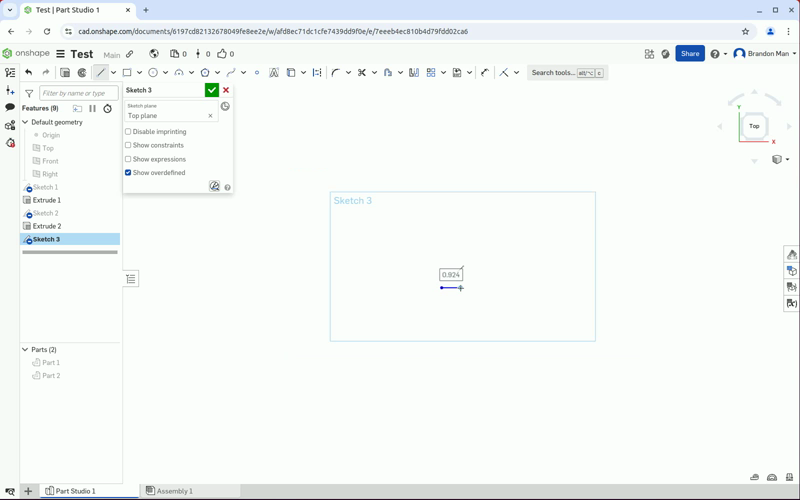
scroll(-6)
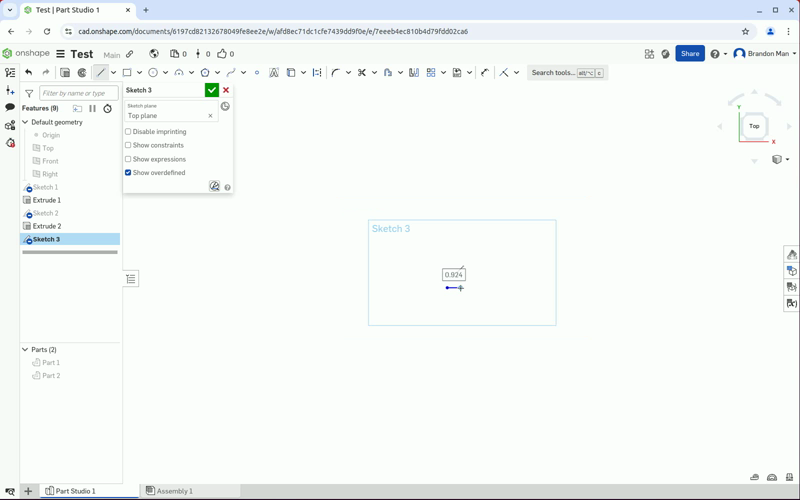
scroll(-6)
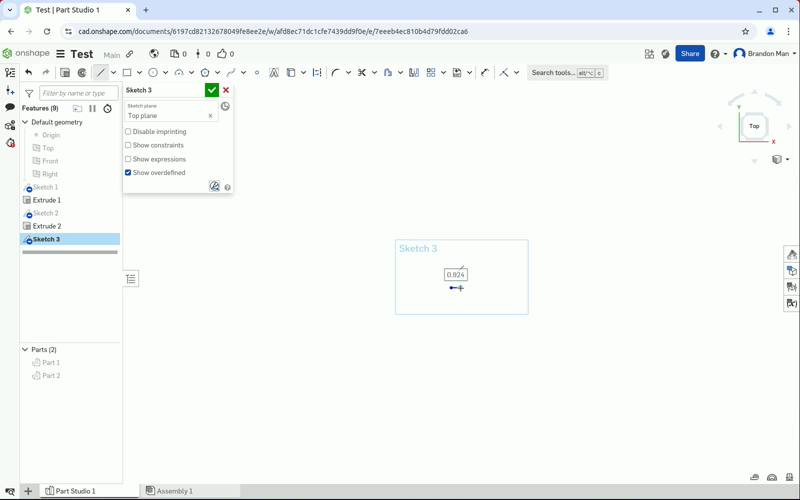
scroll(-6)
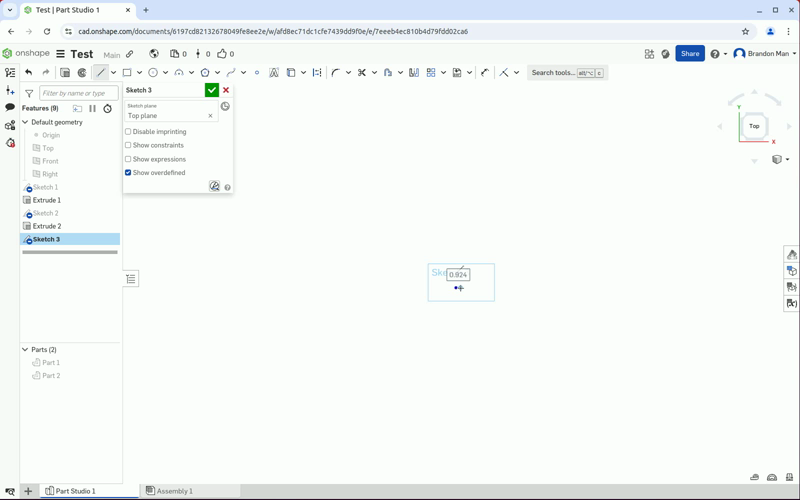
key_up(shift)
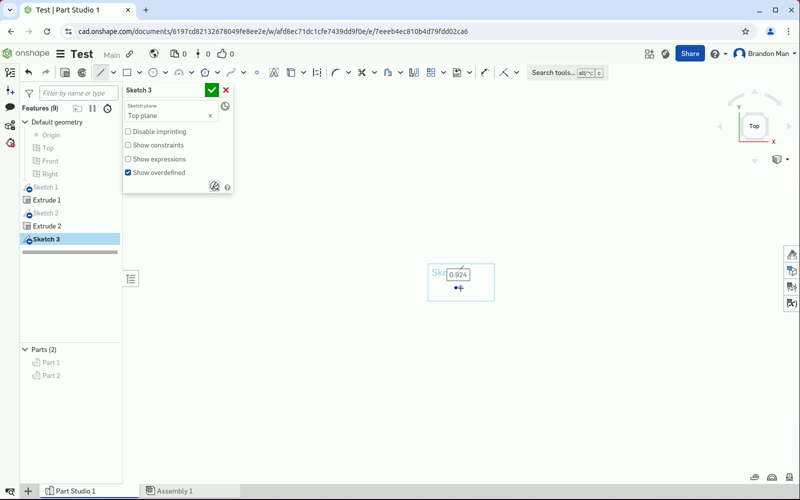
key(esc)
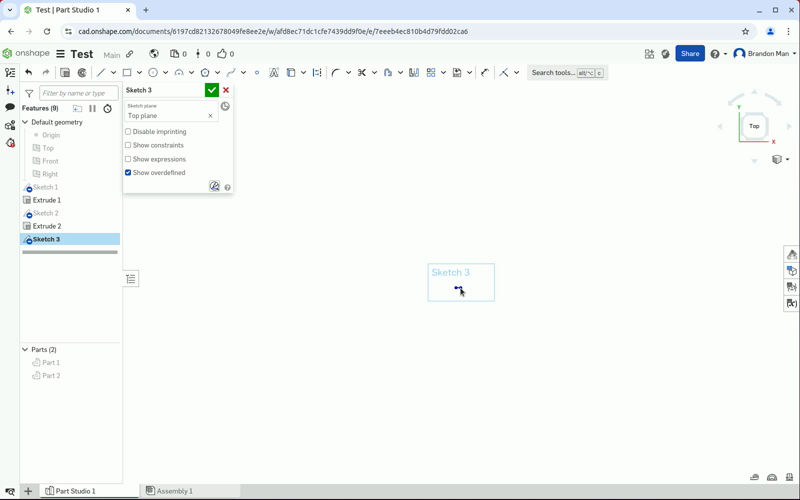
key(a)
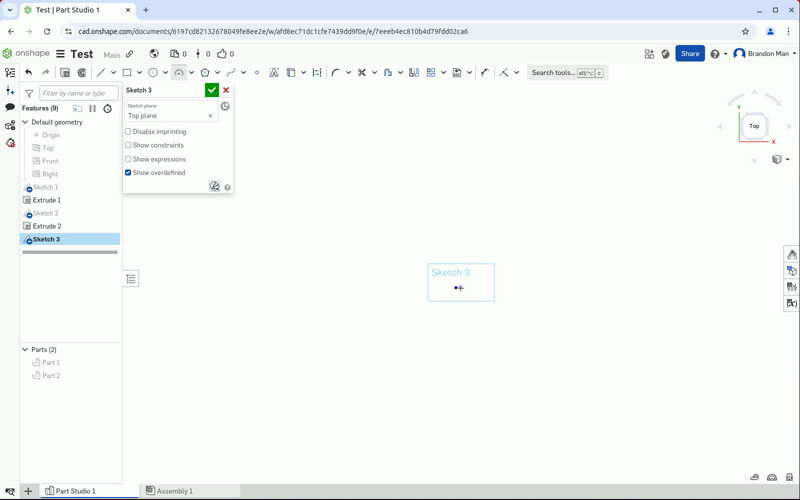
mouse_move(460, 287)
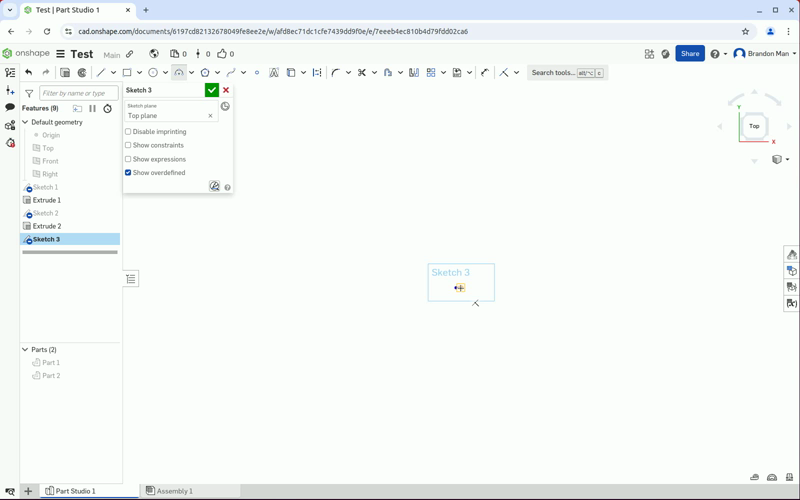
click(460, 287)
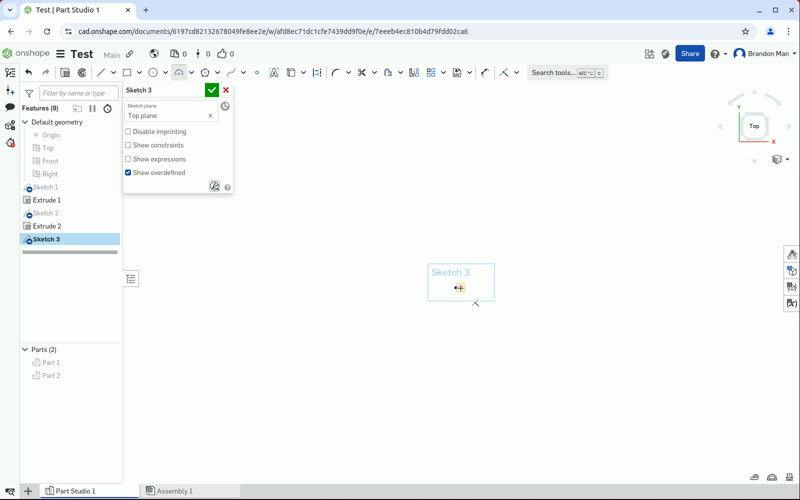
key_down(shift)
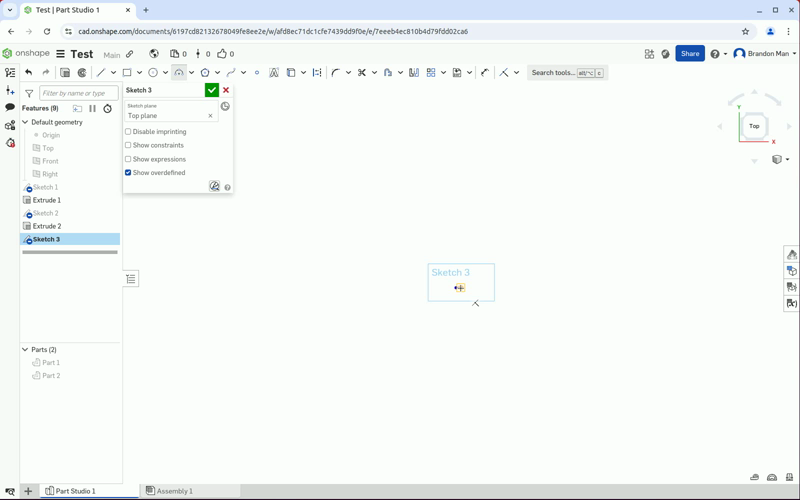
mouse_move(460, 277)
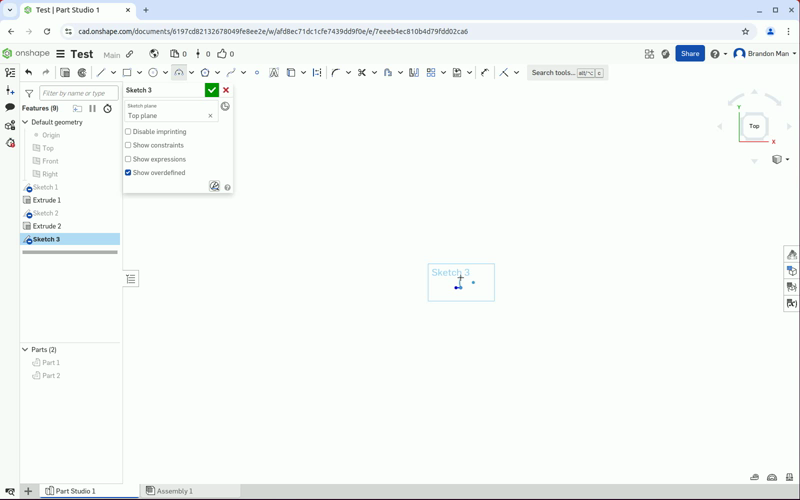
click(460, 277)
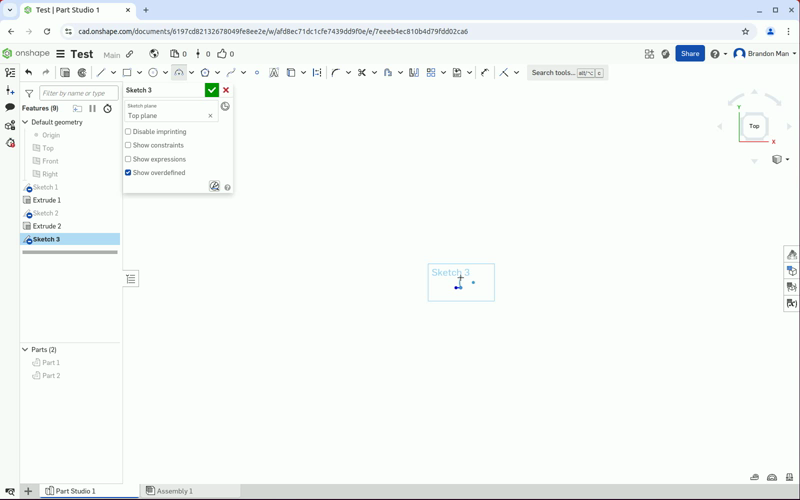
mouse_move(455, 282)
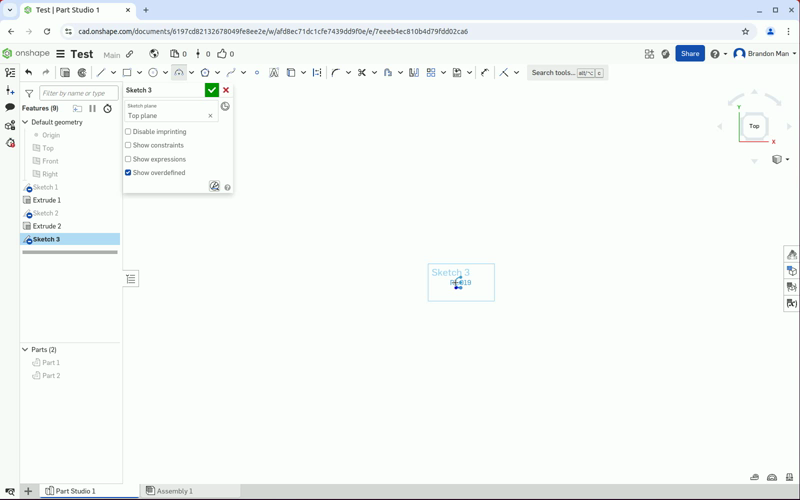
click(455, 282)
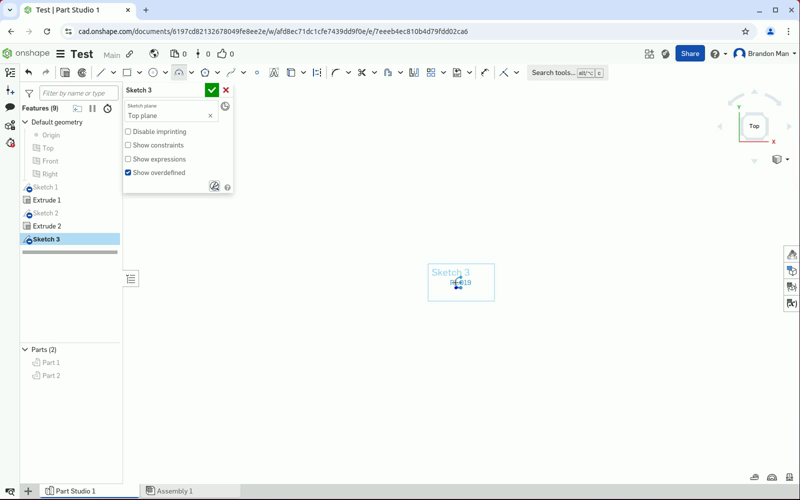
key_up(shift)
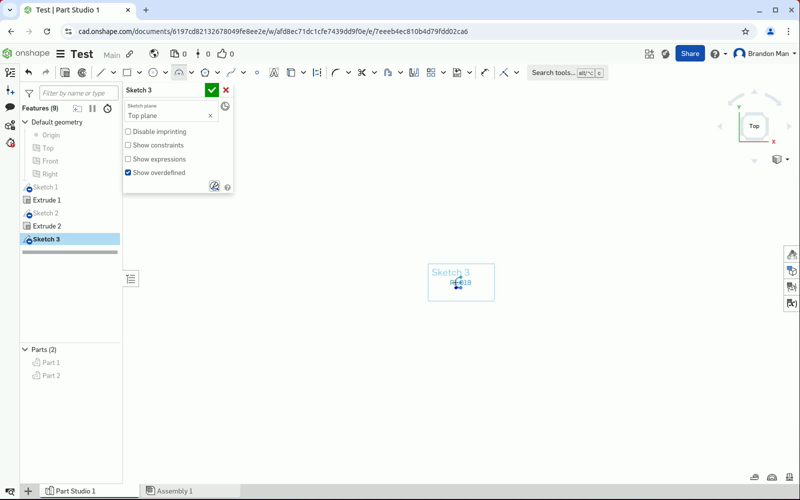
key(esc)
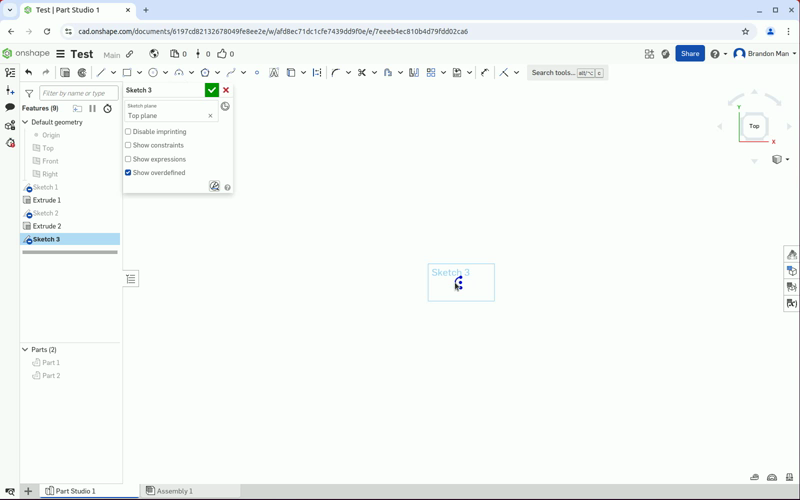
key(l)
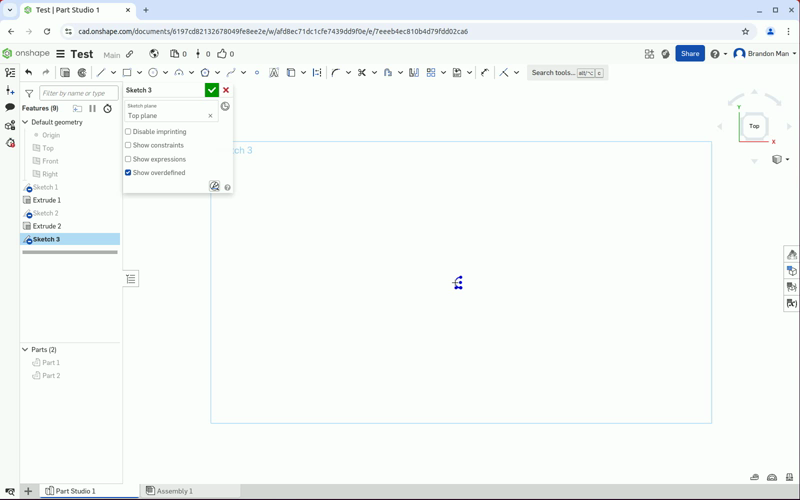
mouse_move(460, 277)
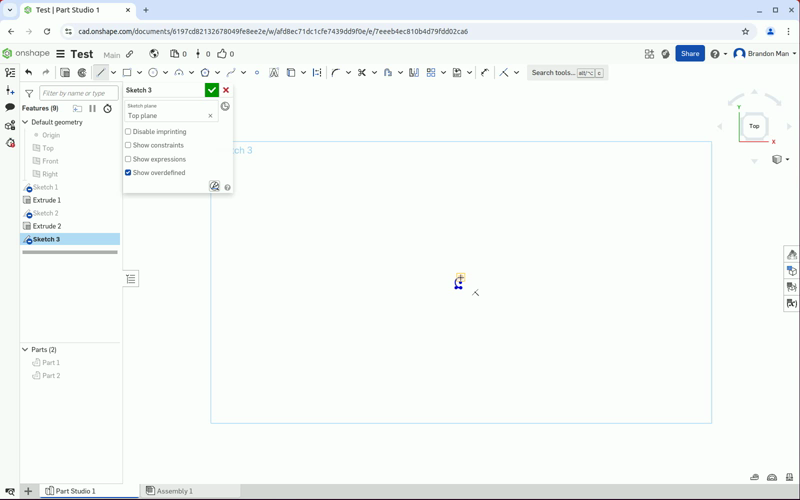
click(460, 277)
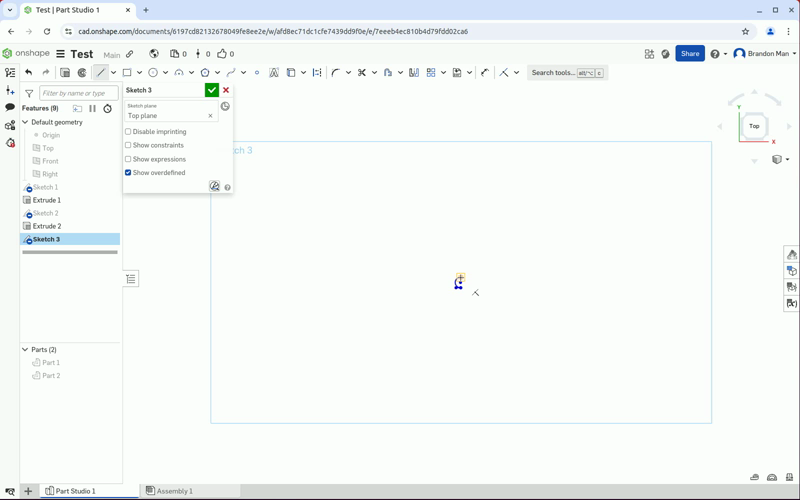
key_down(shift)
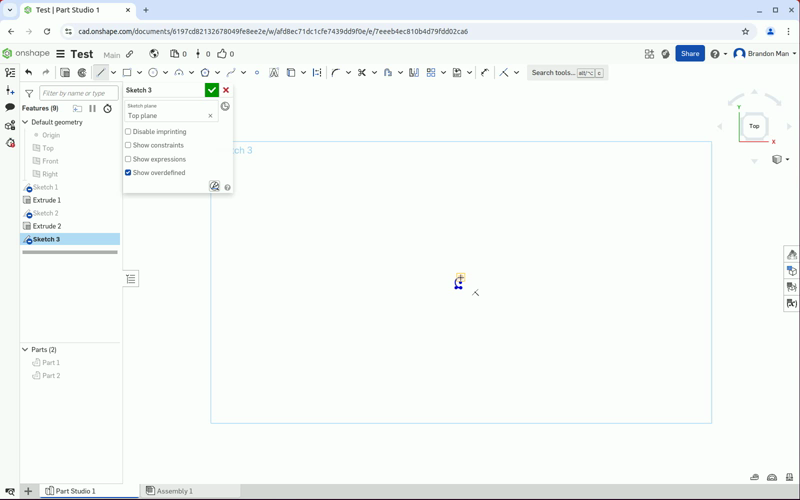
mouse_move(490, 277)
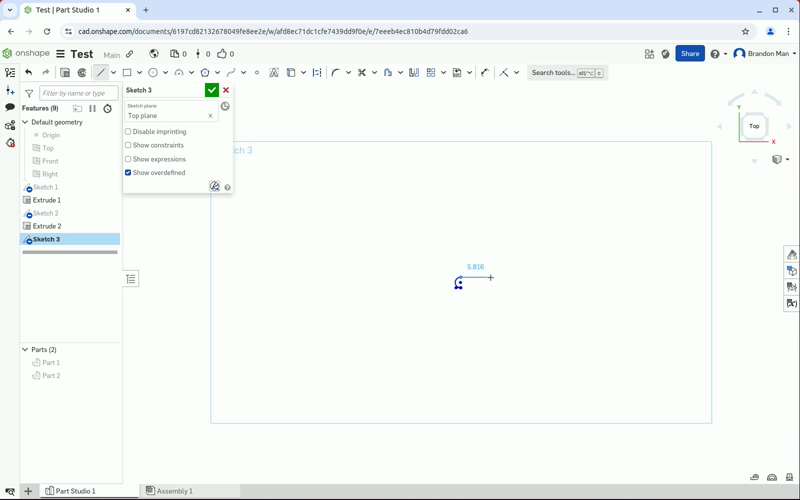
mouse_move(456, 277)
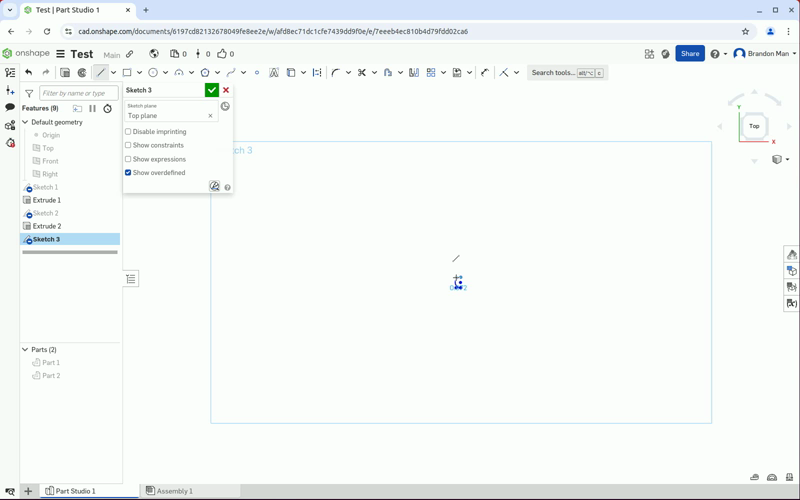
scroll(6)
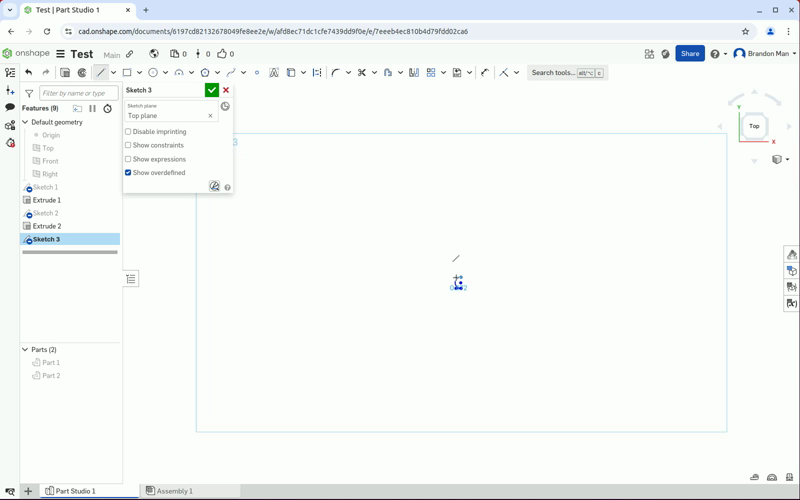
scroll(6)
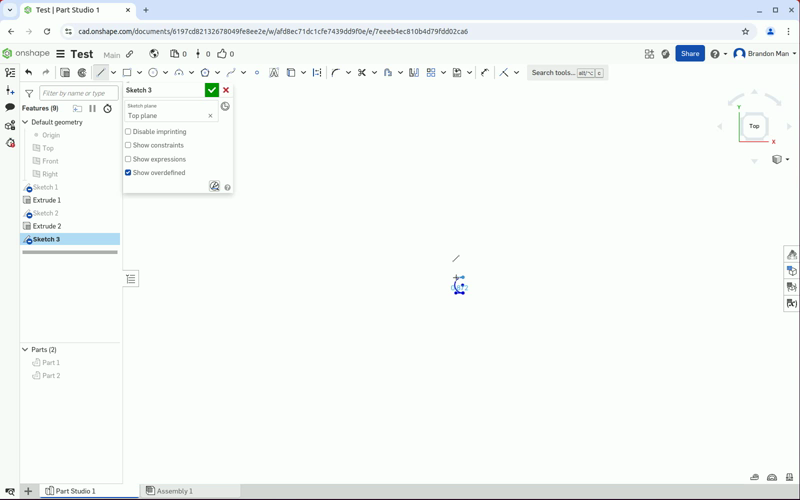
scroll(6)
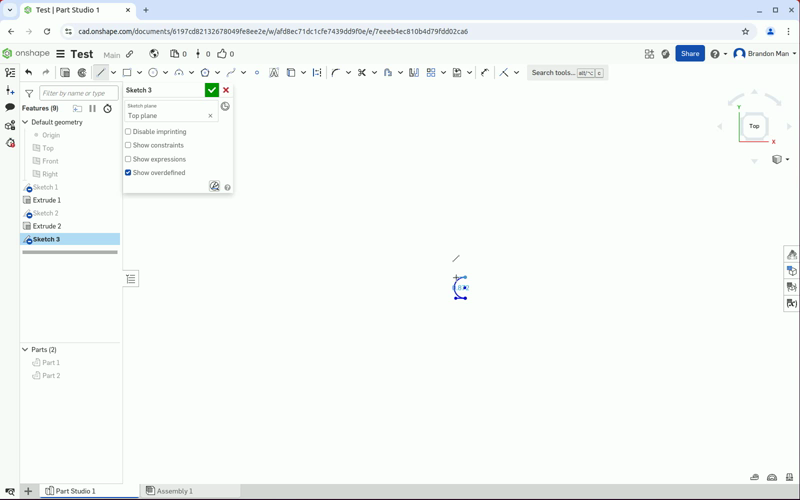
scroll(6)
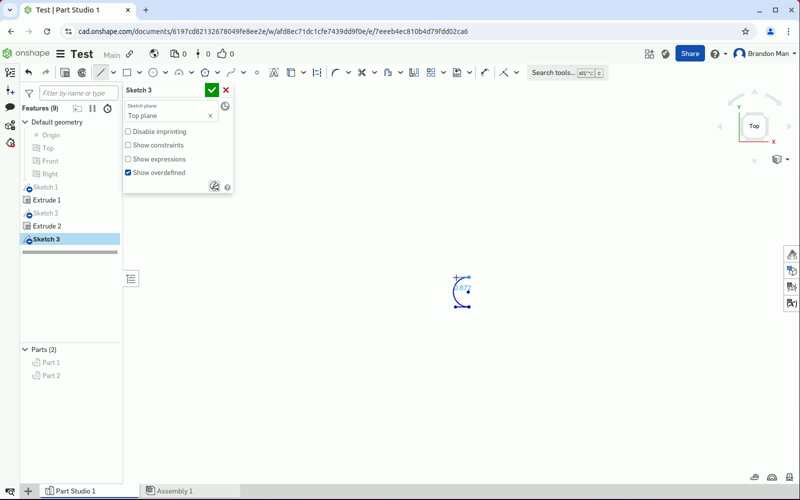
scroll(6)
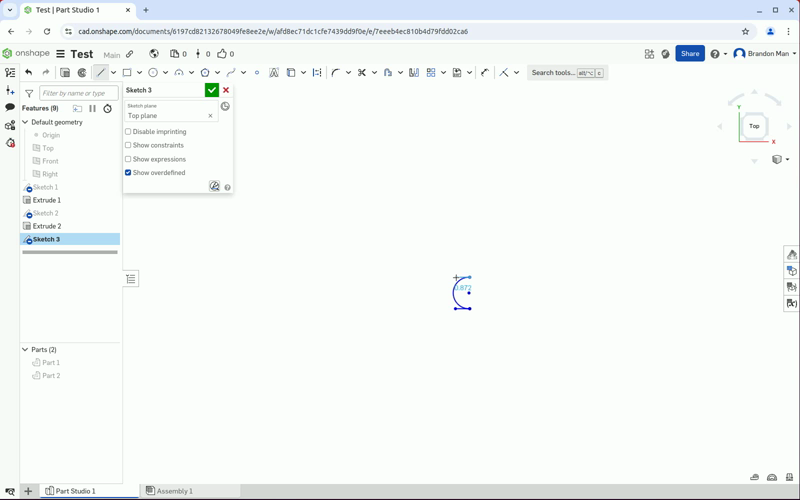
scroll(6)
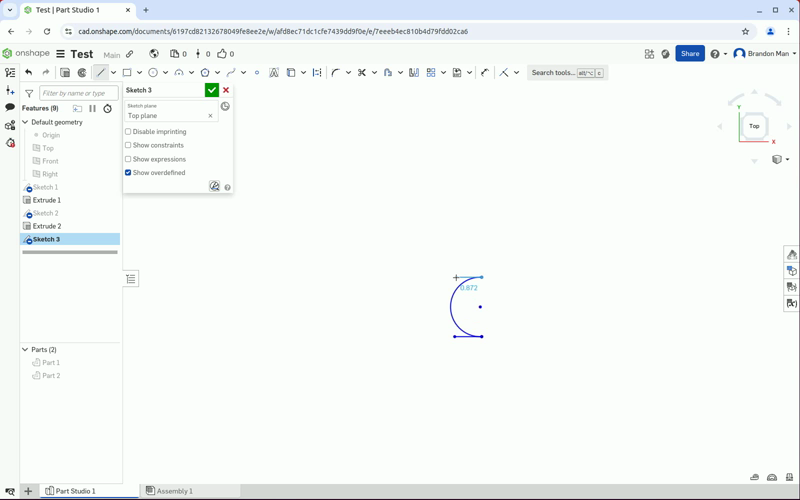
scroll(6)
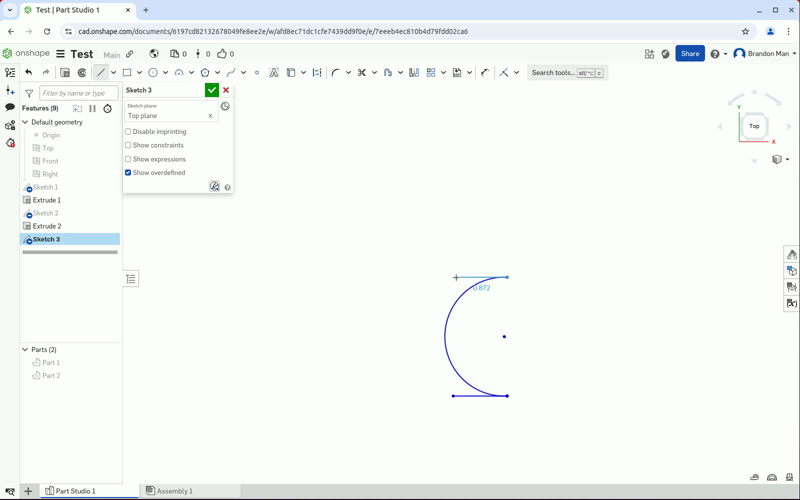
click(456, 277)
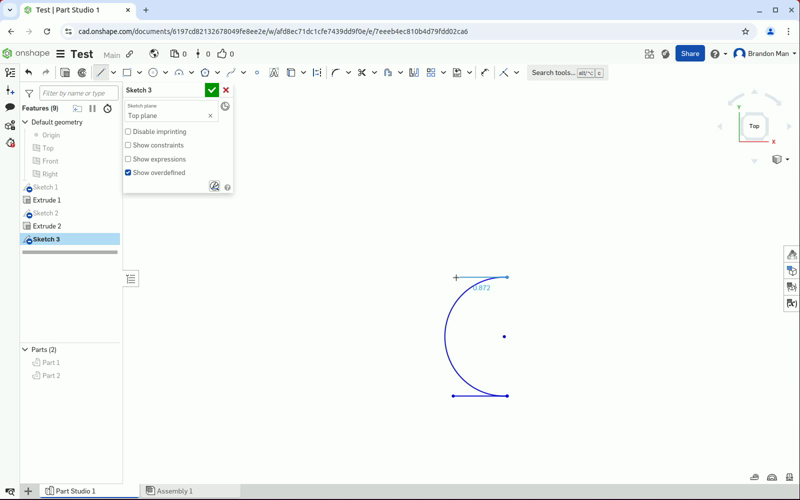
scroll(-6)
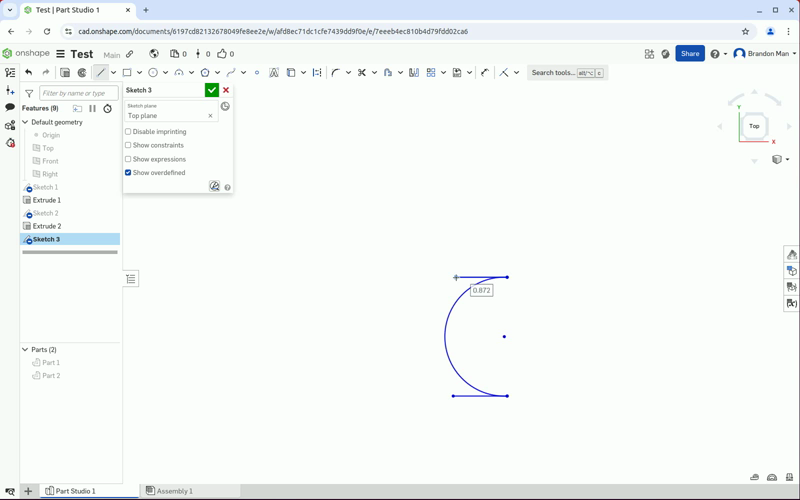
scroll(-6)
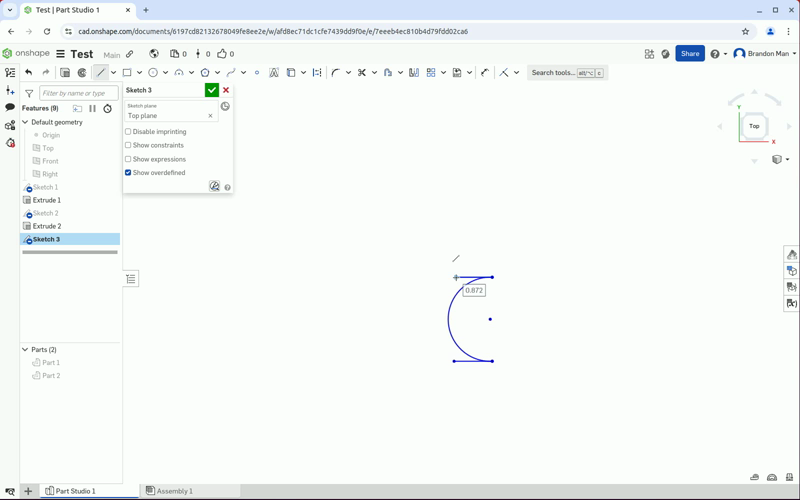
scroll(-6)
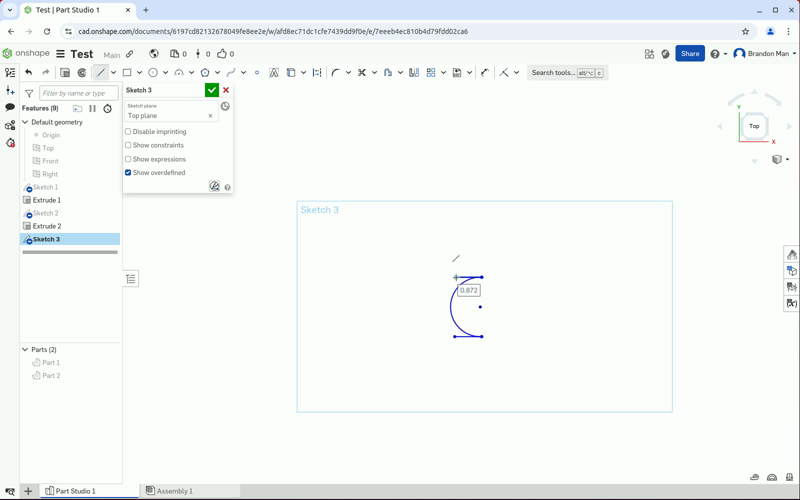
scroll(-6)
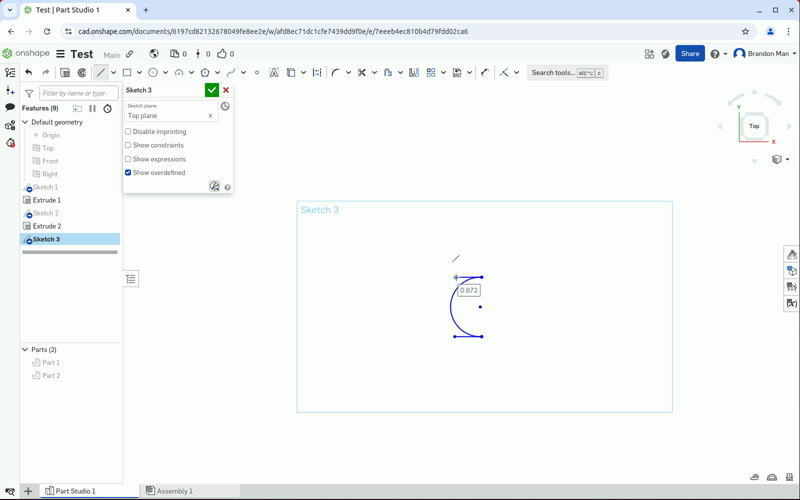
scroll(-6)
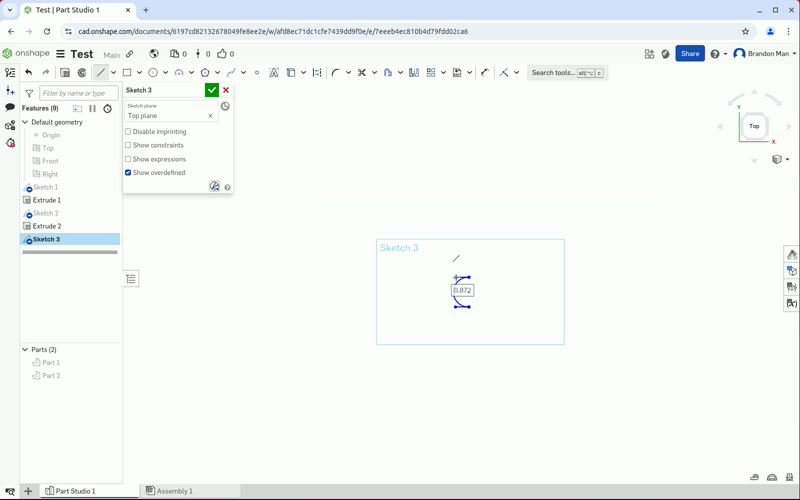
scroll(-6)
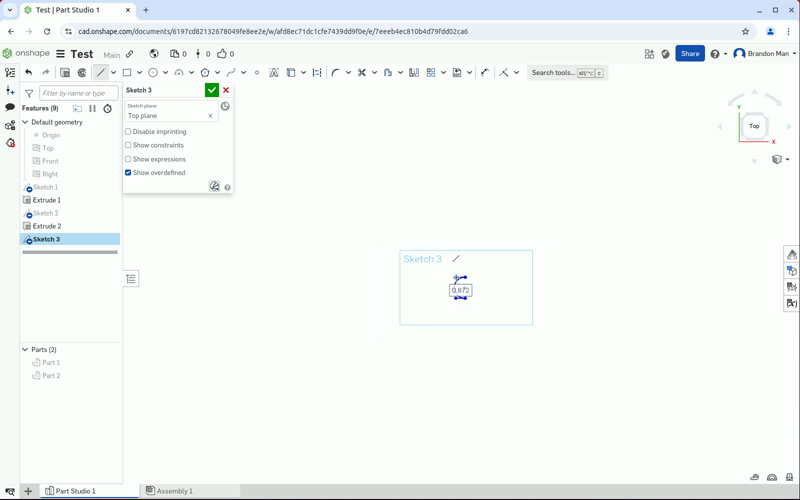
scroll(-6)
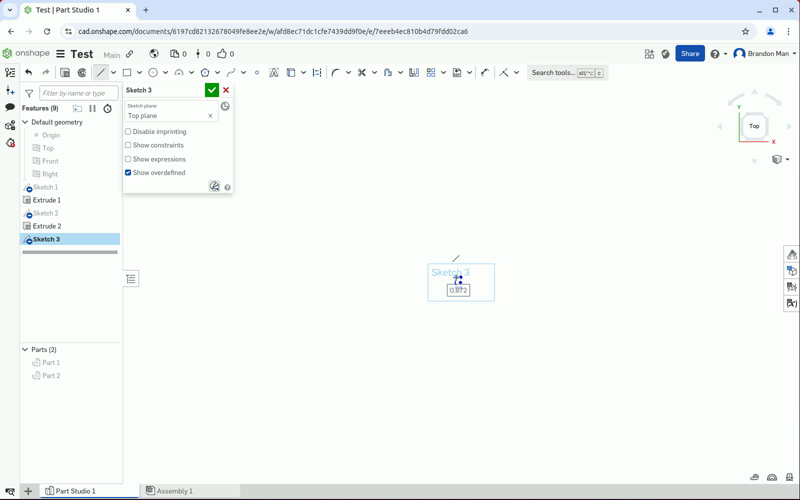
key_up(shift)
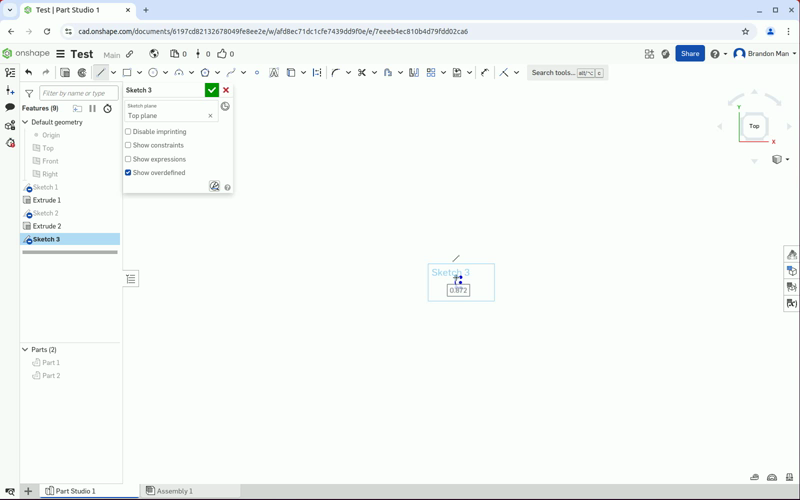
key(esc)
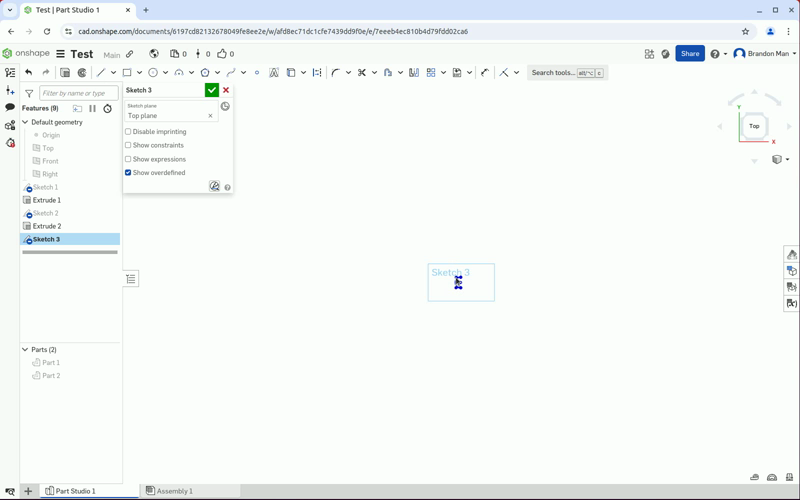
key(a)
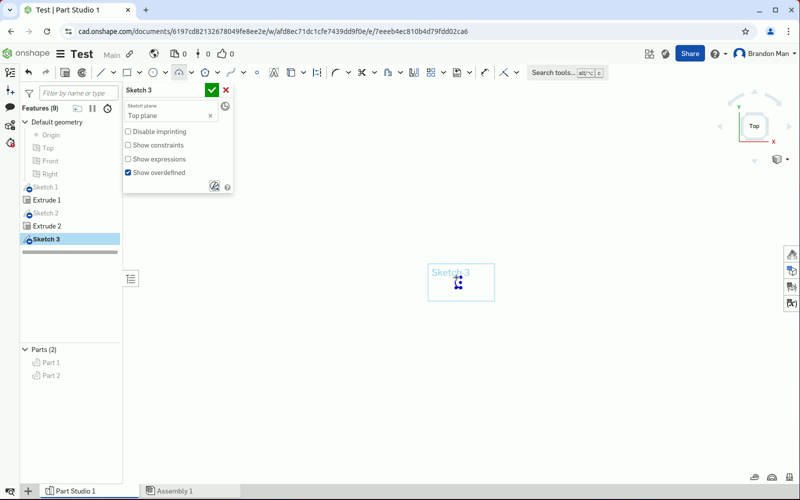
mouse_move(456, 277)
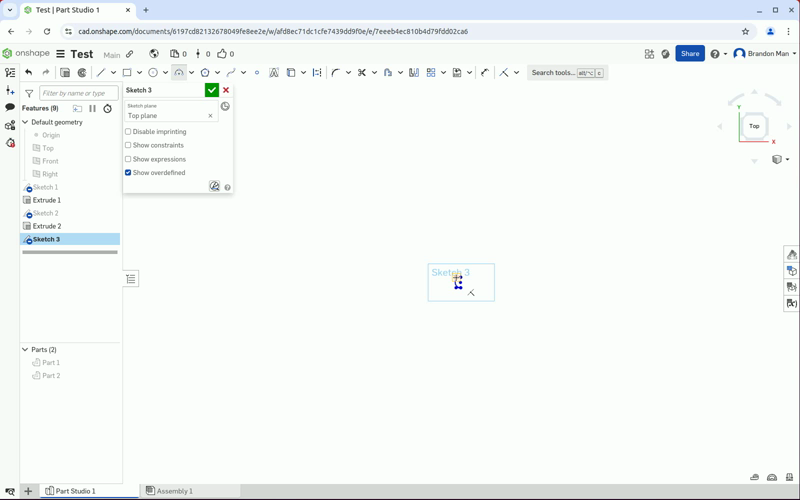
click(456, 277)
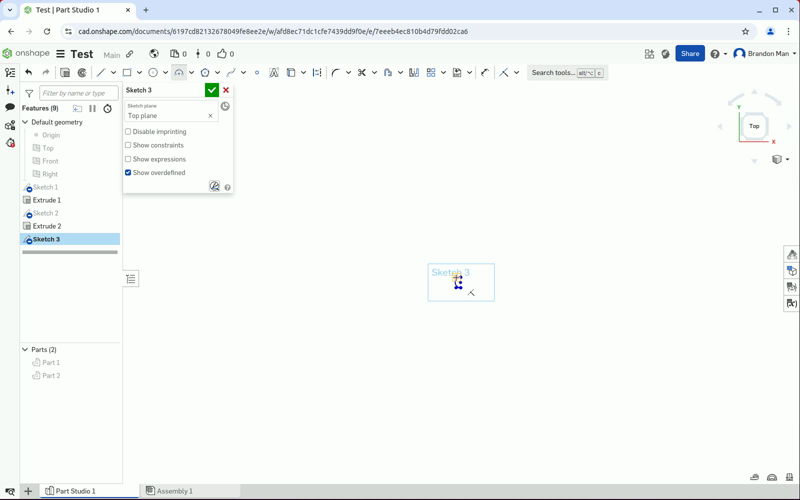
mouse_move(456, 287)
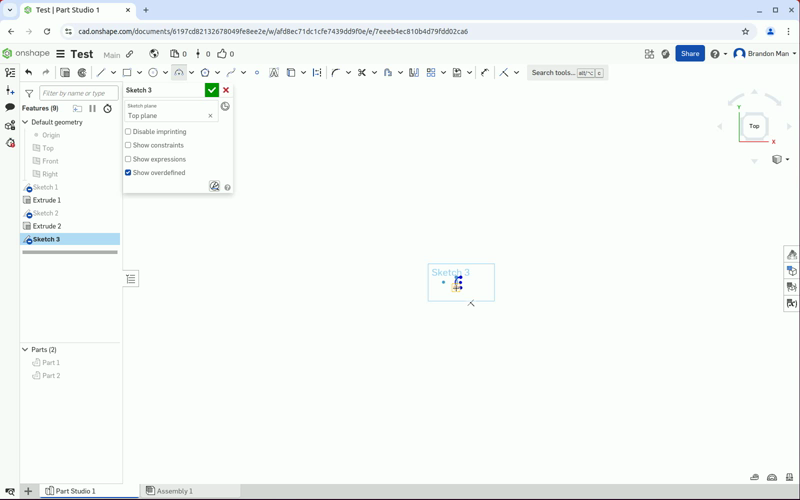
click(456, 287)
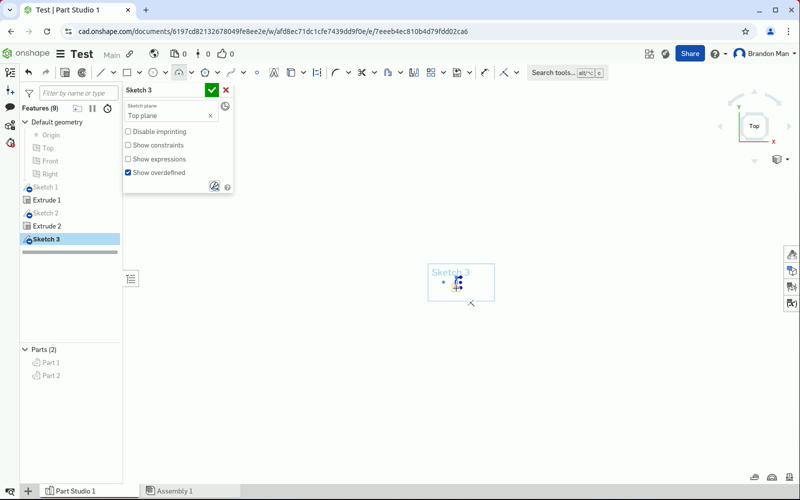
key_down(shift)
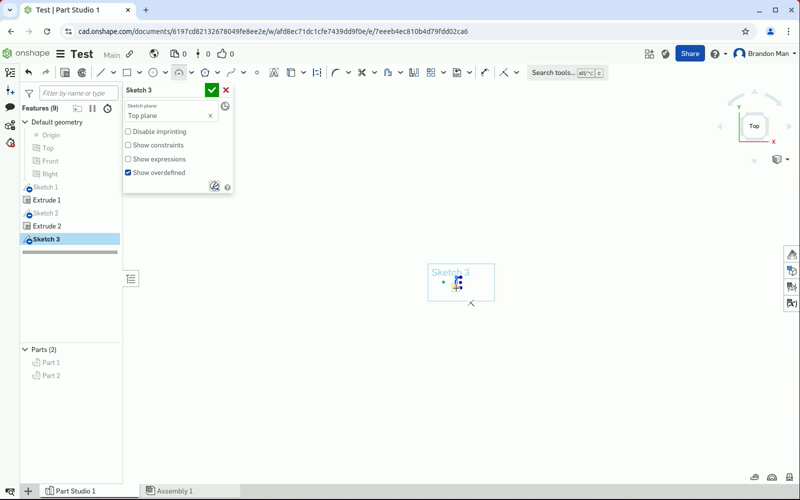
mouse_move(453, 282)
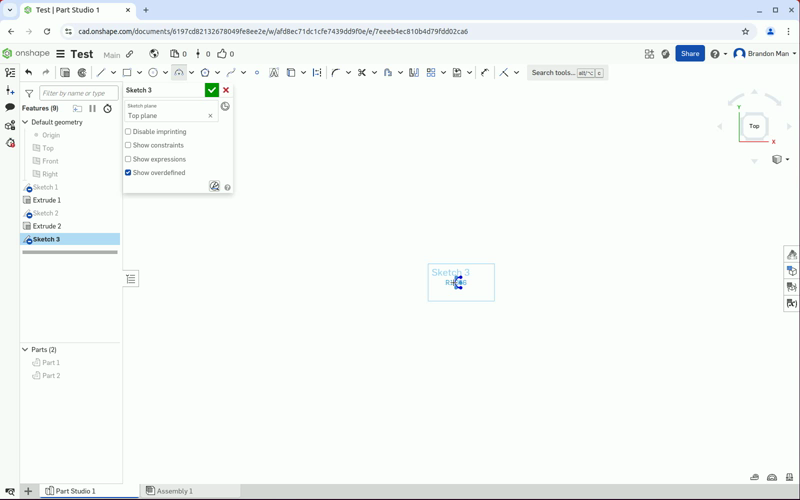
scroll(6)
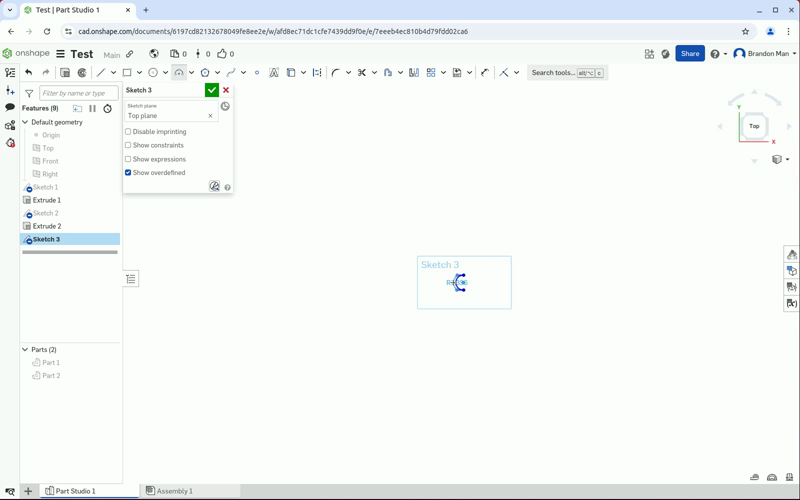
scroll(6)
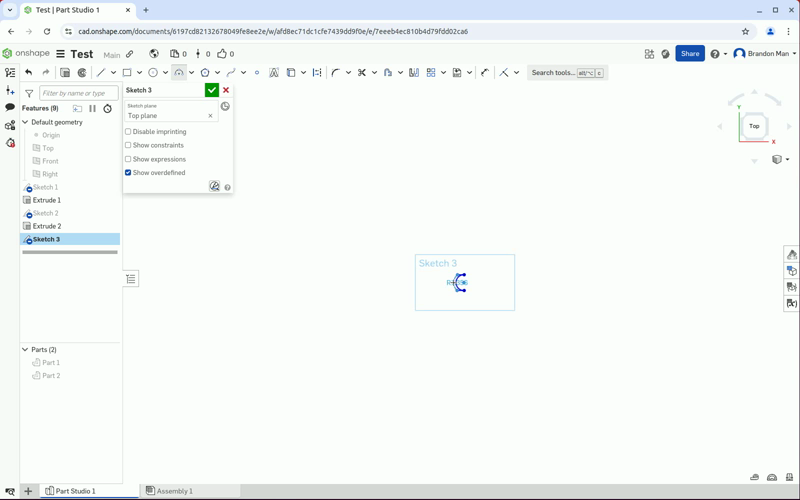
scroll(6)
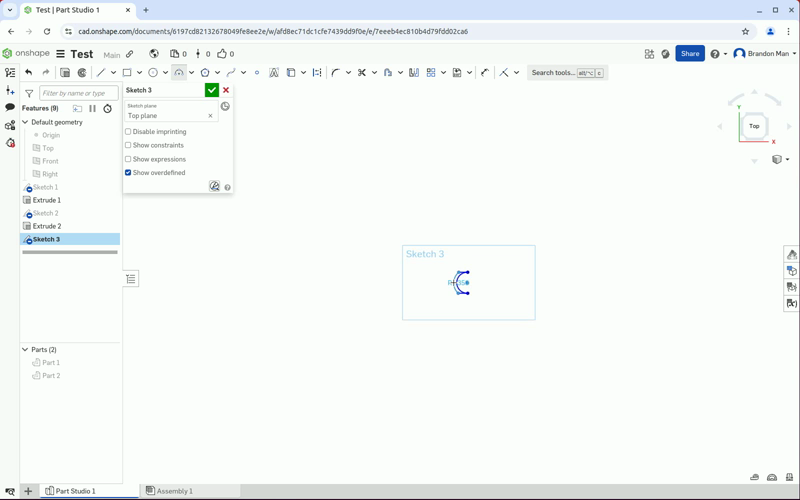
scroll(6)
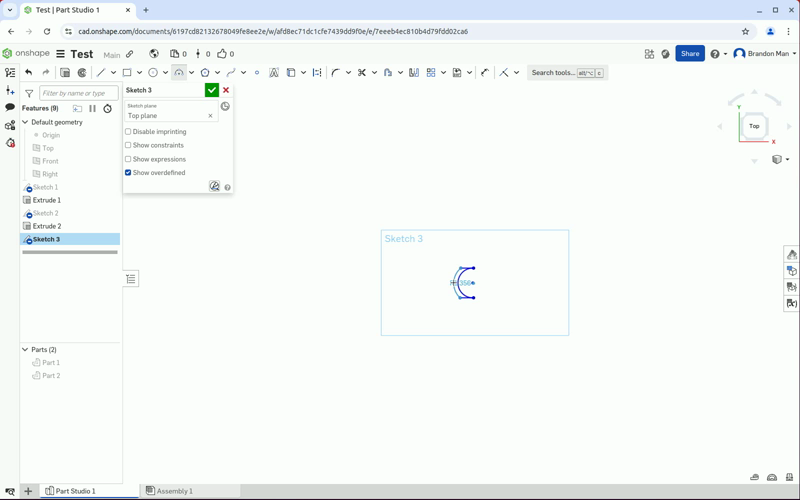
scroll(6)
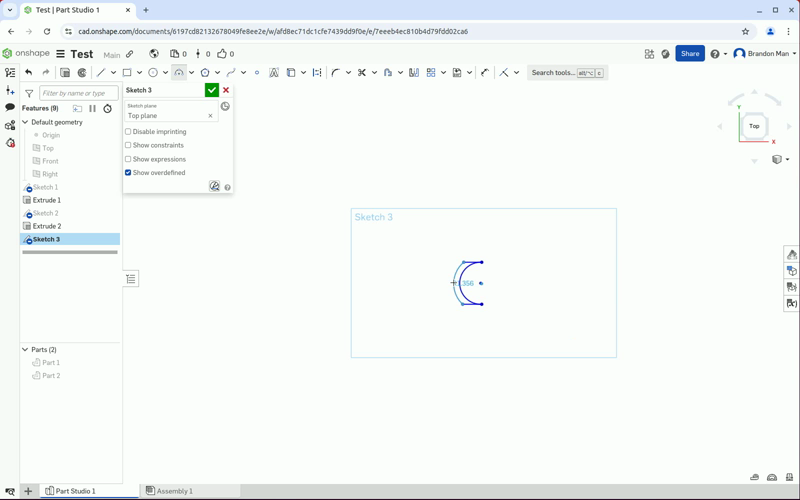
scroll(6)
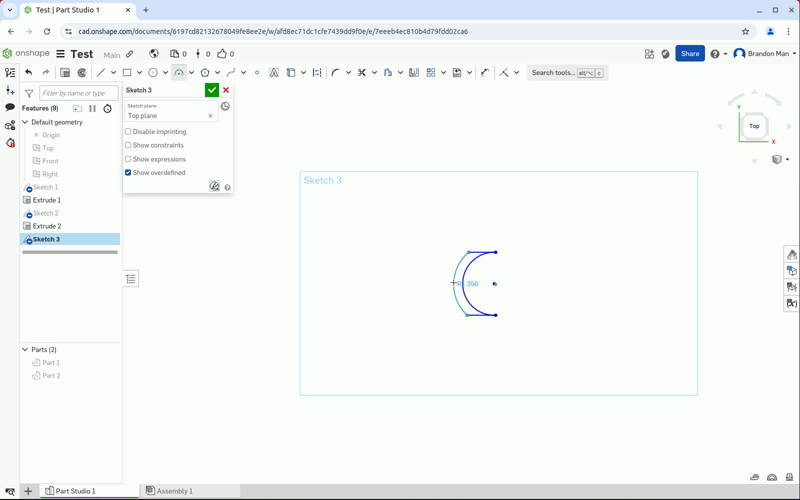
scroll(6)
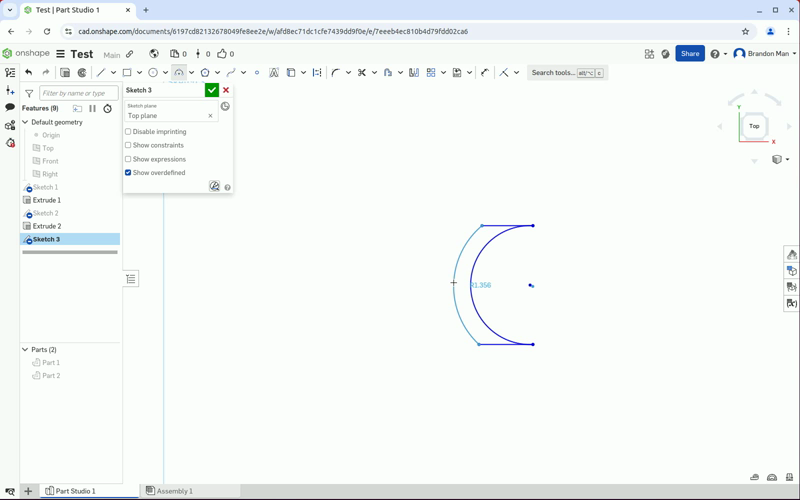
click(453, 282)
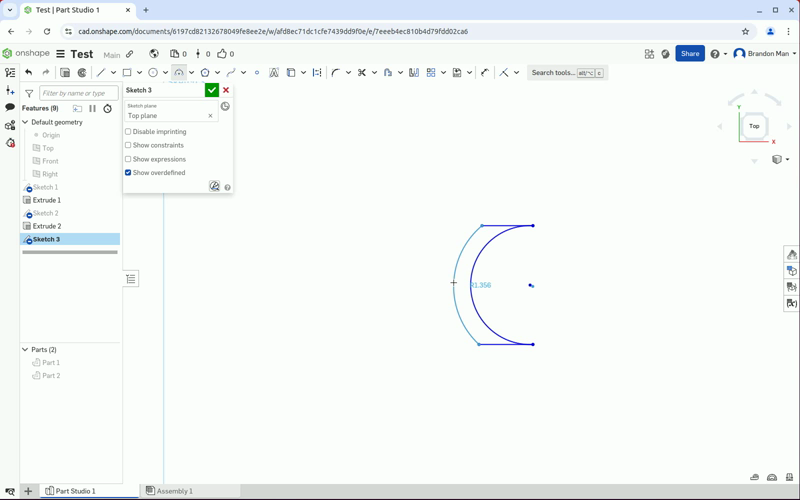
scroll(-6)
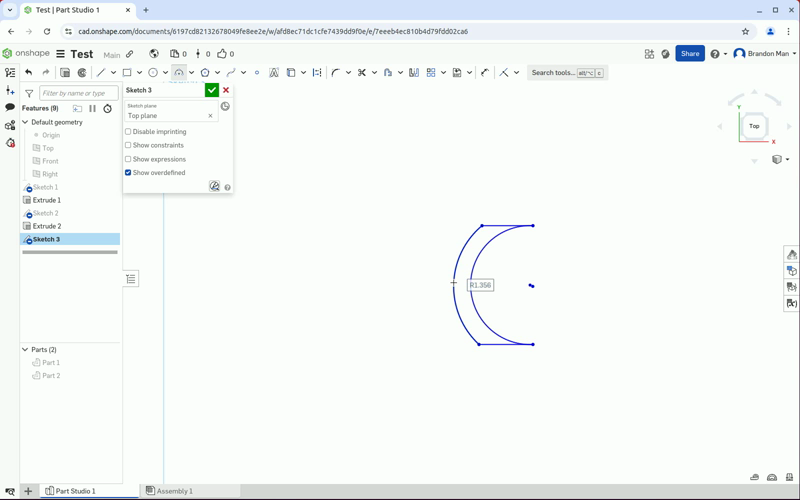
scroll(-6)
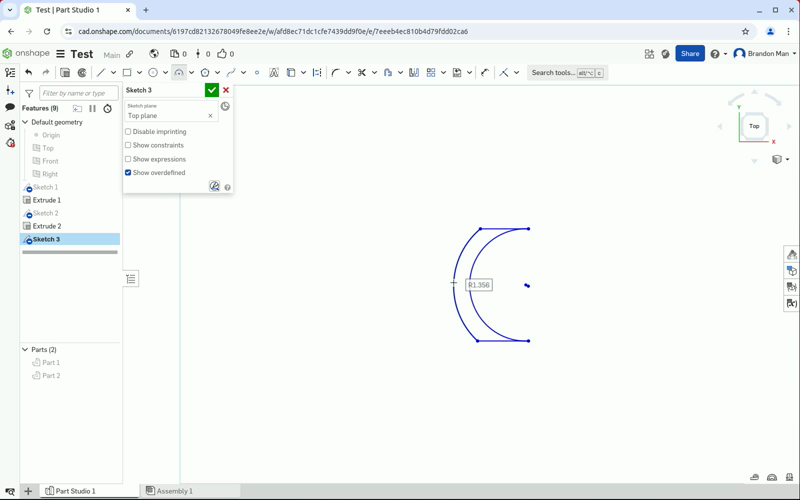
scroll(-6)
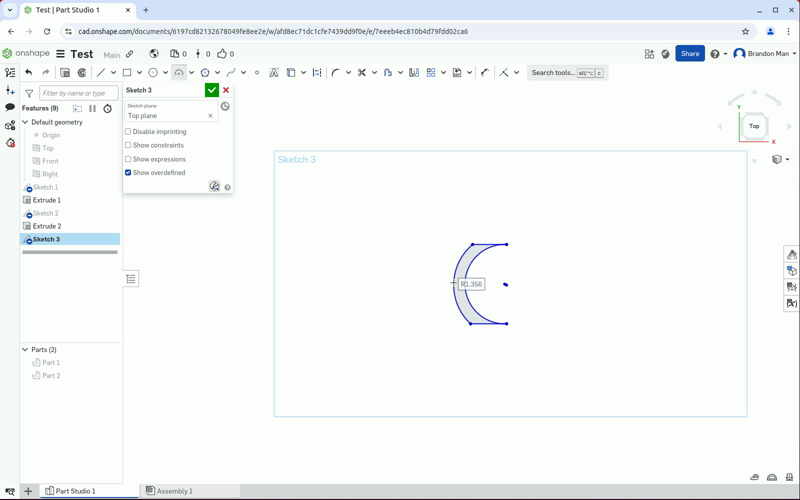
scroll(-6)
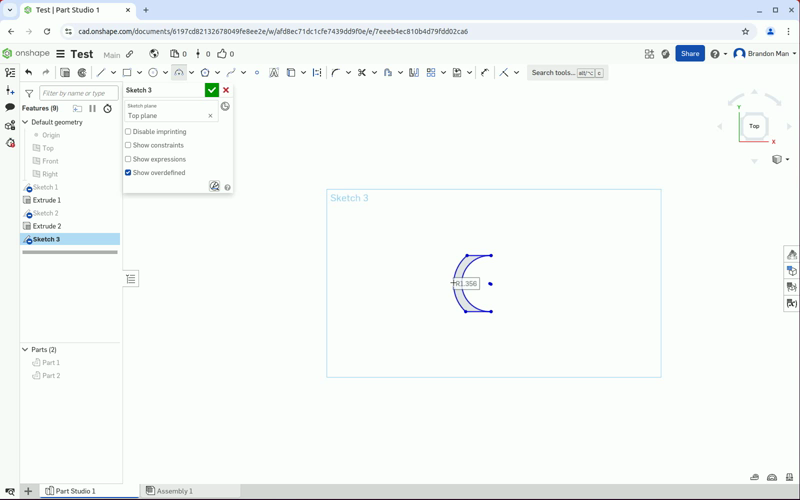
scroll(-6)
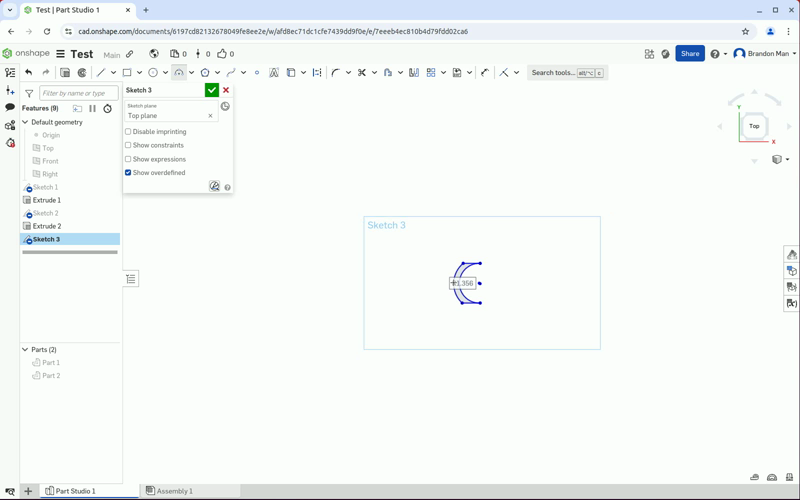
scroll(-6)
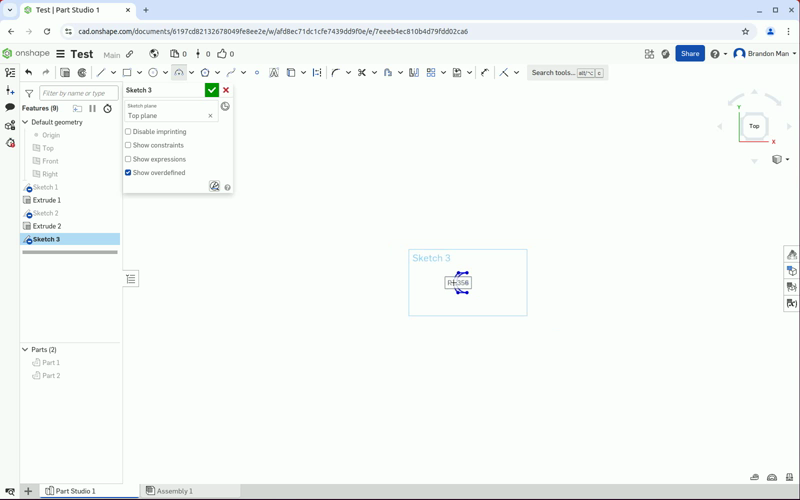
scroll(-6)
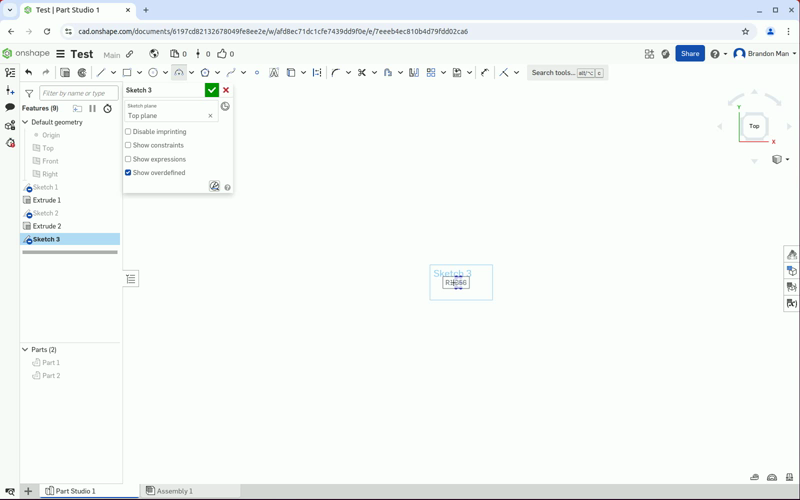
key_up(shift)
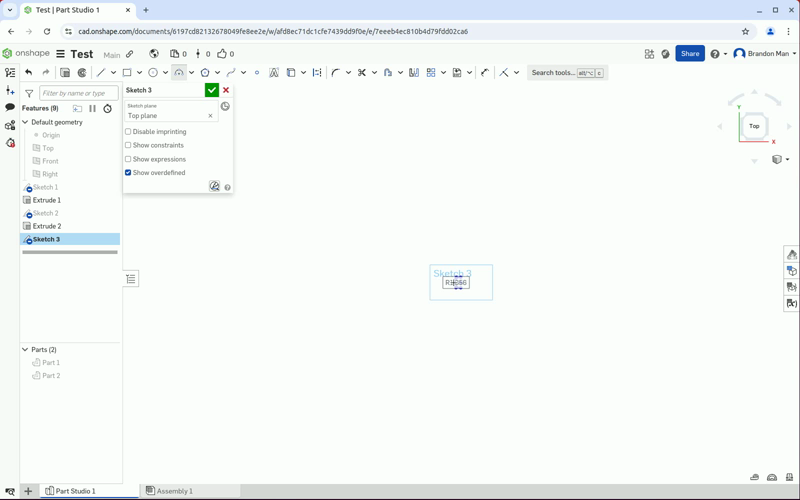
key(esc)
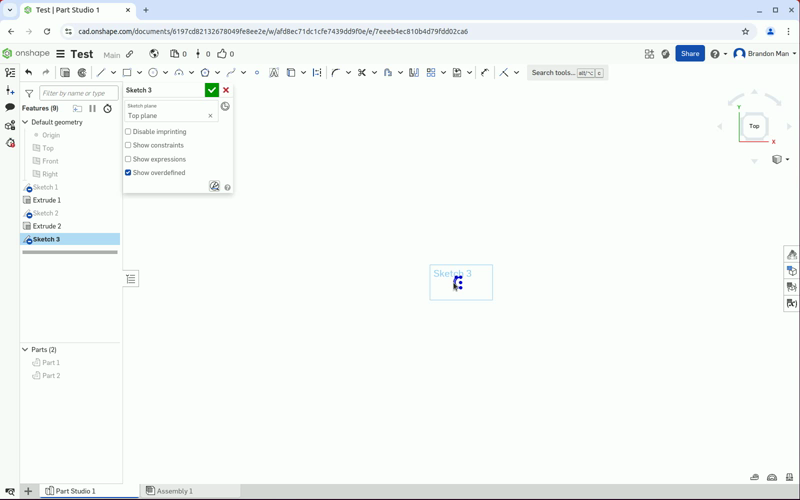
mouse_move(458, 279)
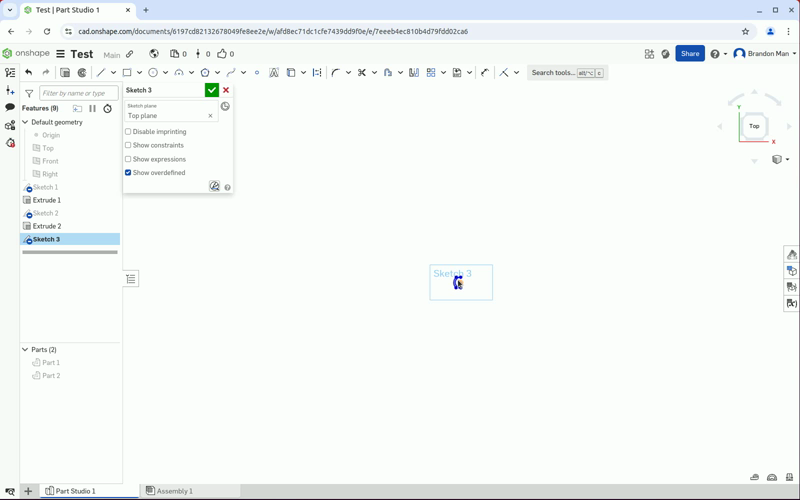
scroll(6)
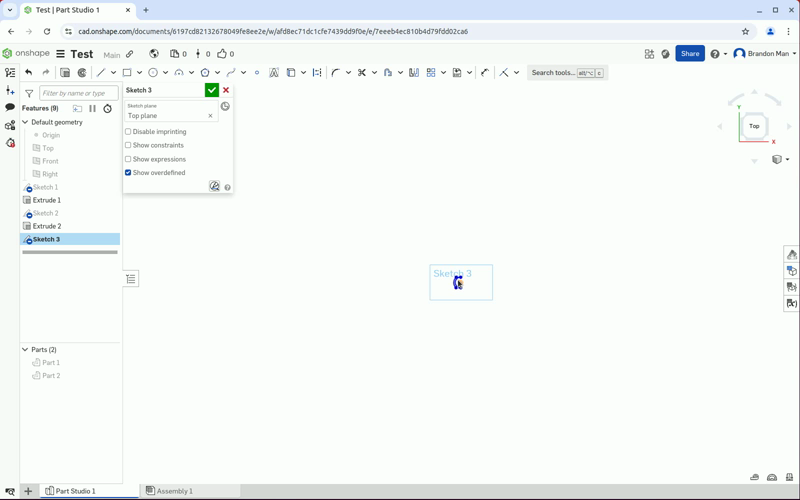
scroll(6)
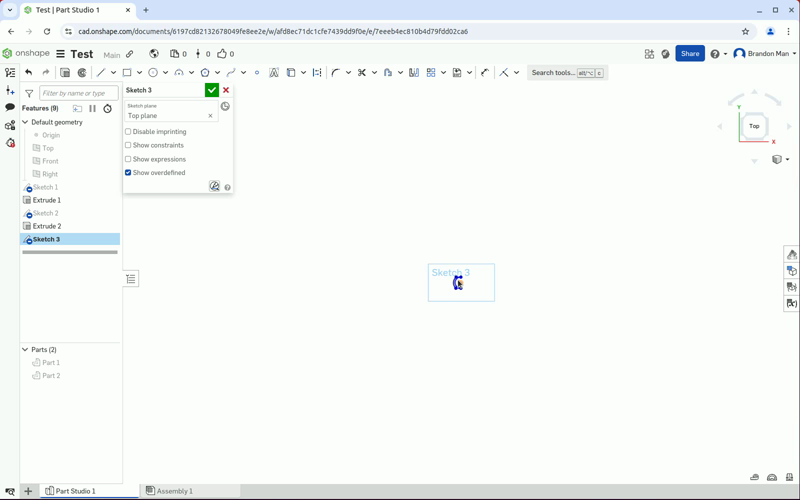
scroll(6)
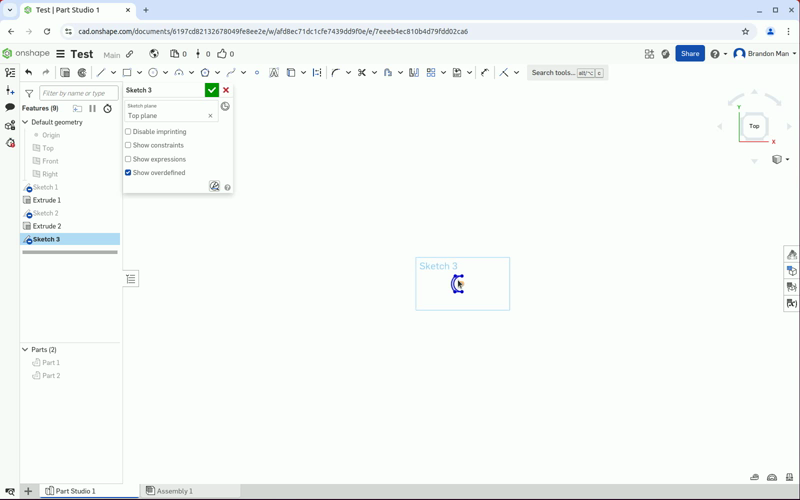
scroll(6)
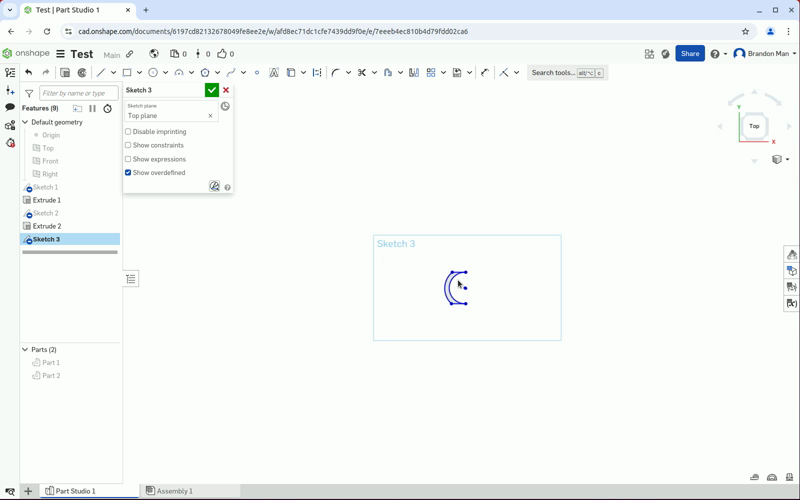
scroll(6)
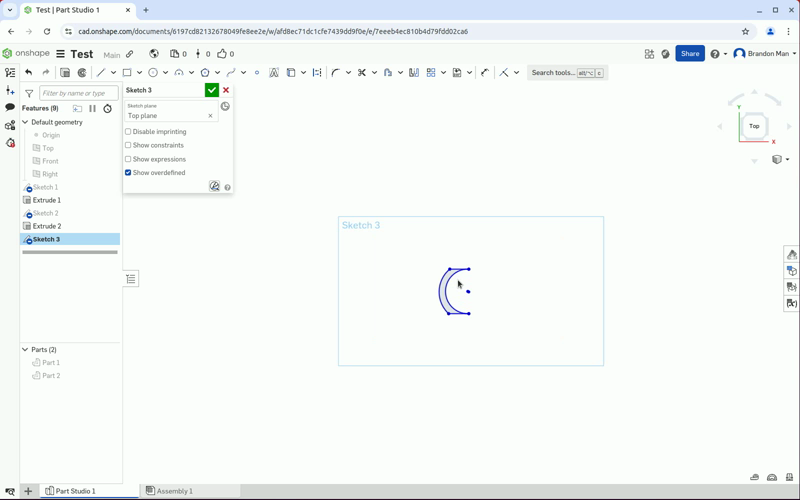
scroll(6)
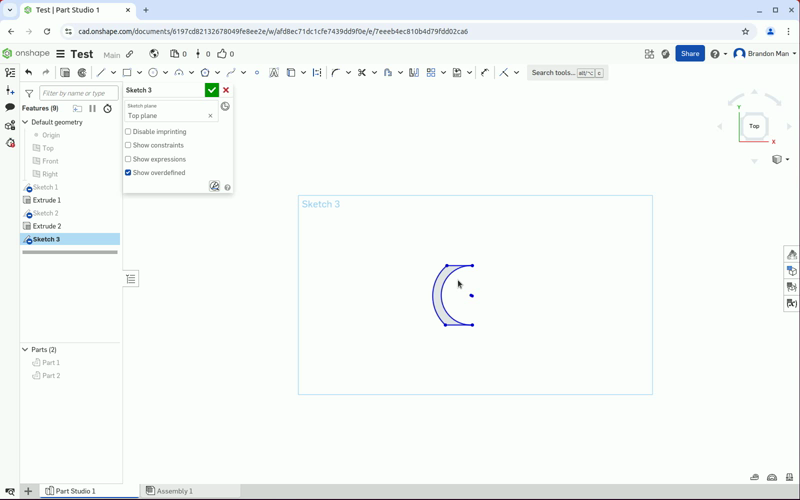
scroll(6)
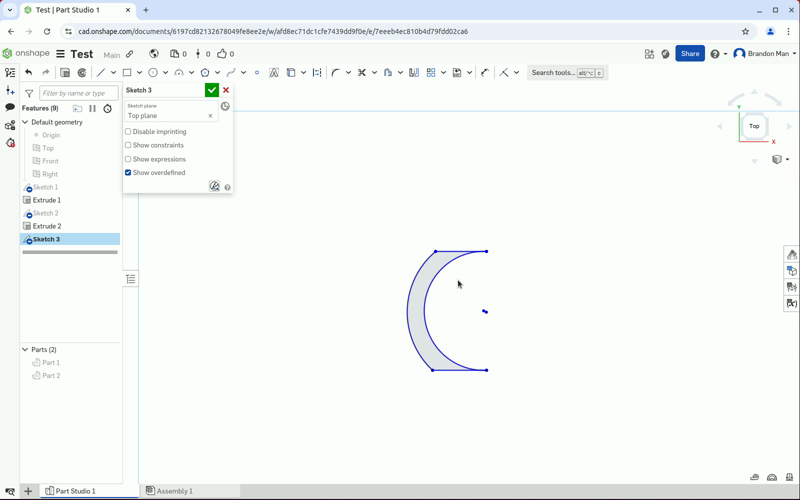
click(458, 279)
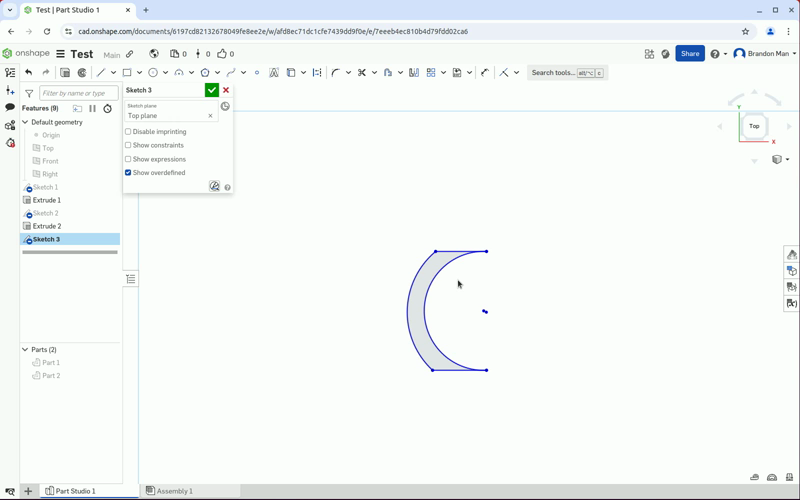
scroll(-6)
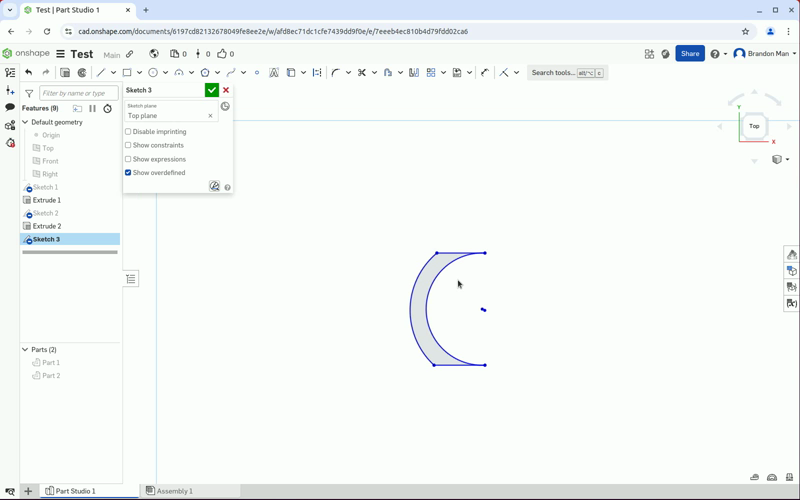
scroll(-6)
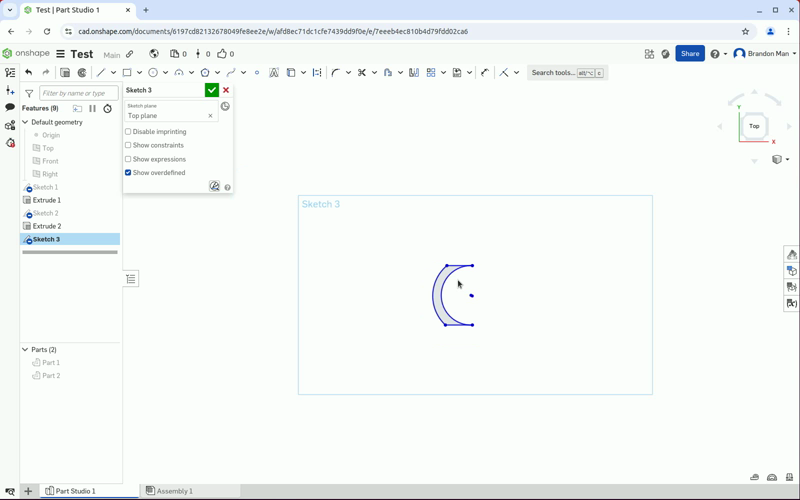
scroll(-6)
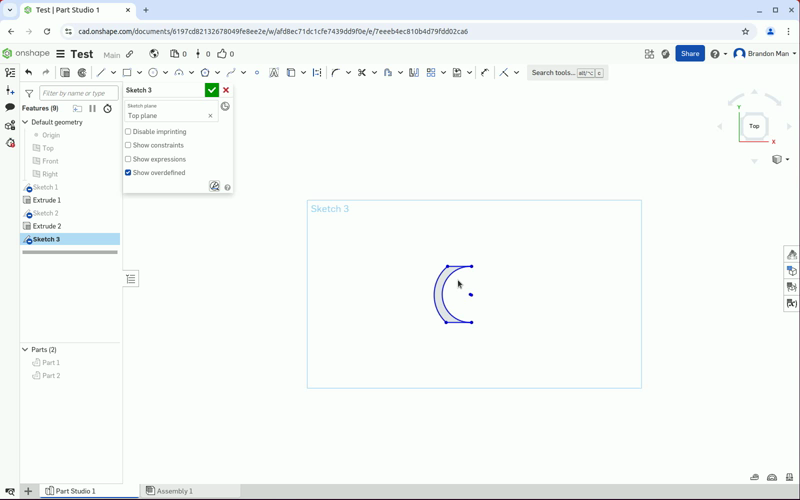
scroll(-6)
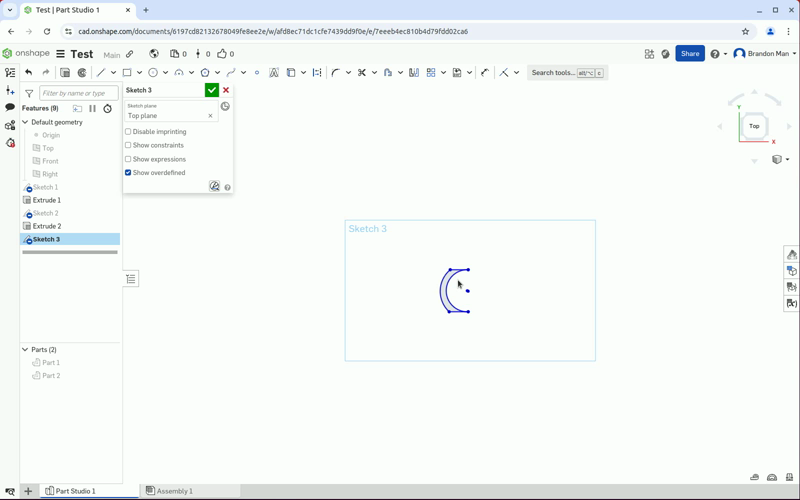
scroll(-6)
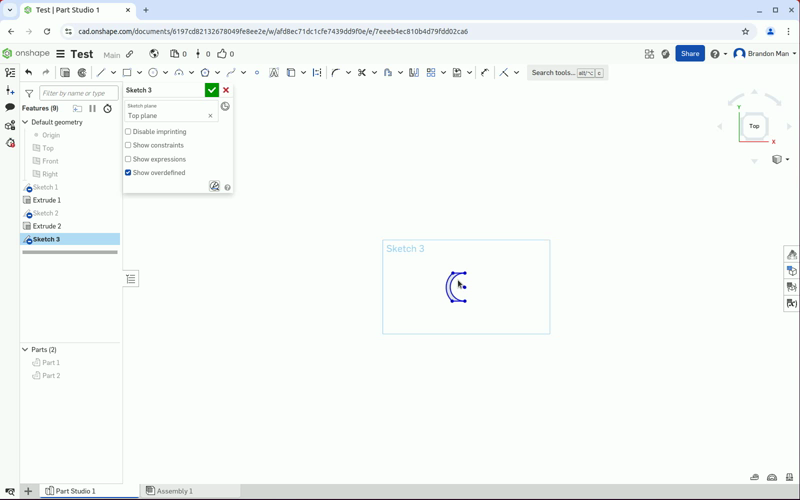
scroll(-6)
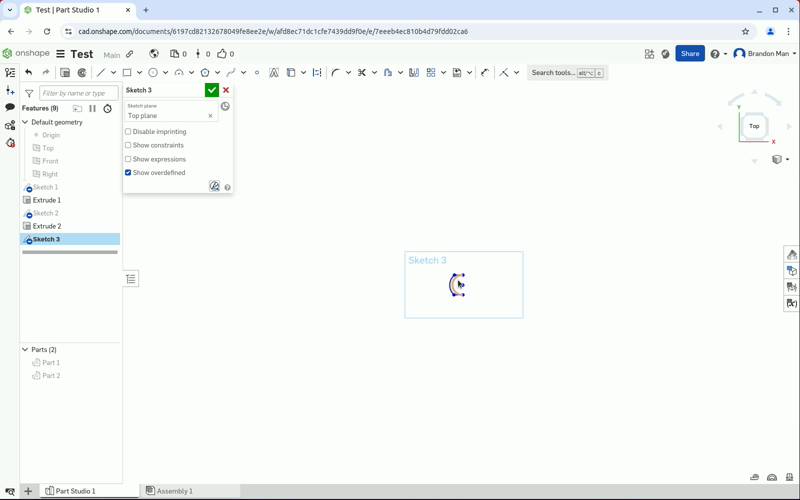
scroll(-6)
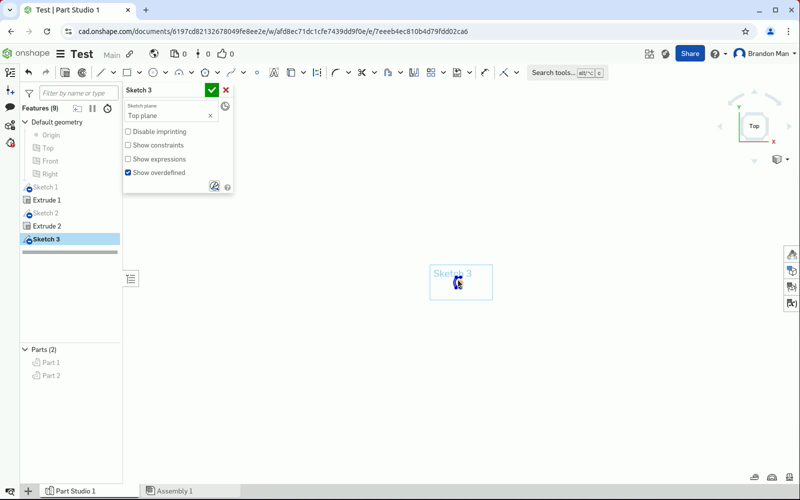
mouse_move(73, 352)
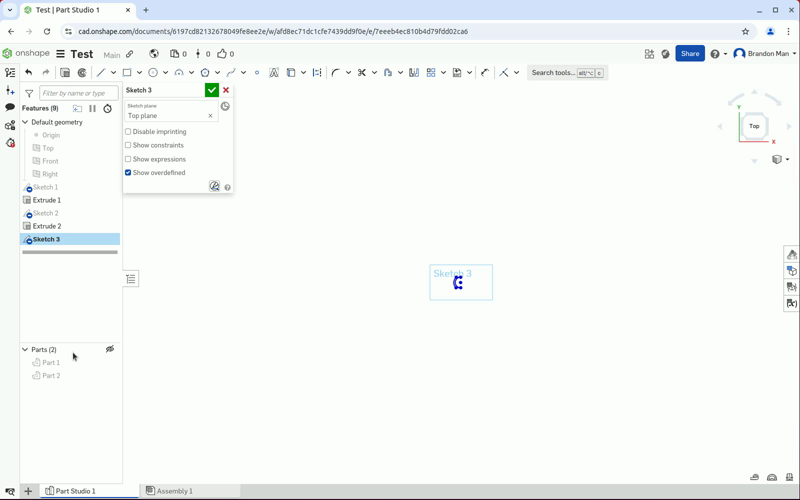
key(shift+y)
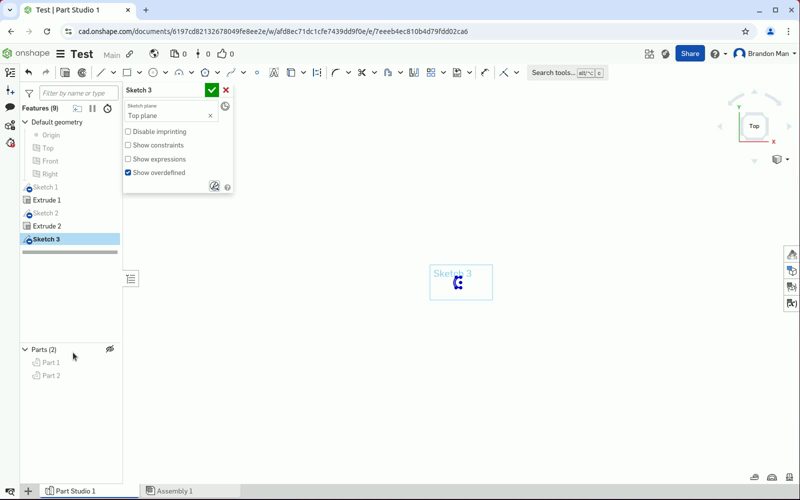
key(shift+e)
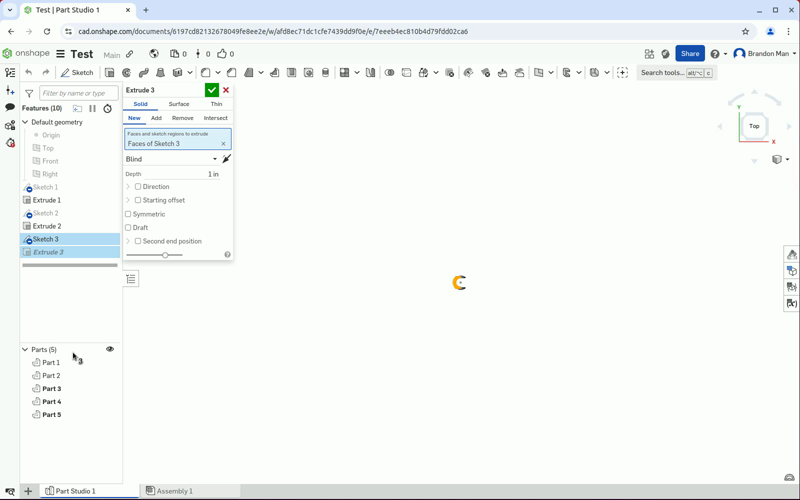
mouse_move(143, 106)
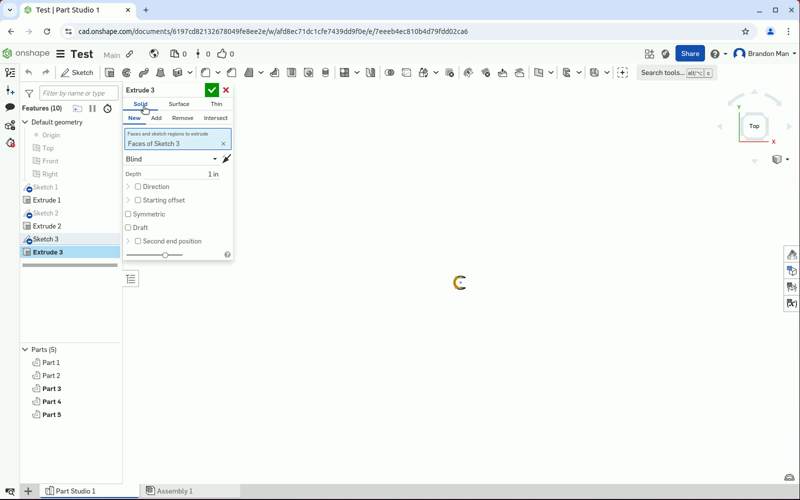
click(143, 106)
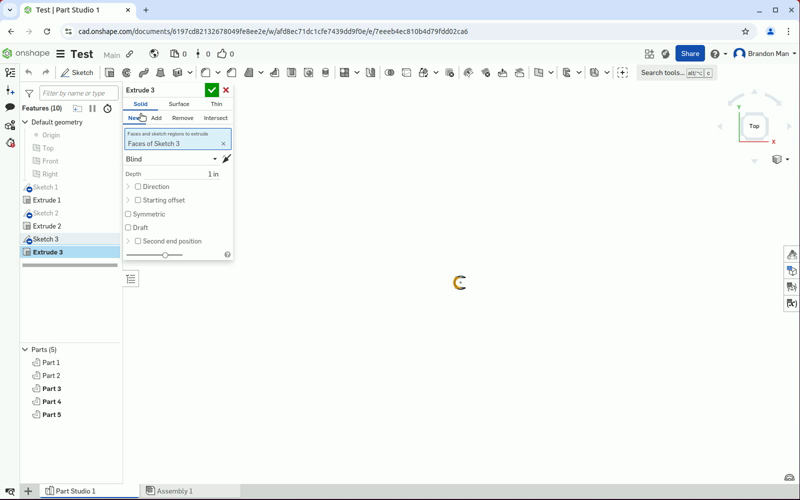
mouse_move(137, 120)
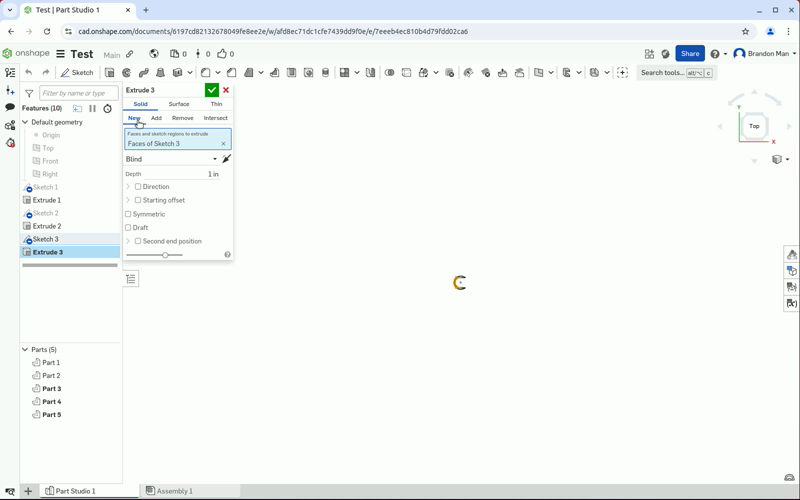
click(137, 120)
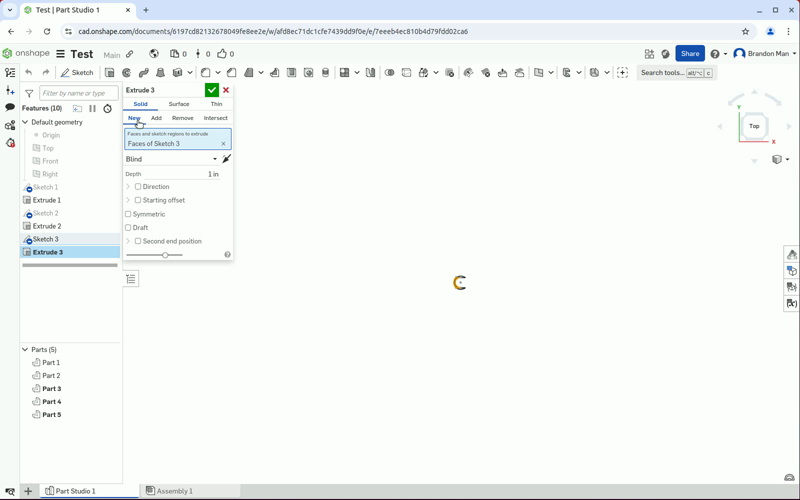
key(tab, 4)
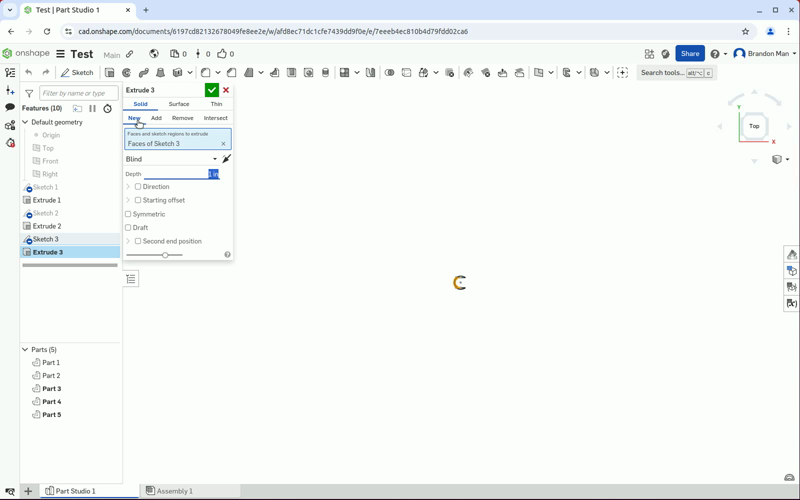
text(-23.108)
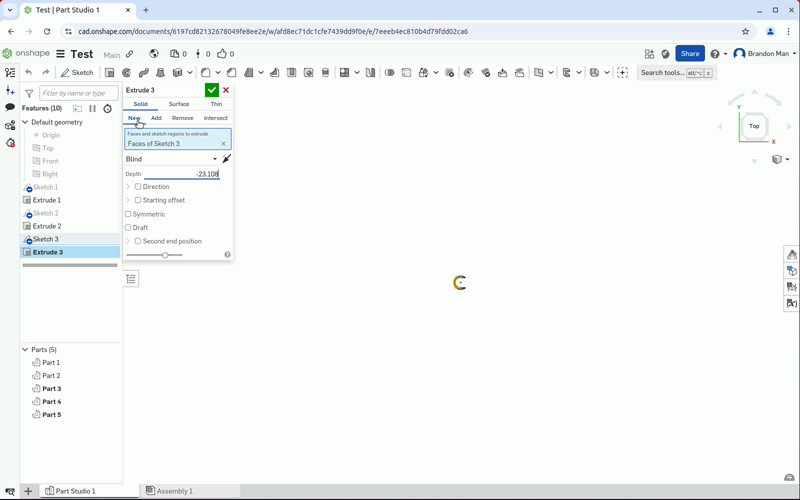
key(enter)
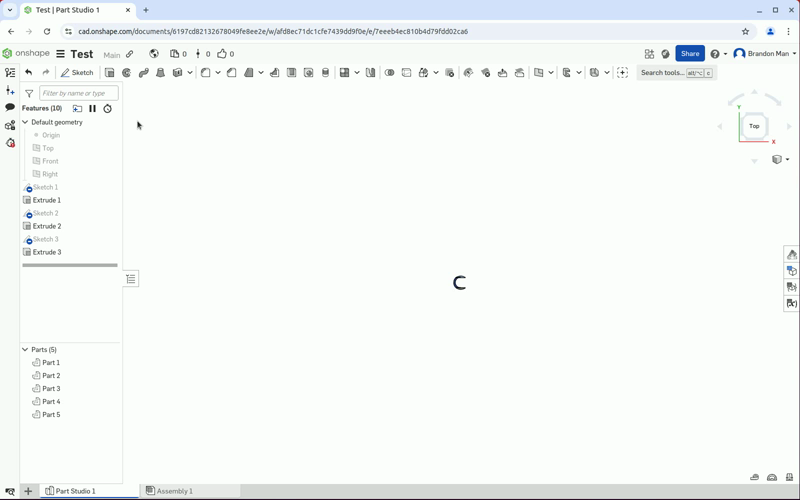
key(shift+h)
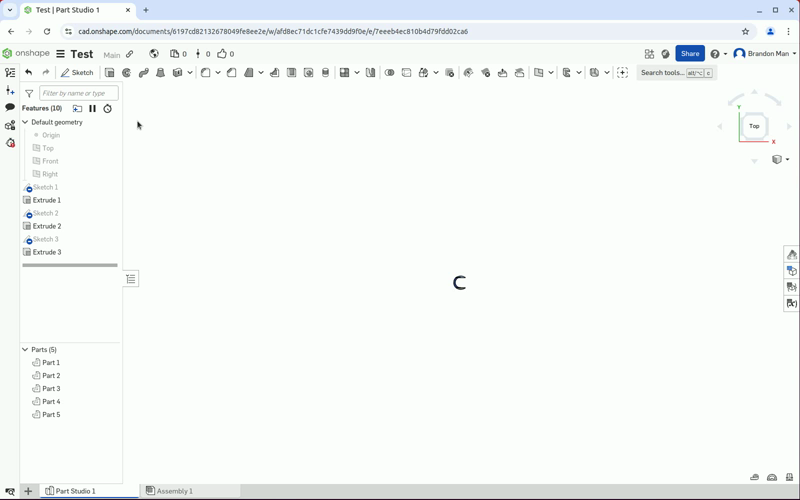
key(shift+h)
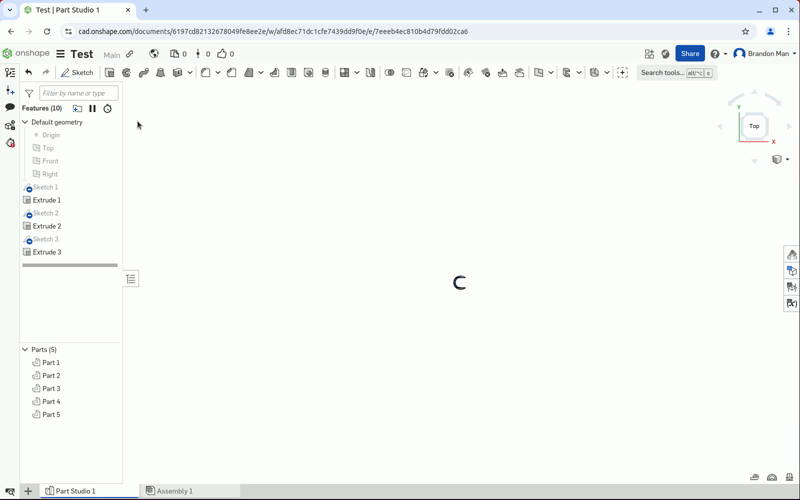
mouse_move(73, 189)
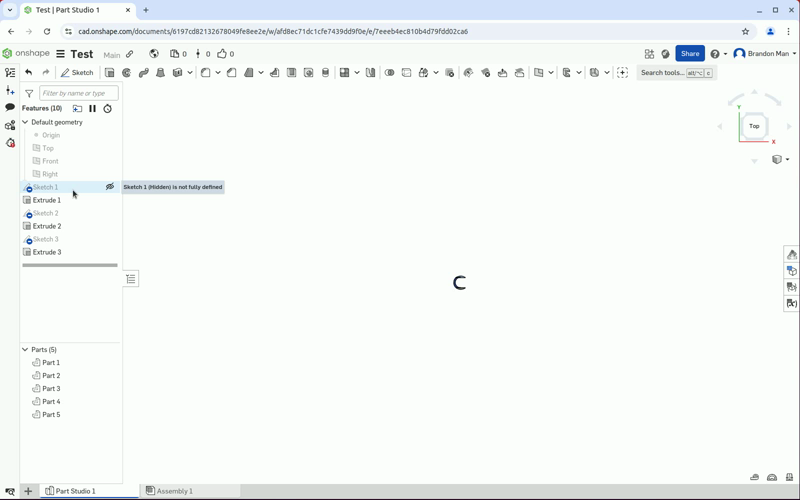
click(73, 189)
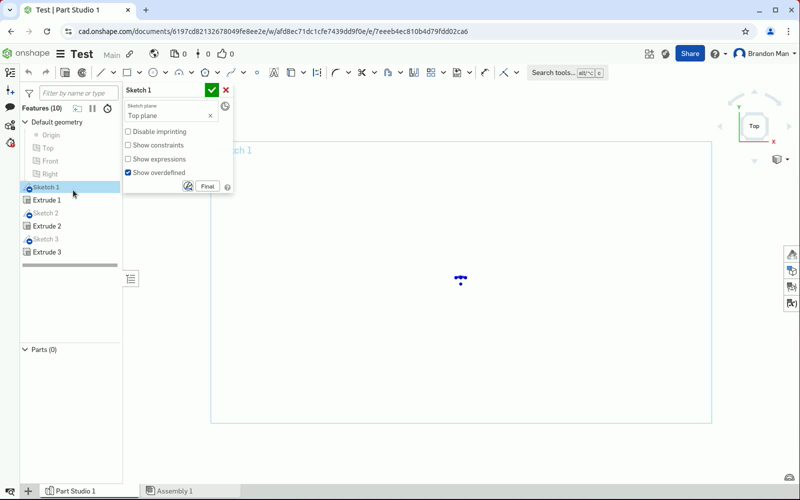
mouse_move(229, 92)
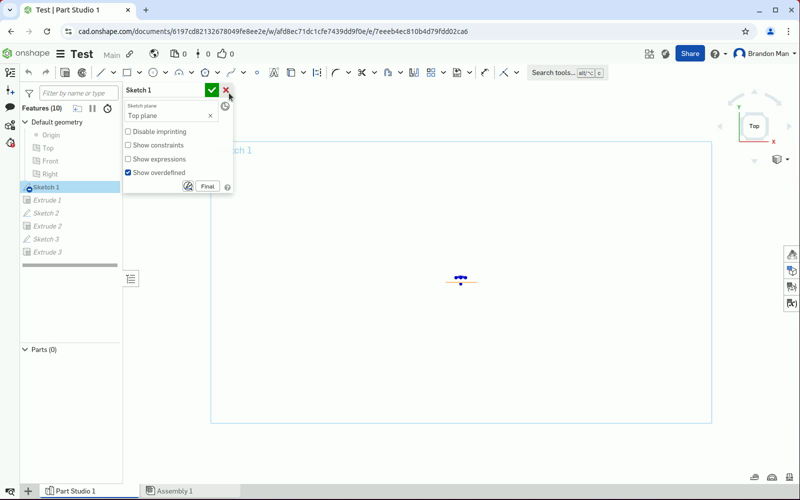
click(229, 92)
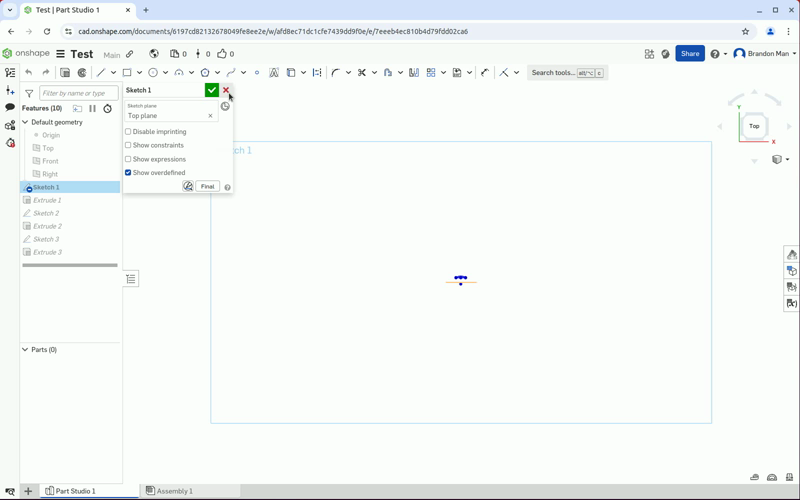
key(shift+s)
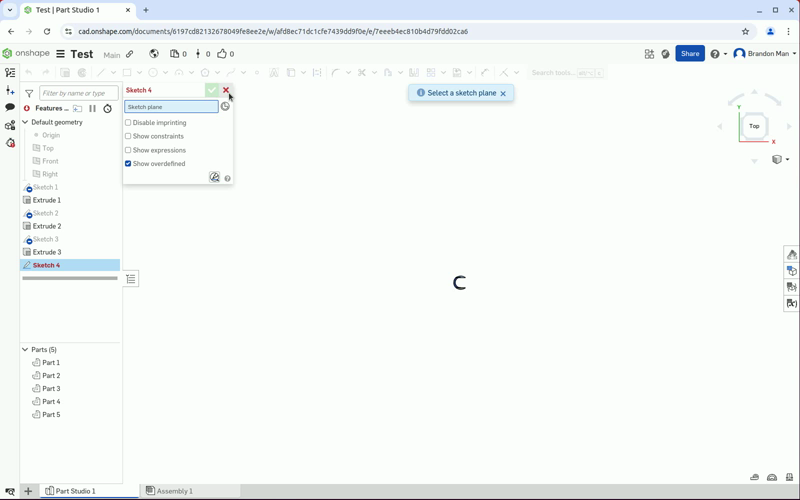
mouse_move(73, 150)
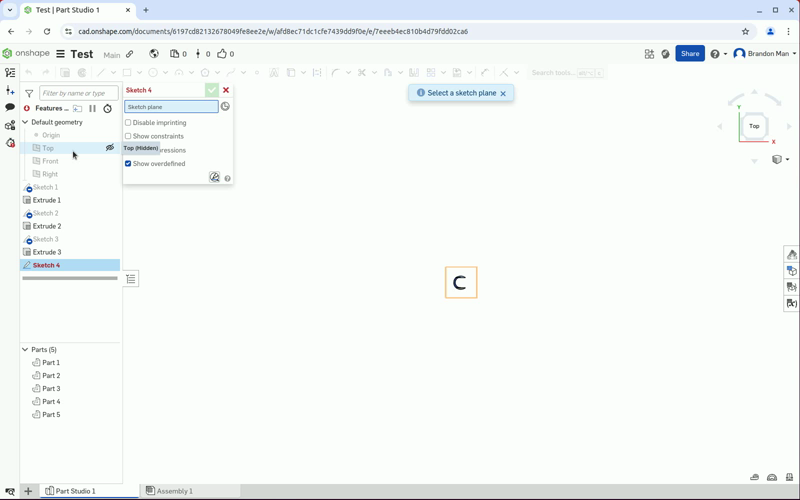
click(73, 150)
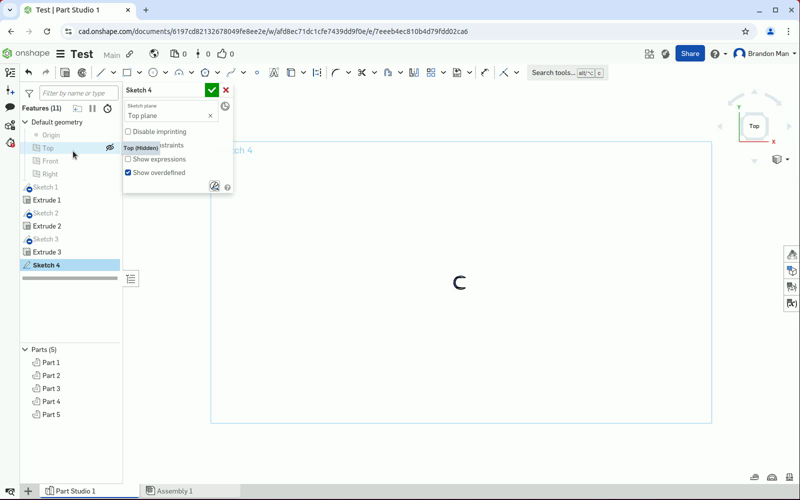
mouse_move(73, 352)
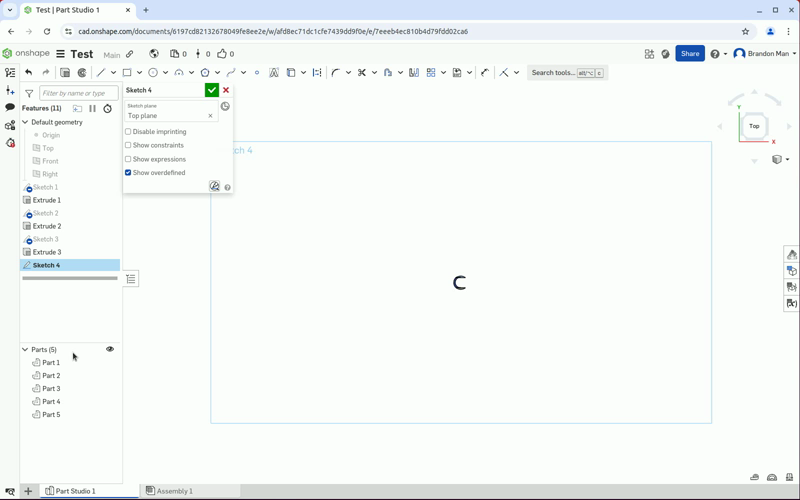
key(y)
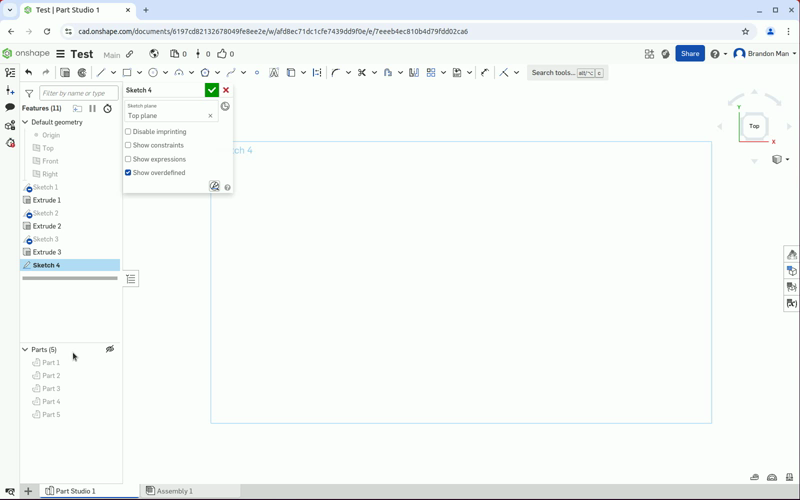
key(l)
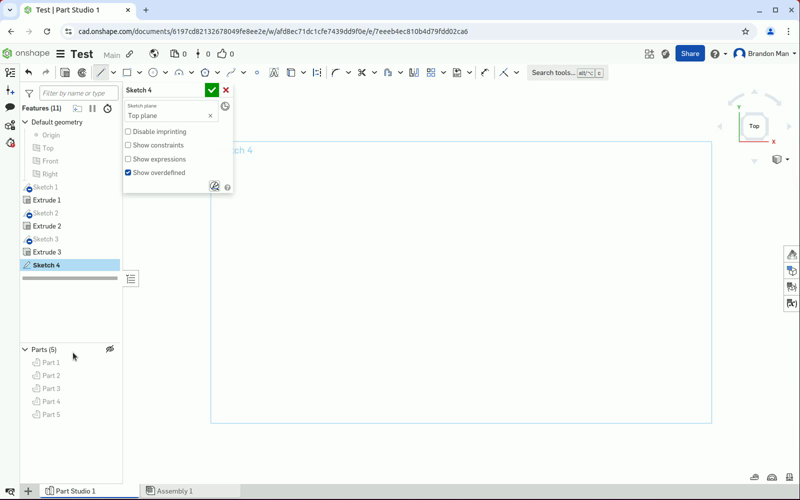
key_down(shift)
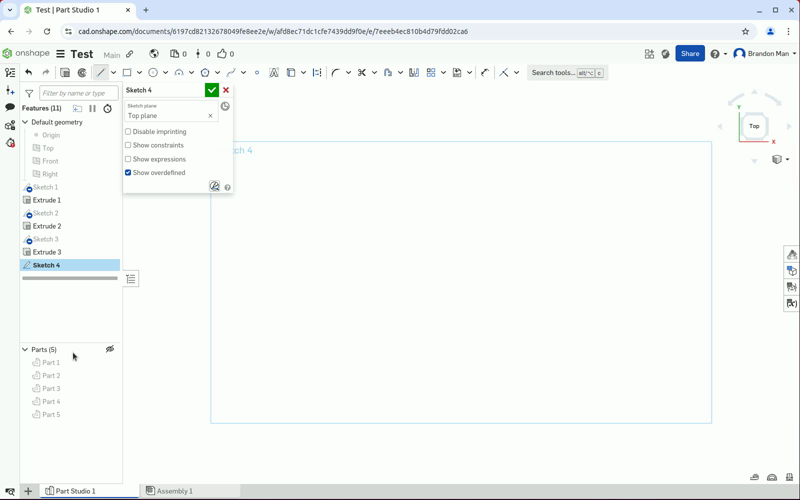
mouse_move(460, 287)
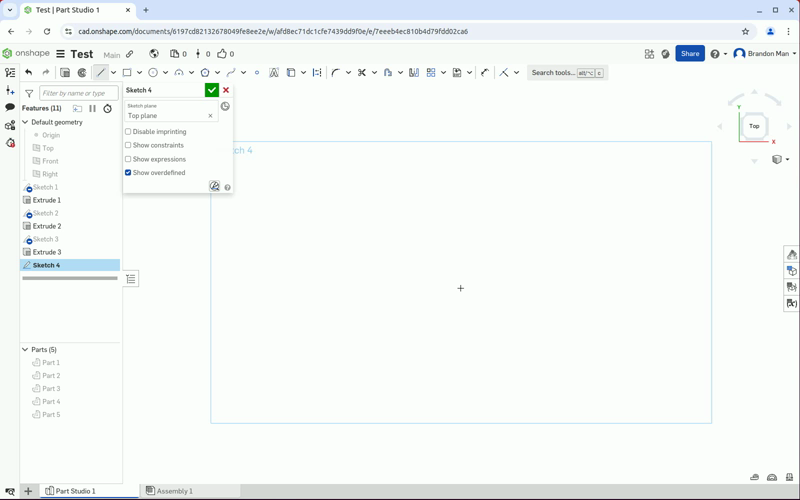
click(460, 287)
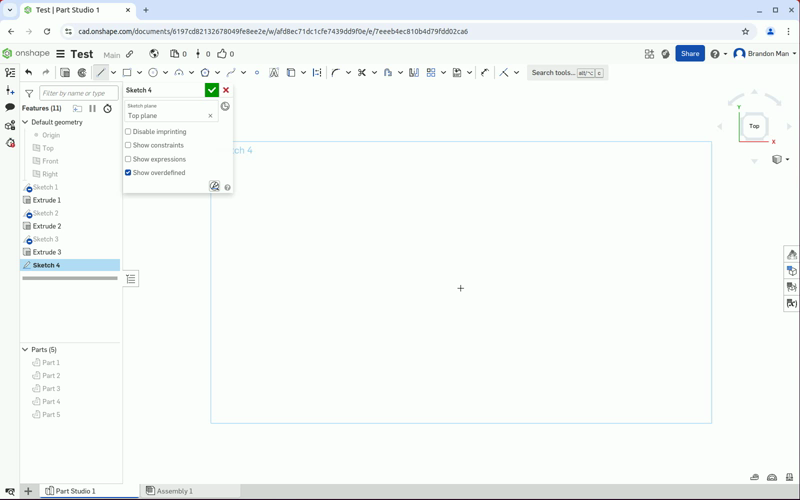
key_up(shift)
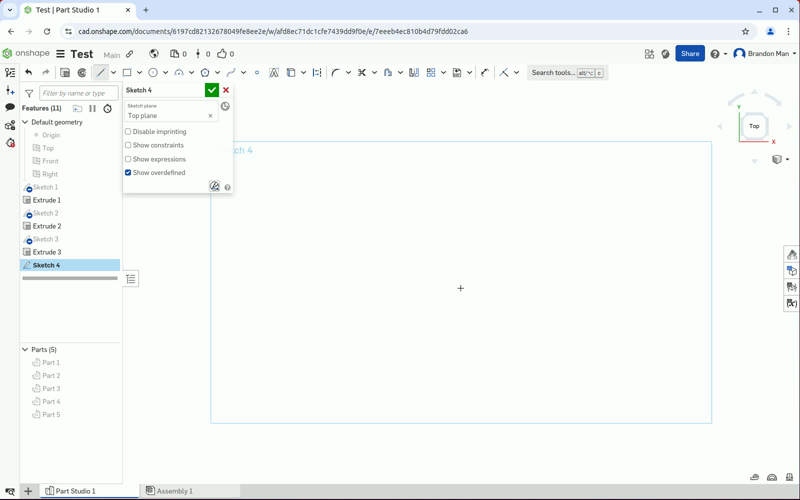
key_down(shift)
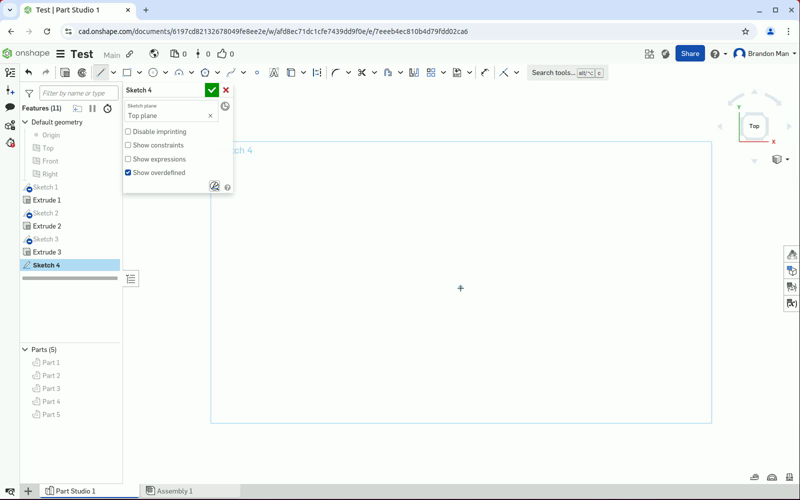
mouse_move(490, 287)
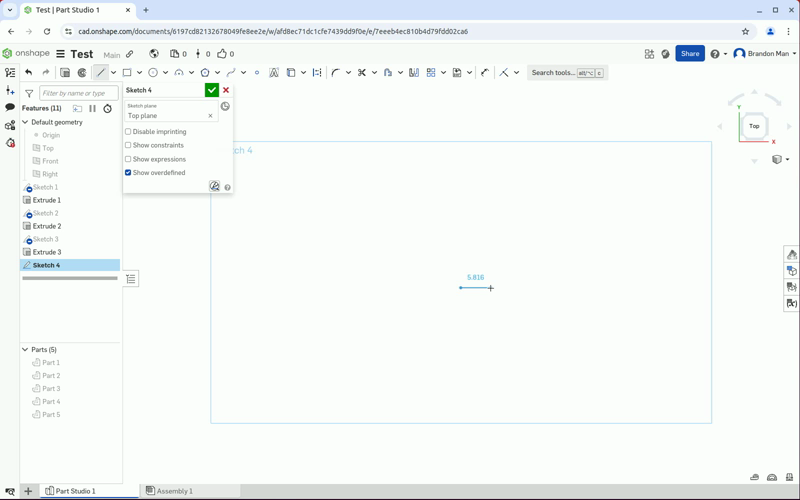
mouse_move(465, 287)
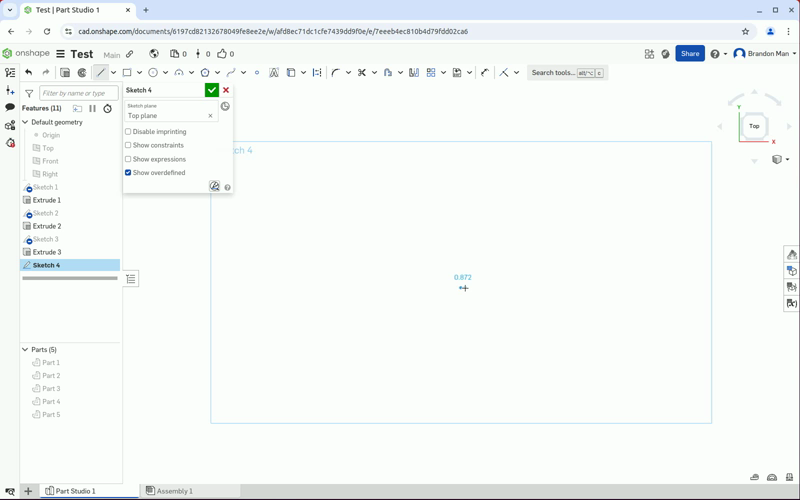
scroll(6)
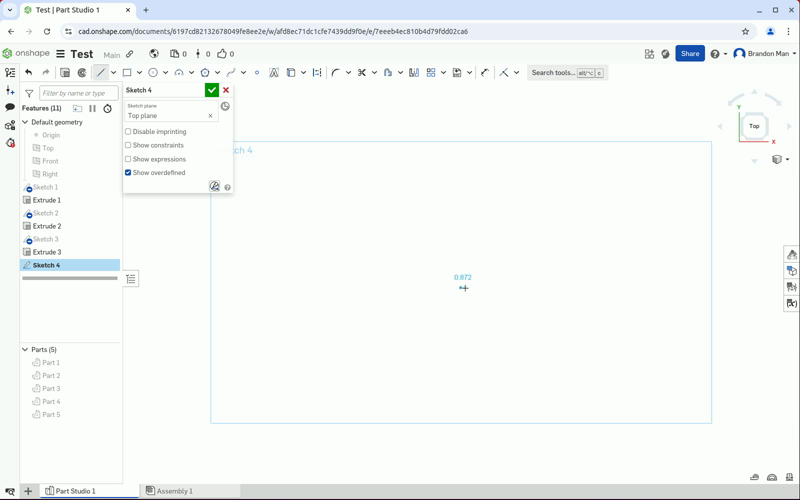
scroll(6)
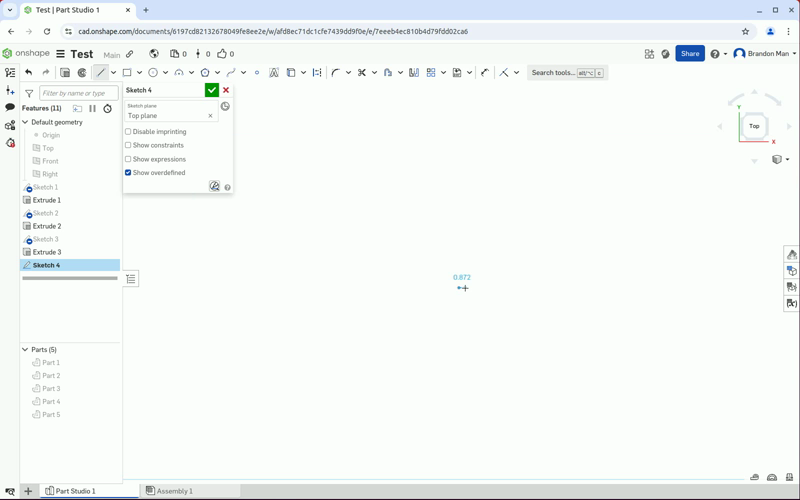
scroll(6)
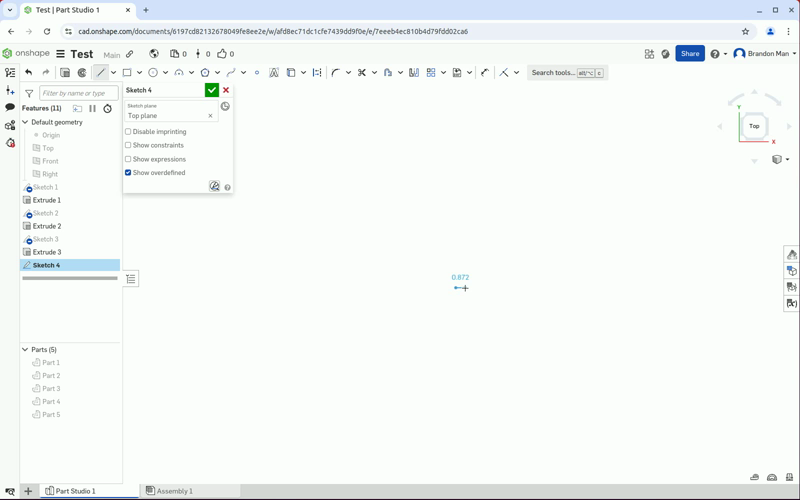
scroll(6)
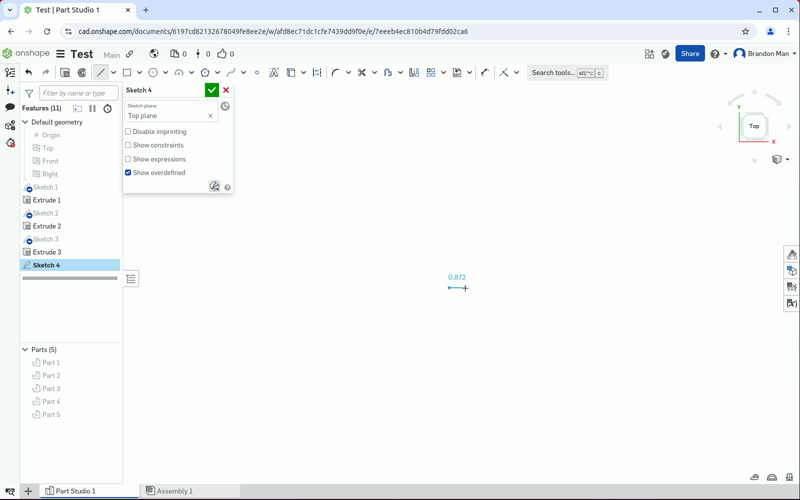
scroll(6)
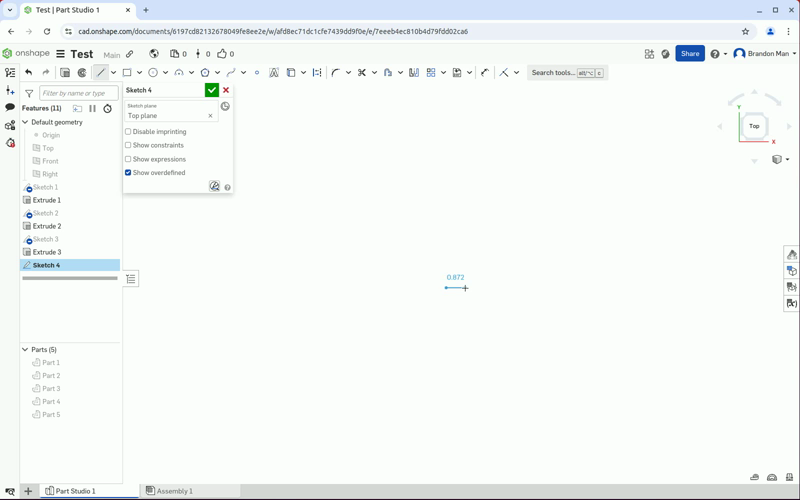
scroll(6)
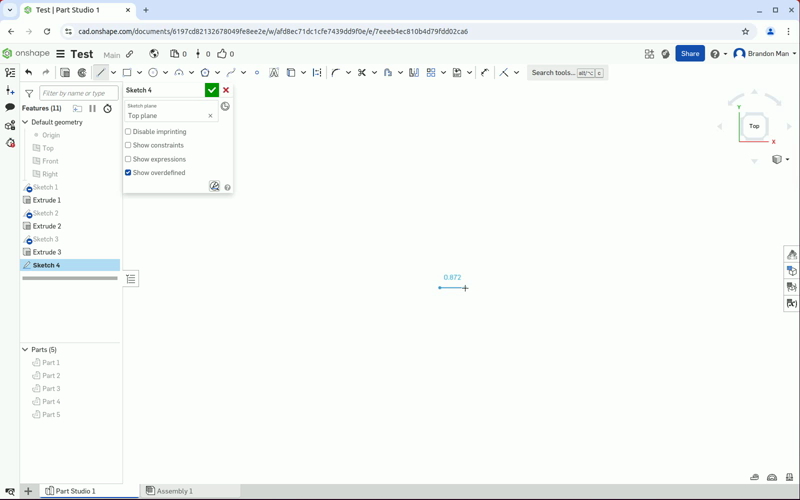
scroll(6)
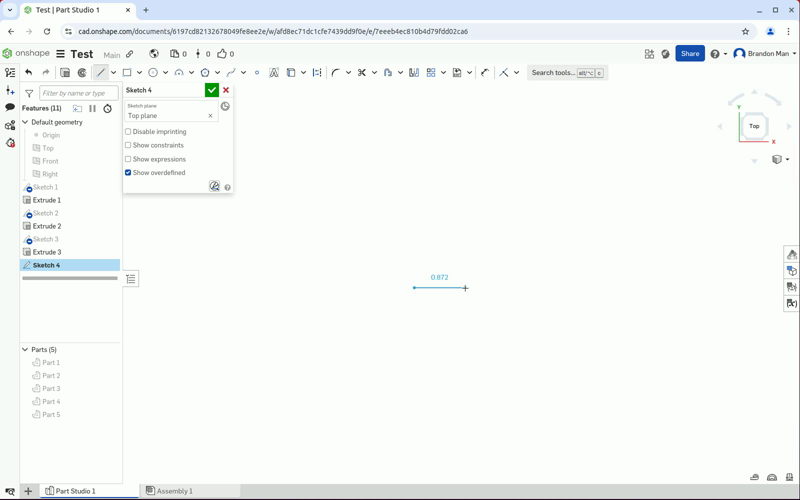
click(465, 287)
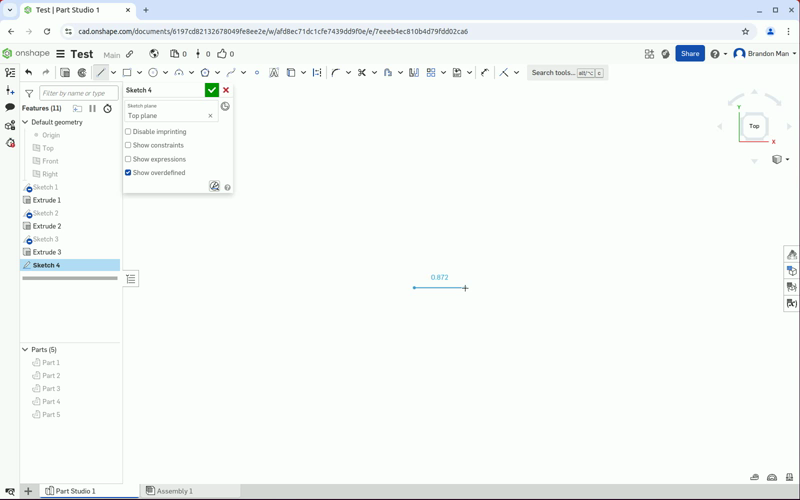
scroll(-6)
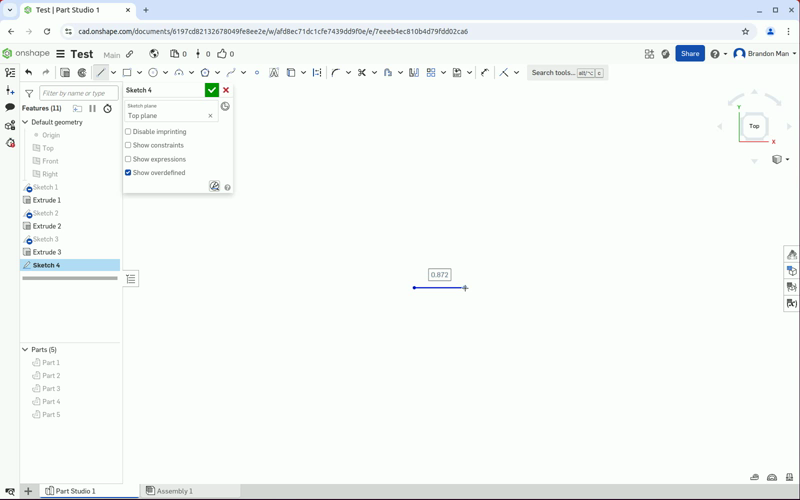
scroll(-6)
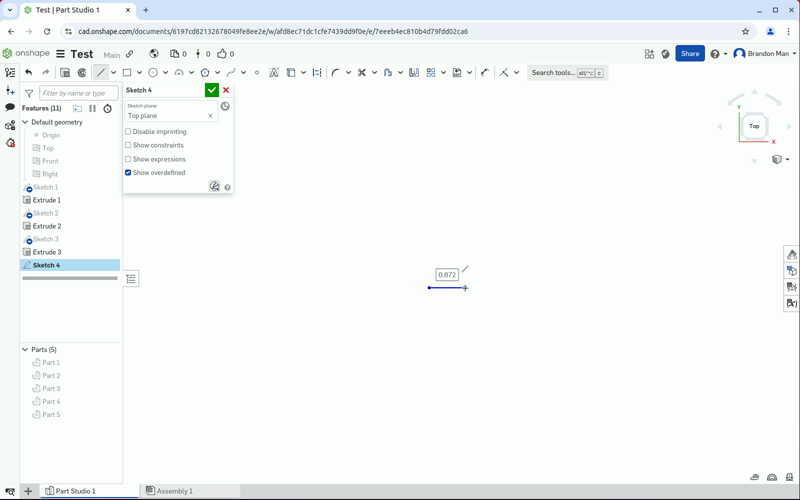
scroll(-6)
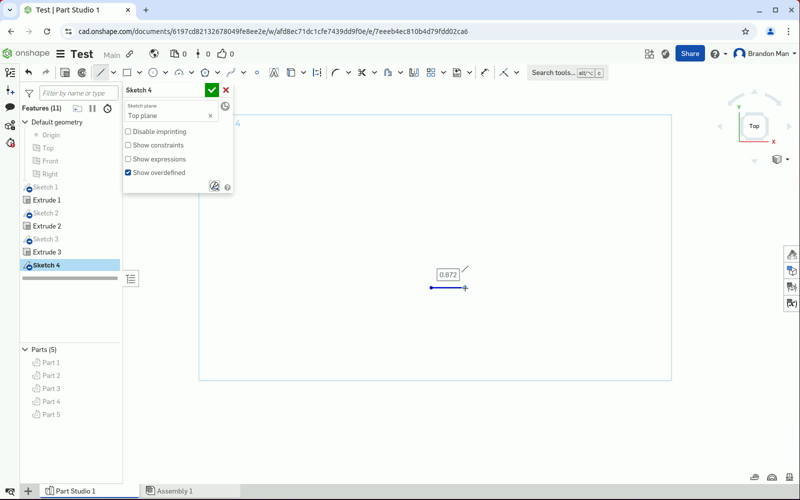
scroll(-6)
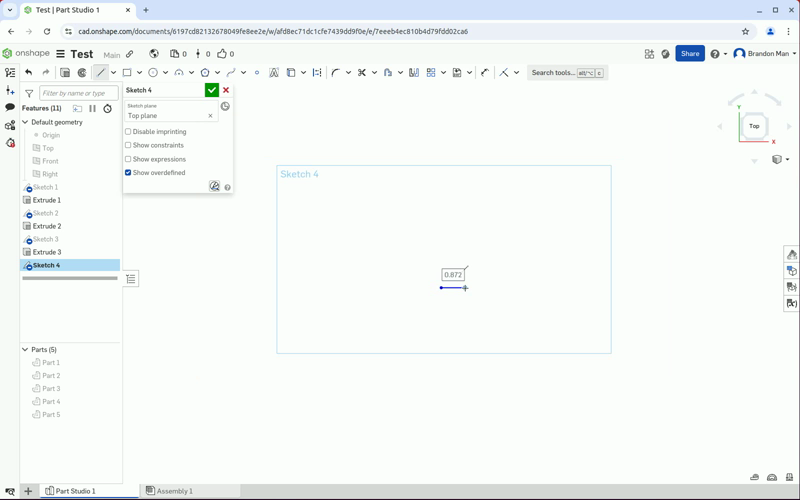
scroll(-6)
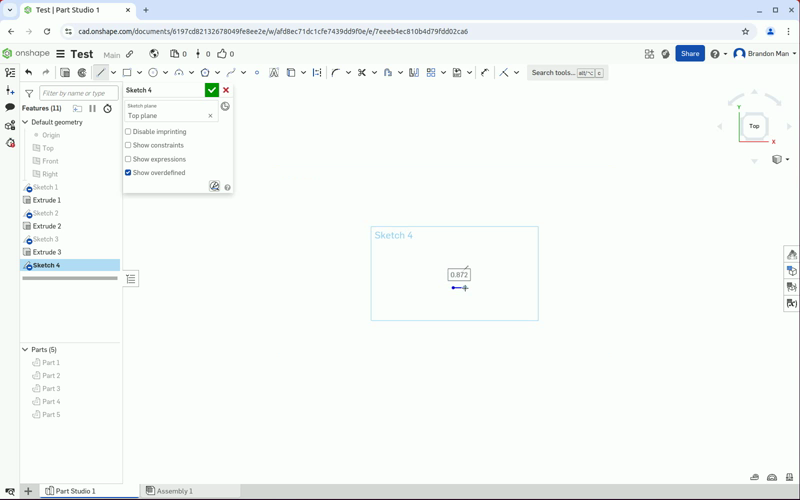
scroll(-6)
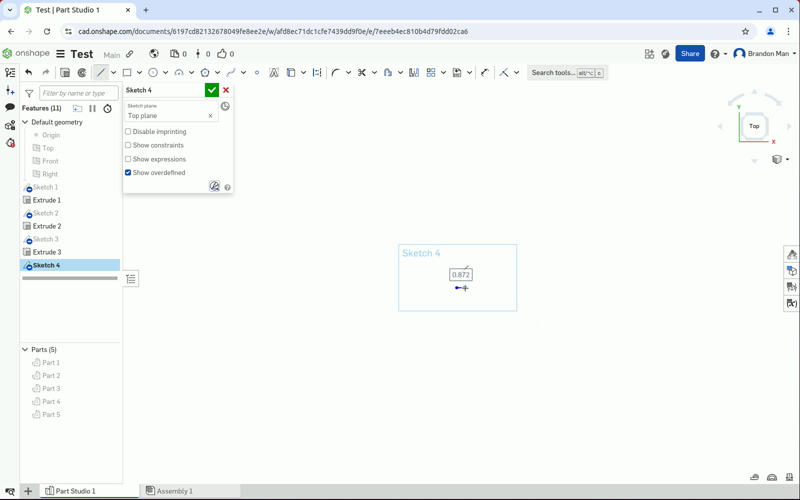
scroll(-6)
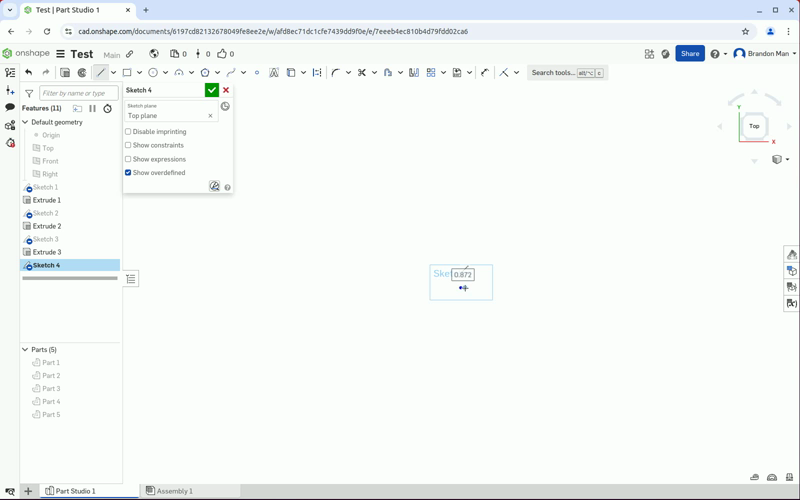
key_up(shift)
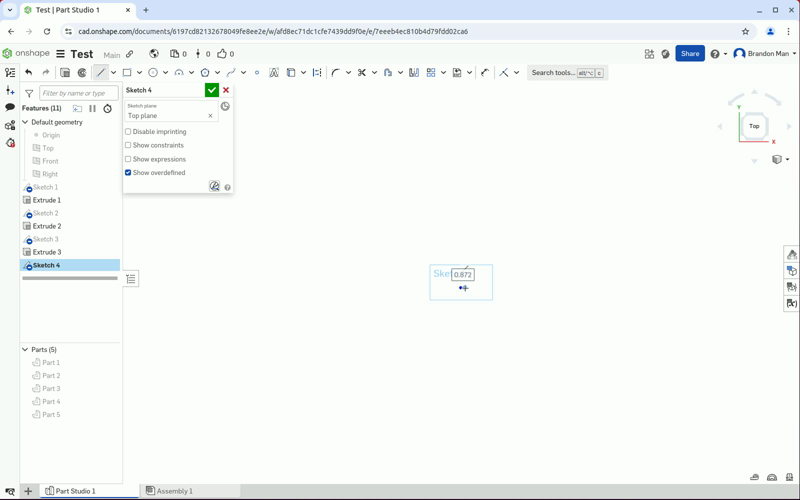
key(esc)
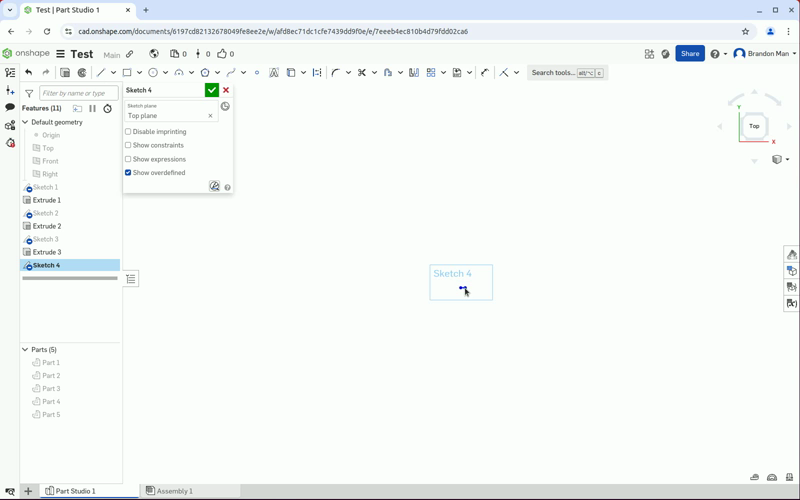
key(a)
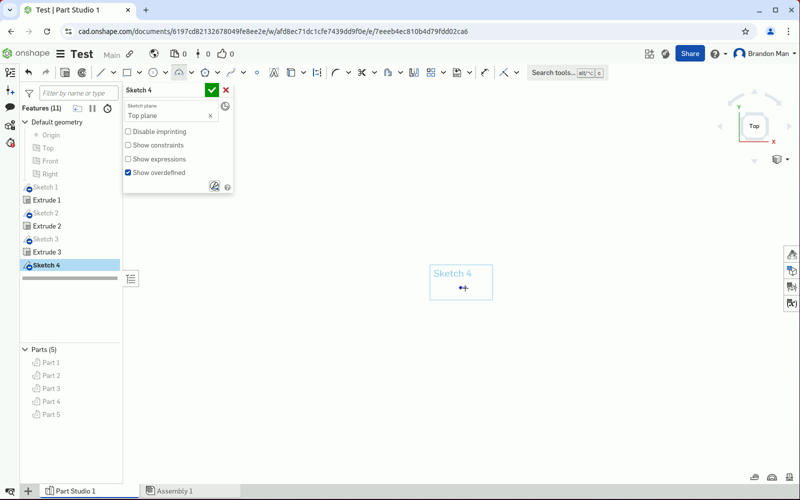
mouse_move(465, 287)
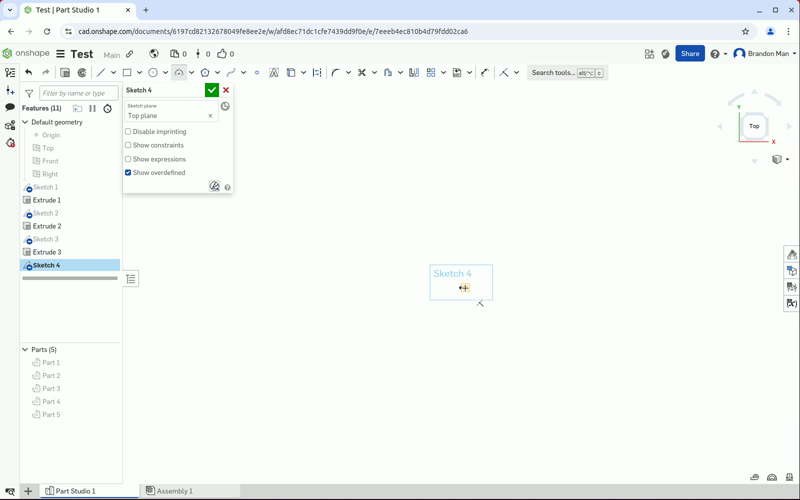
click(465, 287)
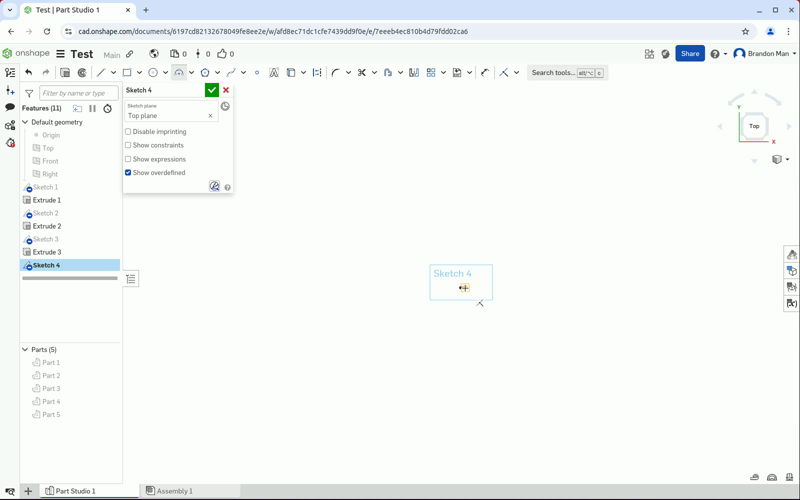
key_down(shift)
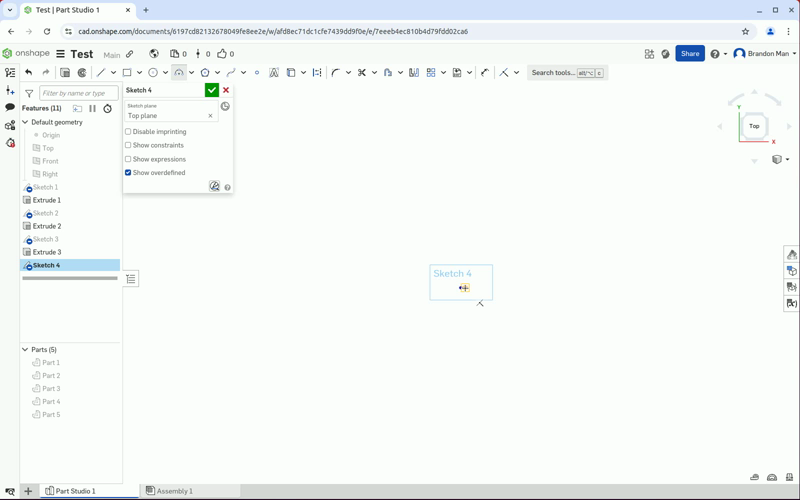
mouse_move(465, 277)
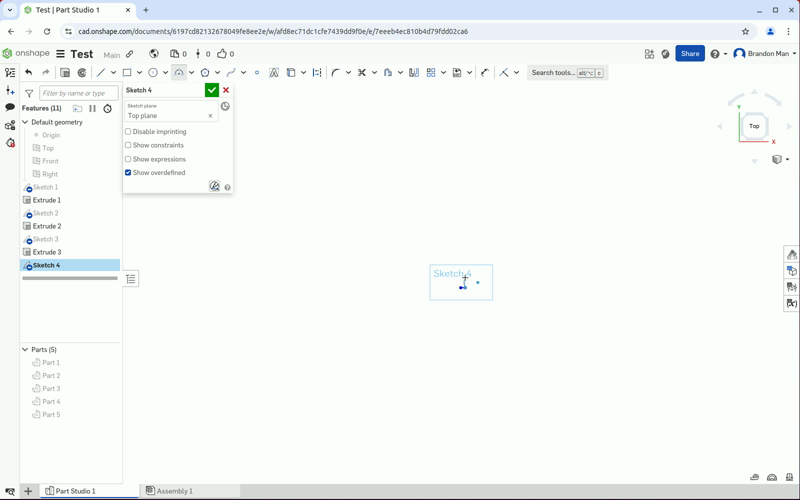
click(465, 277)
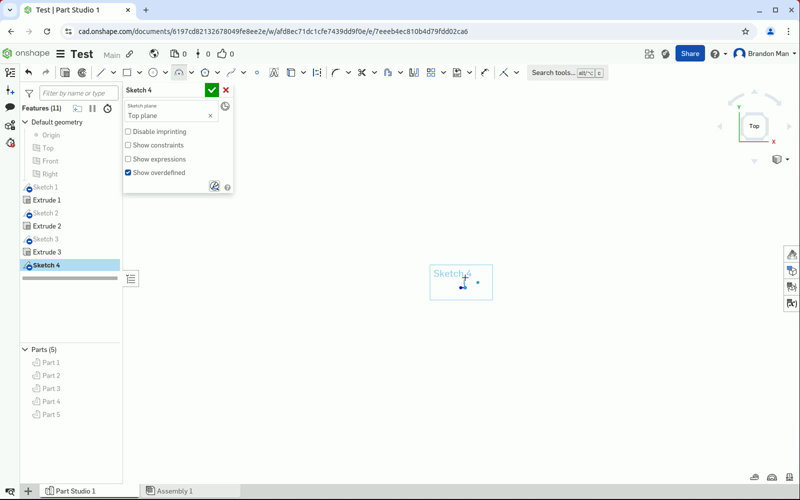
mouse_move(467, 282)
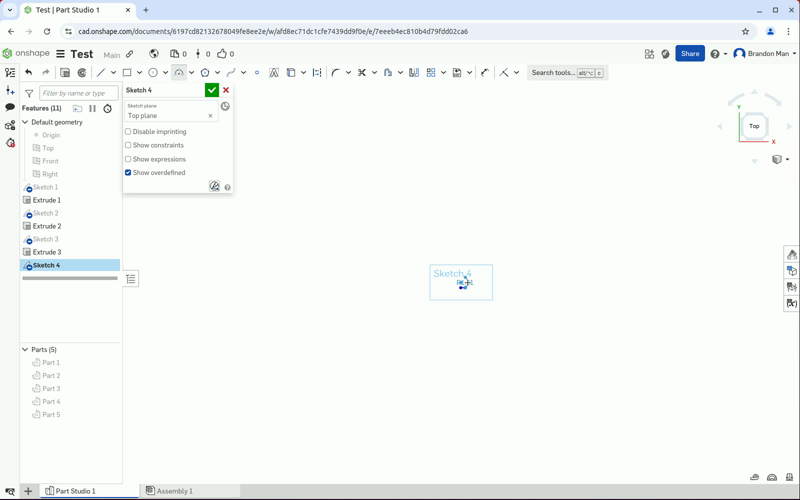
click(467, 282)
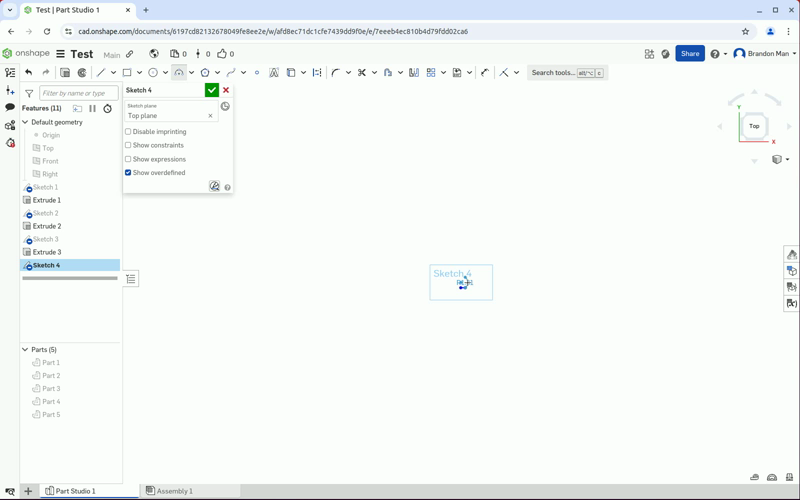
key_up(shift)
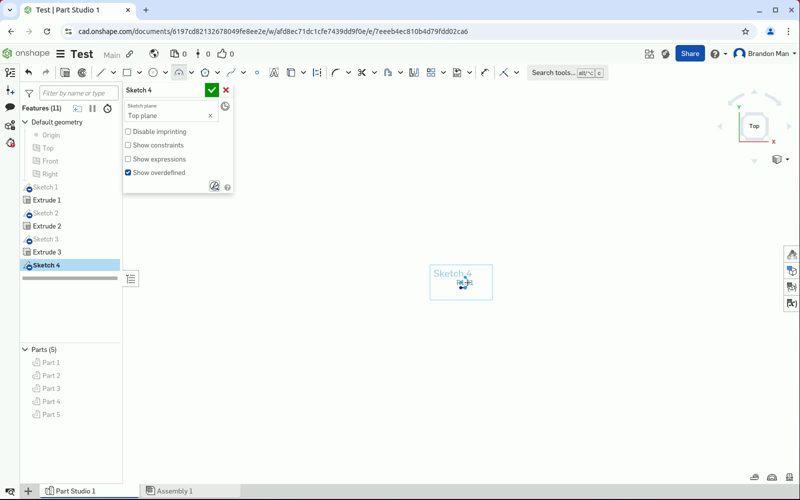
key(esc)
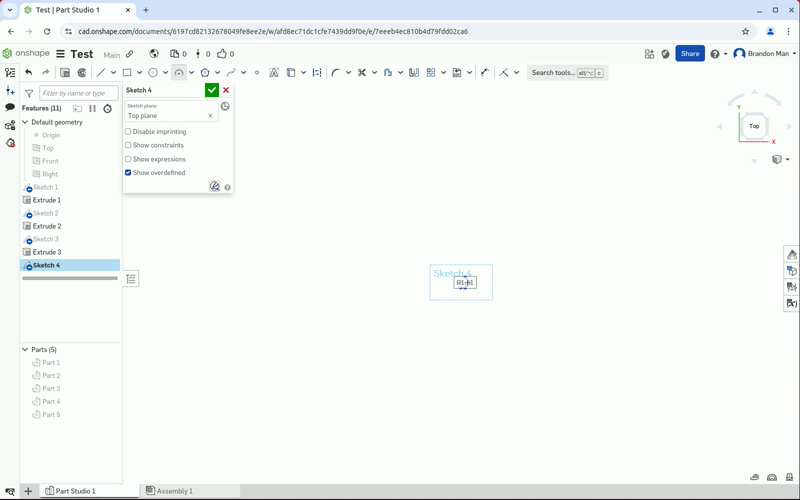
key(l)
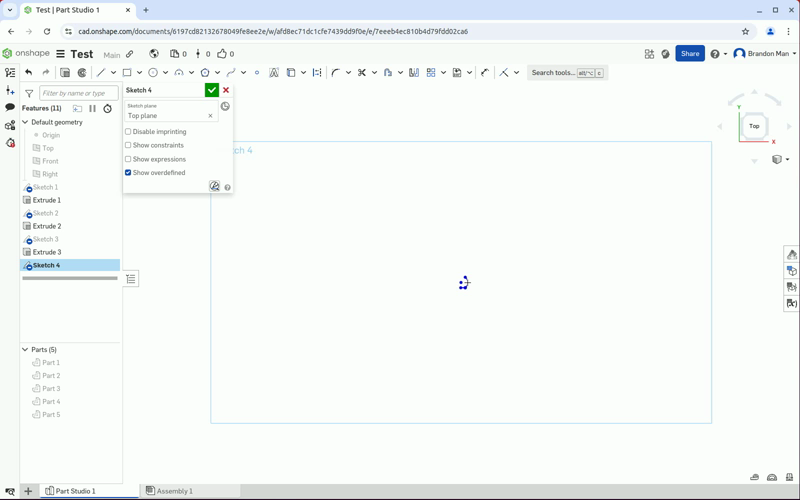
mouse_move(465, 277)
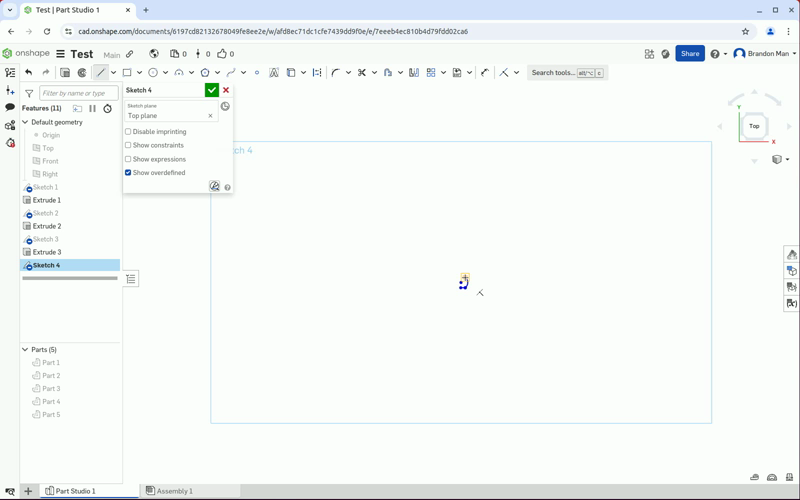
click(465, 277)
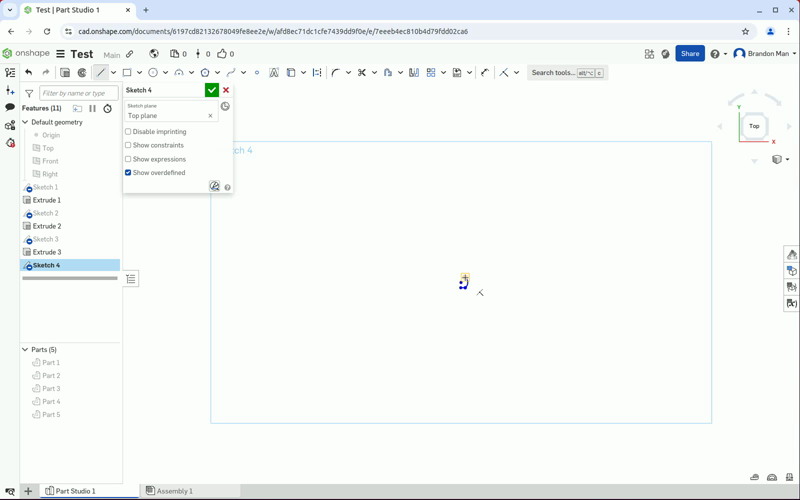
key_down(shift)
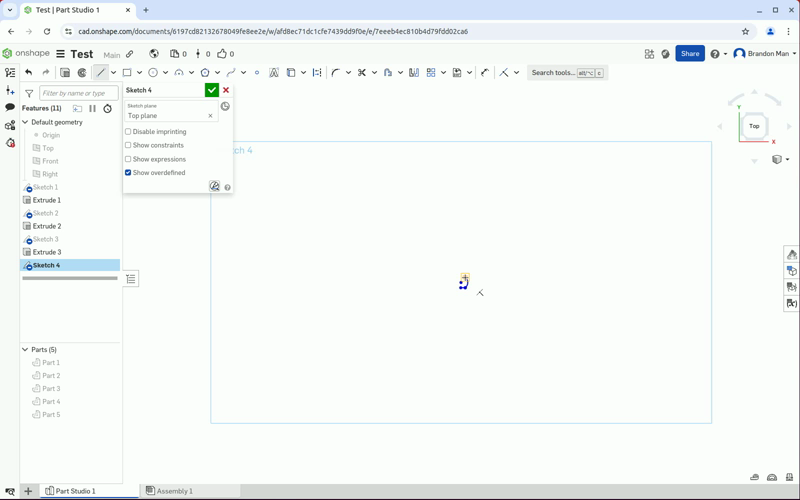
mouse_move(495, 277)
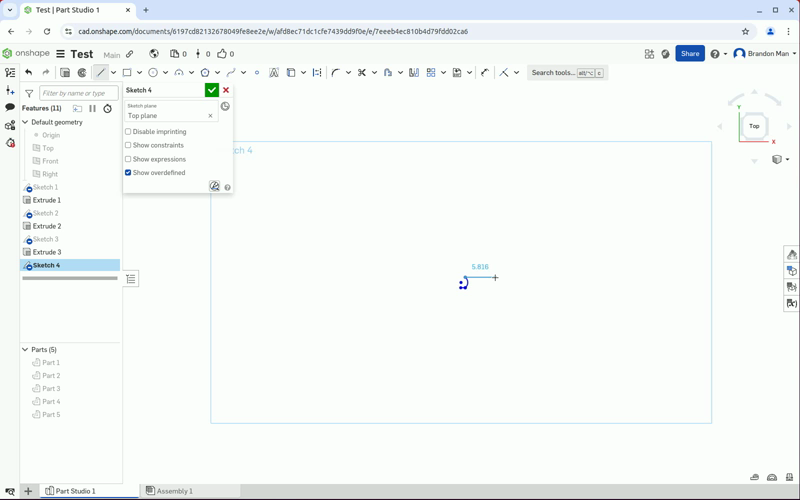
mouse_move(460, 277)
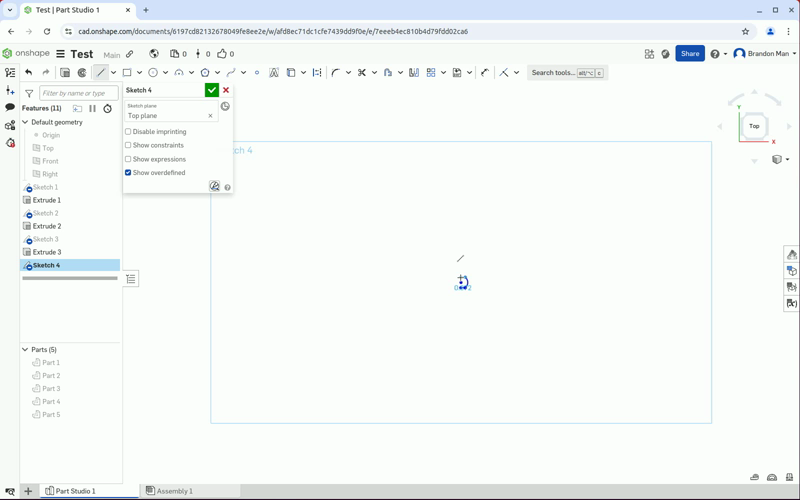
scroll(6)
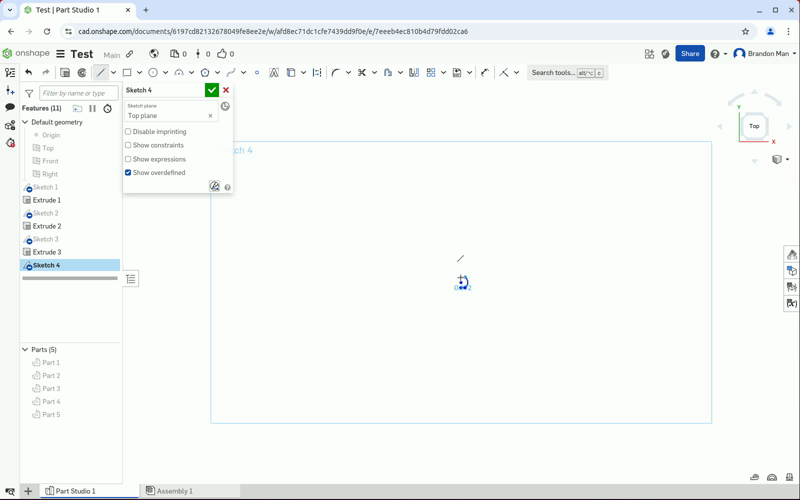
scroll(6)
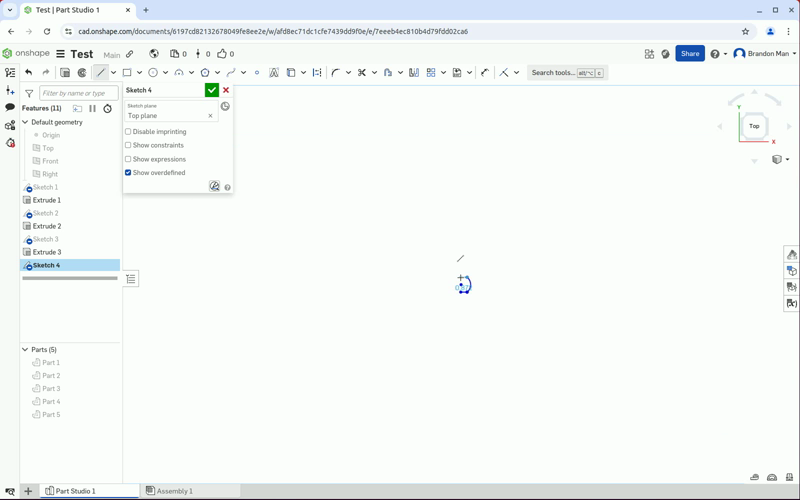
scroll(6)
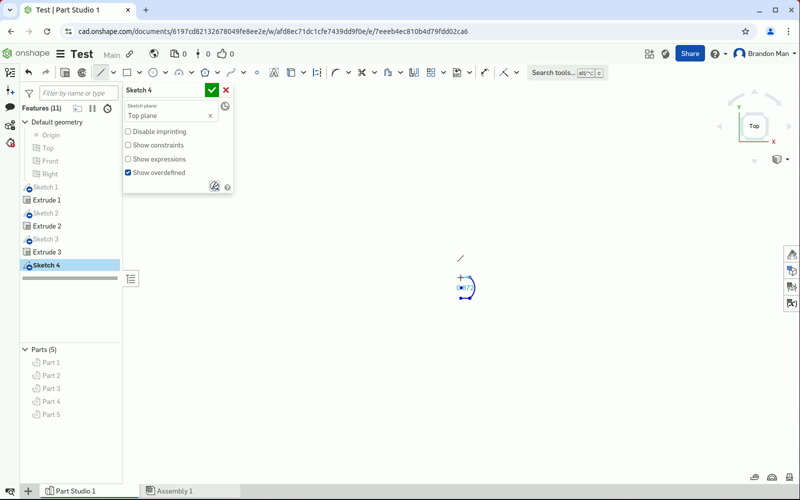
scroll(6)
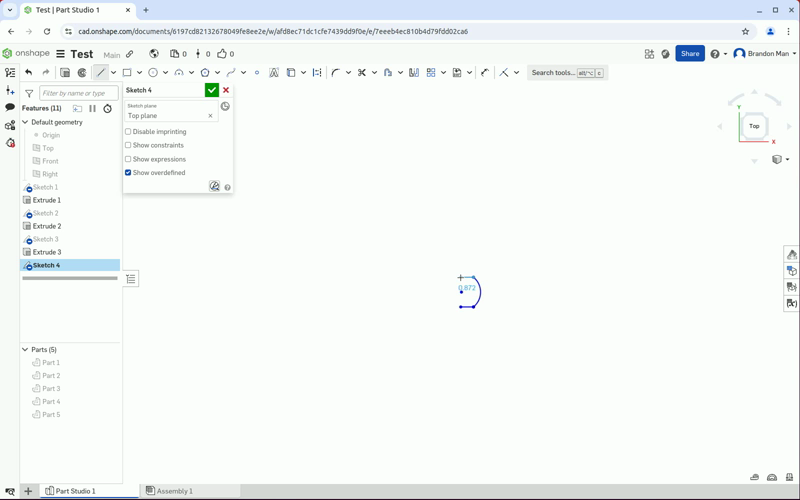
scroll(6)
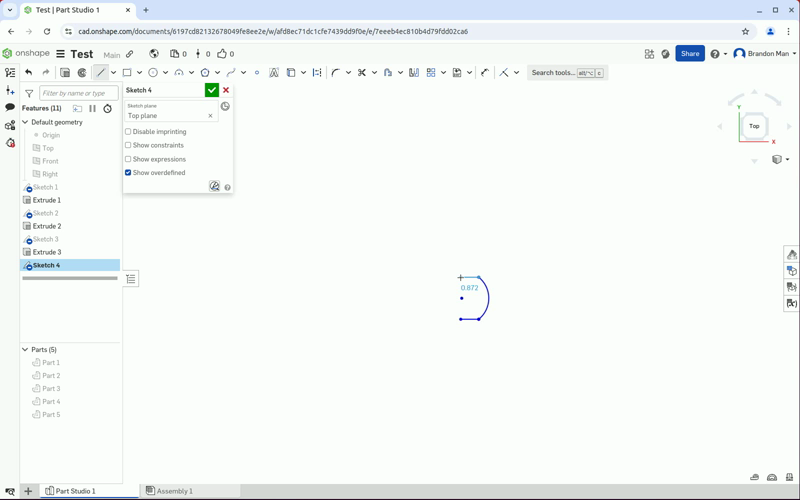
scroll(6)
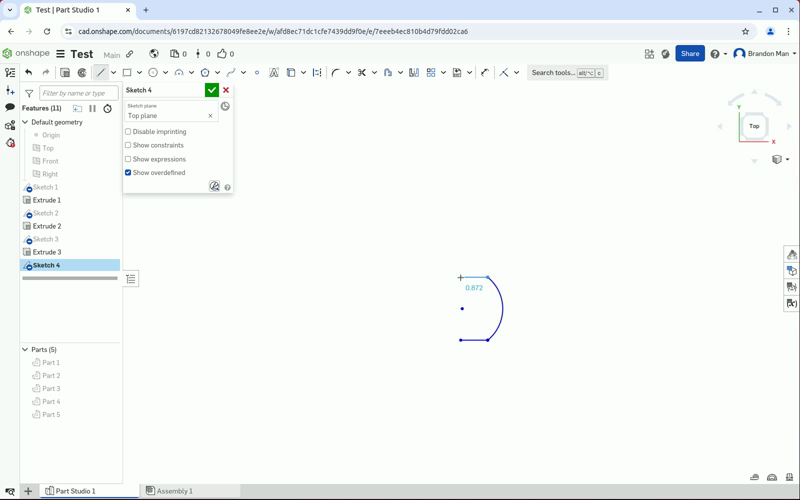
scroll(6)
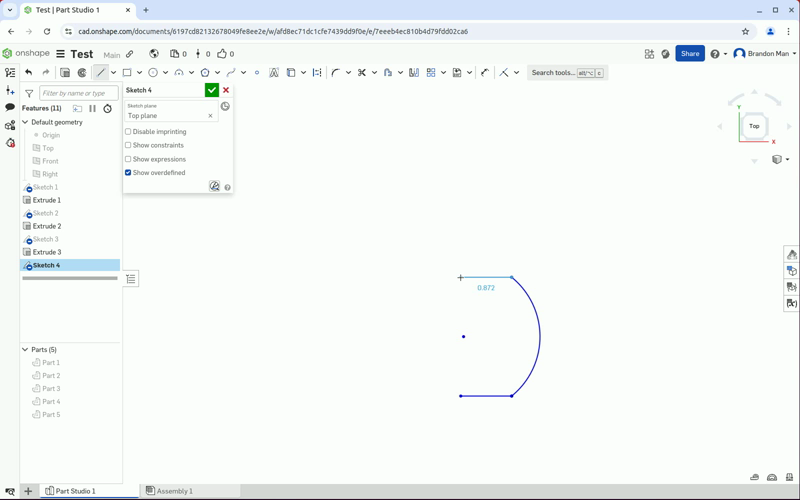
click(460, 277)
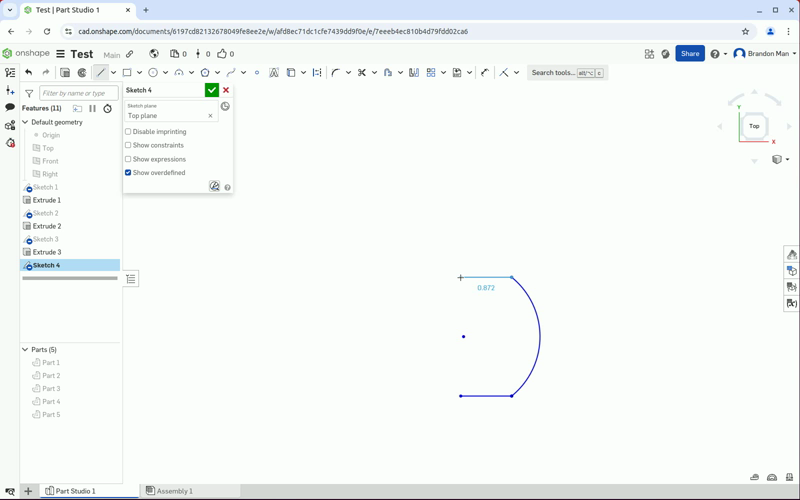
scroll(-6)
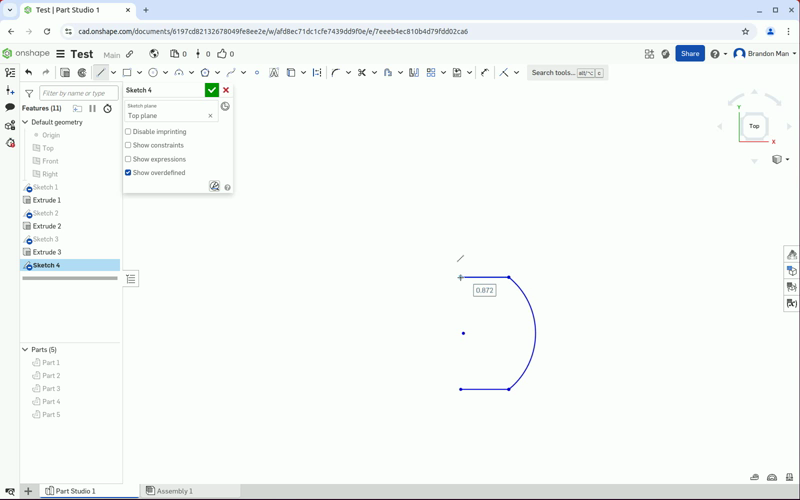
scroll(-6)
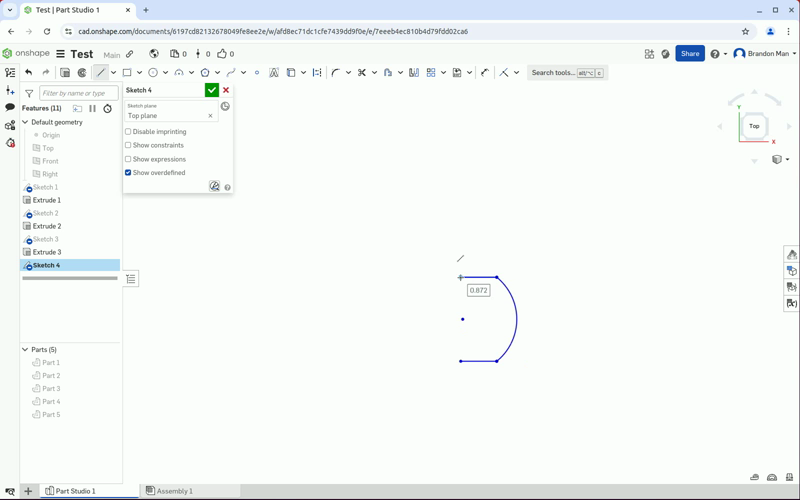
scroll(-6)
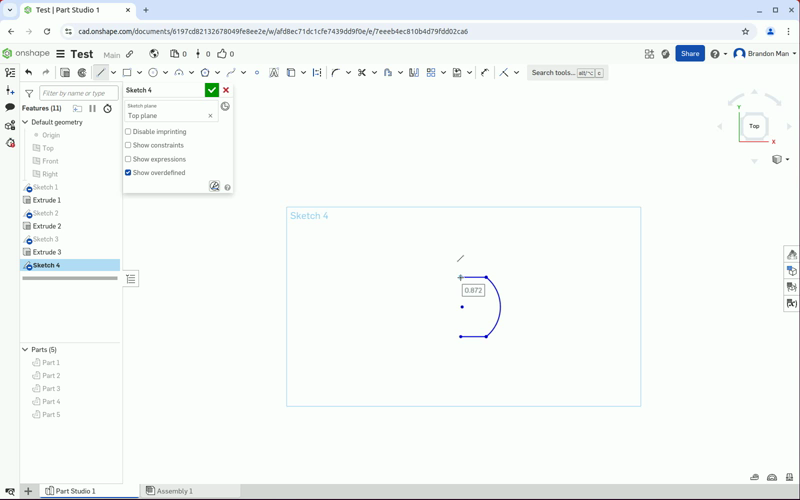
scroll(-6)
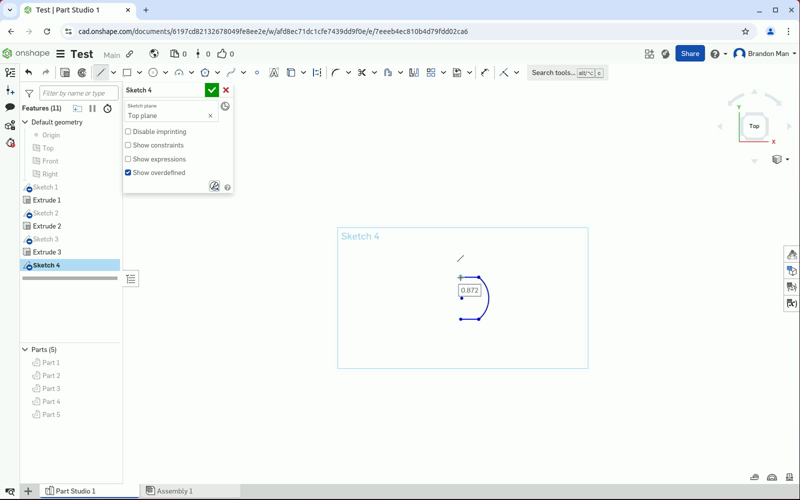
scroll(-6)
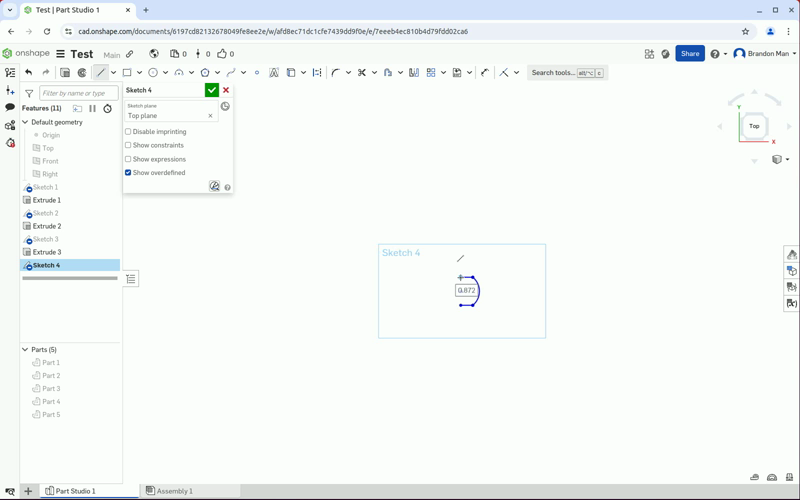
scroll(-6)
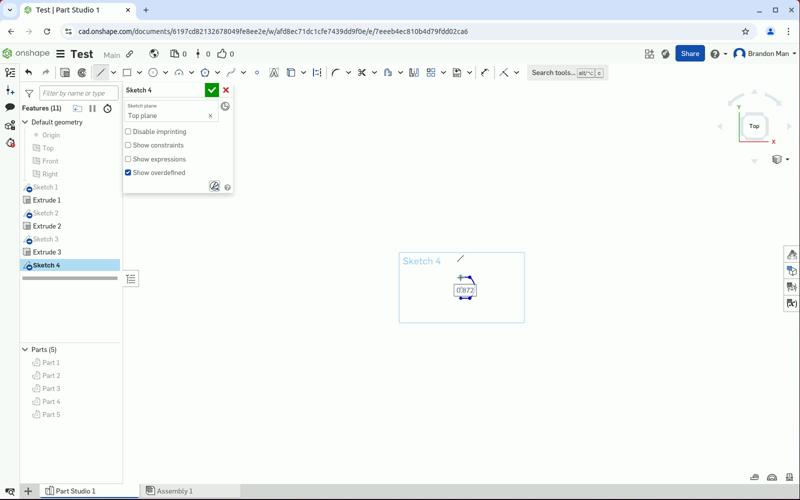
scroll(-6)
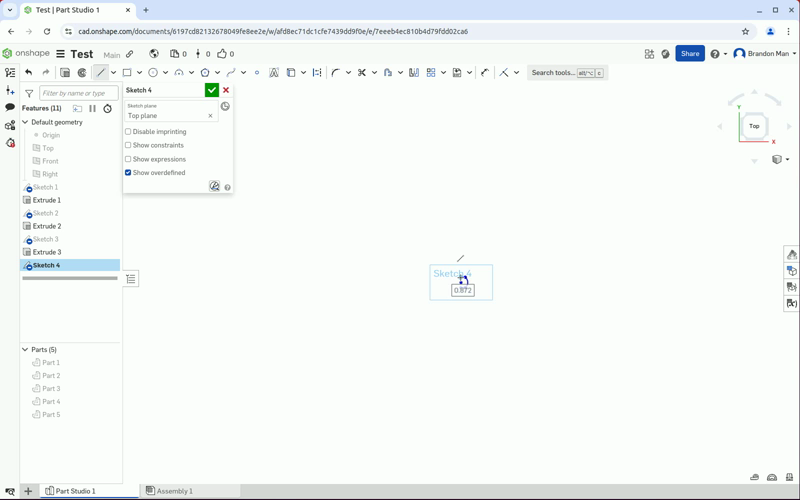
key_up(shift)
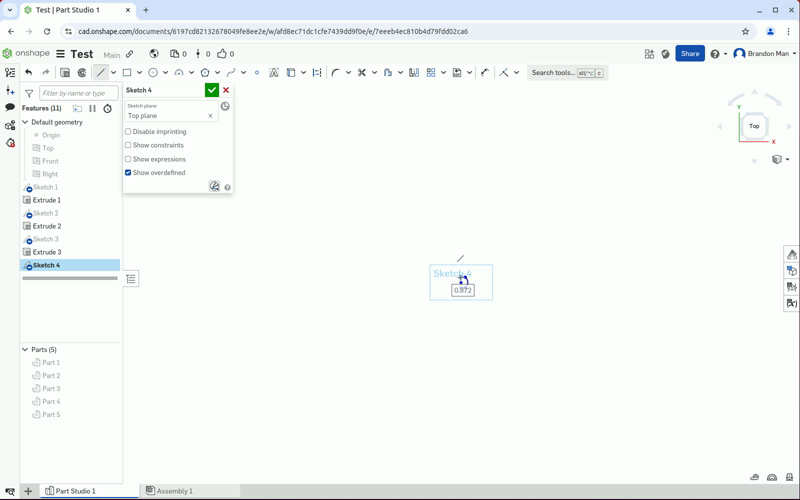
key(esc)
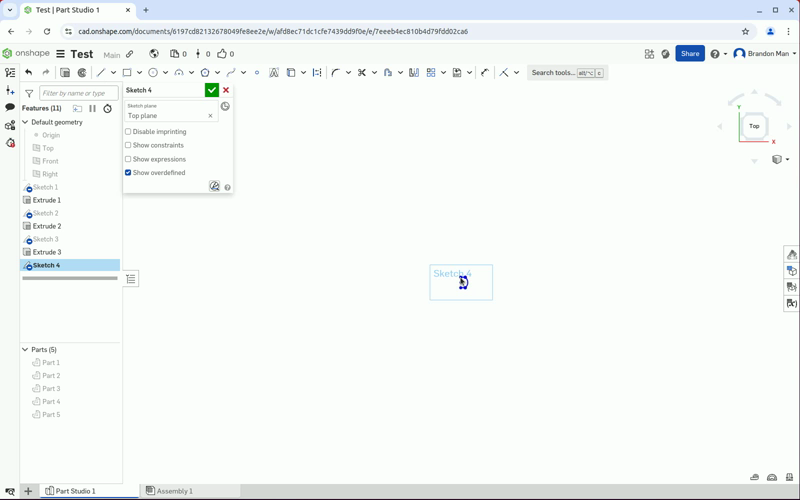
key(a)
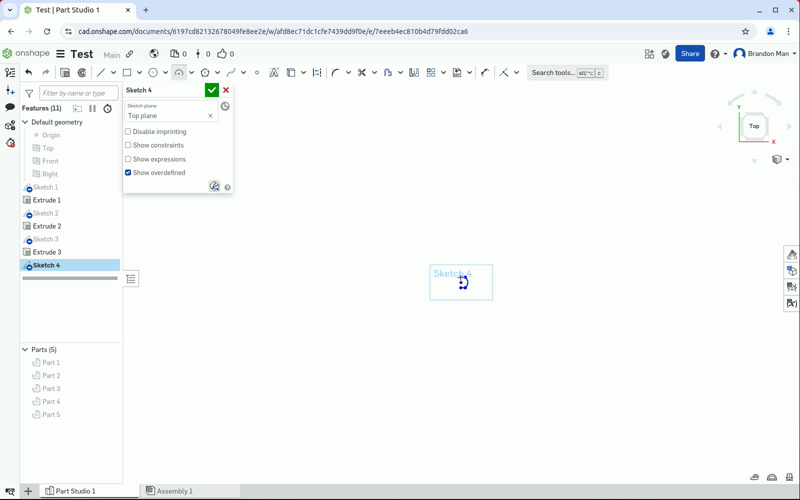
mouse_move(460, 277)
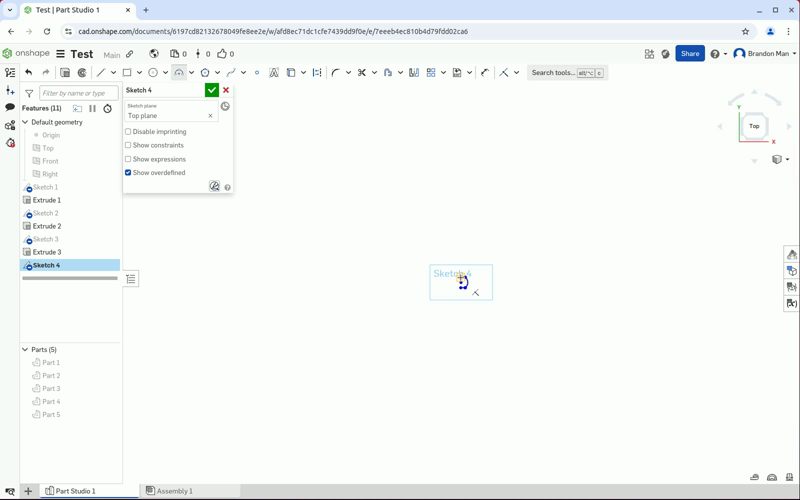
click(460, 277)
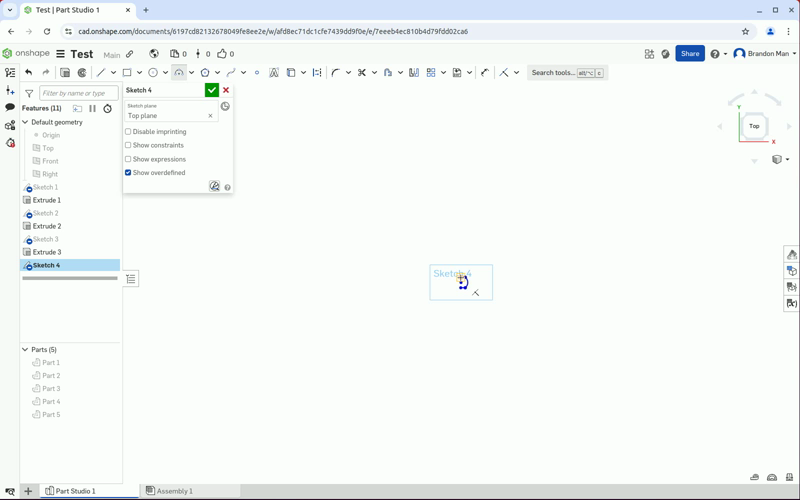
mouse_move(460, 287)
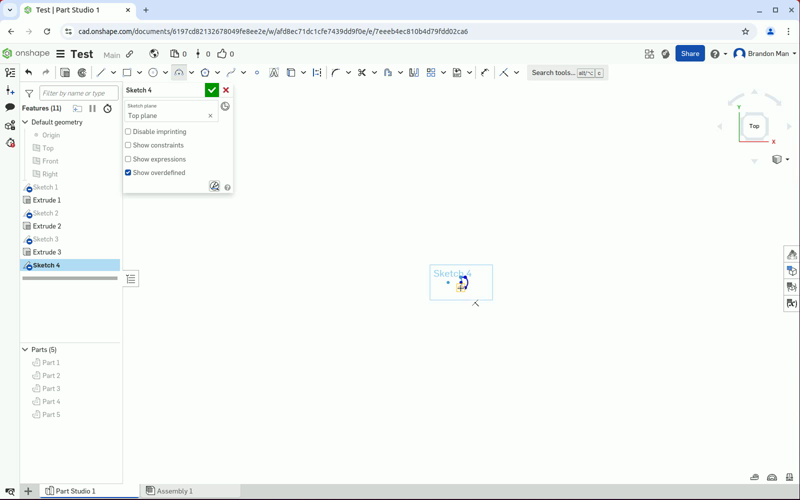
click(460, 287)
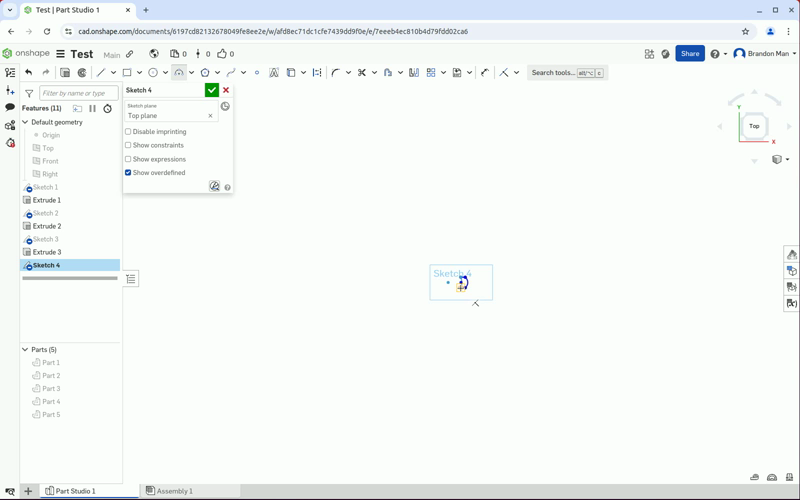
key_down(shift)
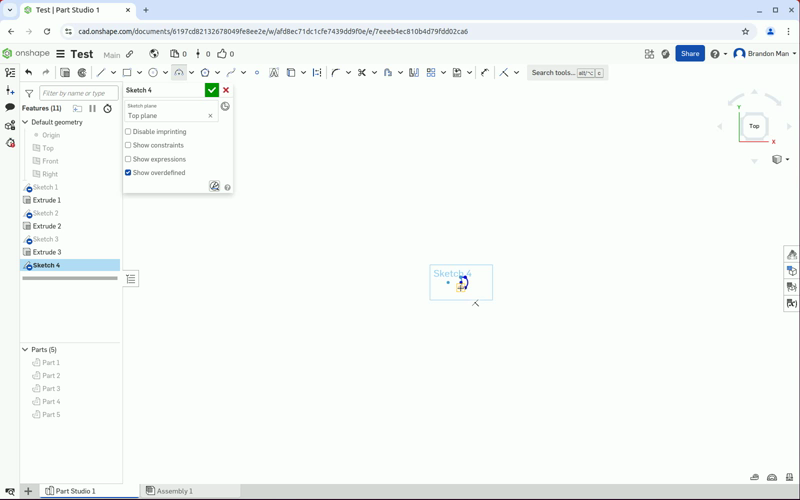
mouse_move(465, 282)
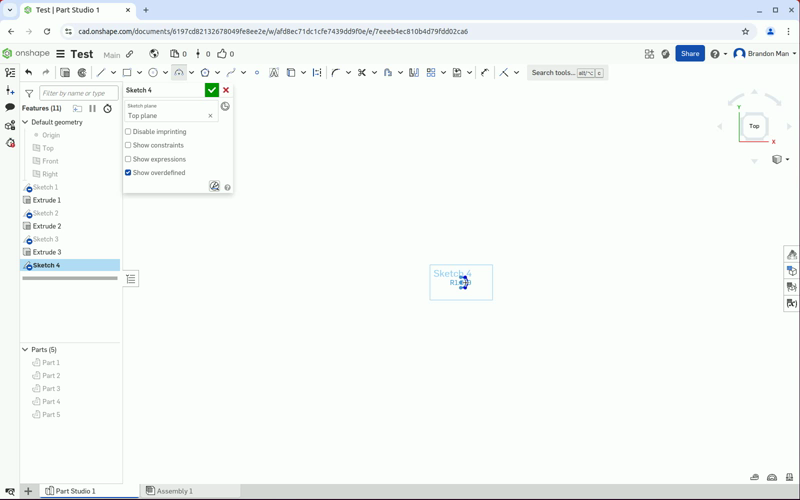
scroll(6)
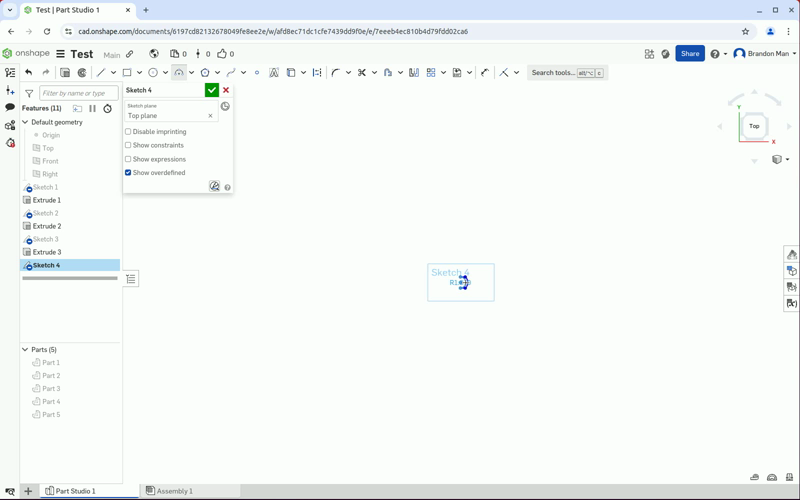
scroll(6)
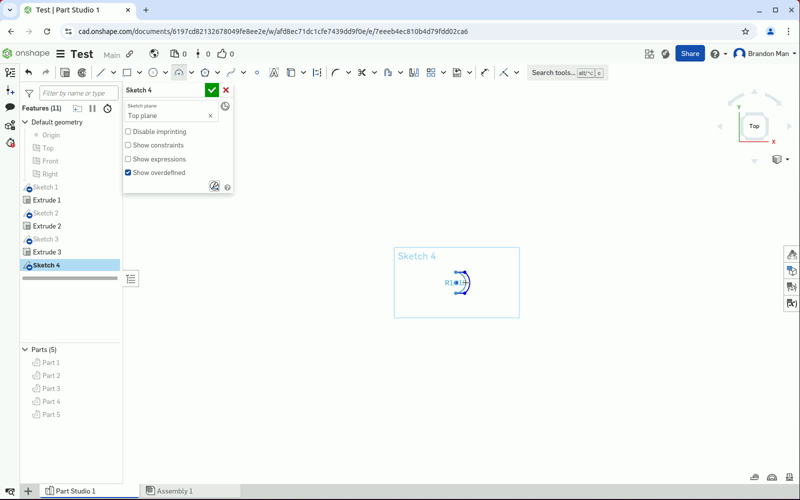
scroll(6)
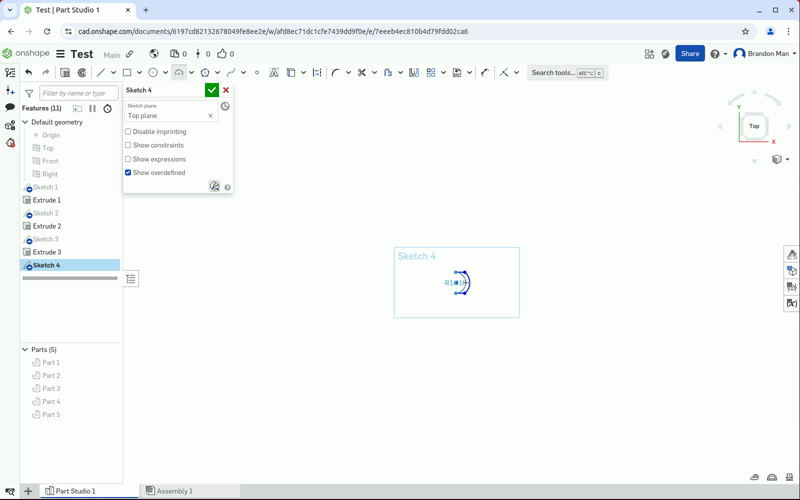
scroll(6)
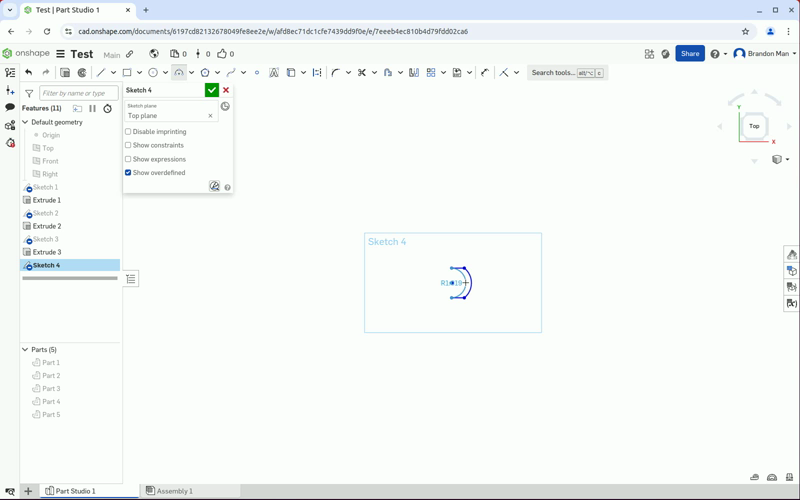
scroll(6)
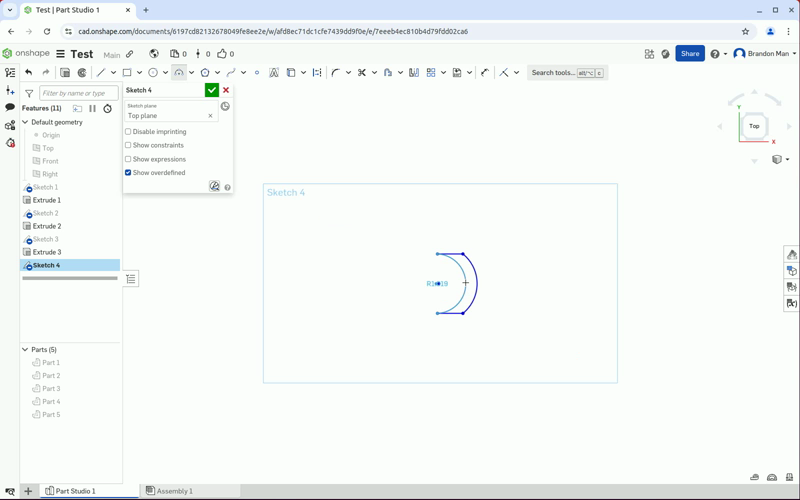
scroll(6)
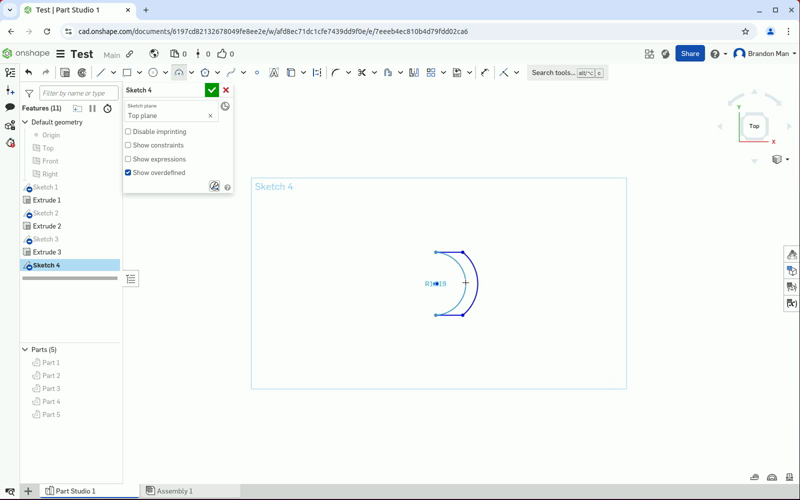
scroll(6)
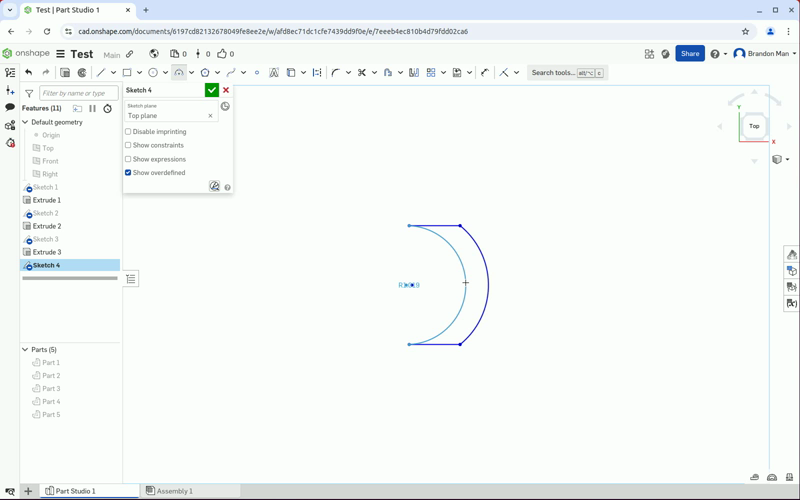
click(465, 282)
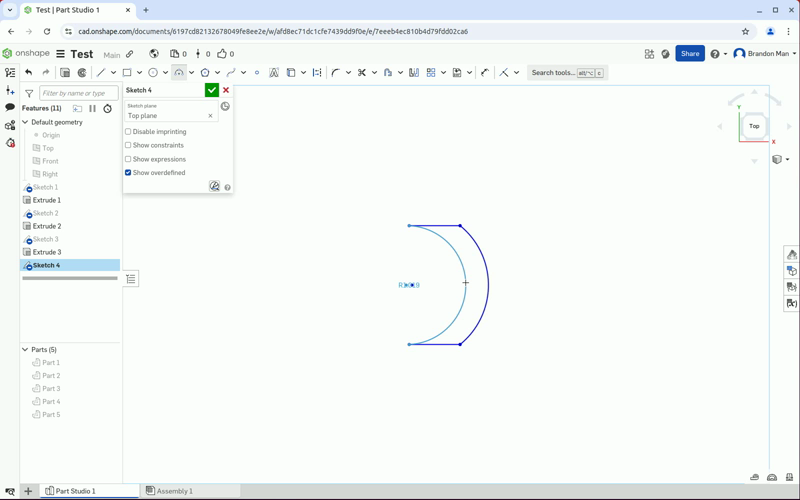
scroll(-6)
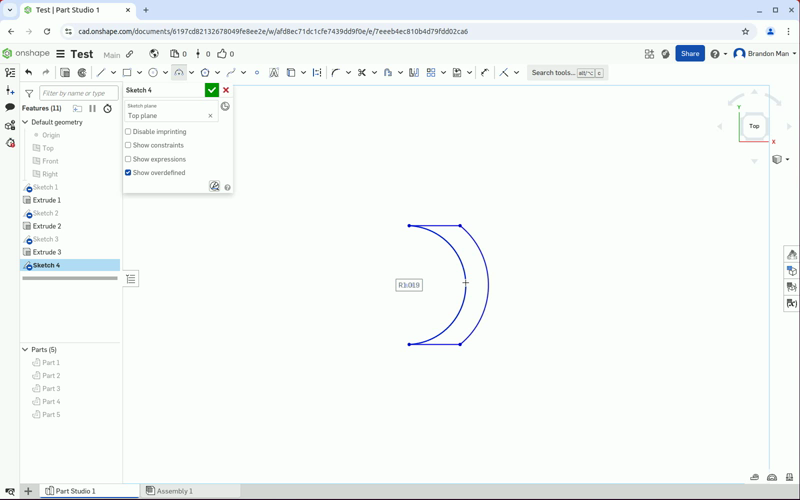
scroll(-6)
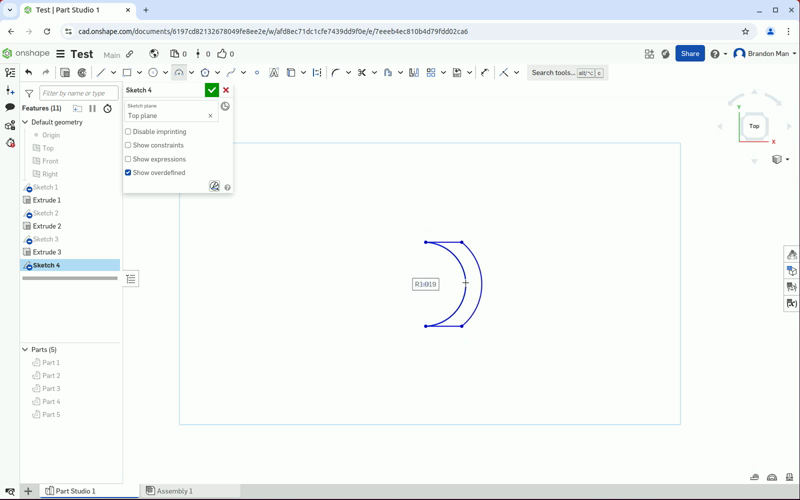
scroll(-6)
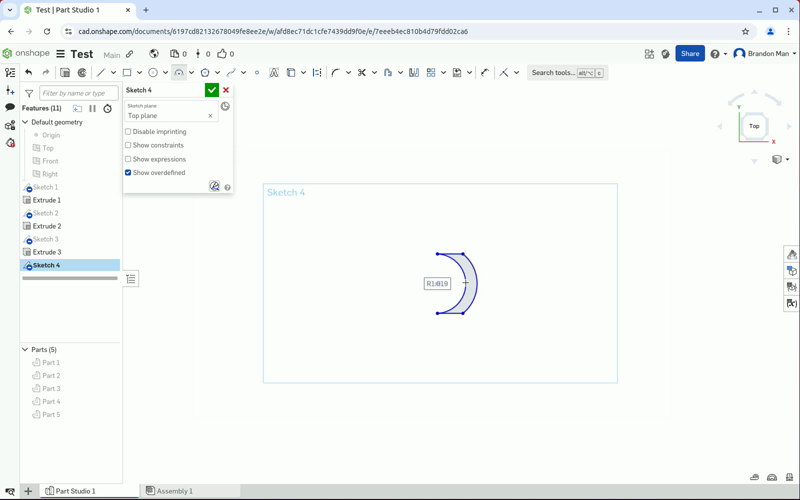
scroll(-6)
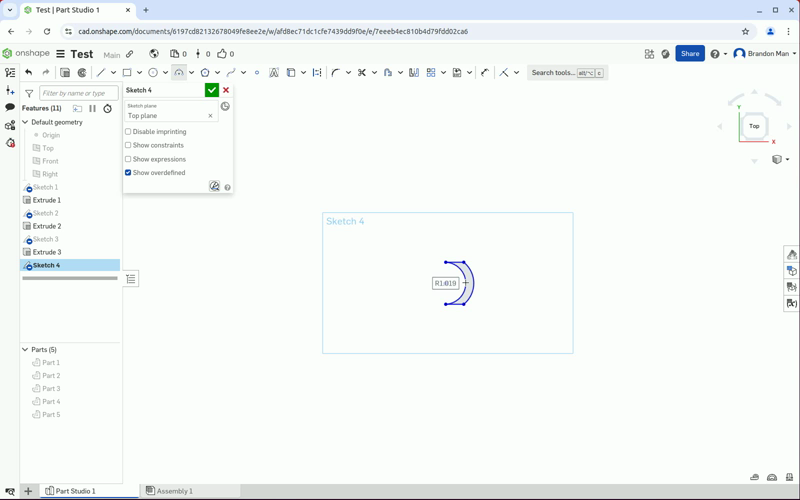
scroll(-6)
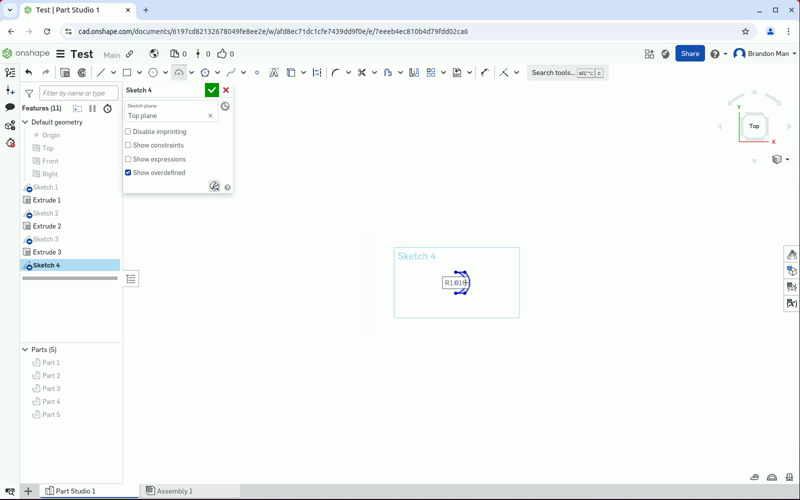
scroll(-6)
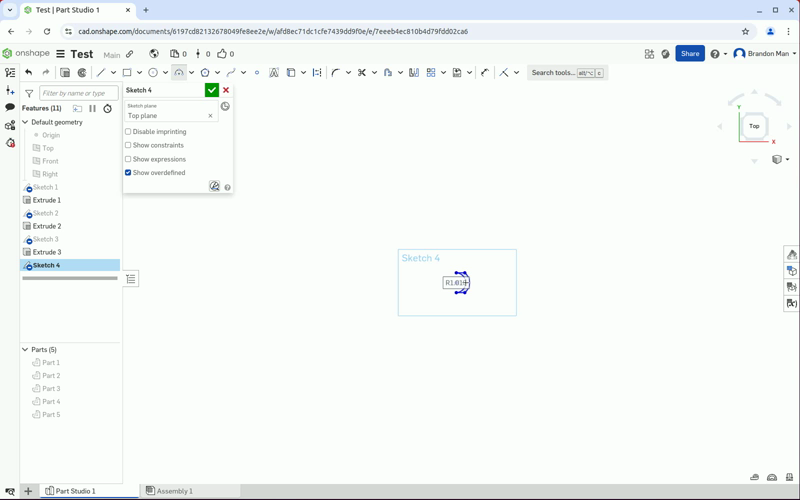
scroll(-6)
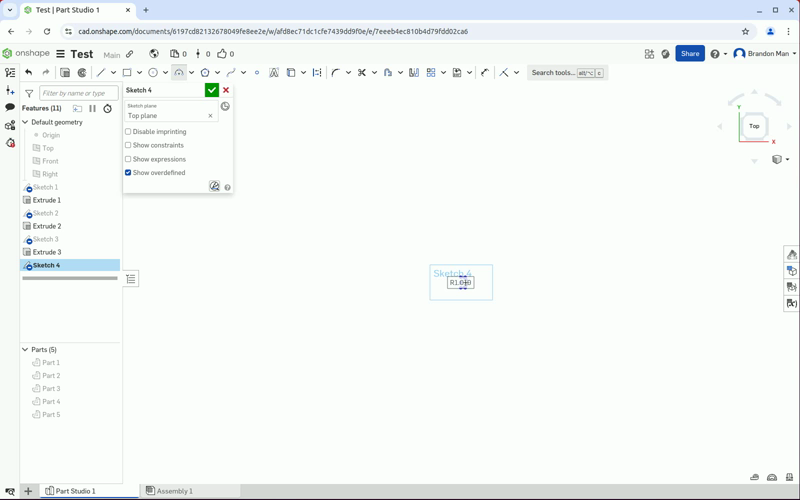
key_up(shift)
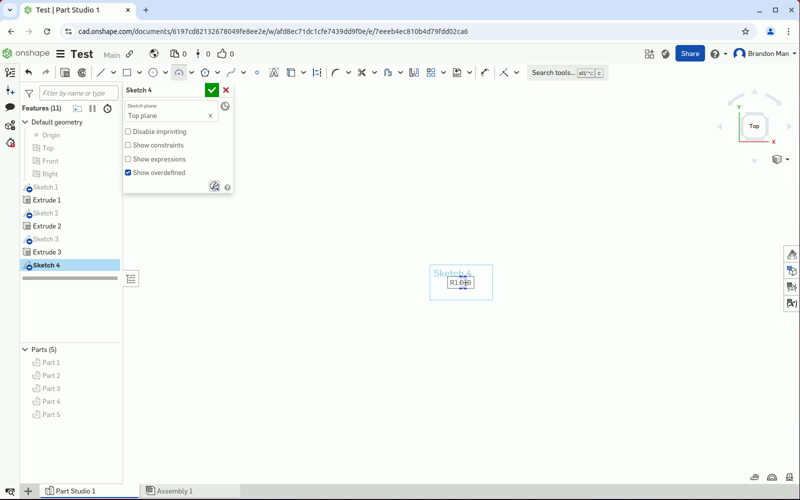
key(esc)
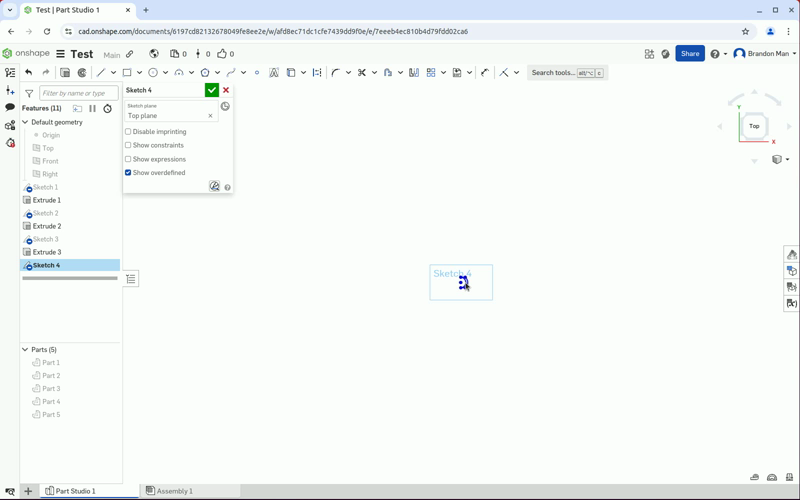
mouse_move(464, 286)
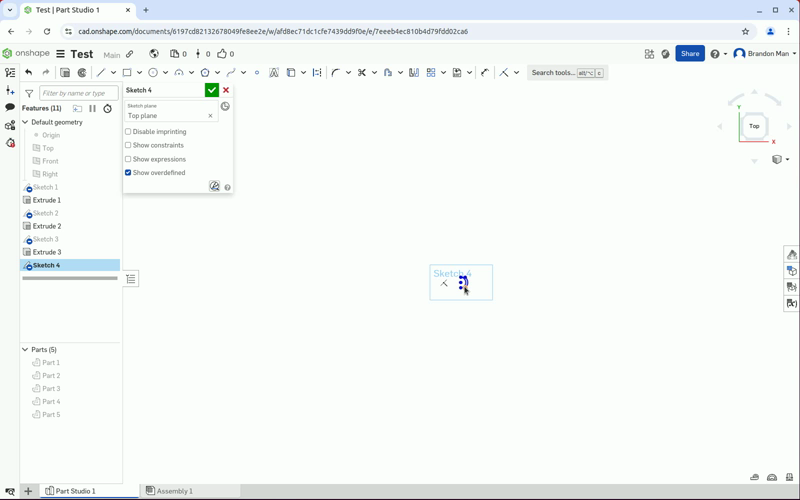
scroll(6)
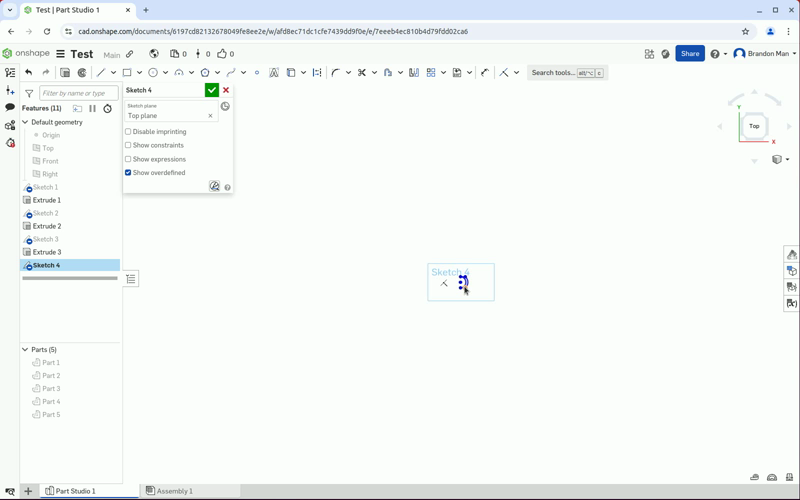
scroll(6)
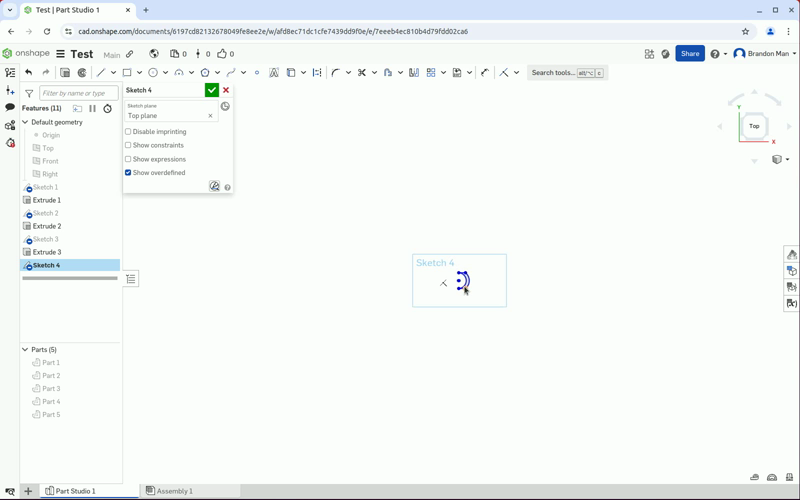
scroll(6)
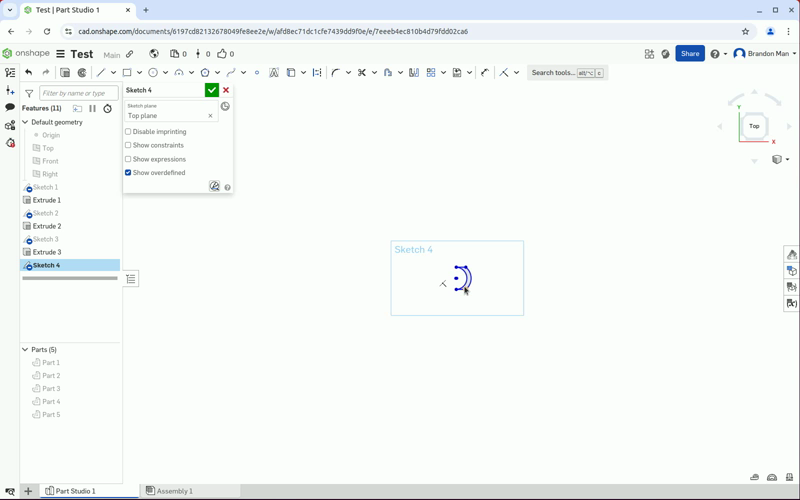
scroll(6)
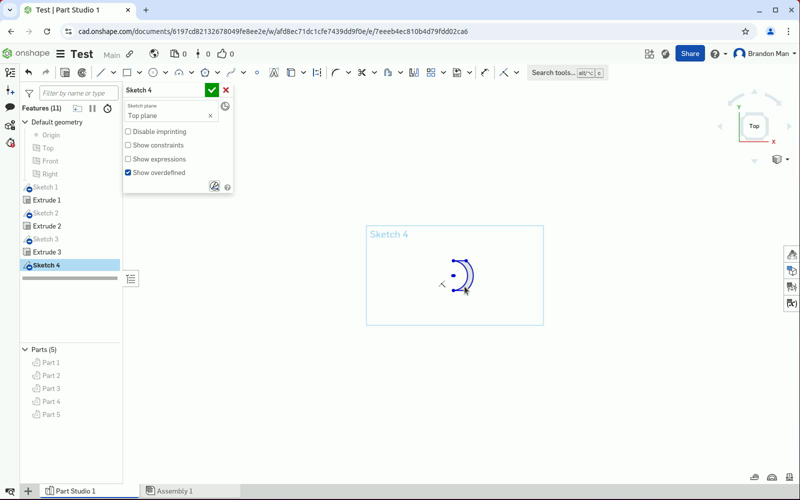
scroll(6)
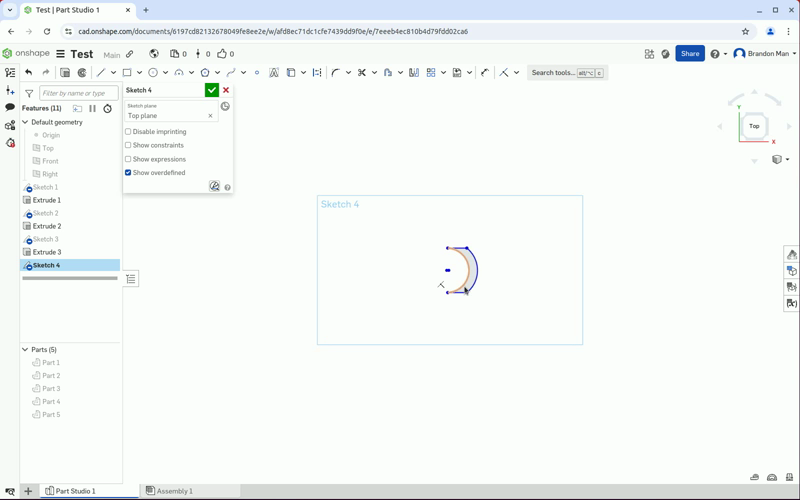
scroll(6)
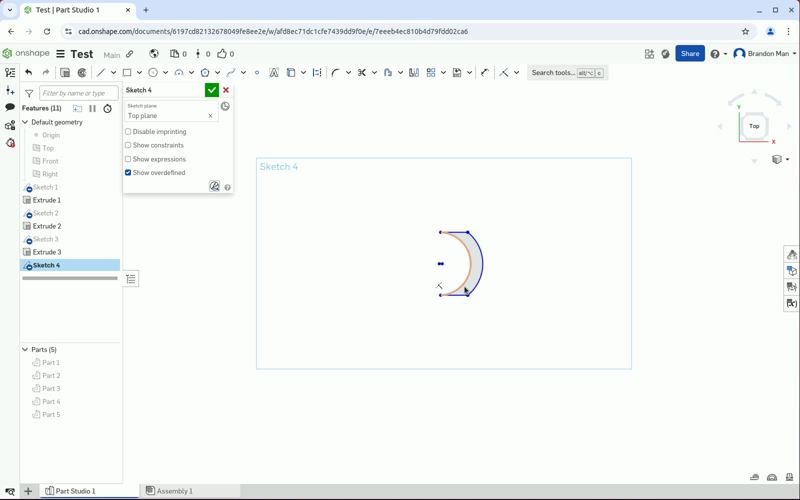
scroll(6)
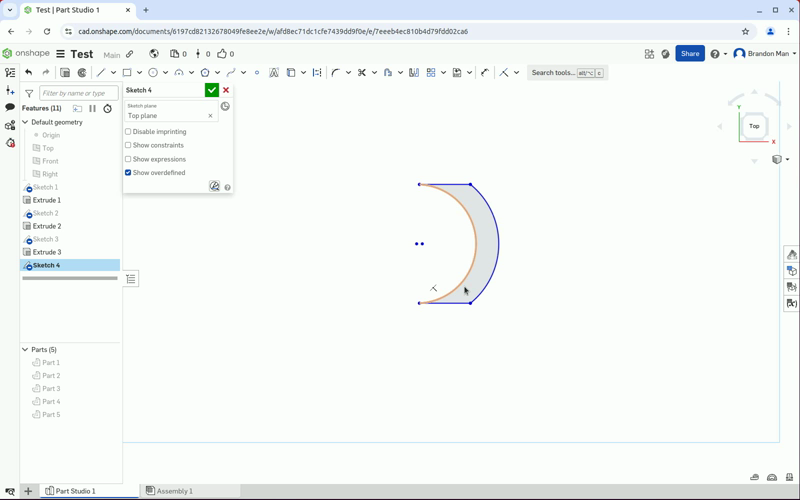
click(464, 286)
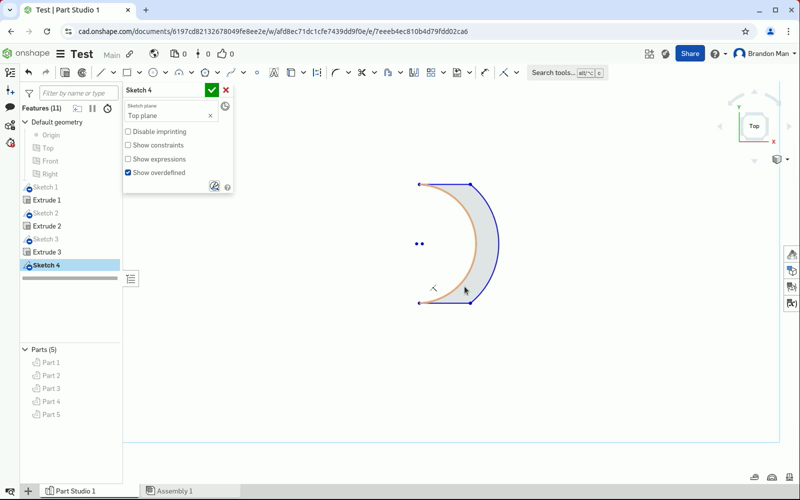
scroll(-6)
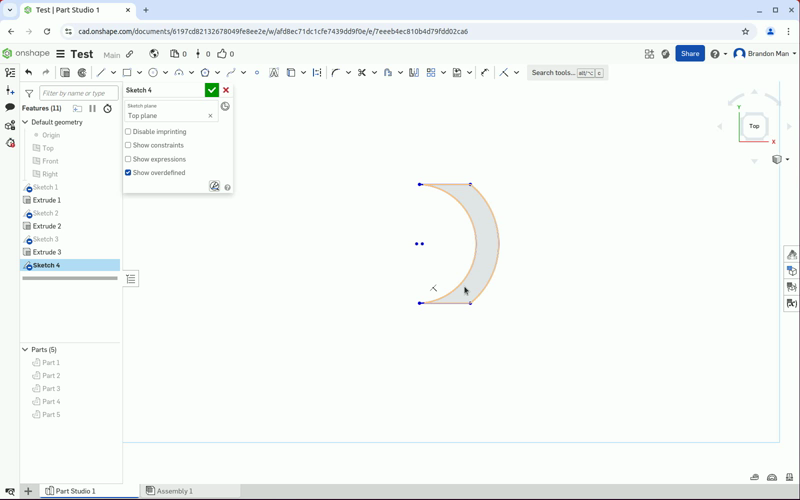
scroll(-6)
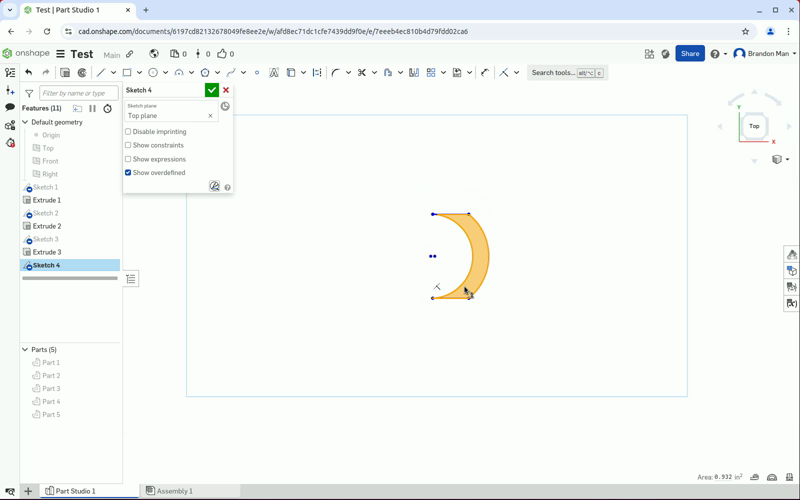
scroll(-6)
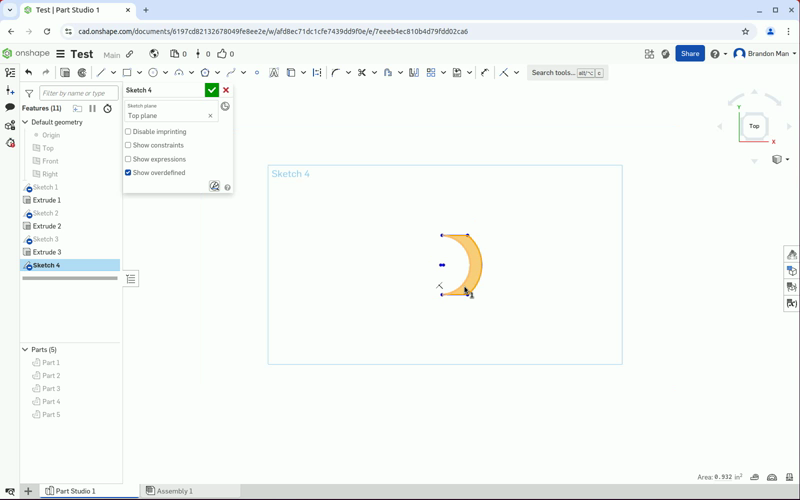
scroll(-6)
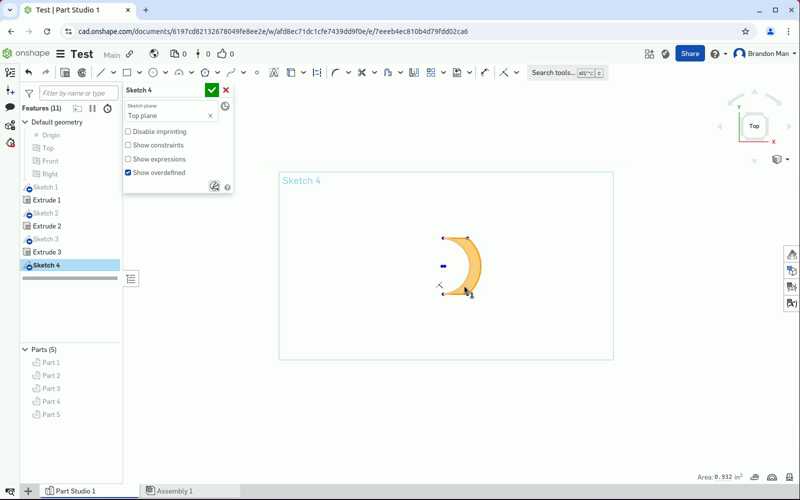
scroll(-6)
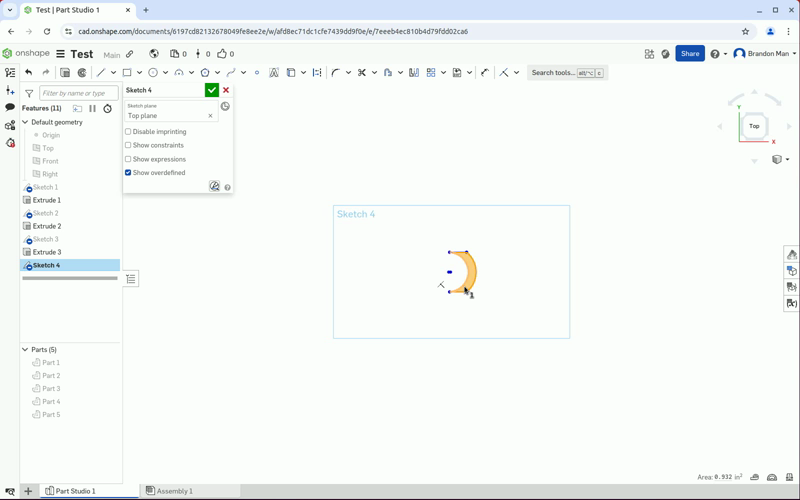
scroll(-6)
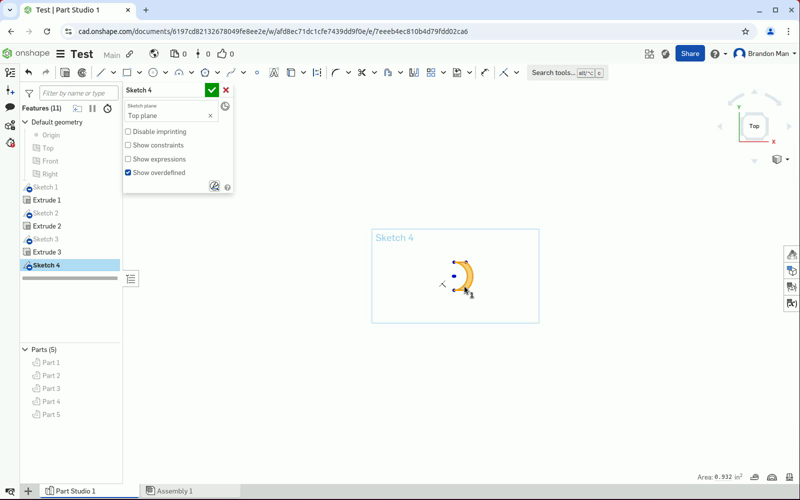
scroll(-6)
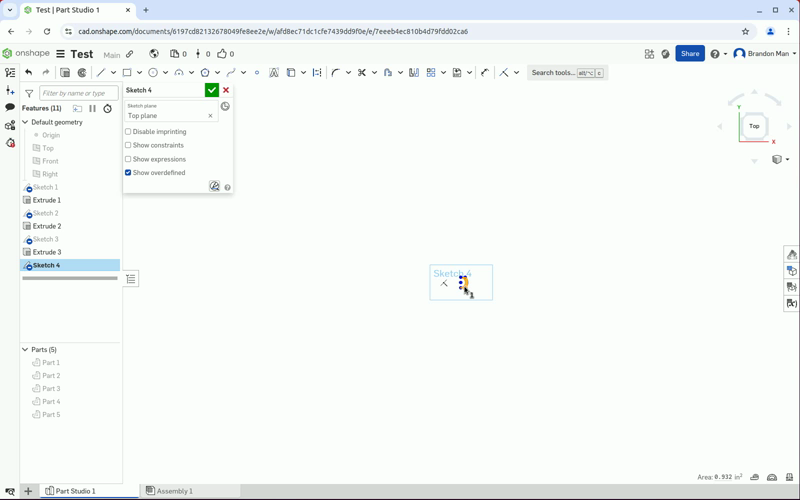
mouse_move(73, 352)
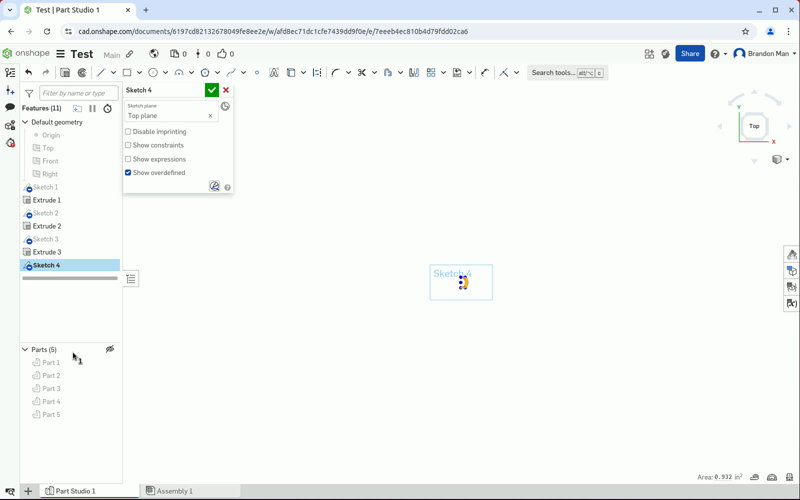
key(shift+y)
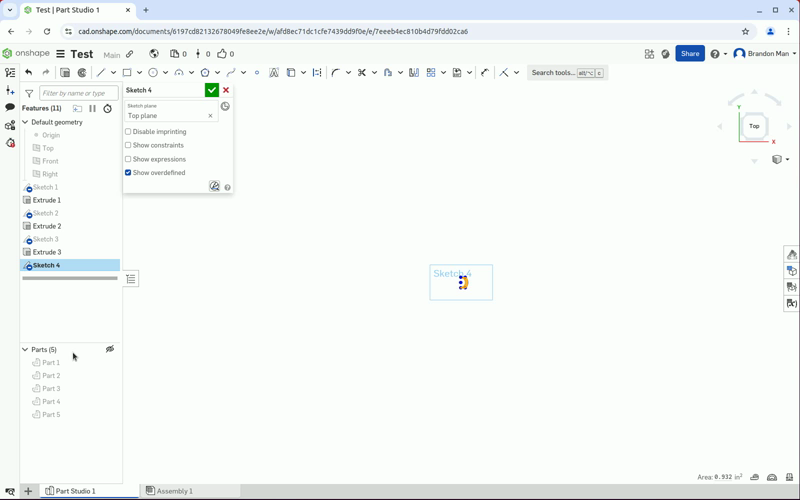
key(shift+e)
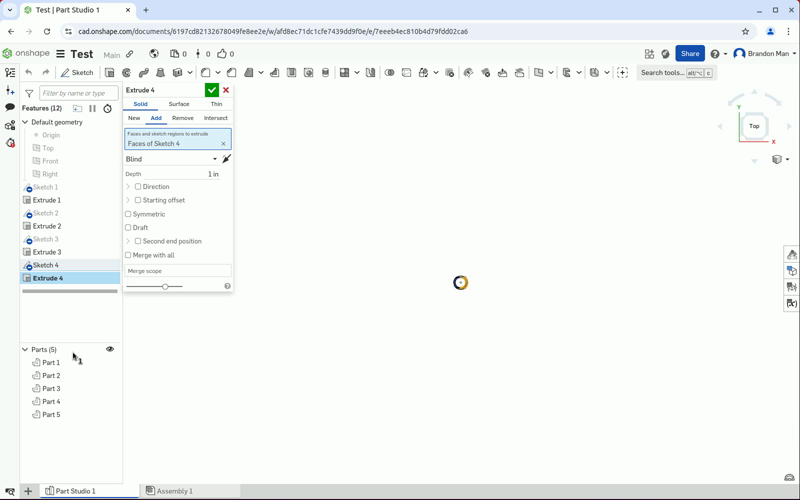
mouse_move(143, 106)
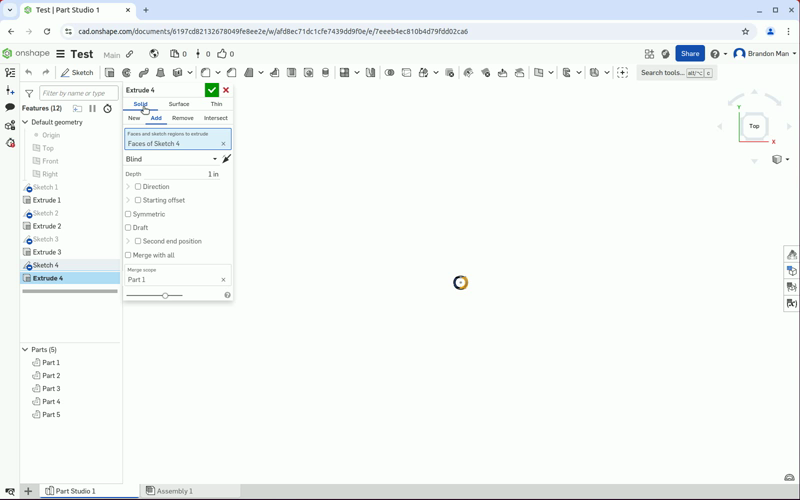
click(143, 106)
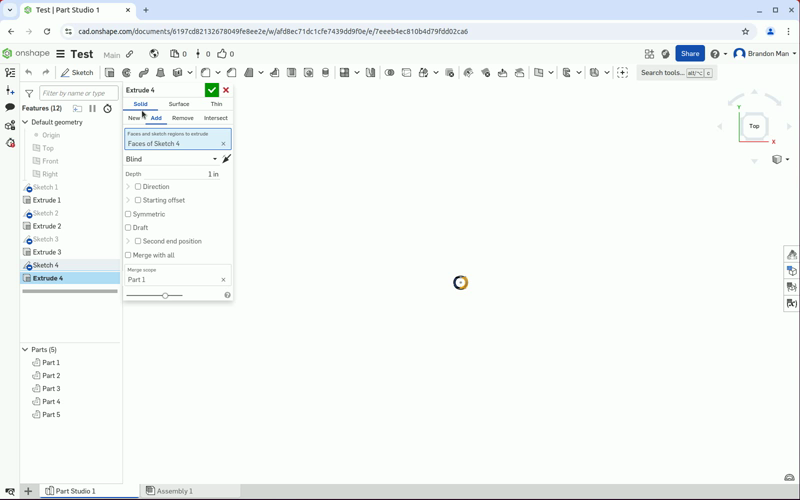
mouse_move(137, 120)
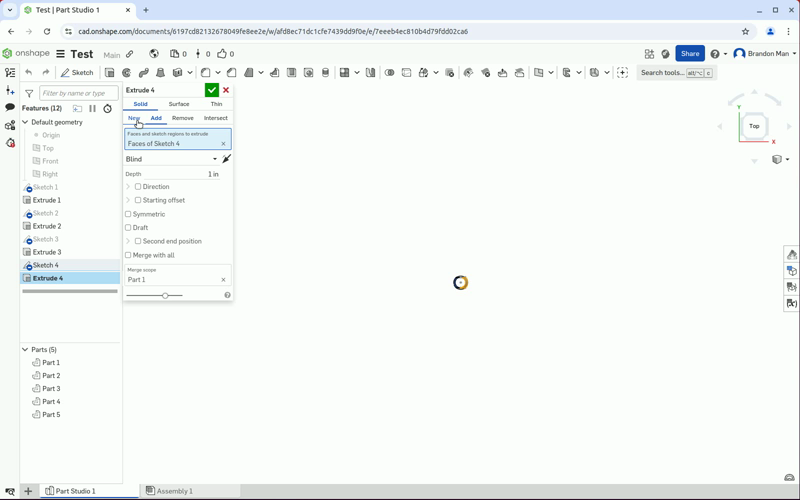
click(137, 120)
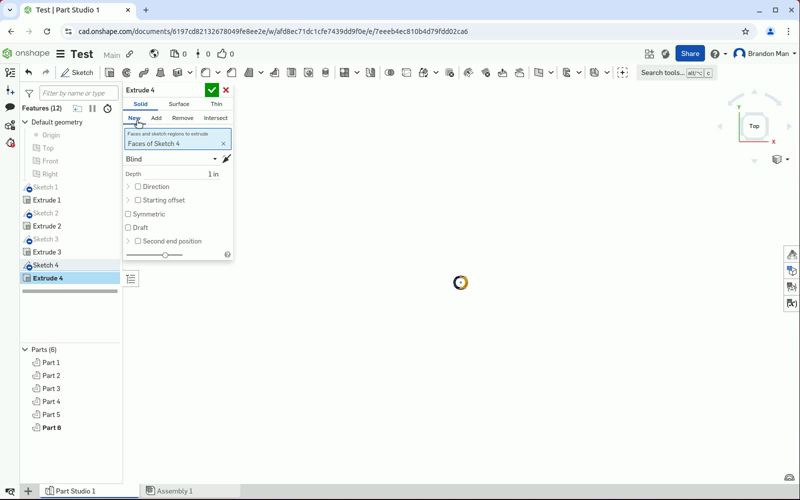
key(tab, 4)
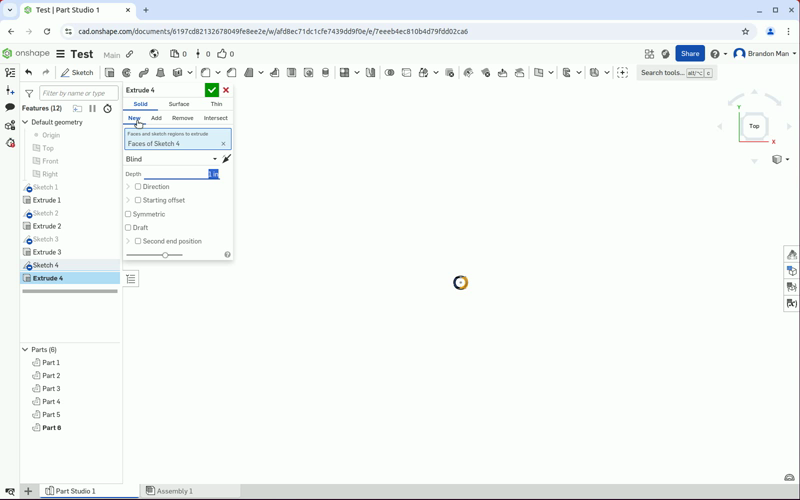
text(-23.108)
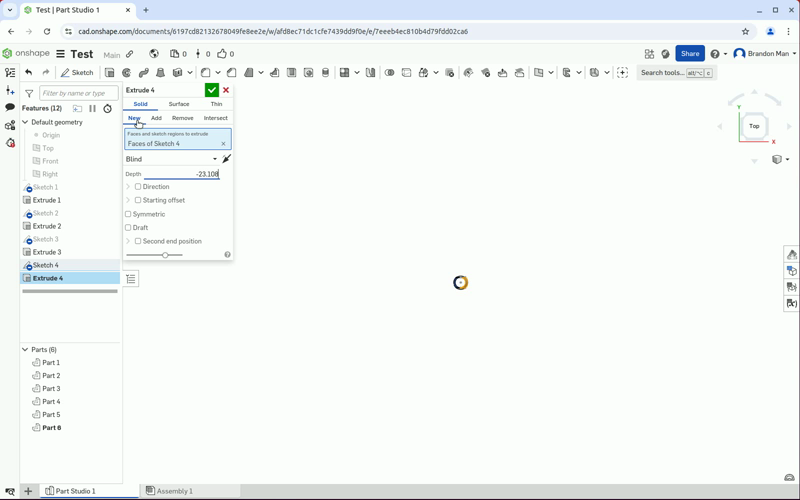
key(enter)
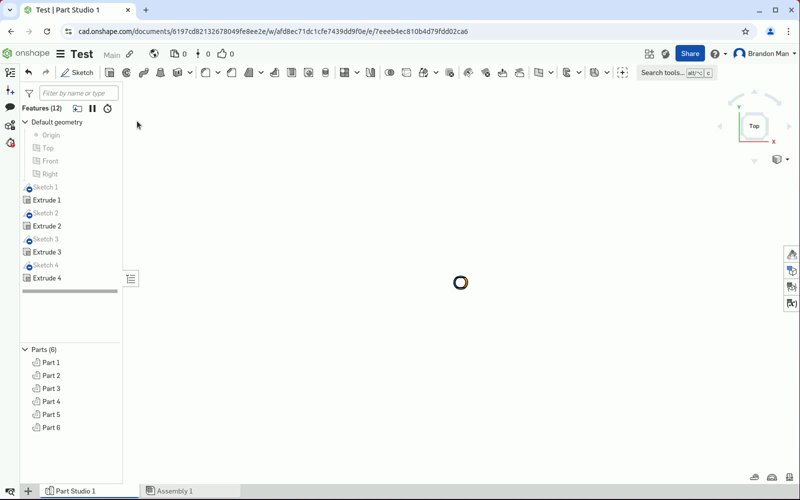
key(shift+h)
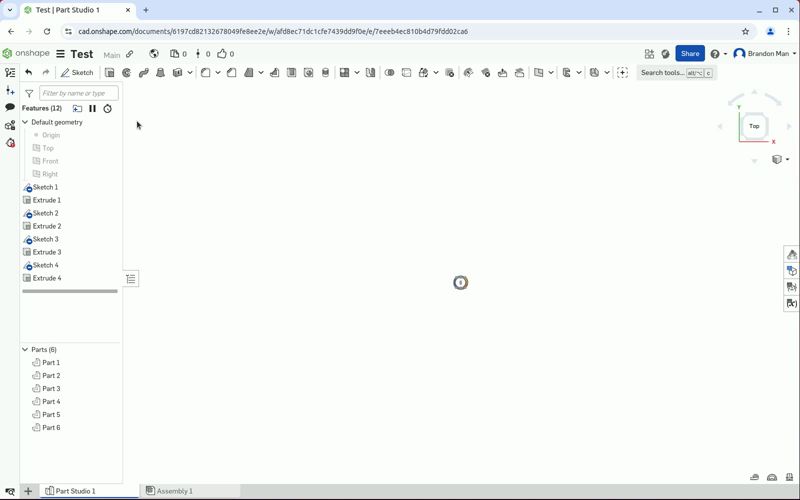
key(shift+h)
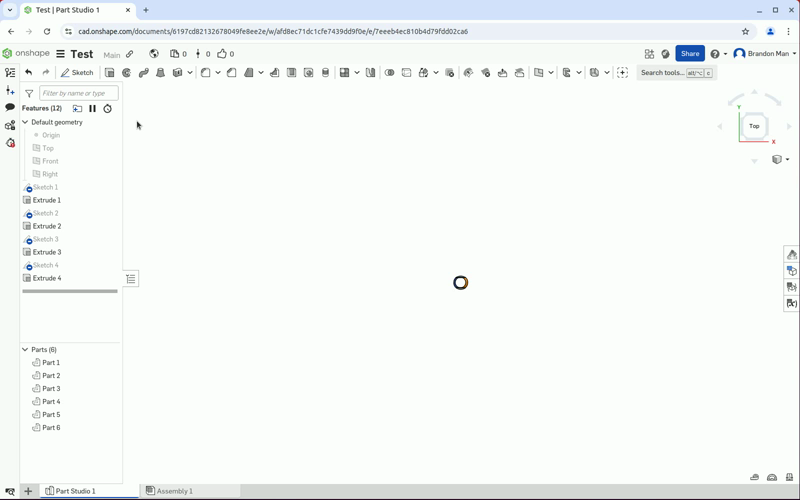
mouse_move(73, 189)
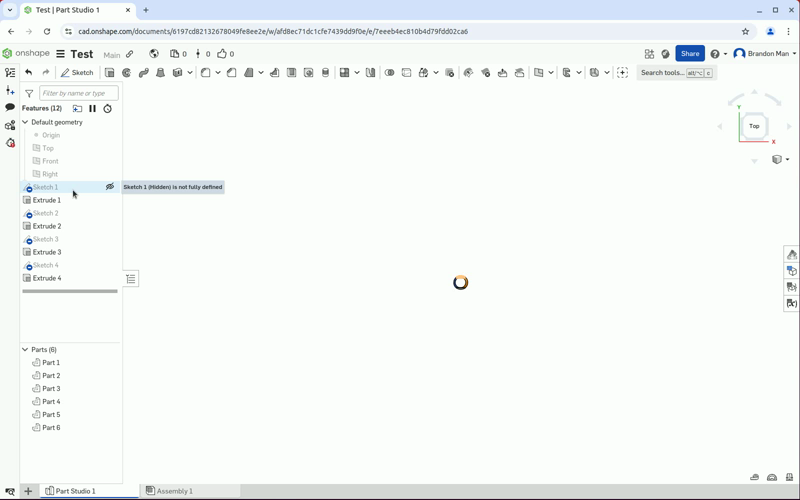
click(73, 189)
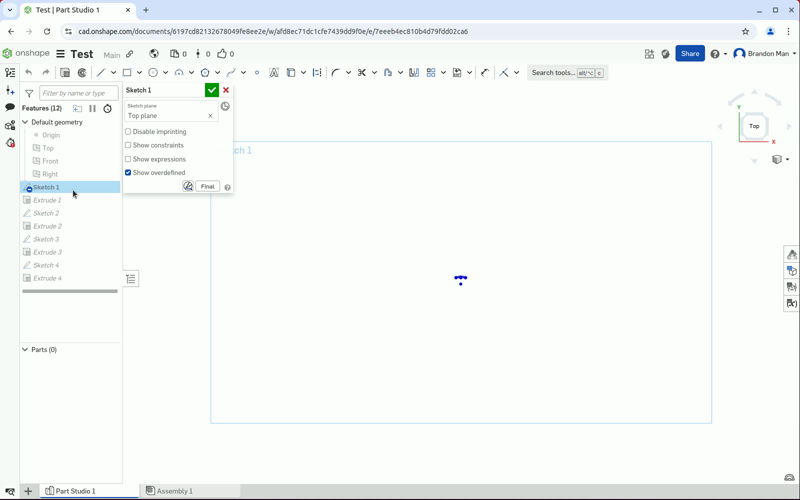
mouse_move(229, 92)
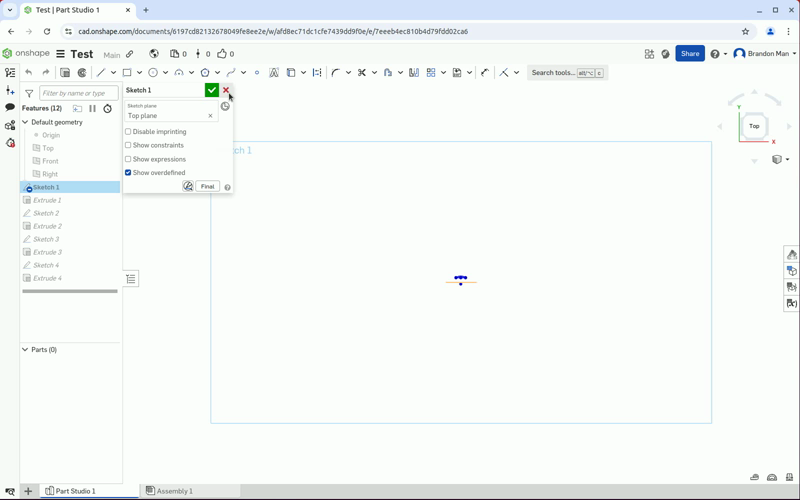
click(229, 92)
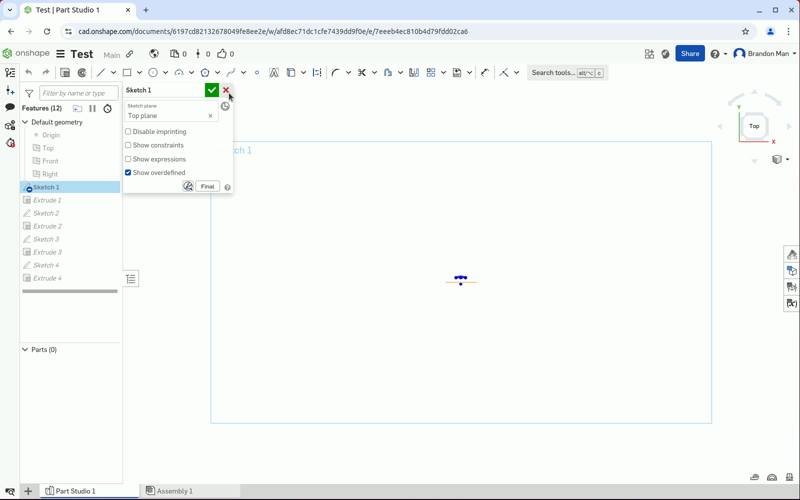
key(shift+s)
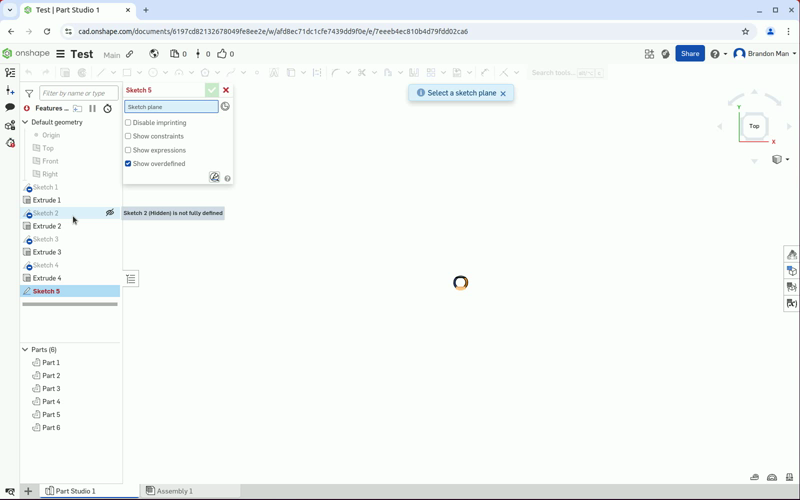
scroll(3)
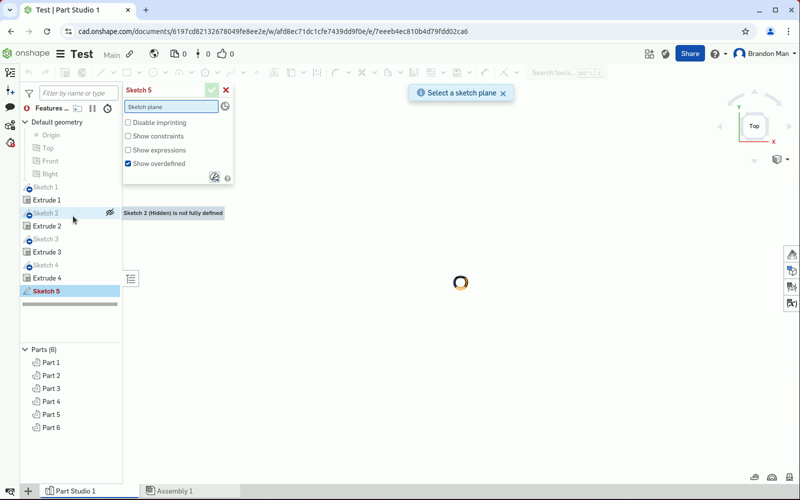
mouse_move(73, 150)
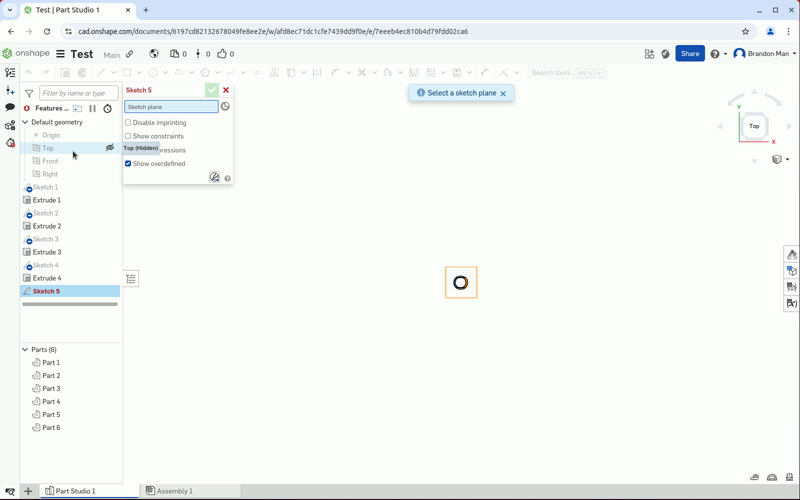
click(73, 150)
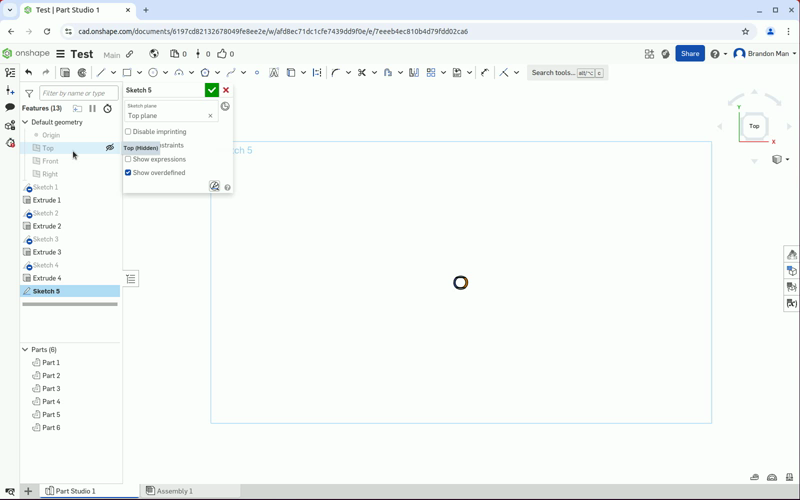
mouse_move(73, 352)
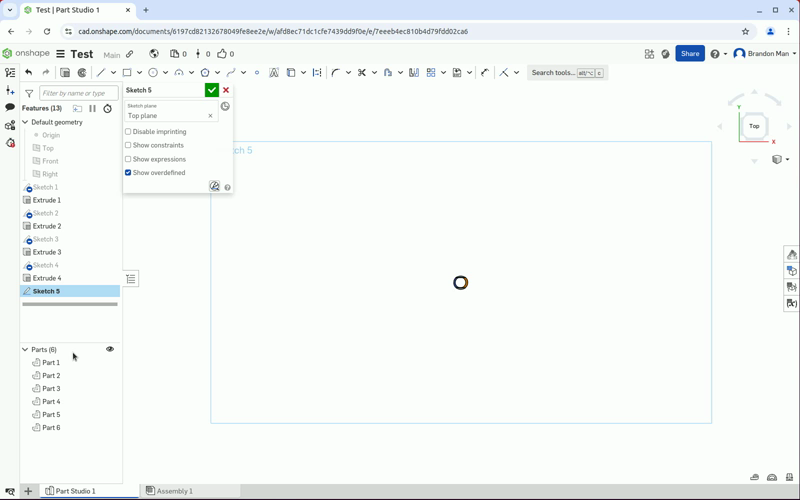
key(y)
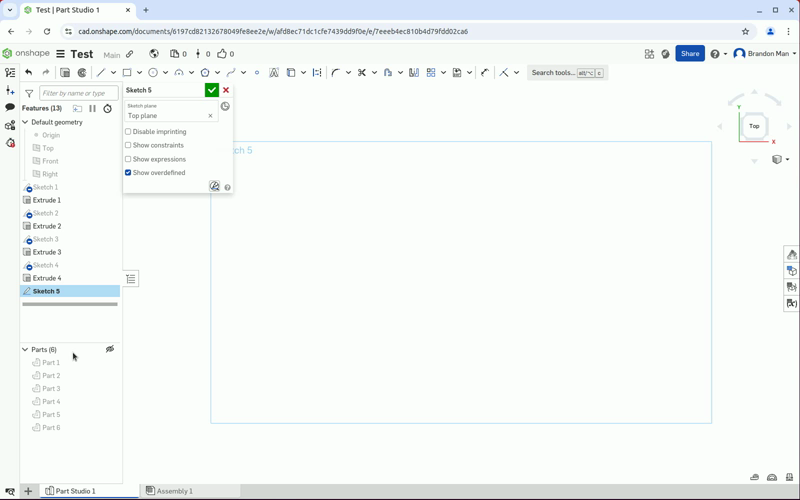
key(l)
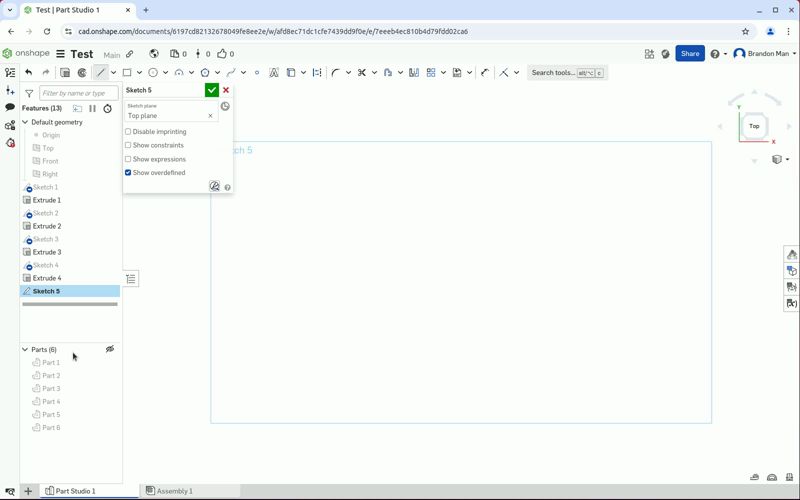
key_down(shift)
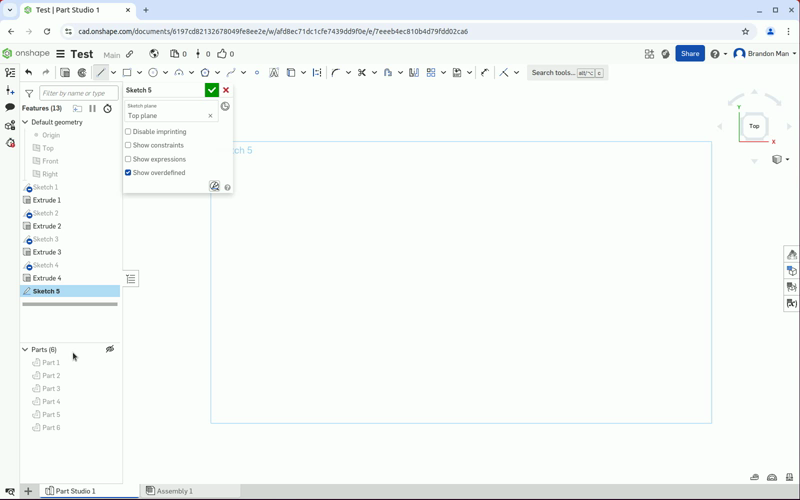
mouse_move(456, 278)
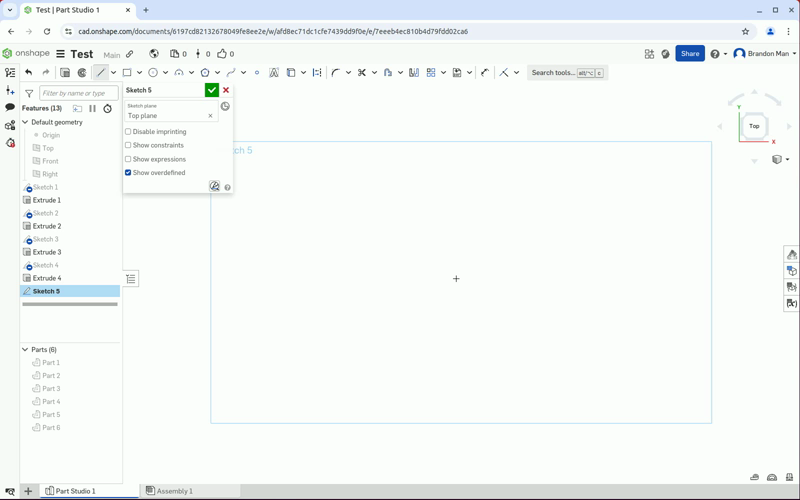
click(456, 278)
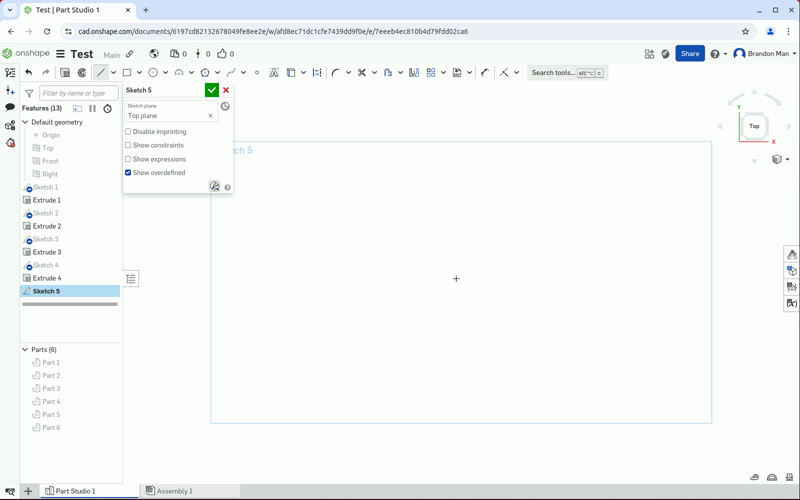
key_up(shift)
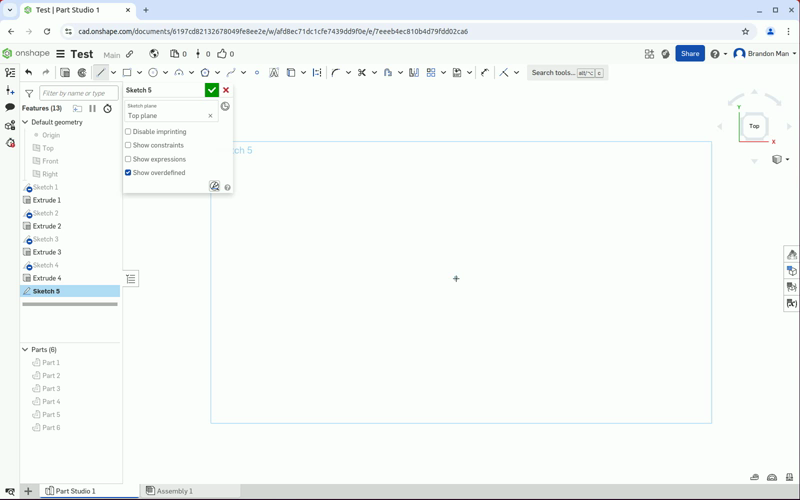
key_down(shift)
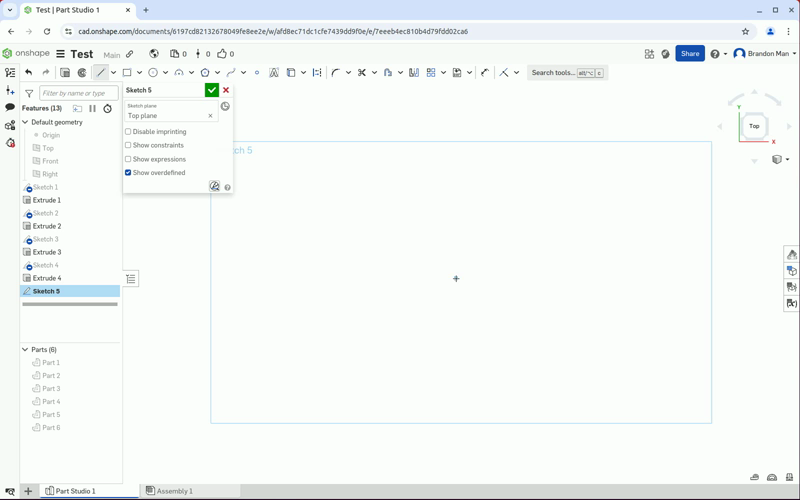
mouse_move(486, 278)
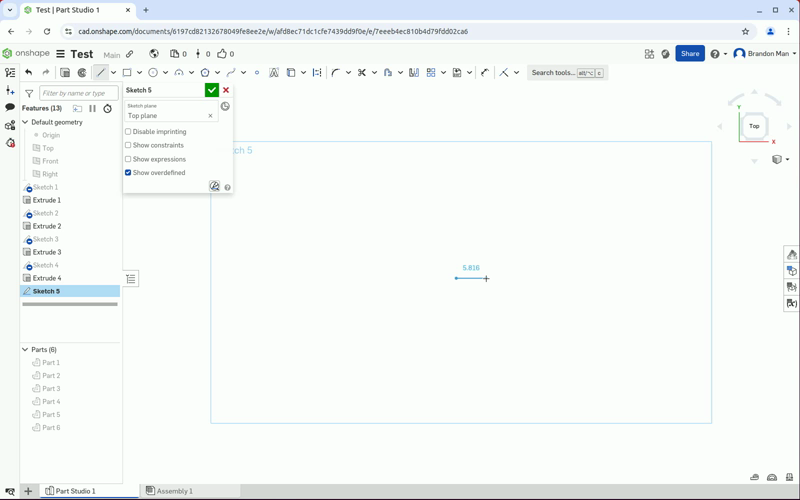
mouse_move(460, 278)
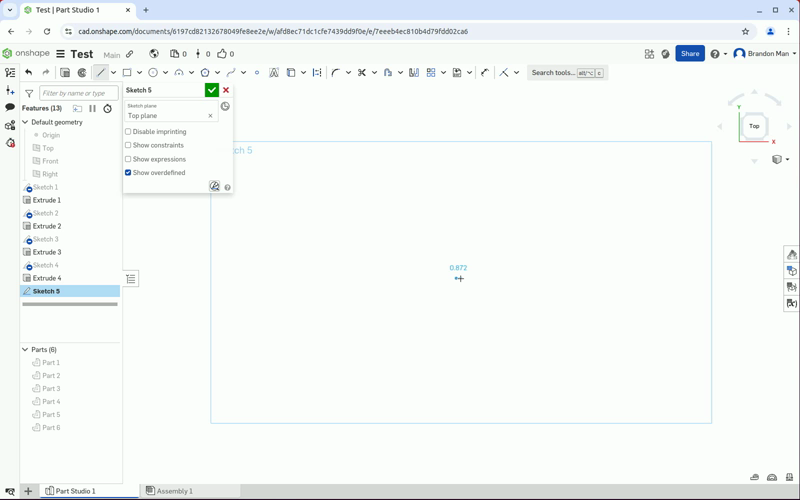
scroll(6)
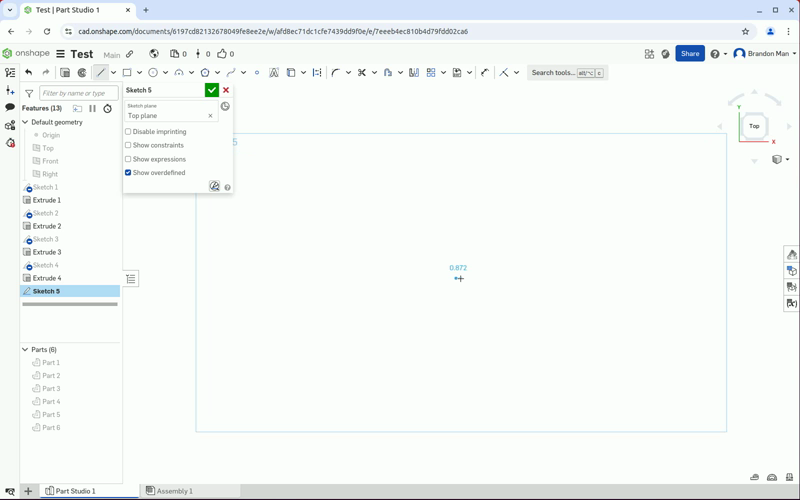
scroll(6)
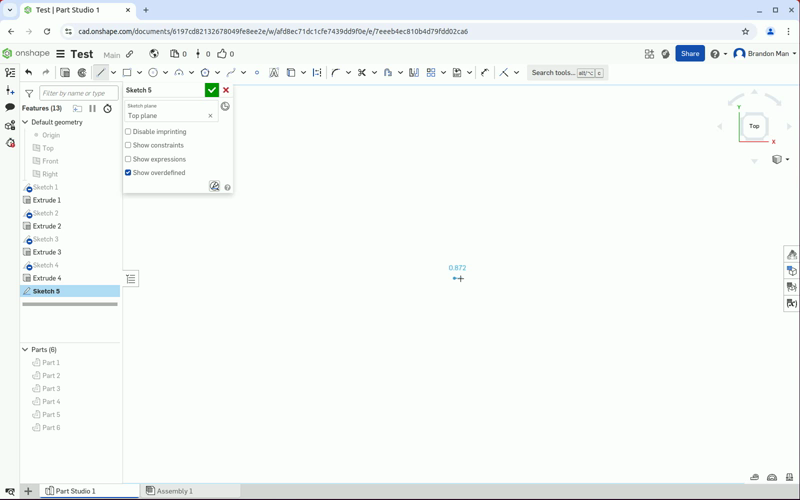
scroll(6)
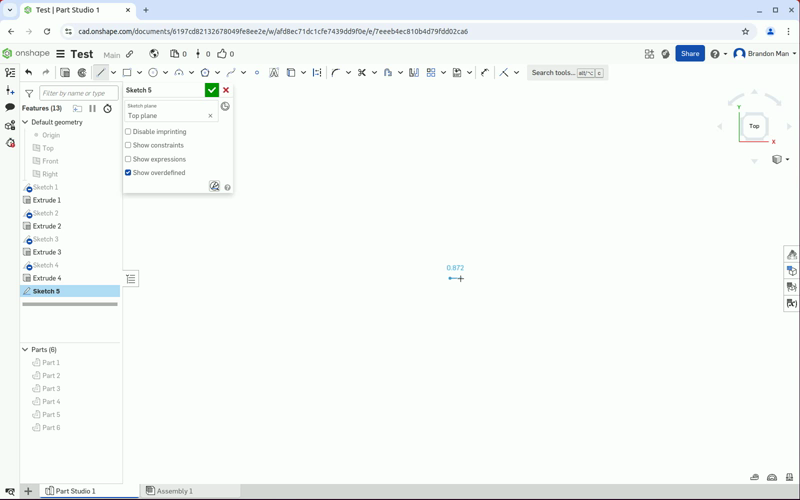
scroll(6)
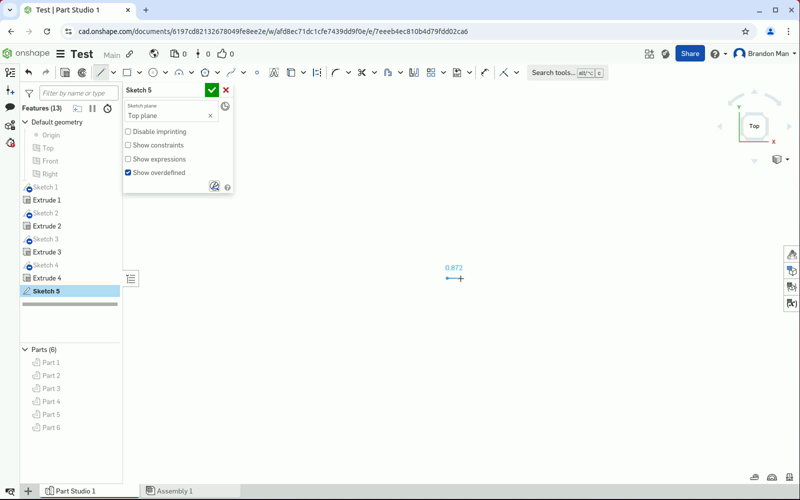
scroll(6)
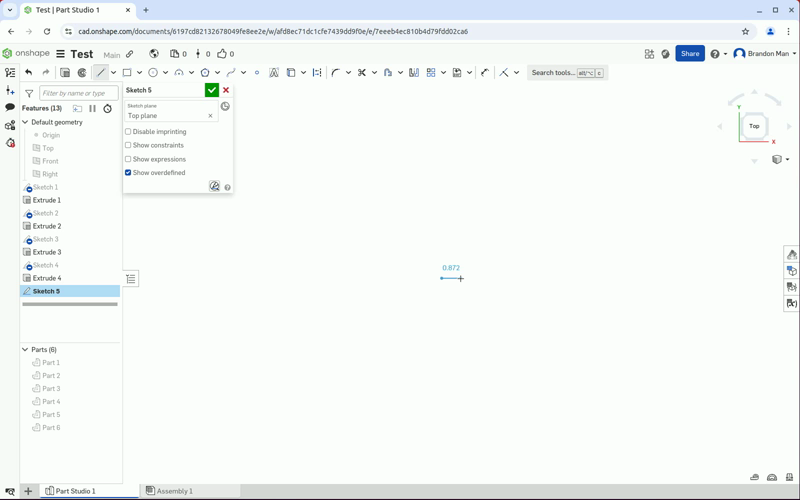
scroll(6)
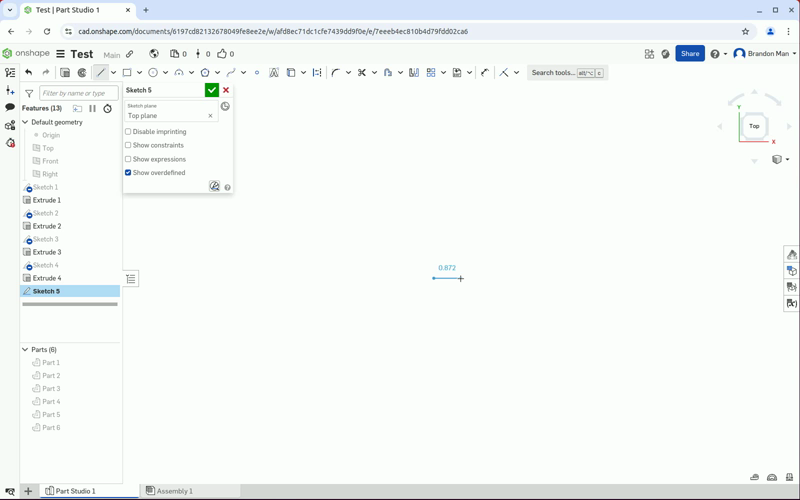
scroll(6)
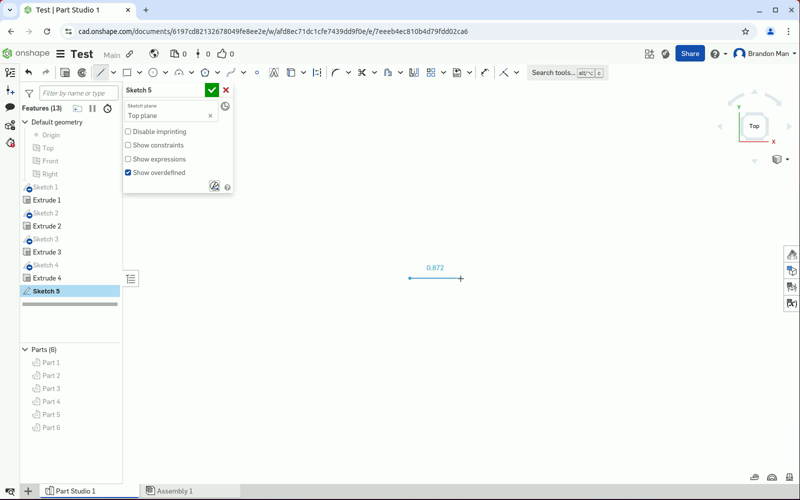
click(460, 278)
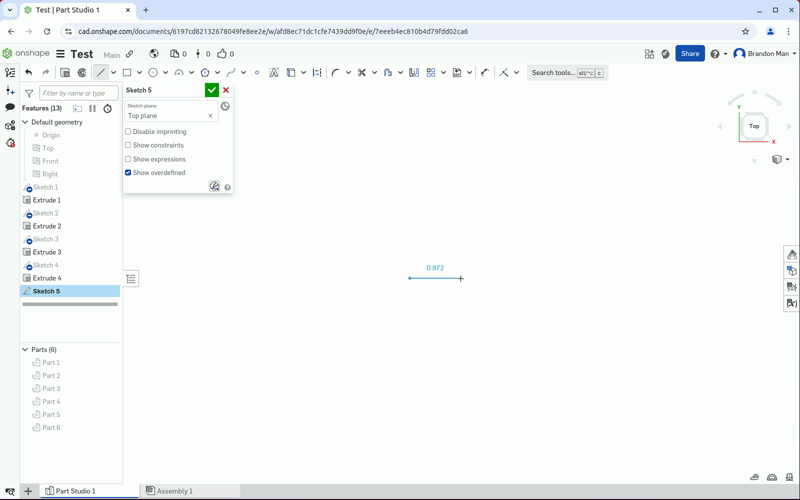
scroll(-6)
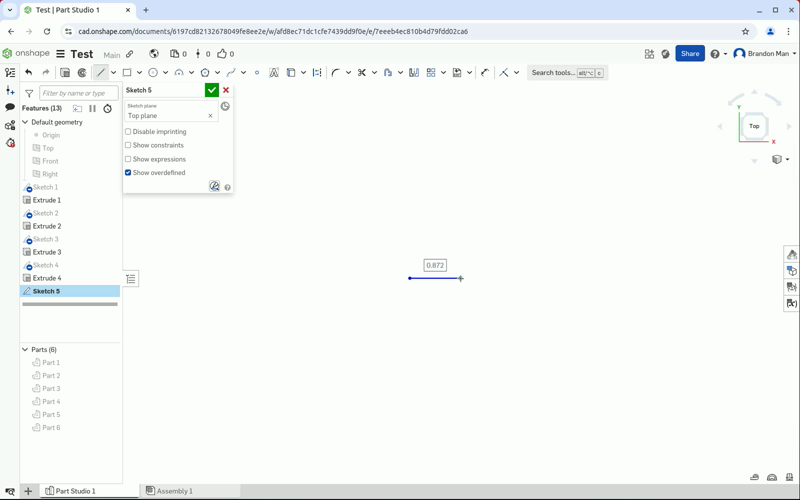
scroll(-6)
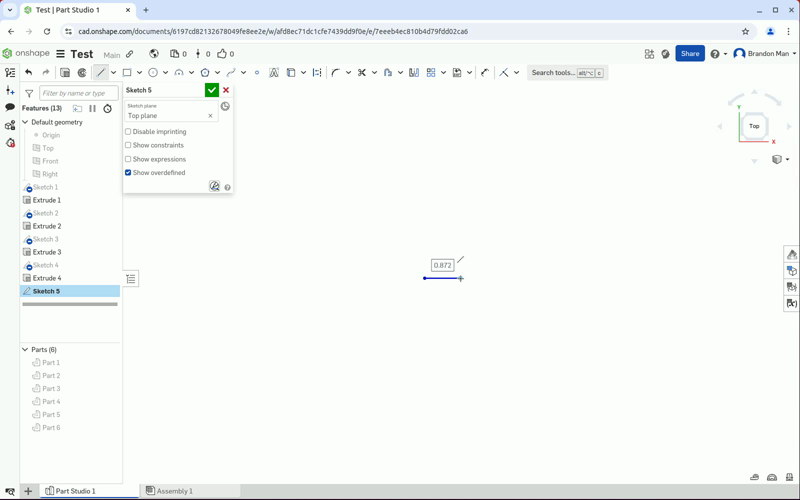
scroll(-6)
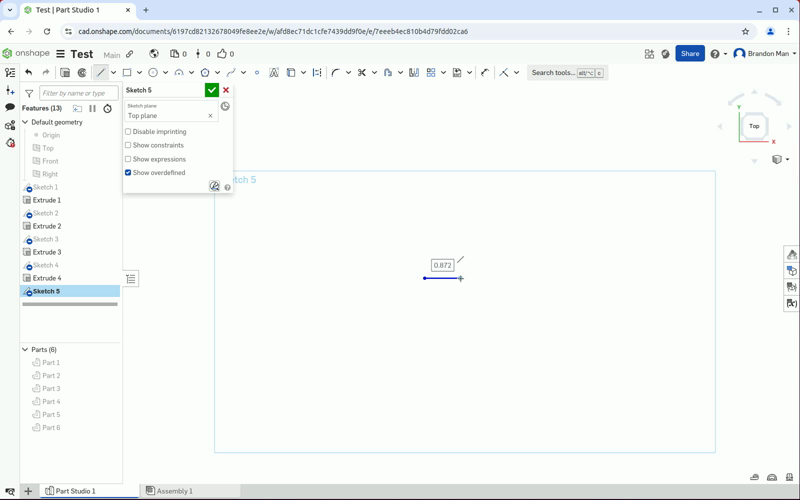
scroll(-6)
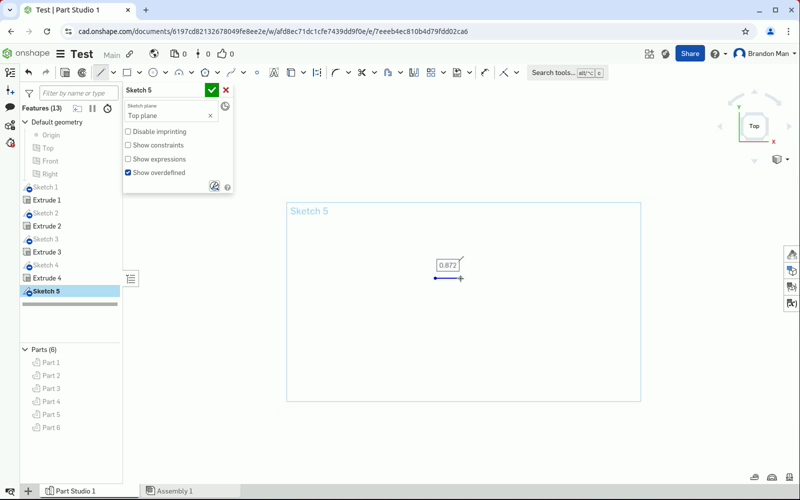
scroll(-6)
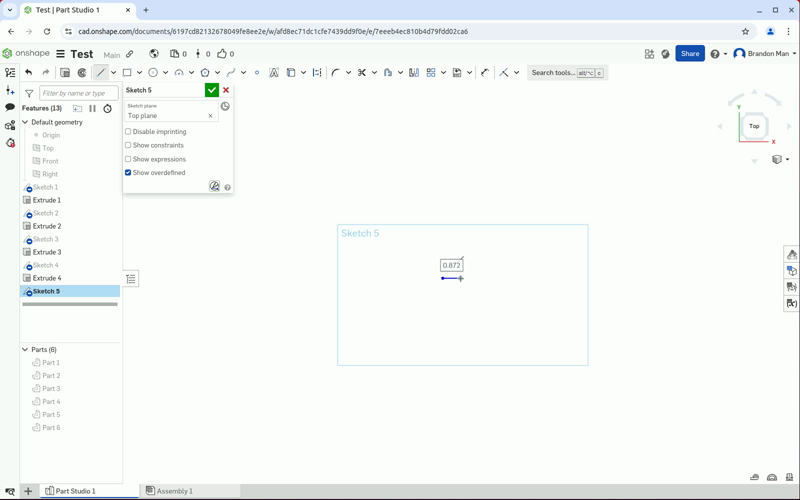
scroll(-6)
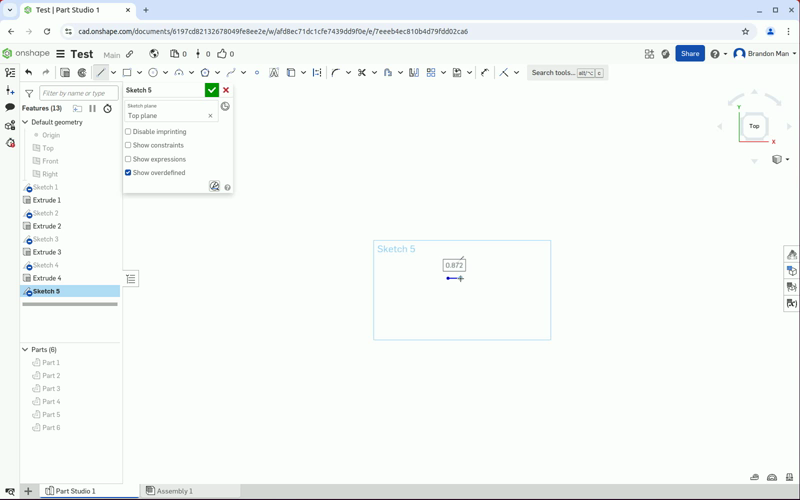
scroll(-6)
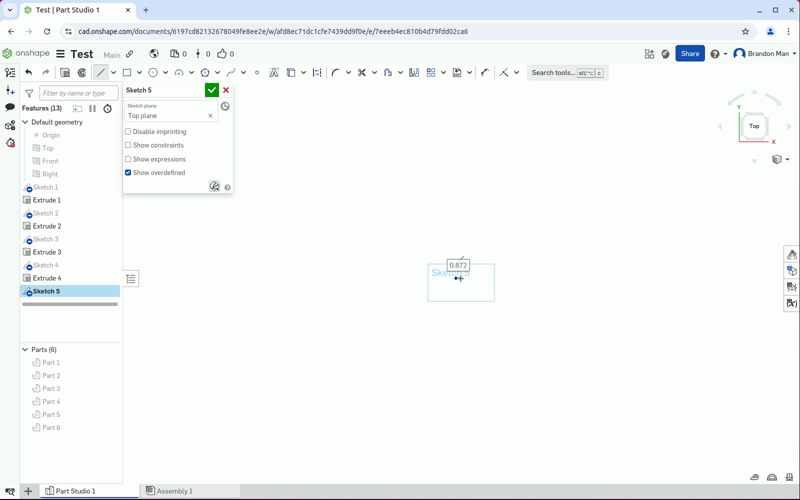
key_up(shift)
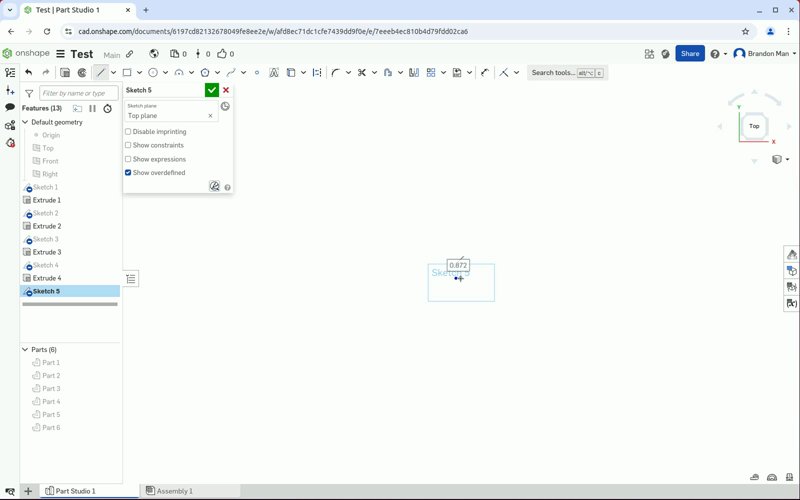
key_down(shift)
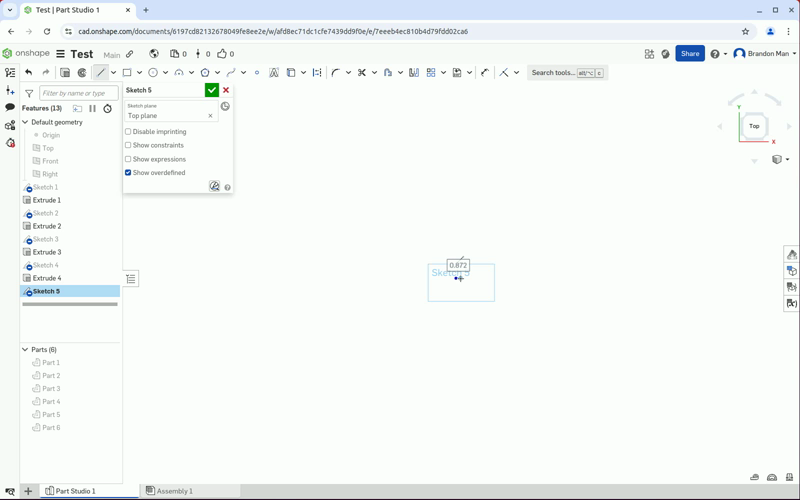
mouse_move(490, 278)
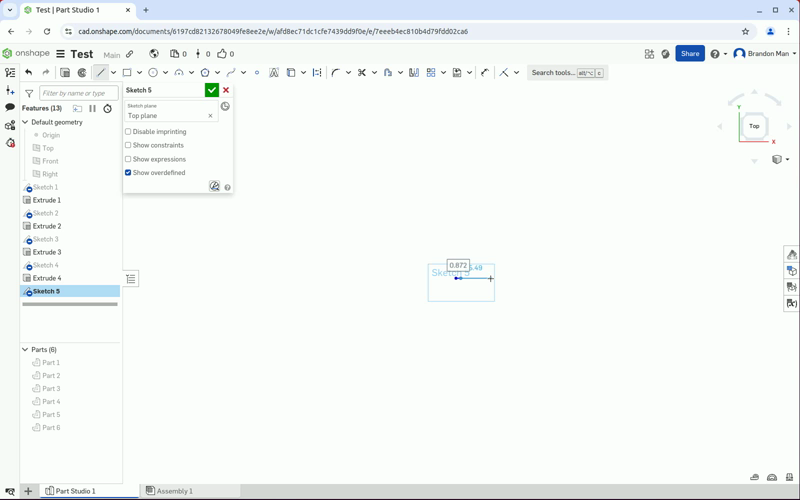
mouse_move(465, 278)
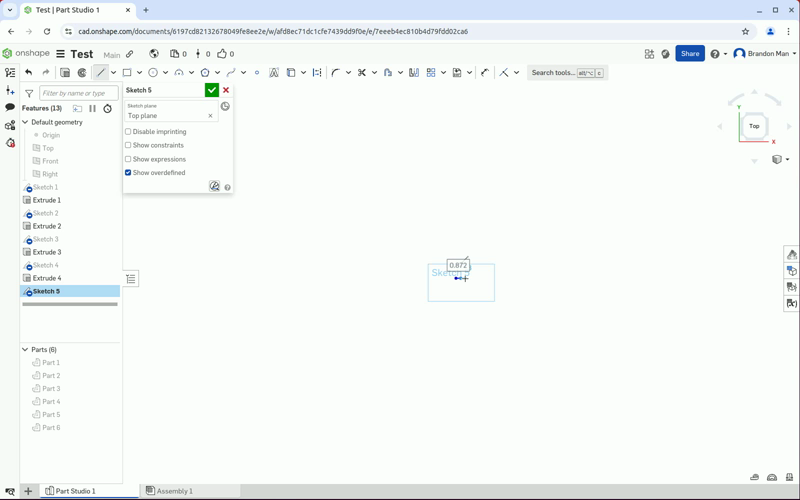
scroll(6)
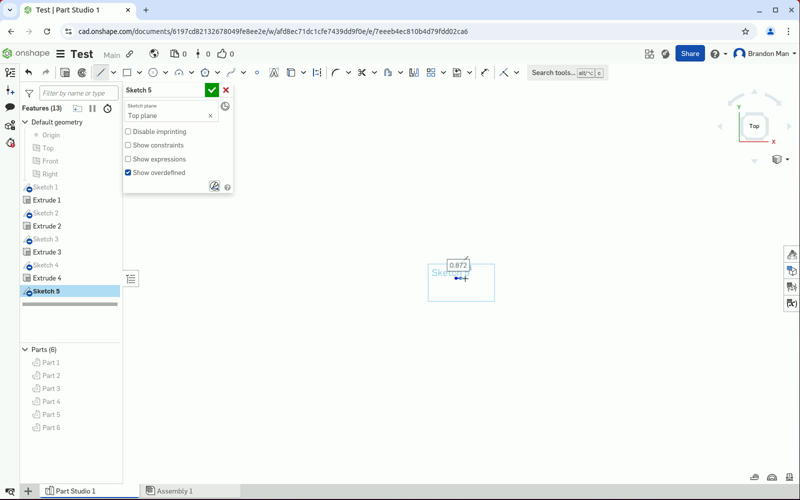
scroll(6)
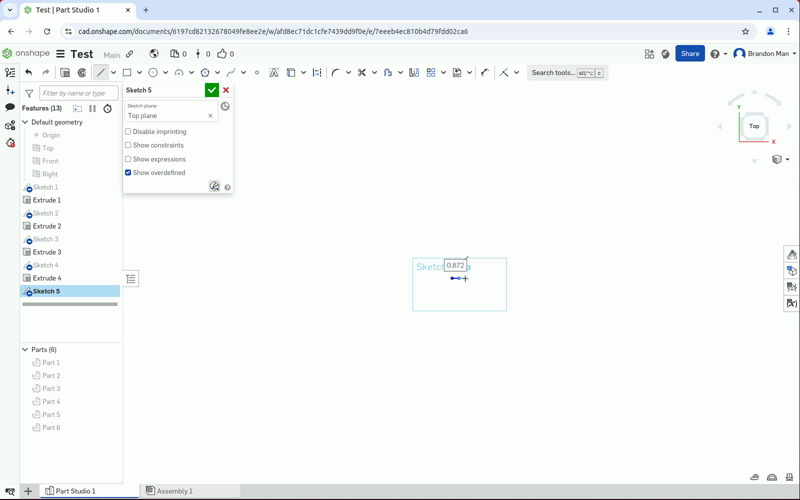
scroll(6)
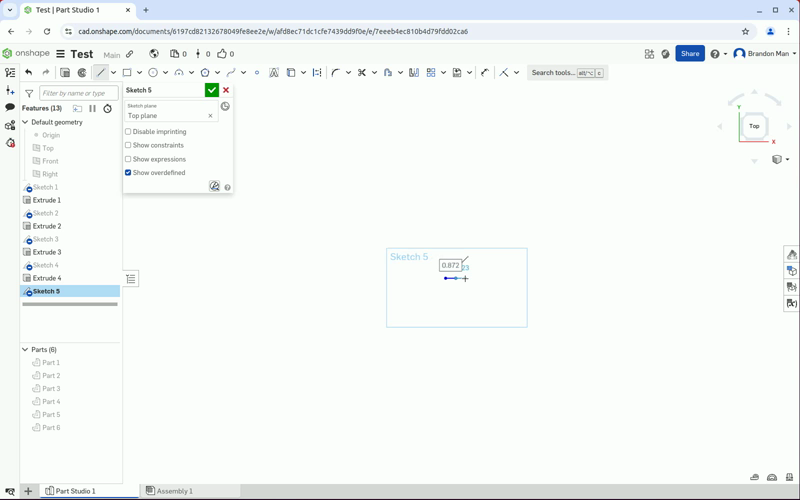
scroll(6)
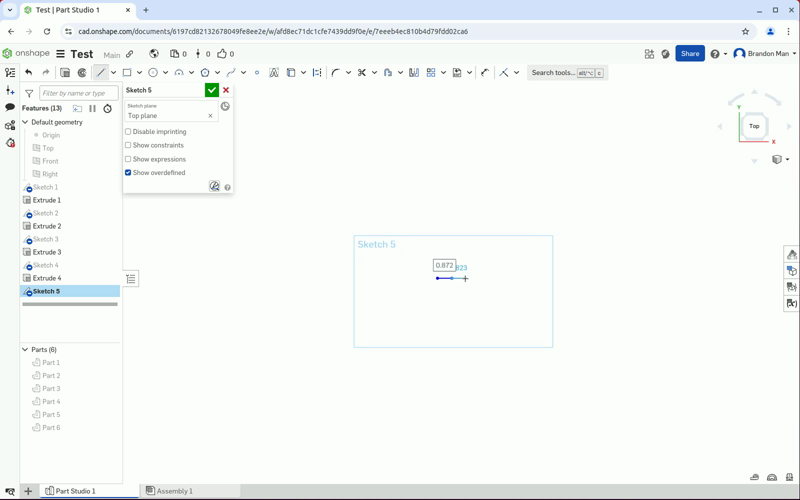
scroll(6)
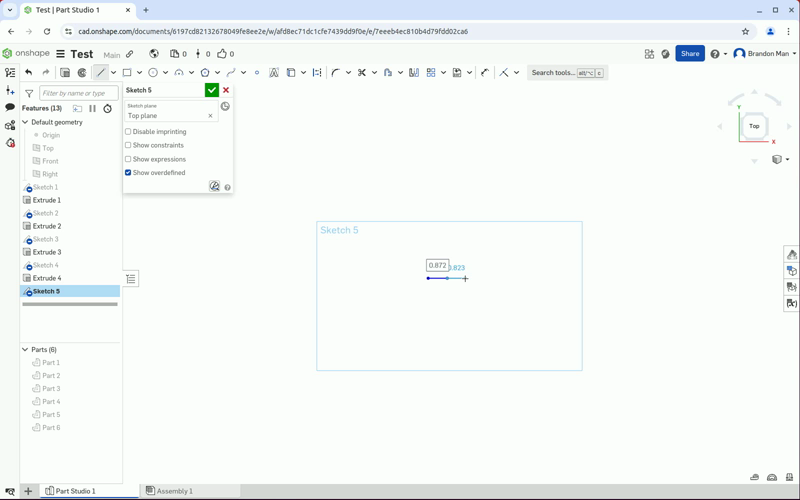
scroll(6)
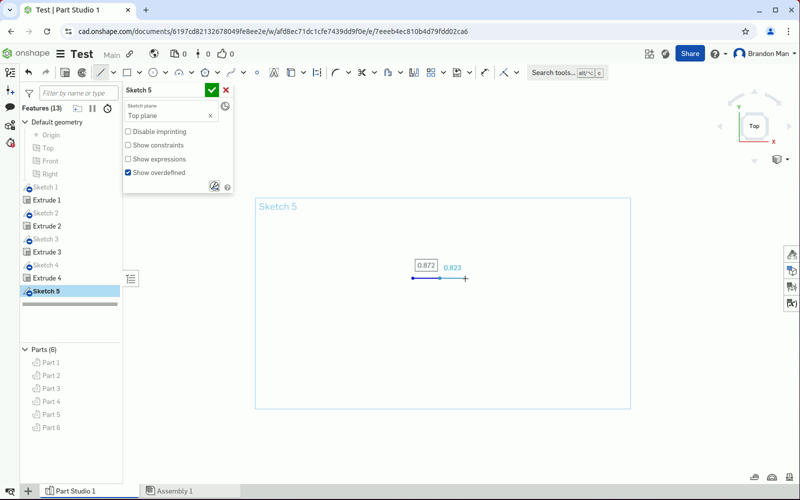
scroll(6)
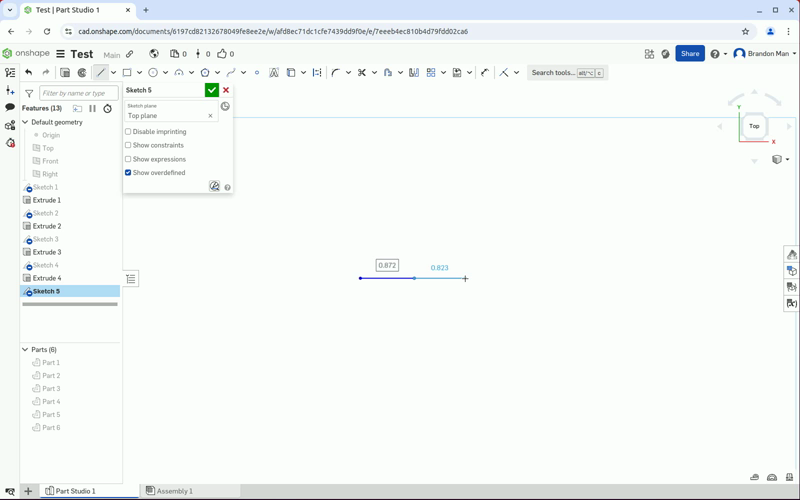
click(465, 278)
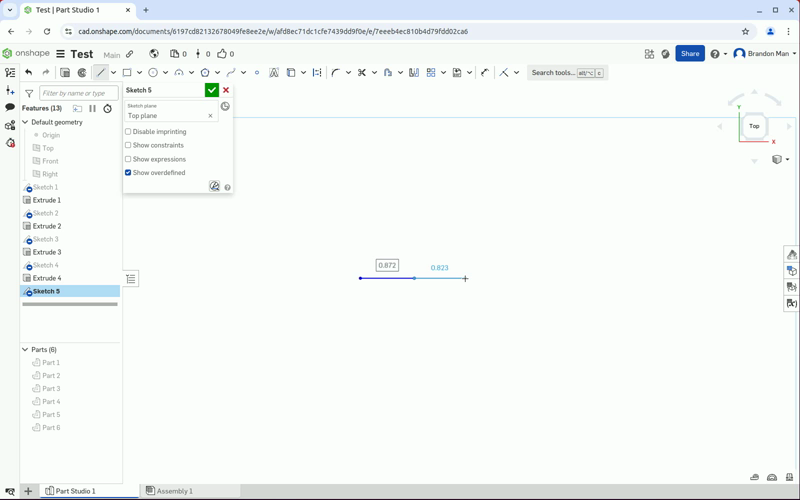
scroll(-6)
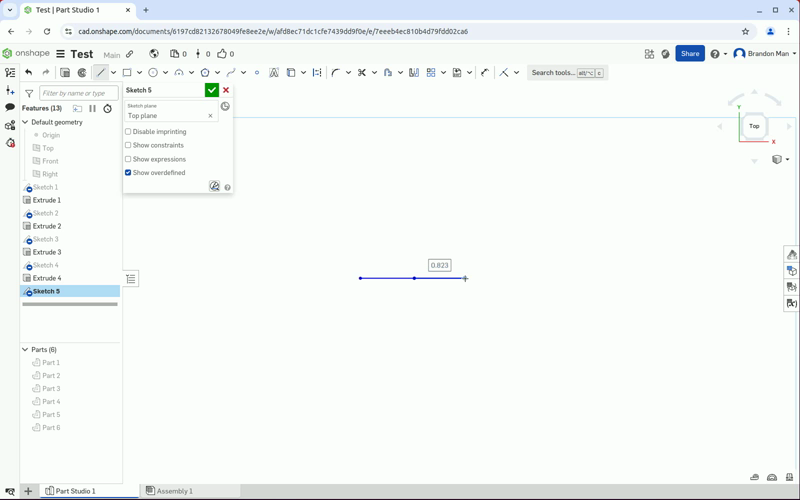
scroll(-6)
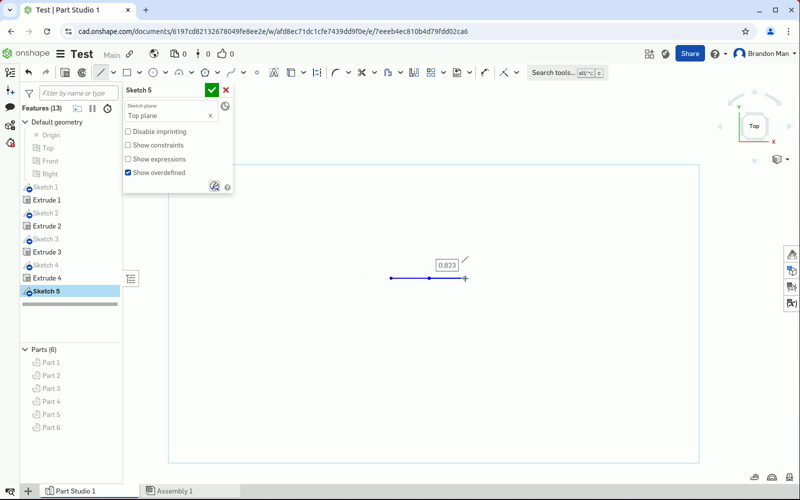
scroll(-6)
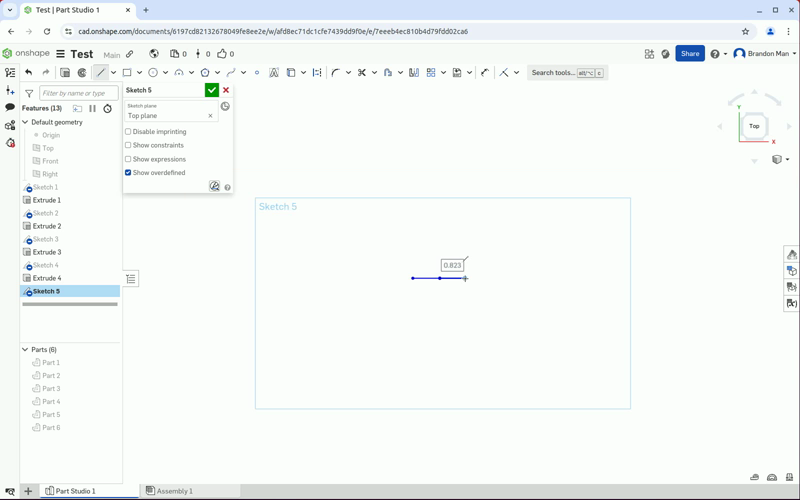
scroll(-6)
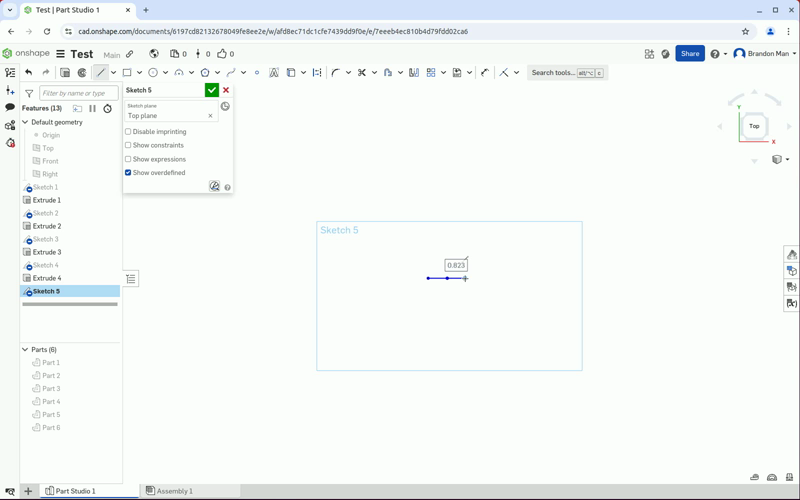
scroll(-6)
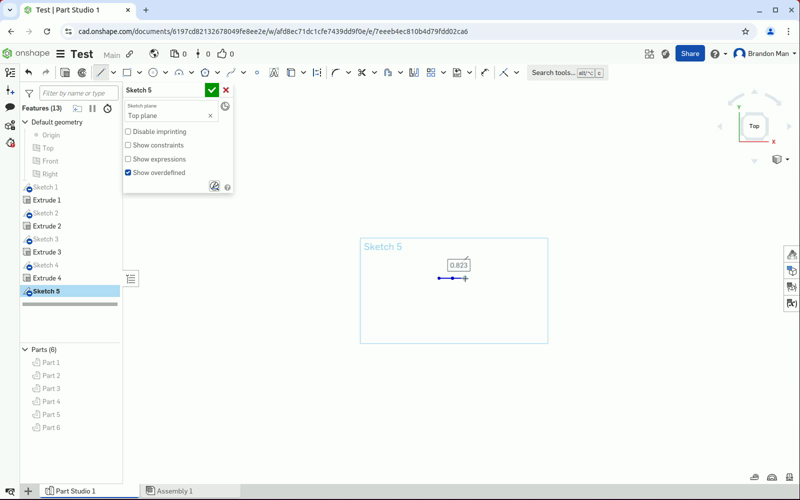
scroll(-6)
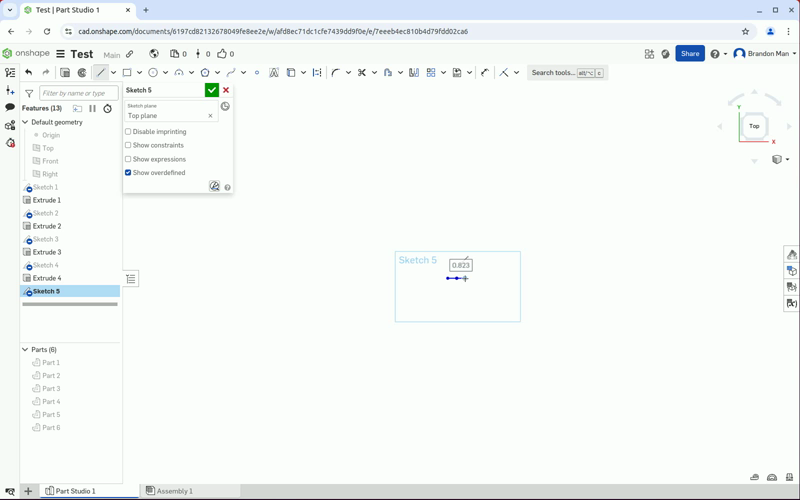
scroll(-6)
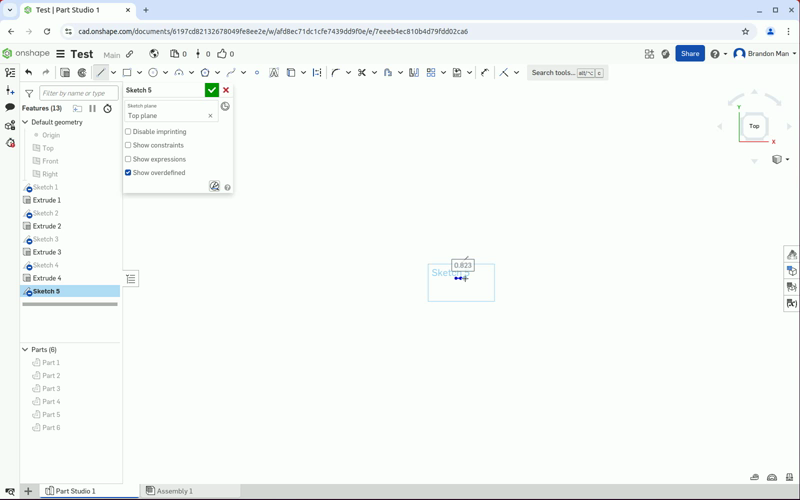
key_up(shift)
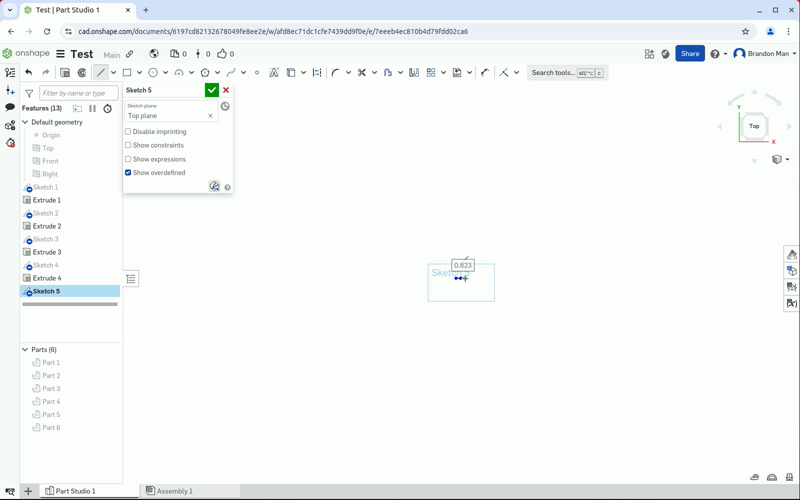
key(esc)
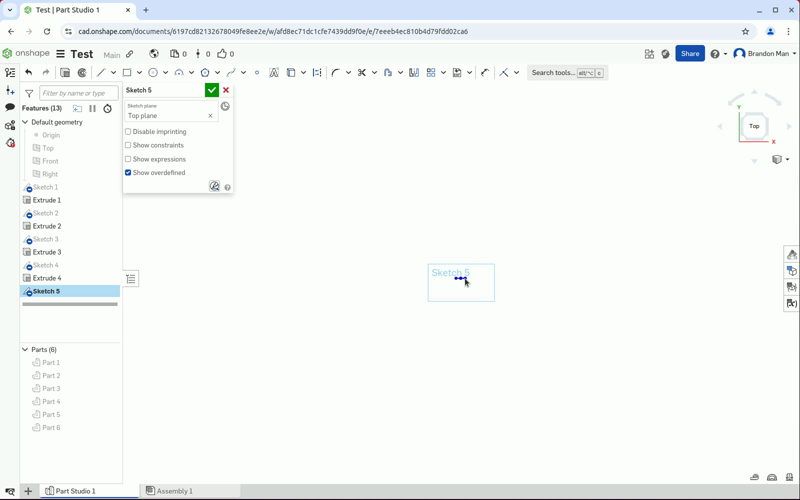
key(a)
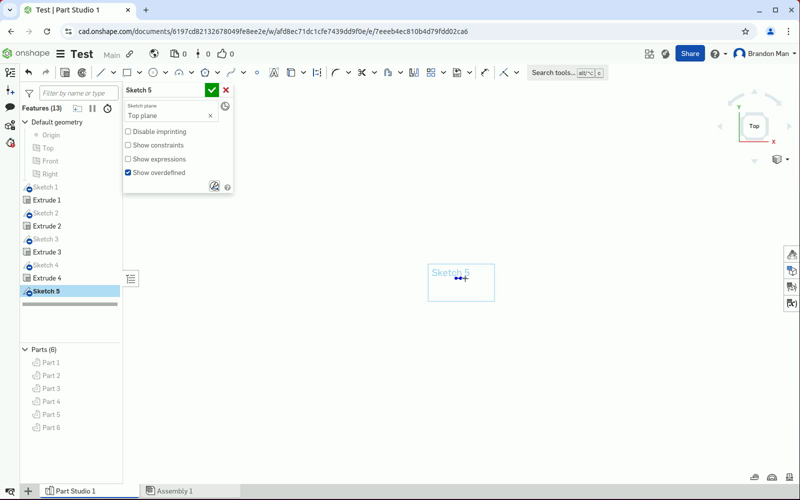
mouse_move(465, 278)
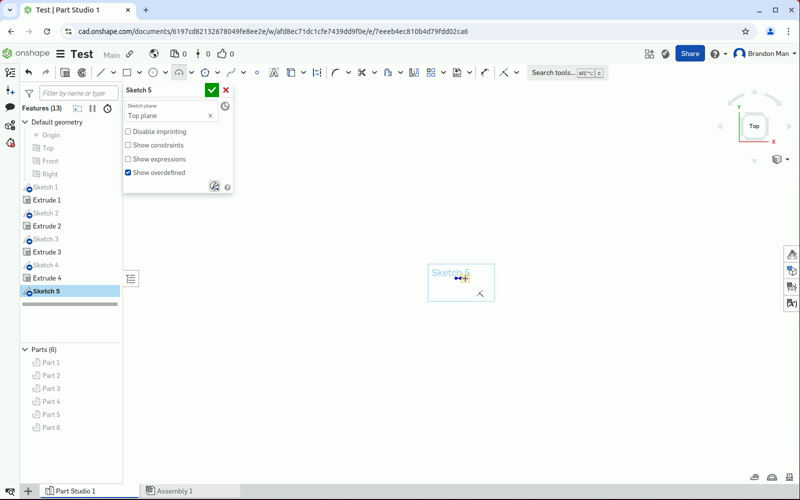
click(465, 278)
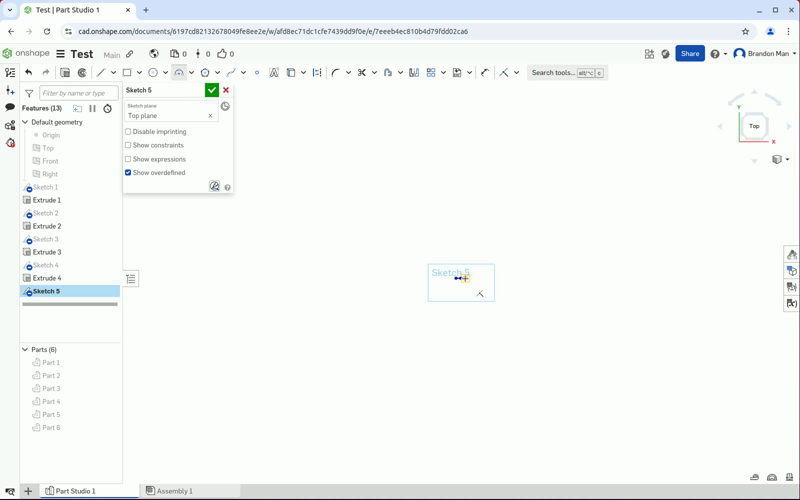
mouse_move(456, 278)
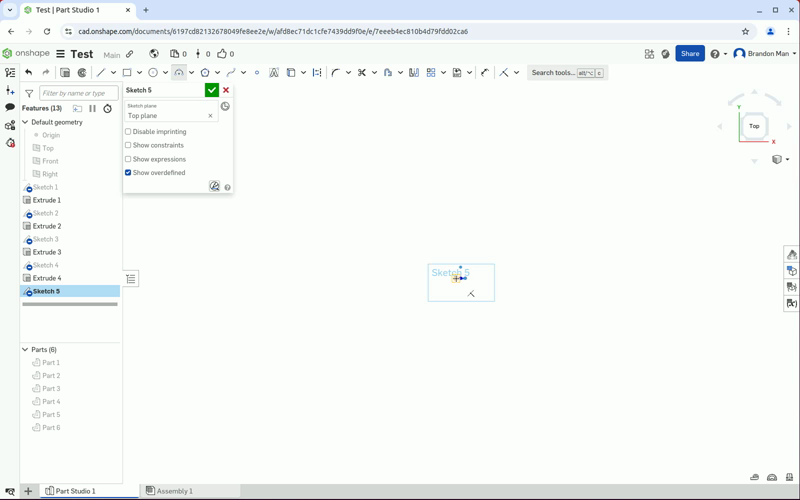
click(456, 278)
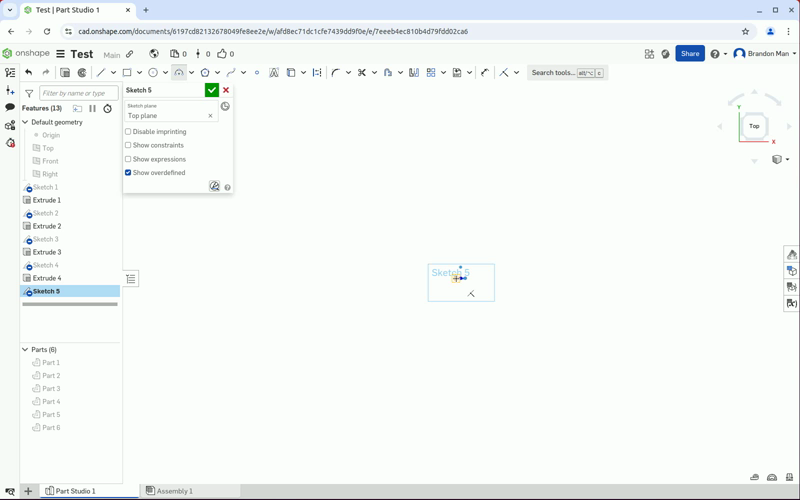
key_down(shift)
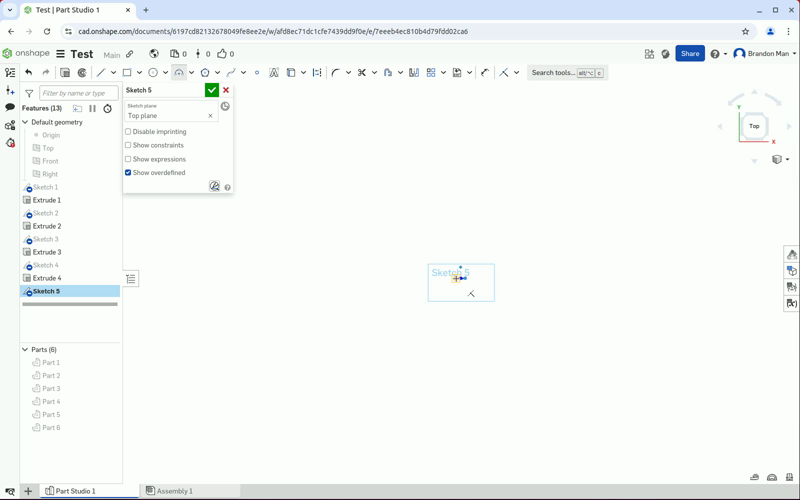
mouse_move(460, 276)
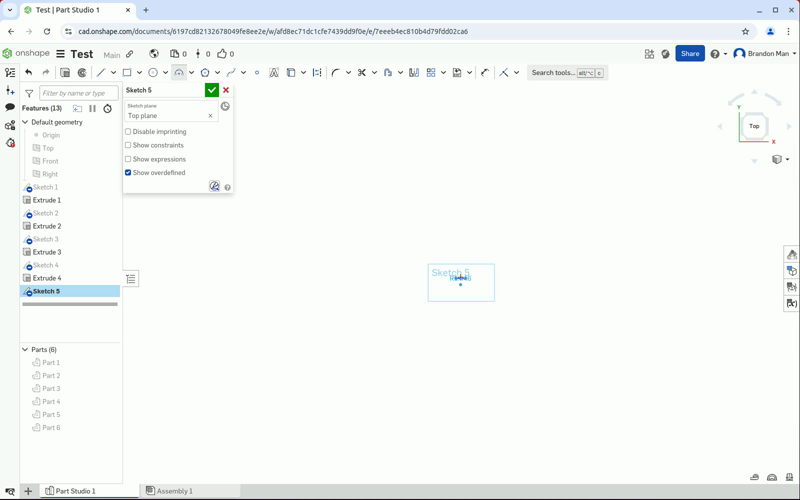
scroll(6)
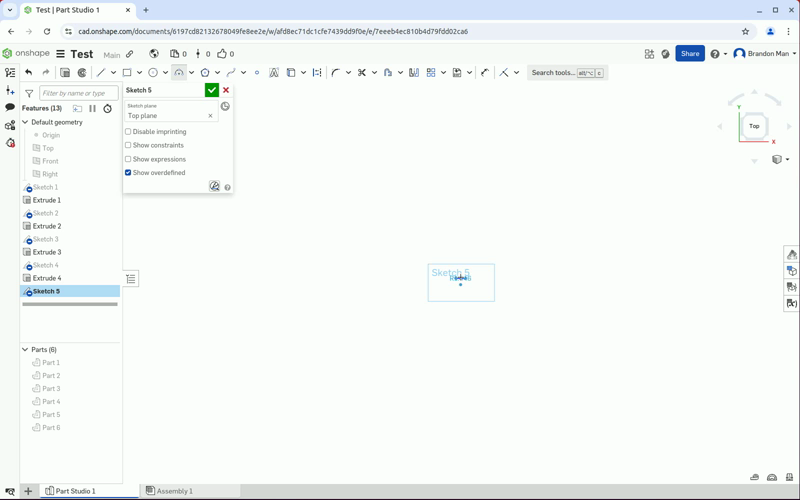
scroll(6)
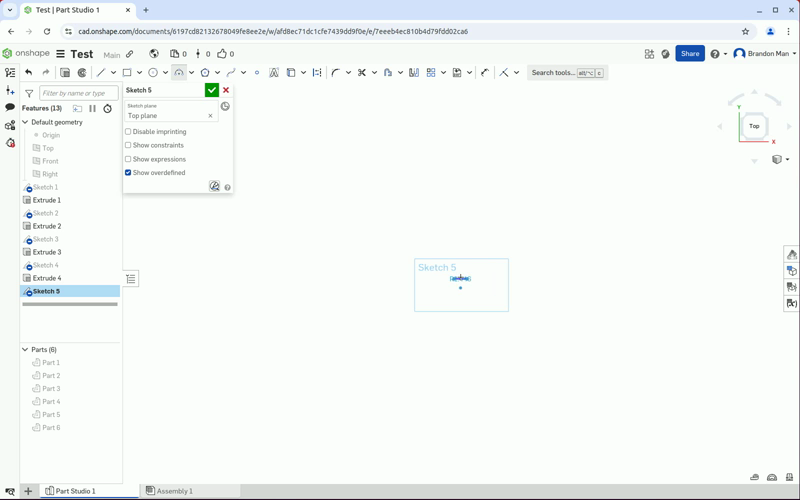
scroll(6)
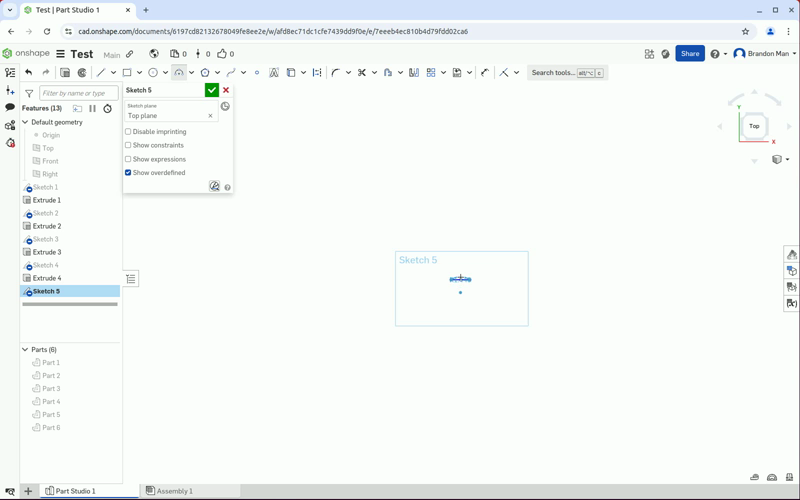
scroll(6)
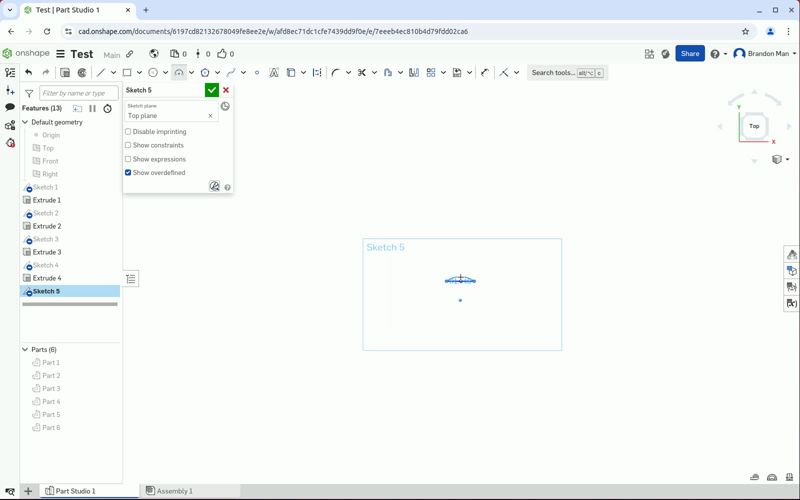
scroll(6)
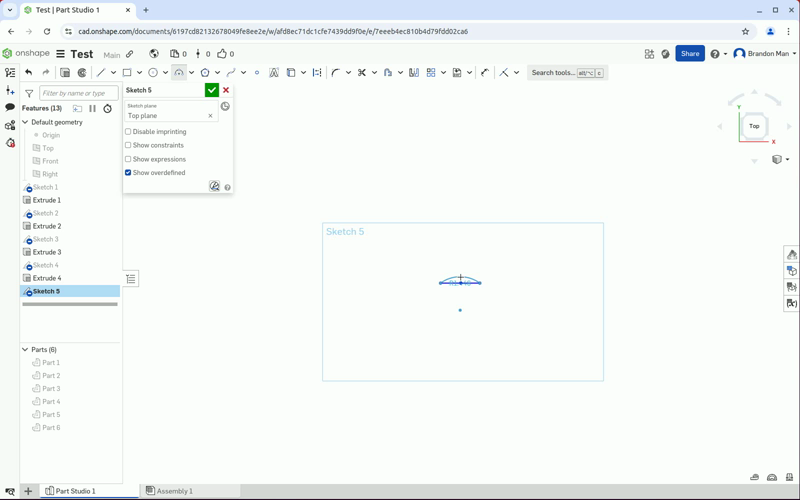
scroll(6)
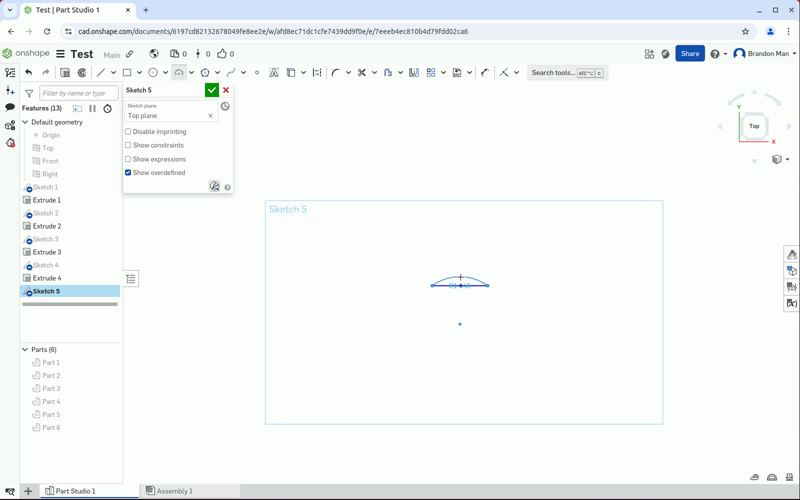
scroll(6)
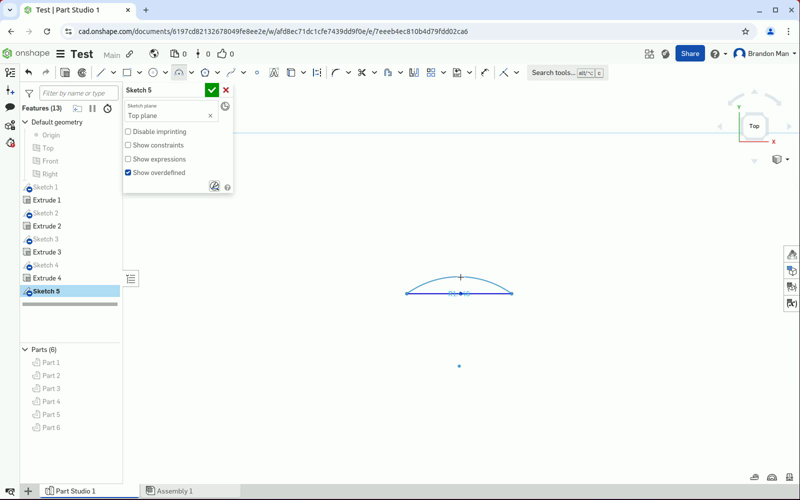
click(460, 276)
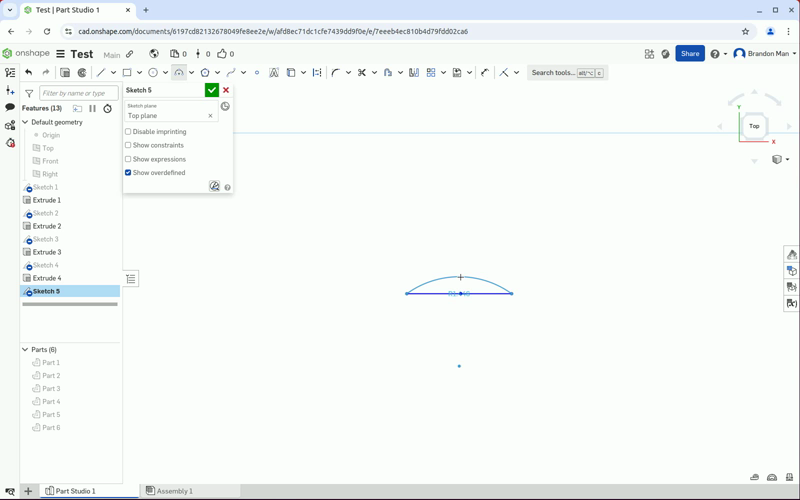
scroll(-6)
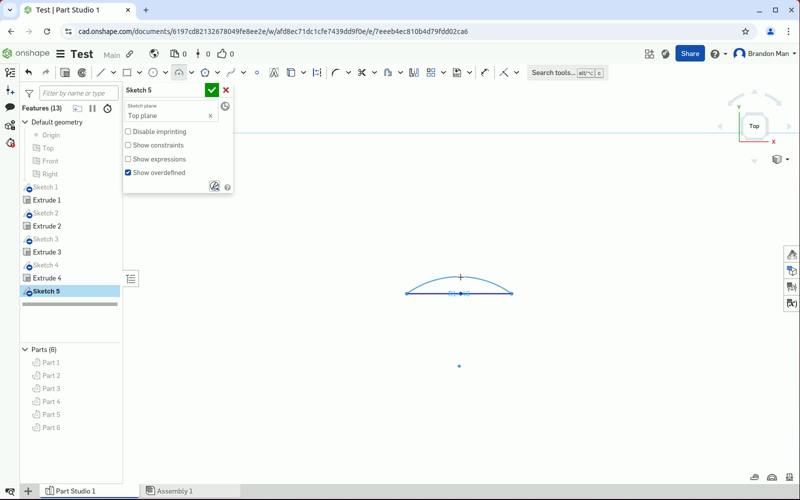
scroll(-6)
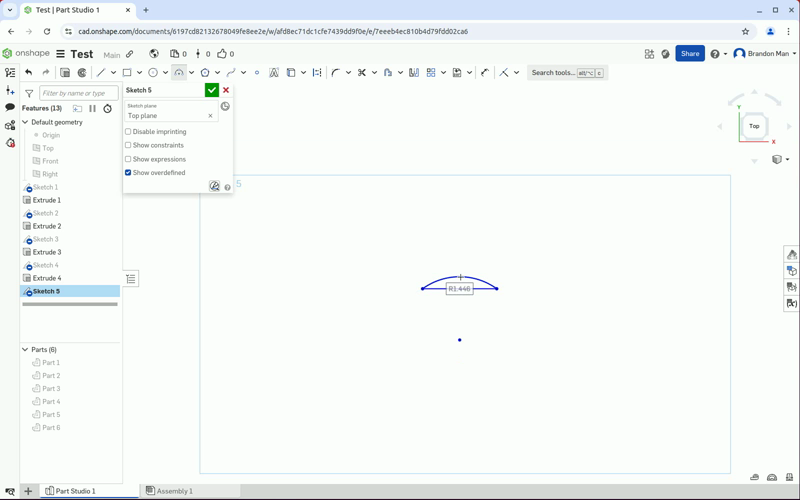
scroll(-6)
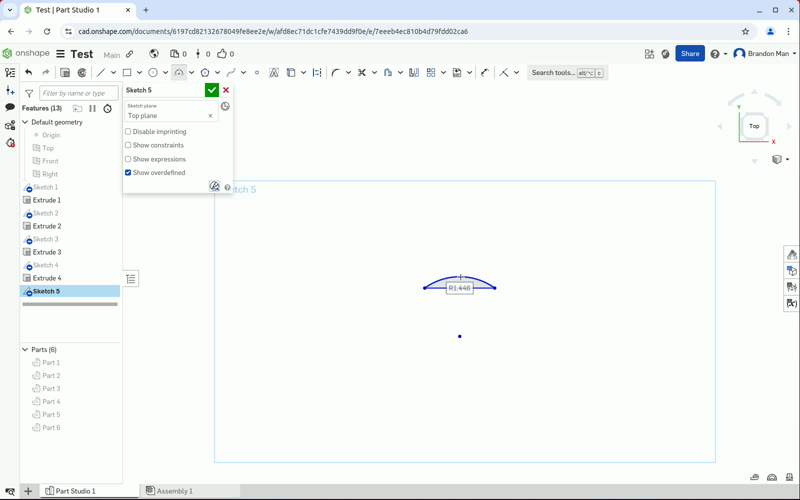
scroll(-6)
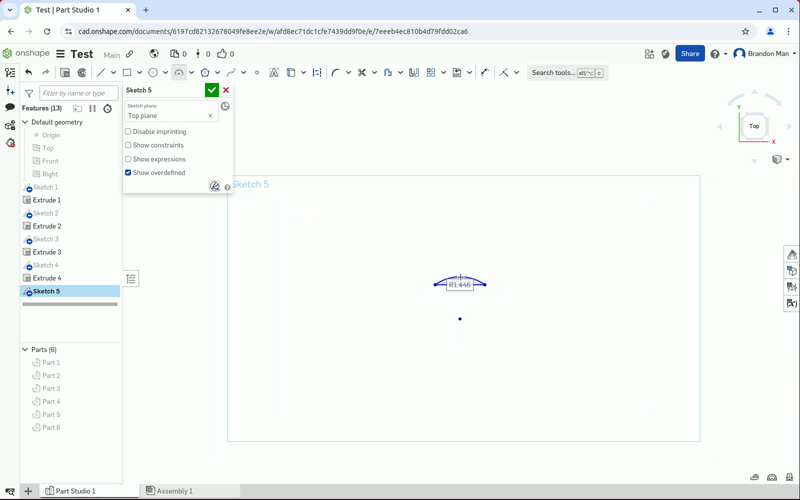
scroll(-6)
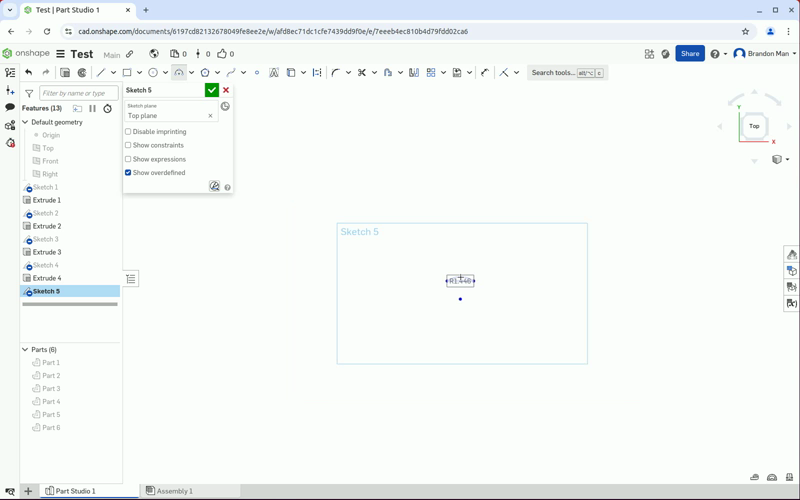
scroll(-6)
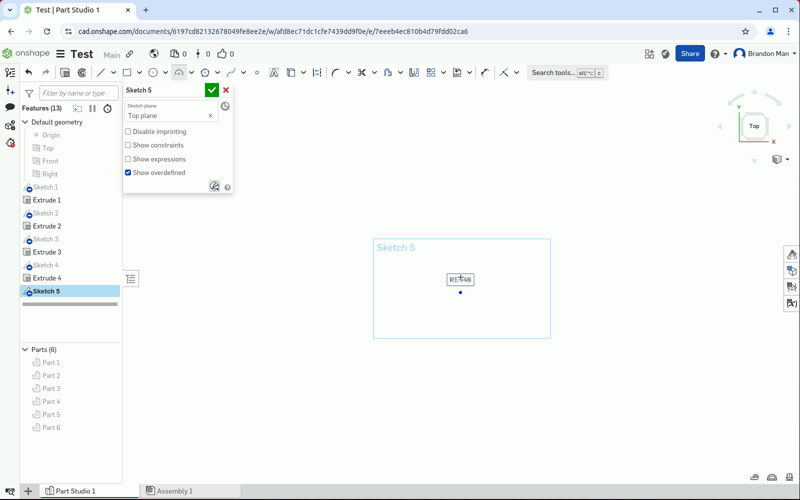
scroll(-6)
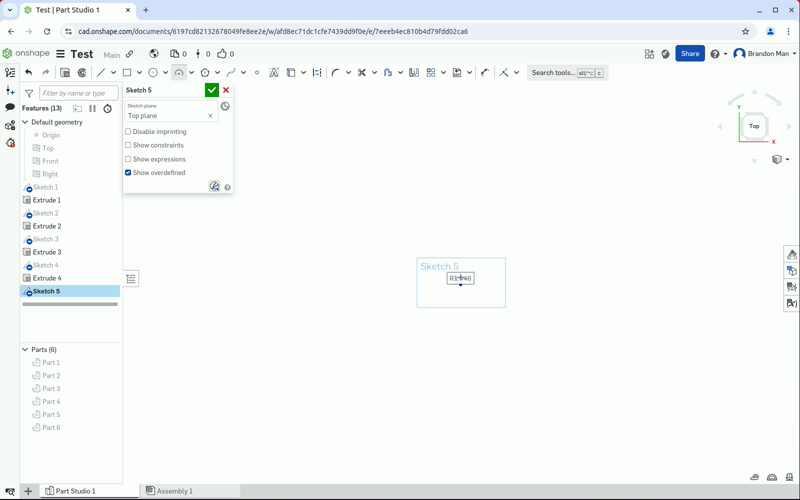
key_up(shift)
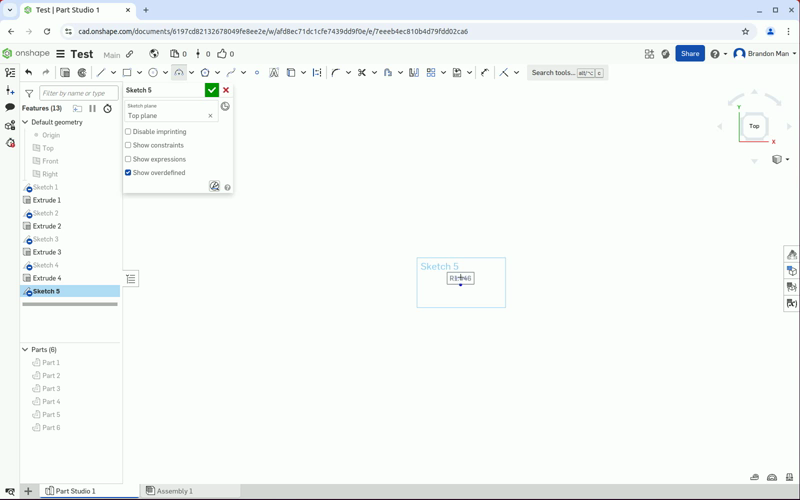
key(esc)
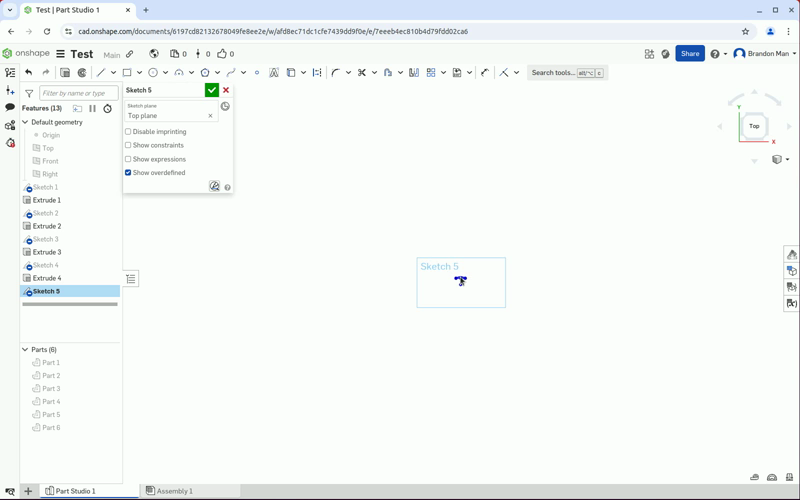
mouse_move(460, 277)
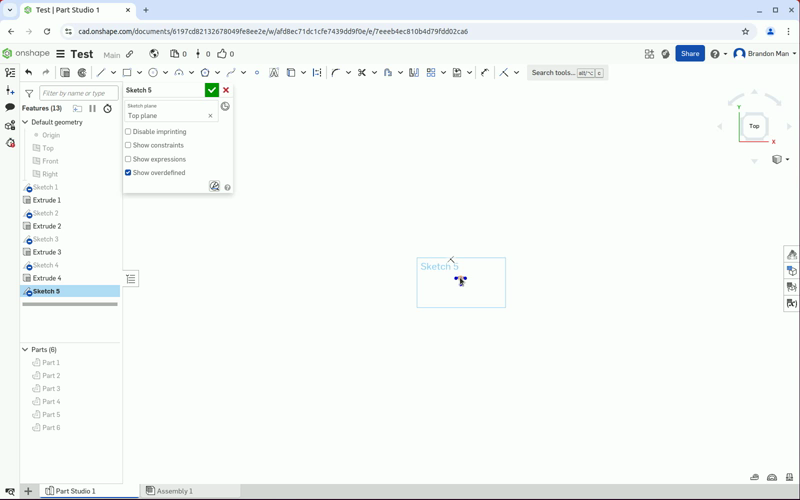
scroll(6)
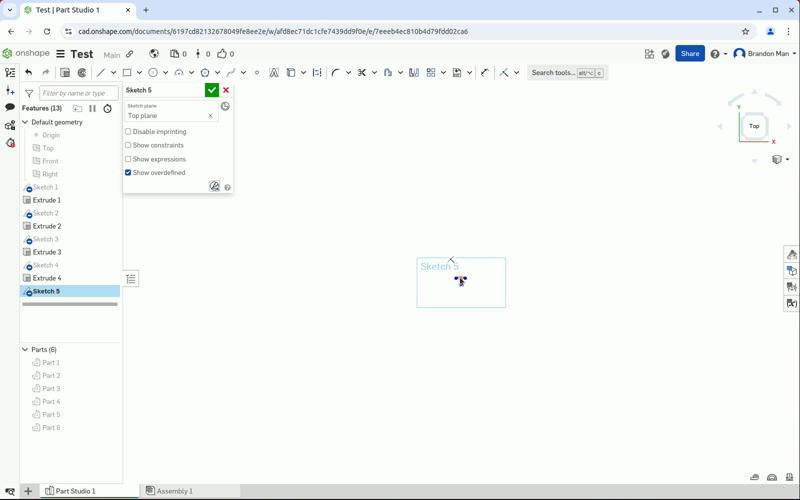
scroll(6)
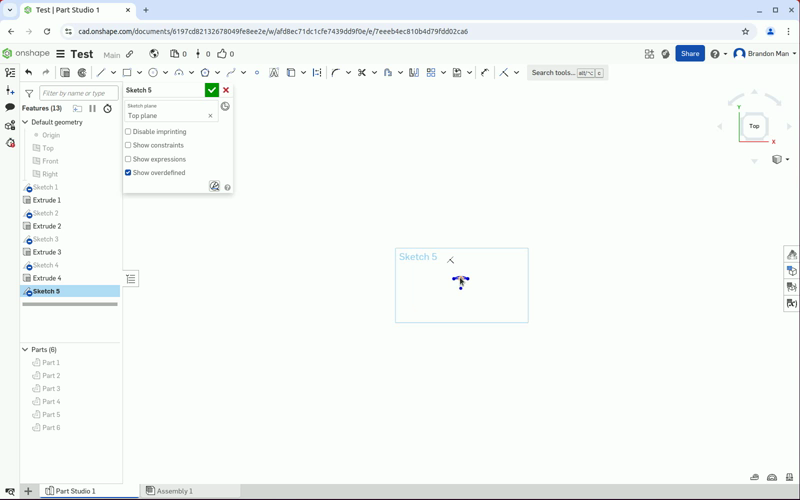
scroll(6)
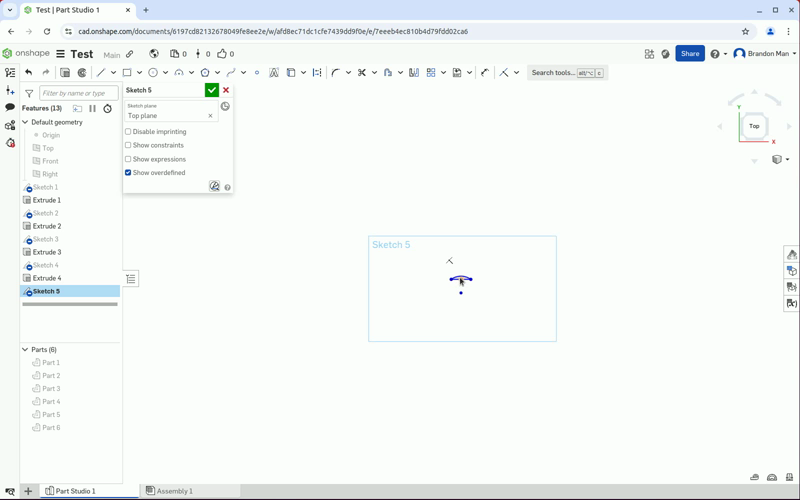
scroll(6)
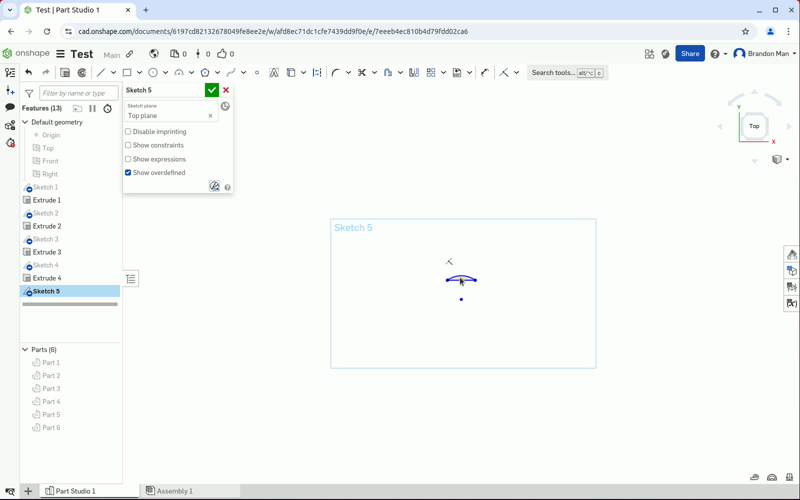
scroll(6)
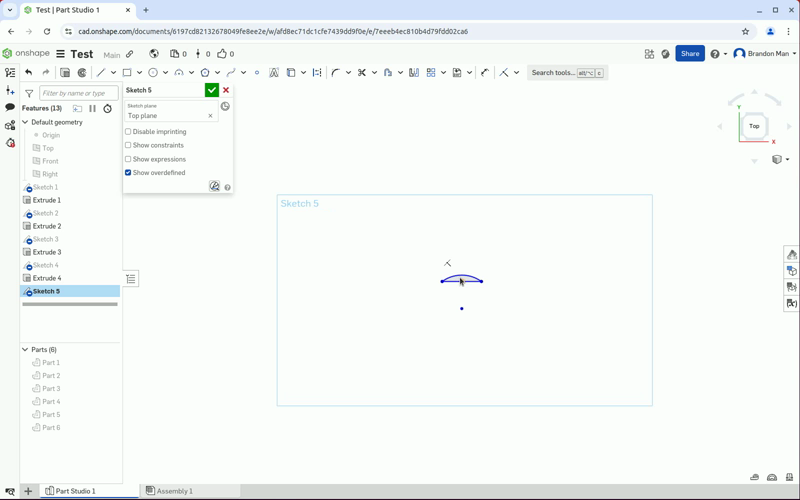
scroll(6)
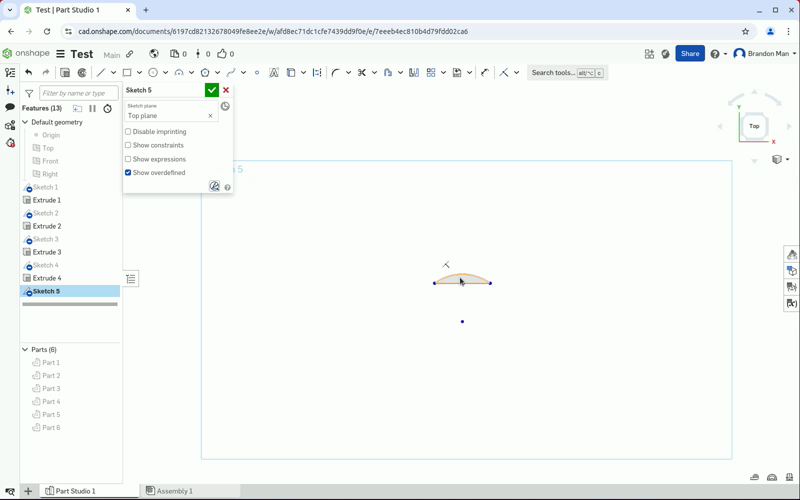
scroll(6)
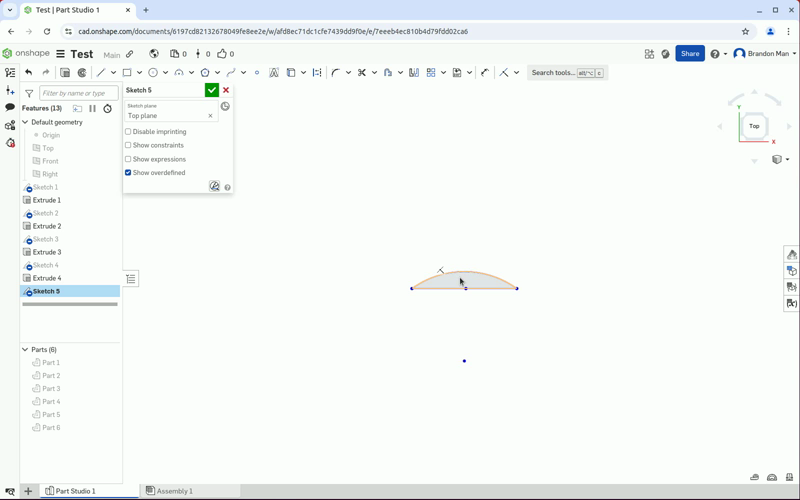
click(460, 277)
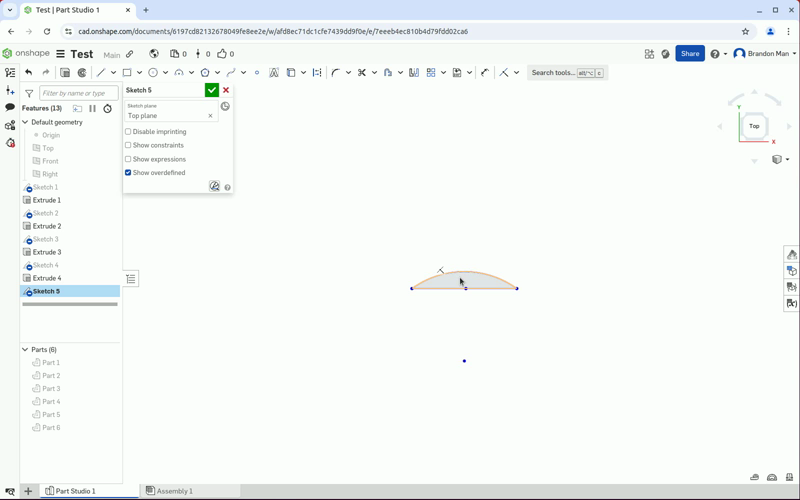
scroll(-6)
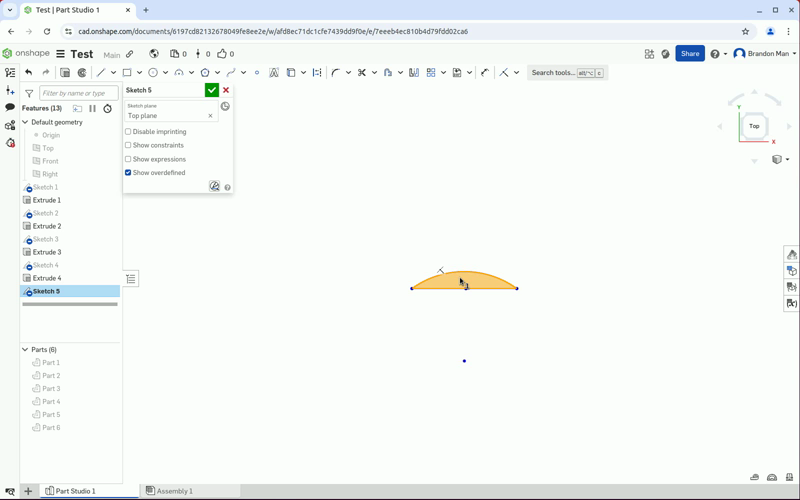
scroll(-6)
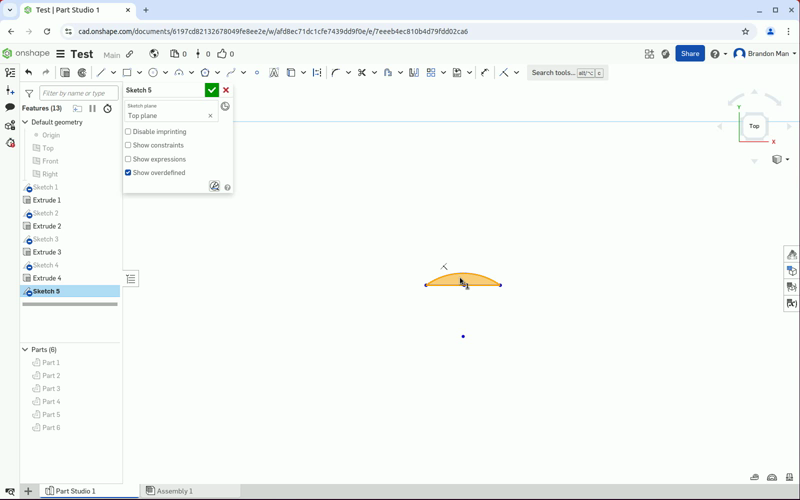
scroll(-6)
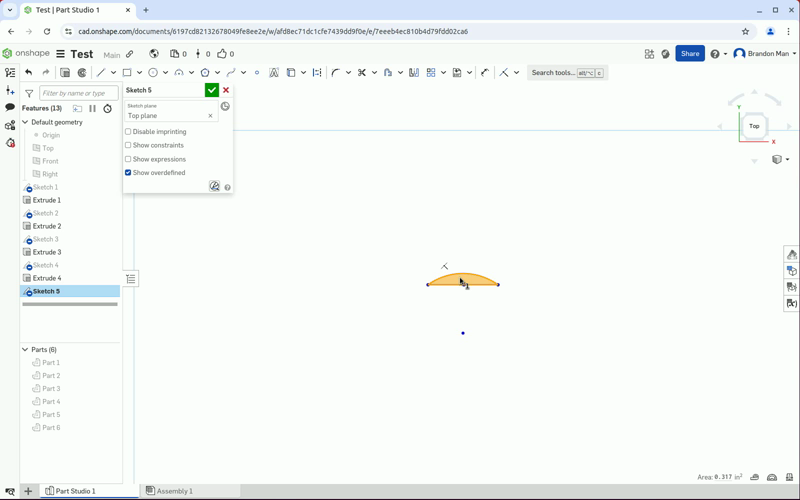
scroll(-6)
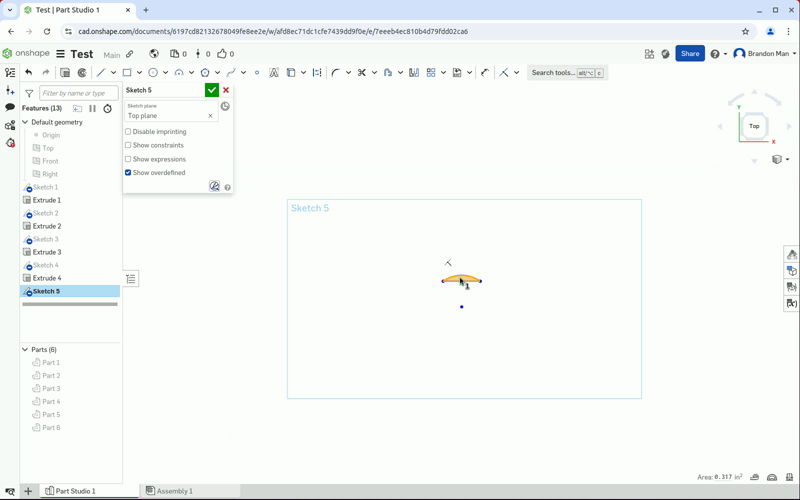
scroll(-6)
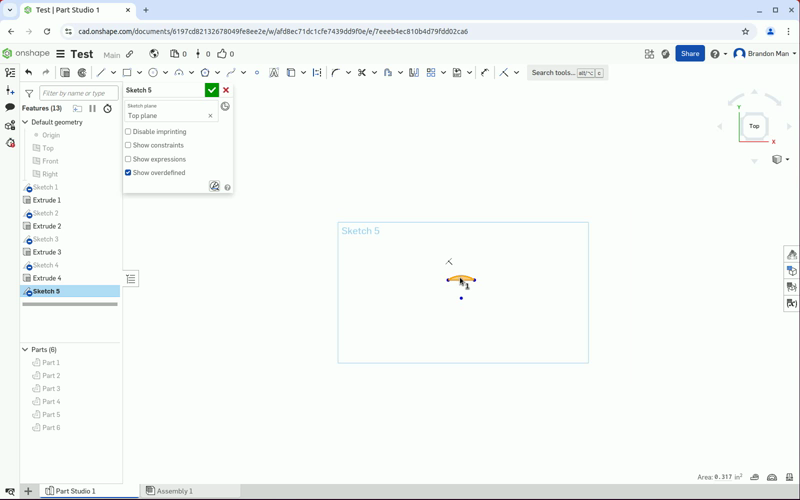
scroll(-6)
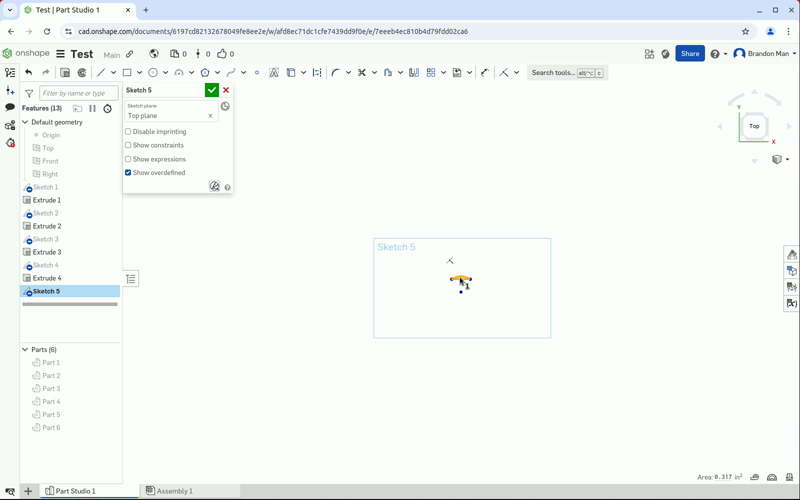
scroll(-6)
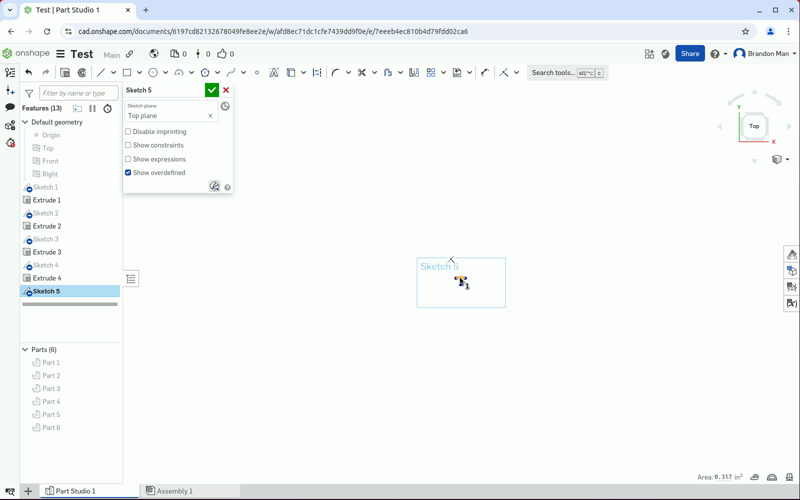
mouse_move(73, 352)
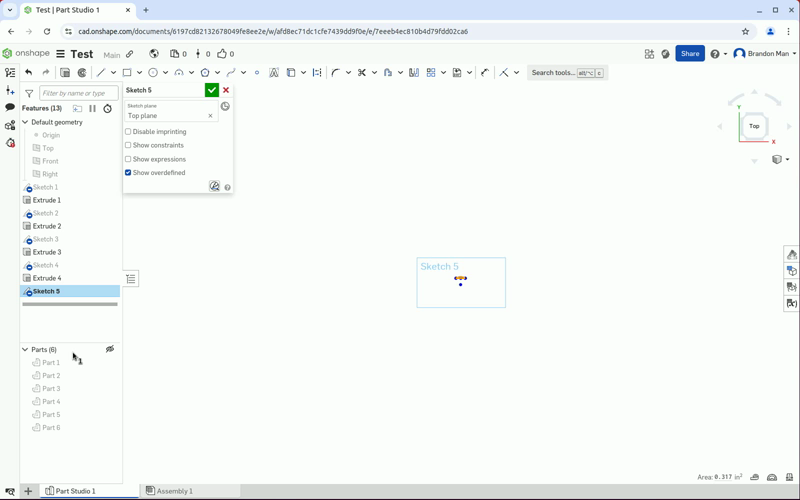
key(shift+y)
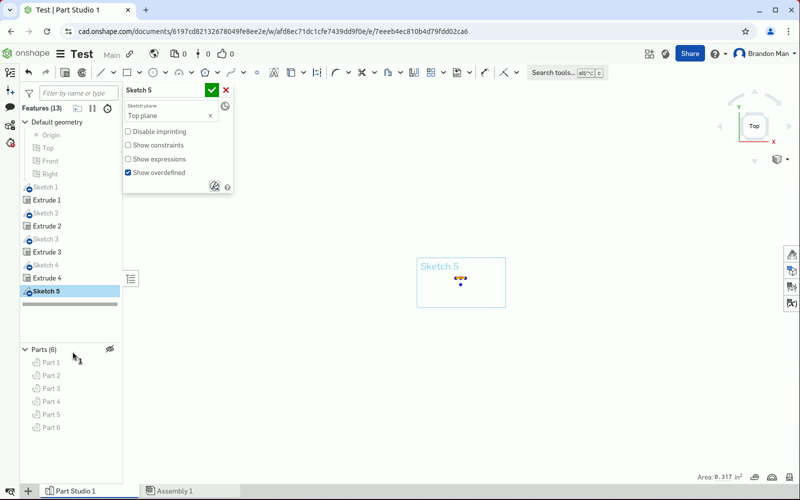
key(shift+e)
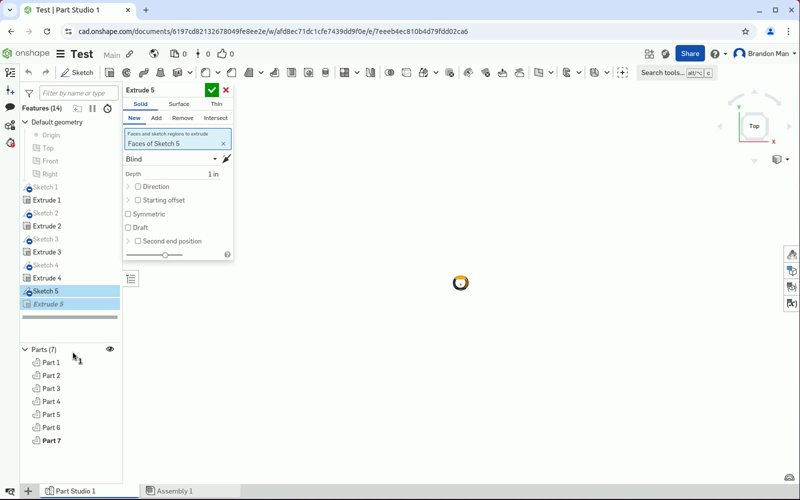
mouse_move(143, 106)
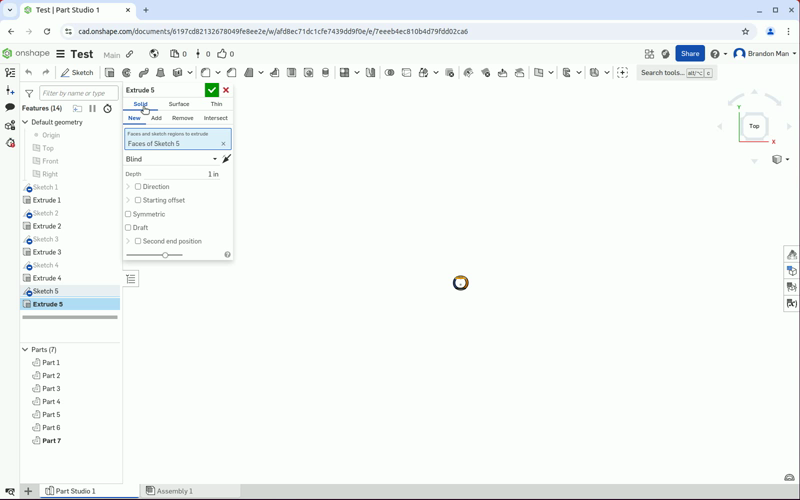
click(143, 106)
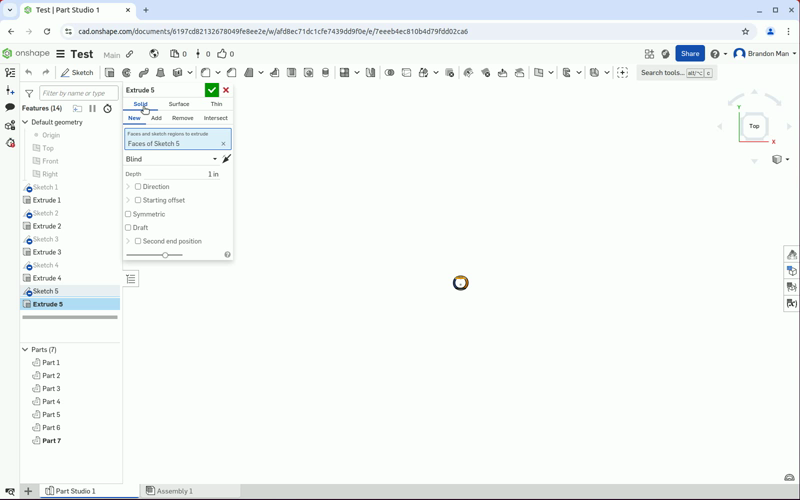
mouse_move(137, 120)
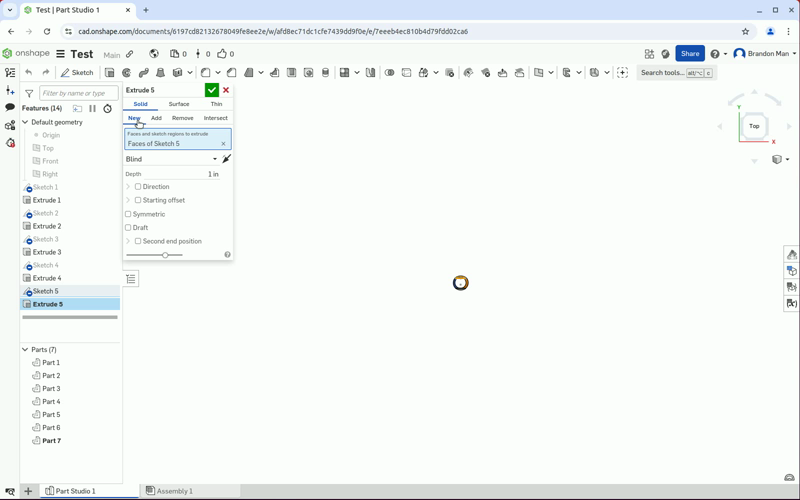
click(137, 120)
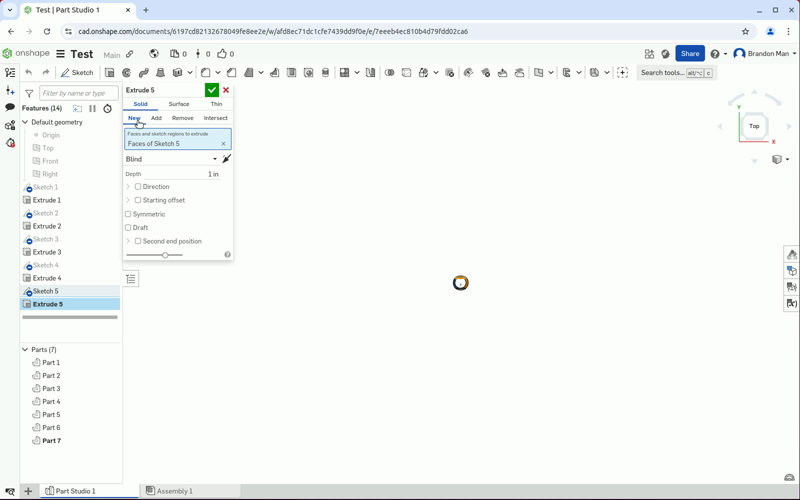
key(tab, 4)
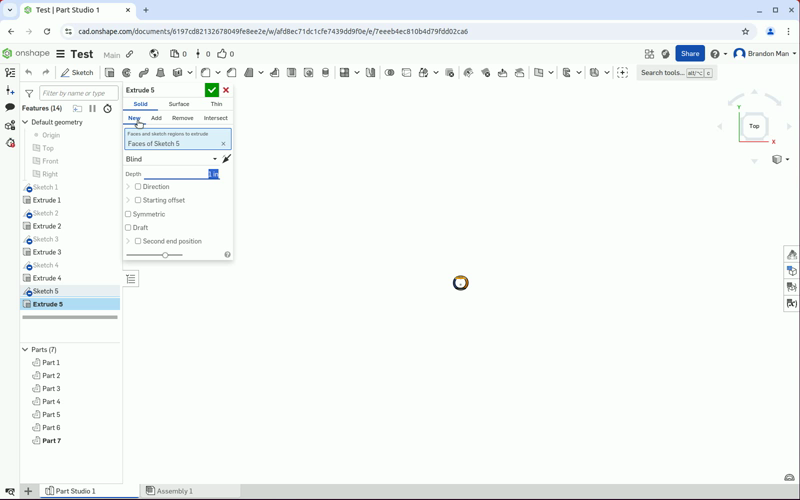
text(-23.108)
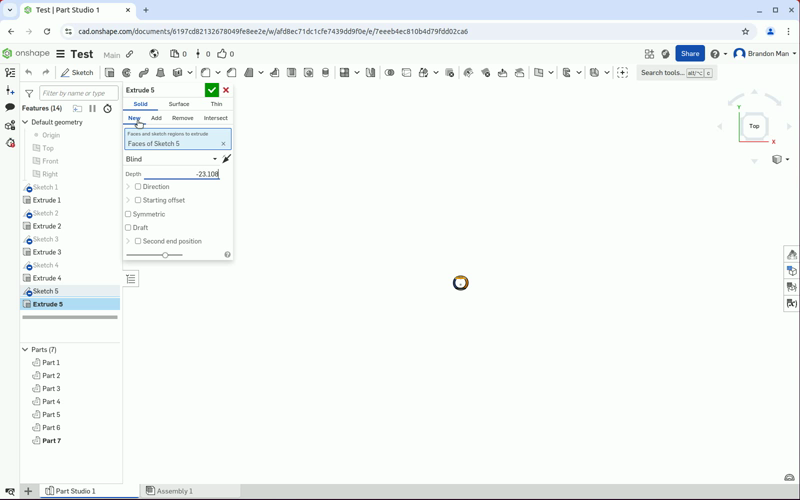
key(enter)
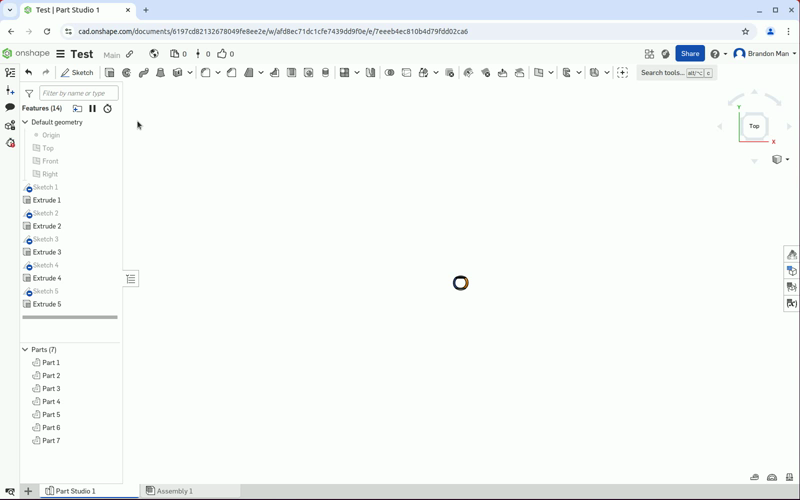
key(shift+h)
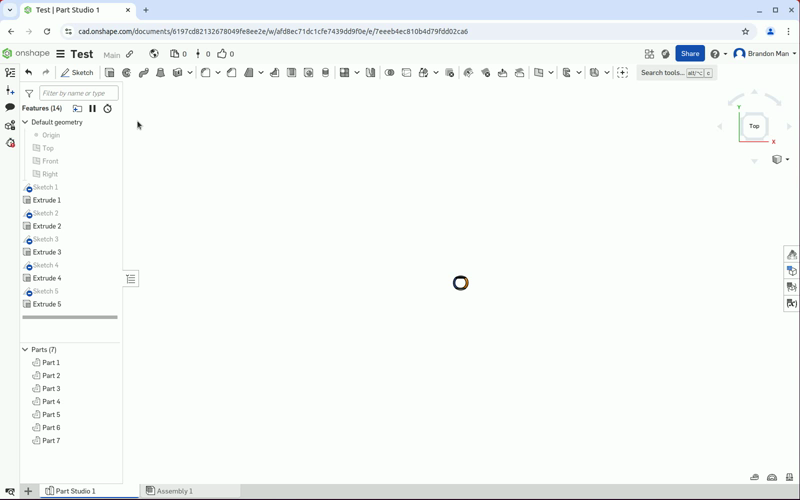
key(shift+h)
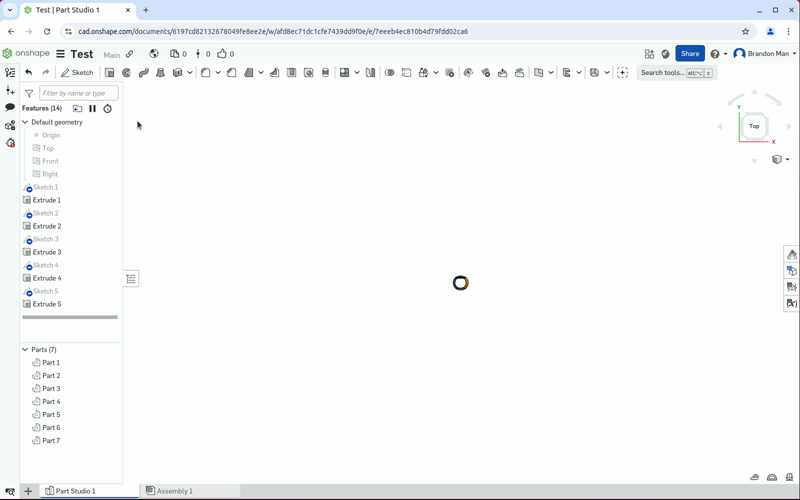
mouse_move(73, 189)
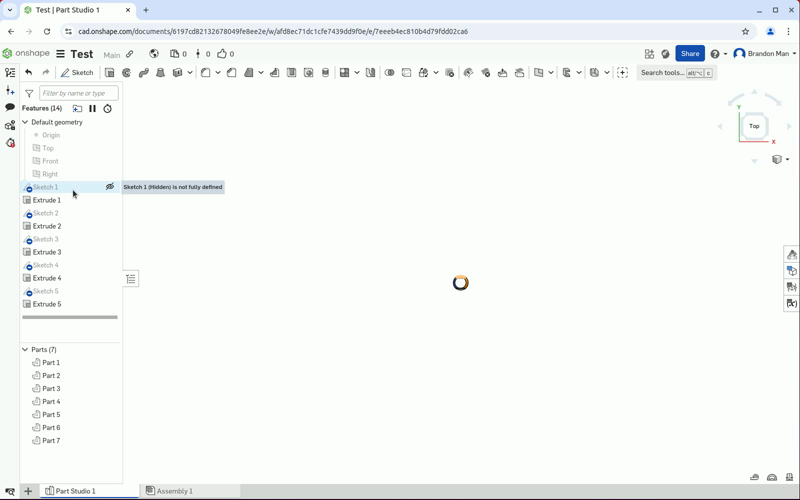
click(73, 189)
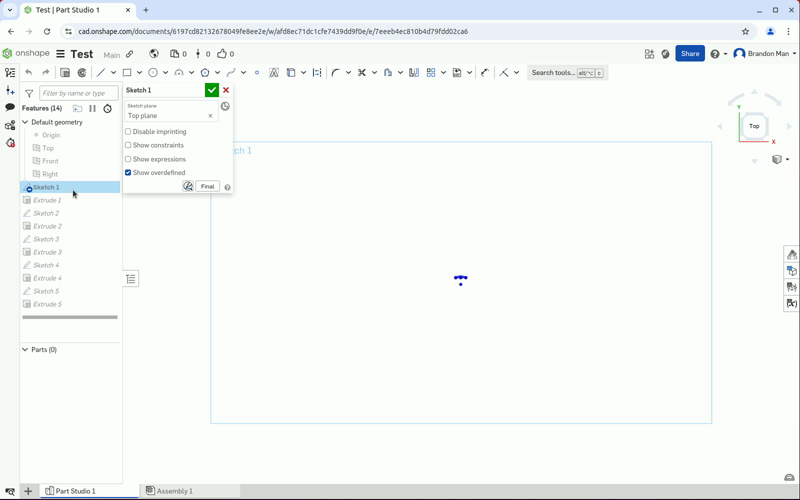
mouse_move(229, 92)
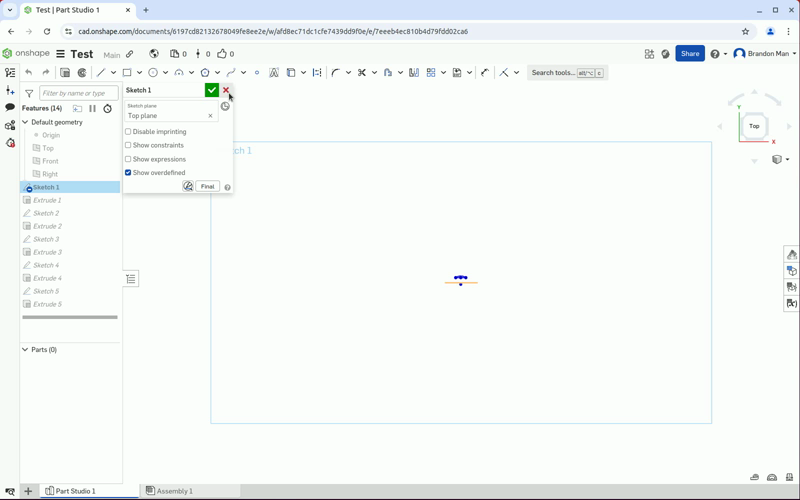
click(229, 92)
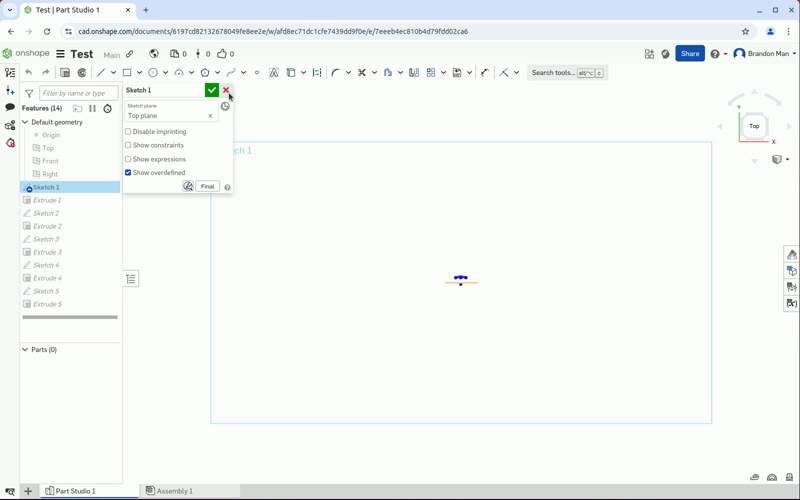
key(shift+s)
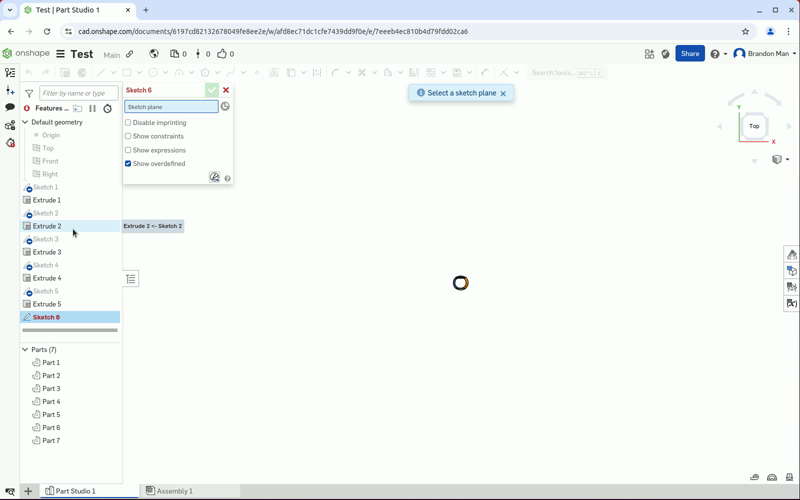
scroll(3)
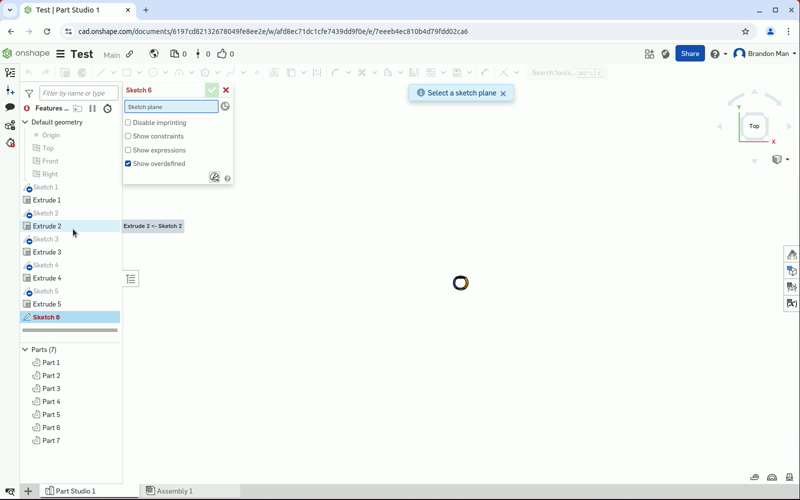
mouse_move(73, 150)
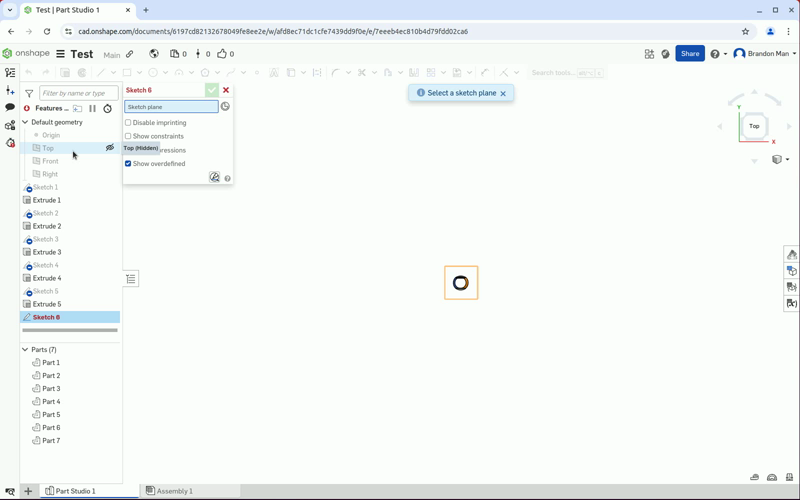
click(73, 150)
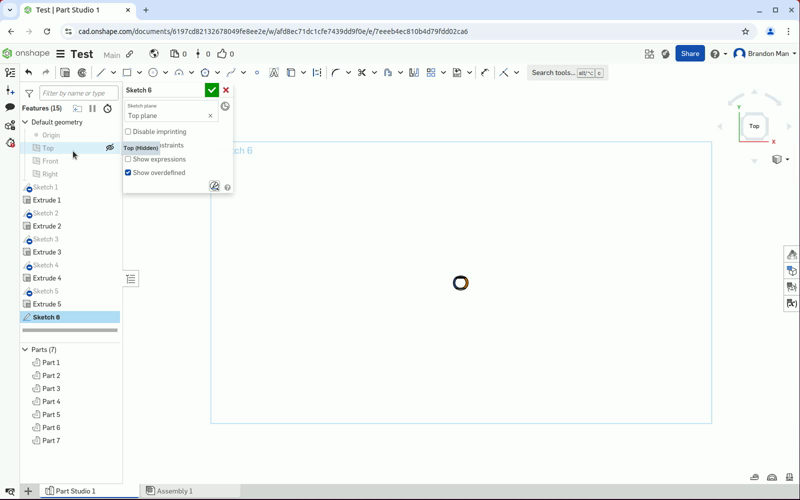
mouse_move(73, 352)
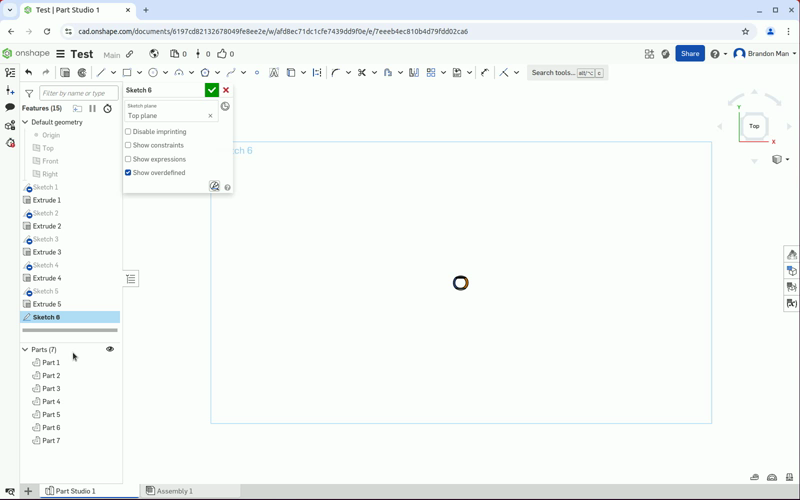
key(y)
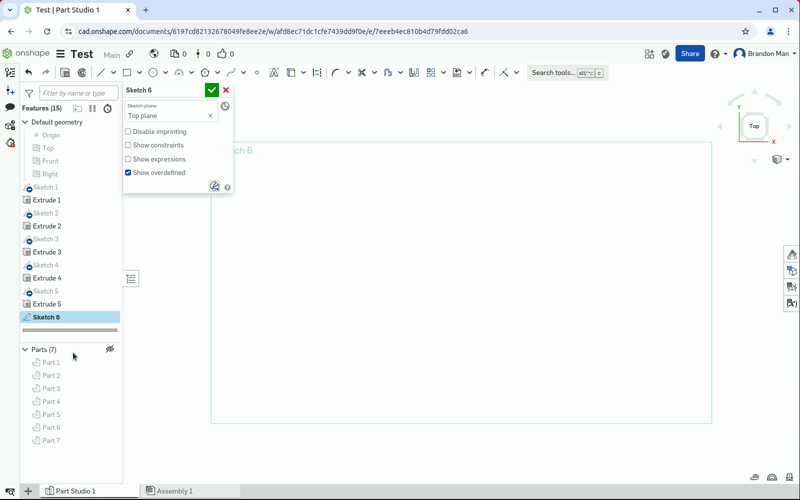
key(a)
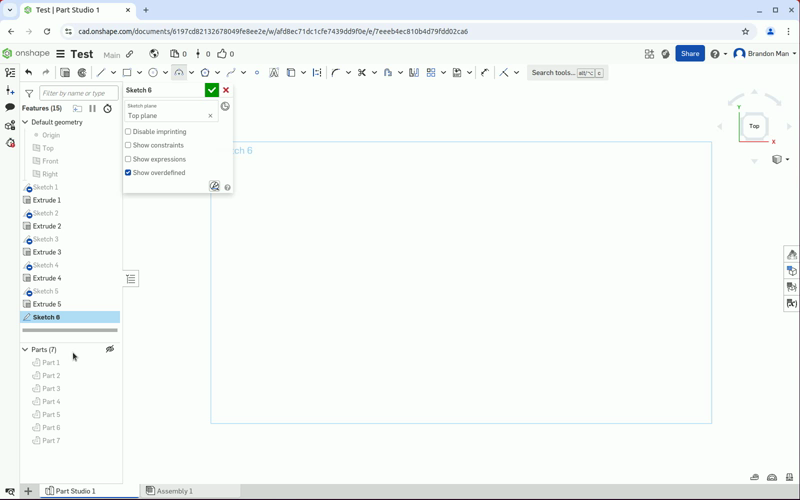
key_down(shift)
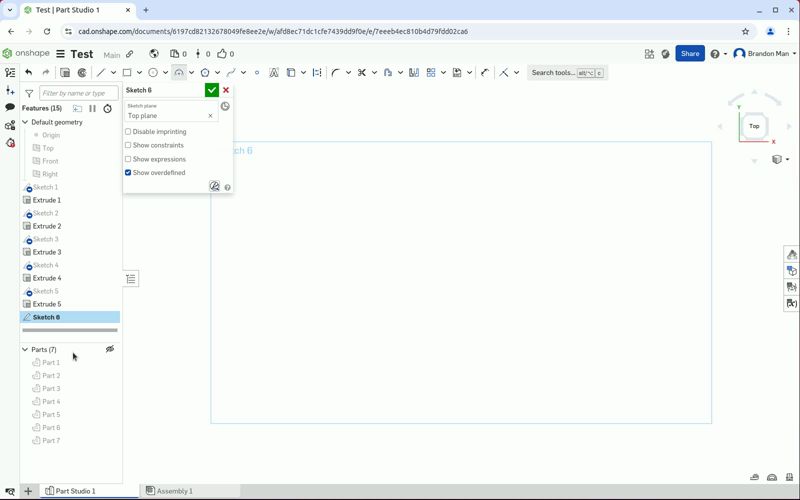
mouse_move(456, 287)
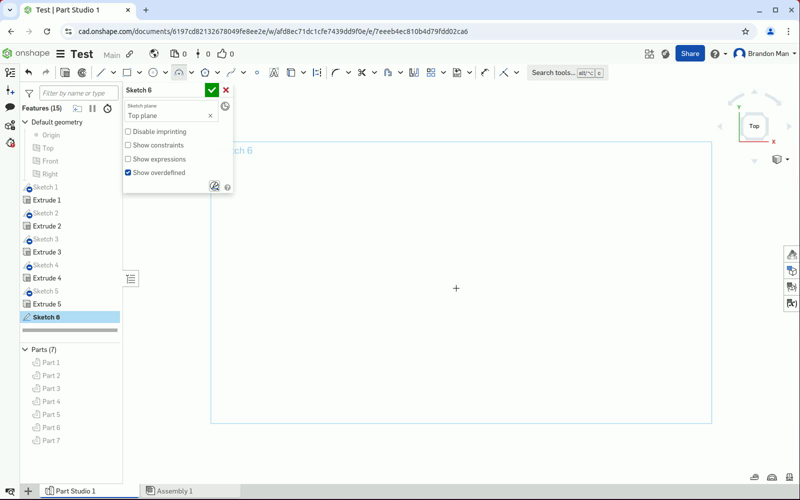
click(456, 287)
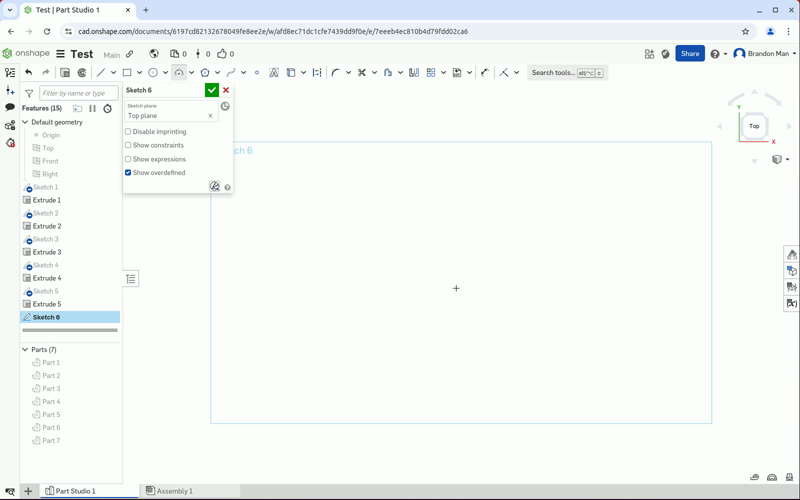
key_up(shift)
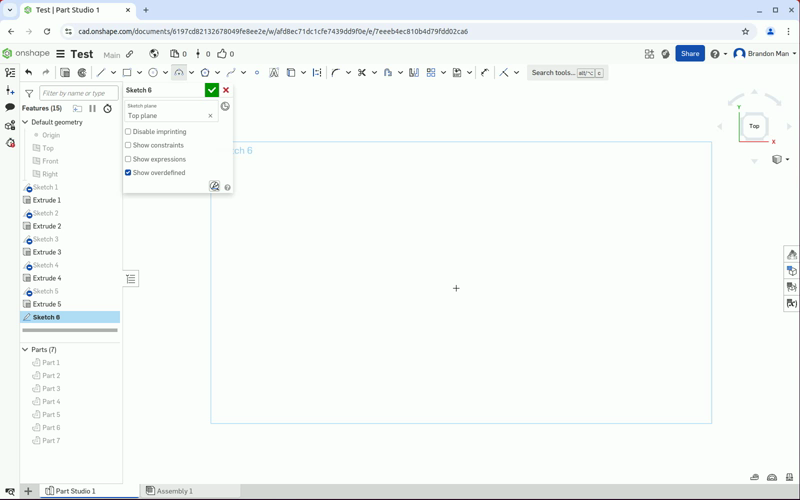
key_down(shift)
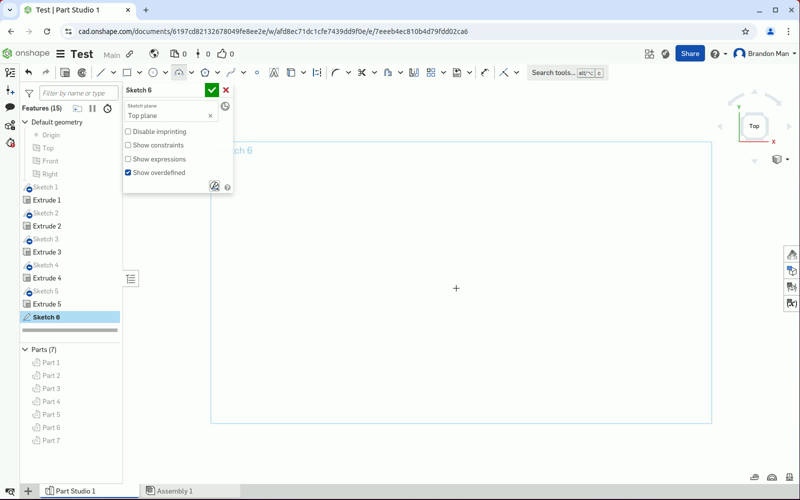
mouse_move(465, 287)
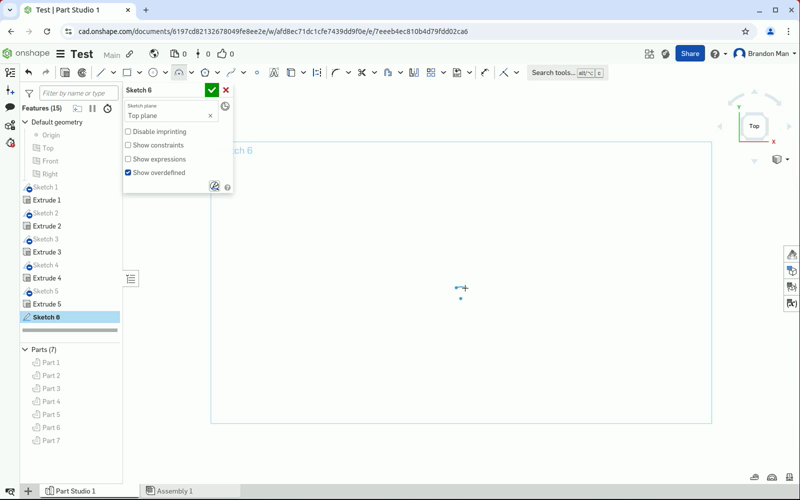
click(465, 287)
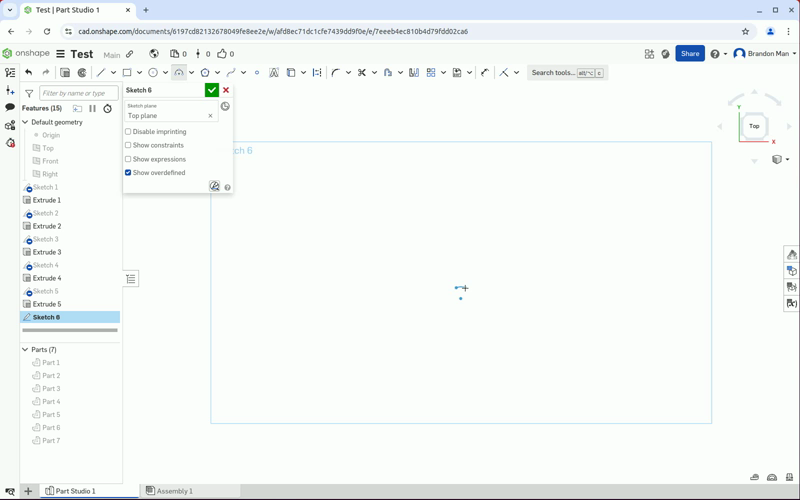
mouse_move(460, 289)
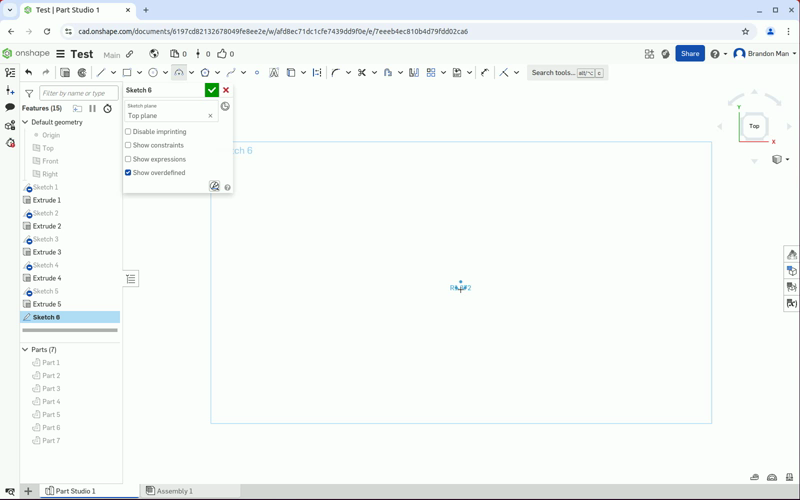
click(460, 289)
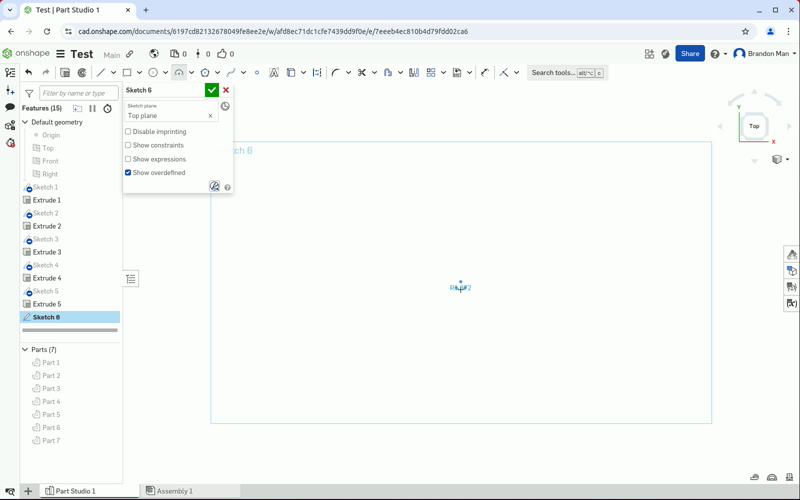
key_up(shift)
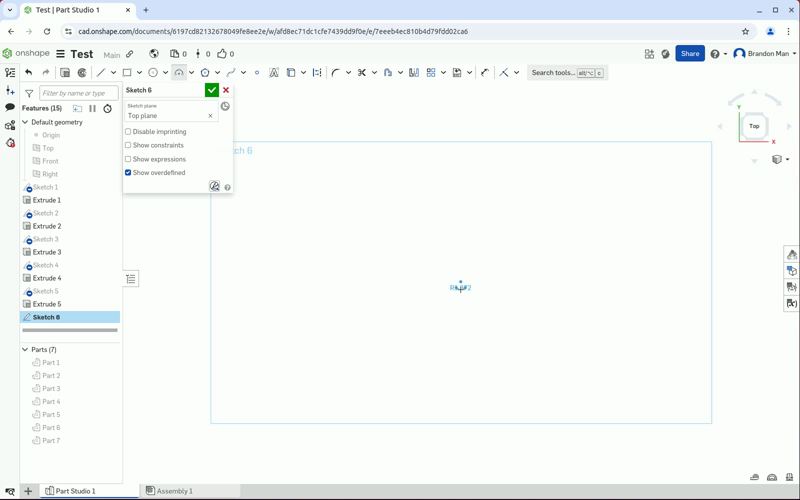
key(esc)
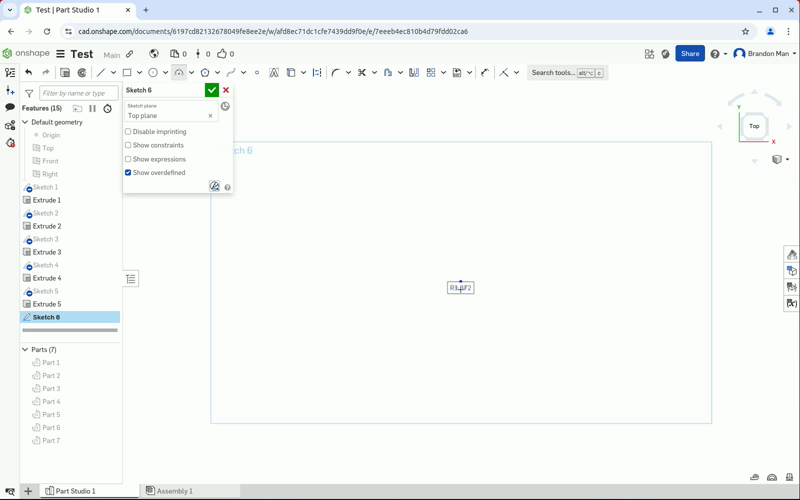
key(l)
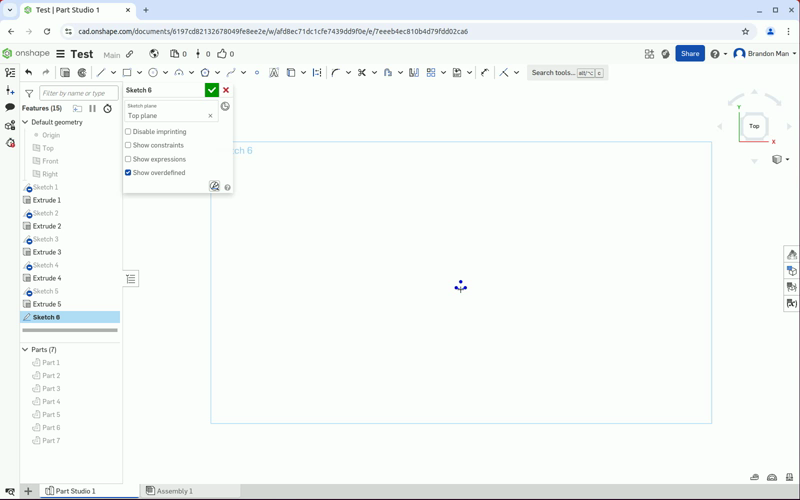
mouse_move(465, 287)
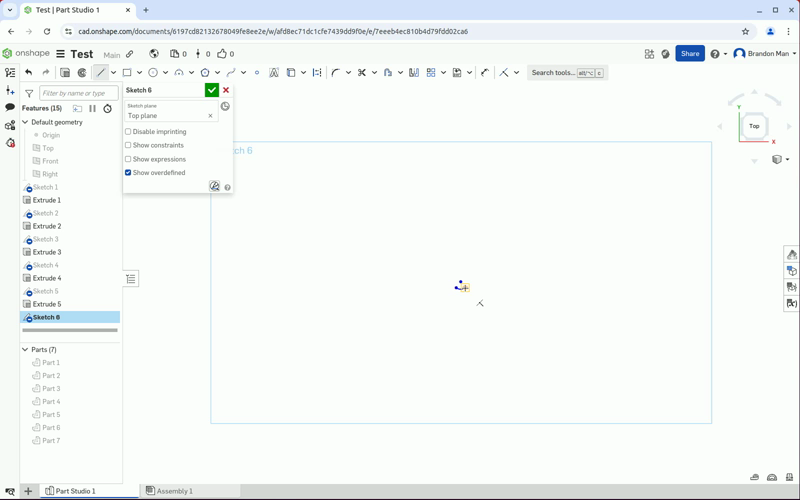
click(465, 287)
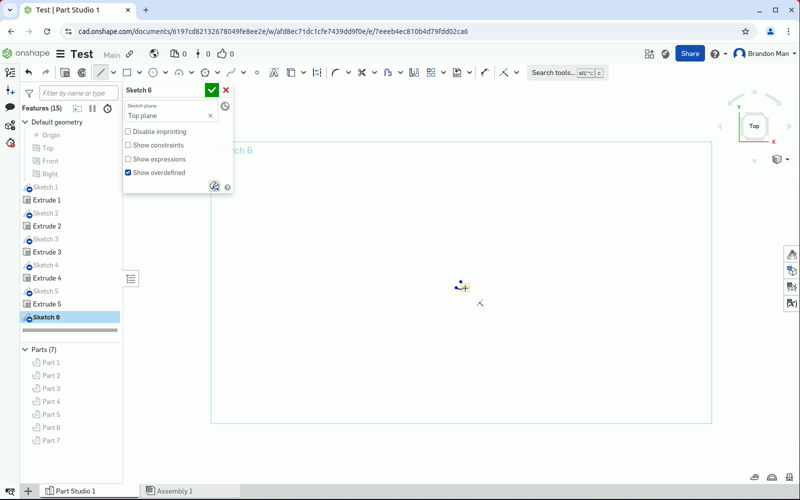
key_down(shift)
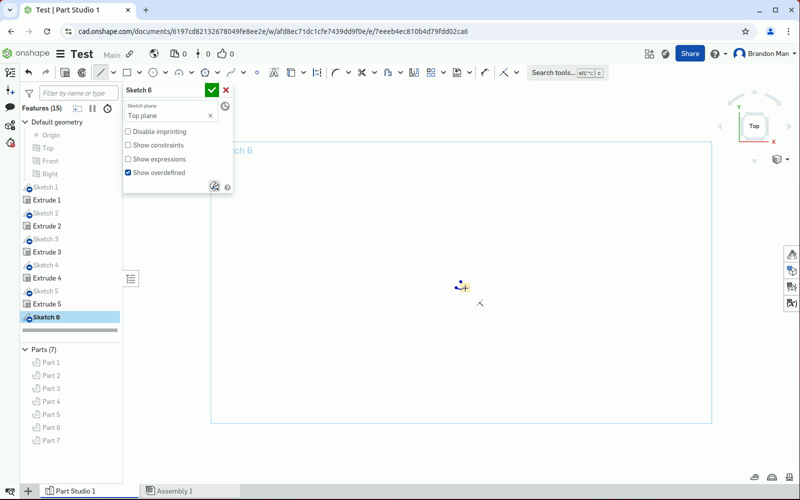
mouse_move(495, 287)
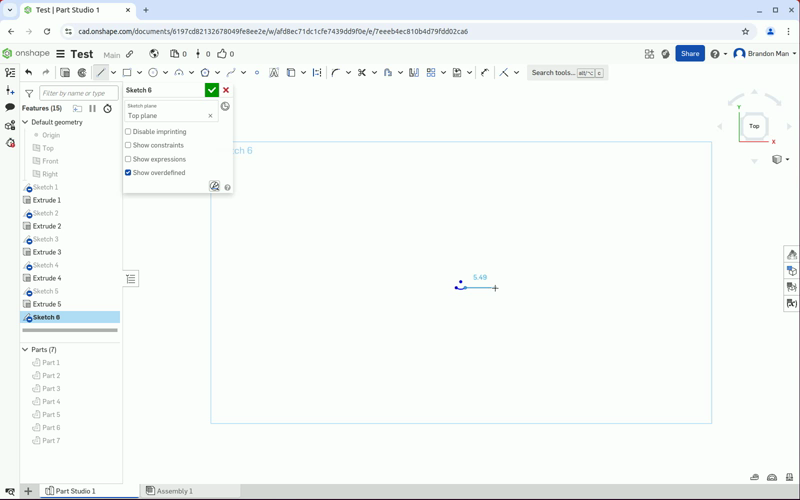
mouse_move(460, 287)
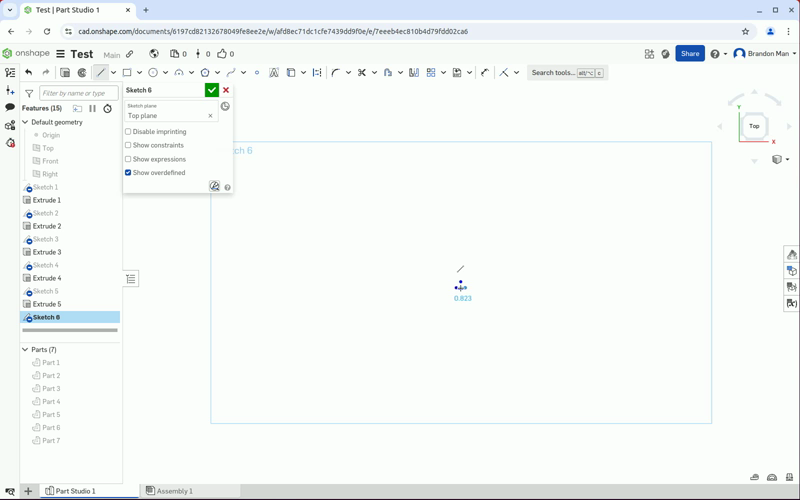
scroll(6)
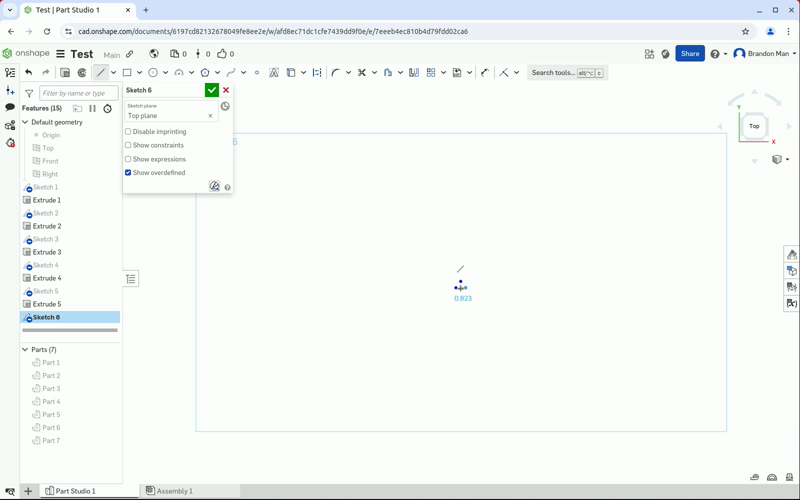
scroll(6)
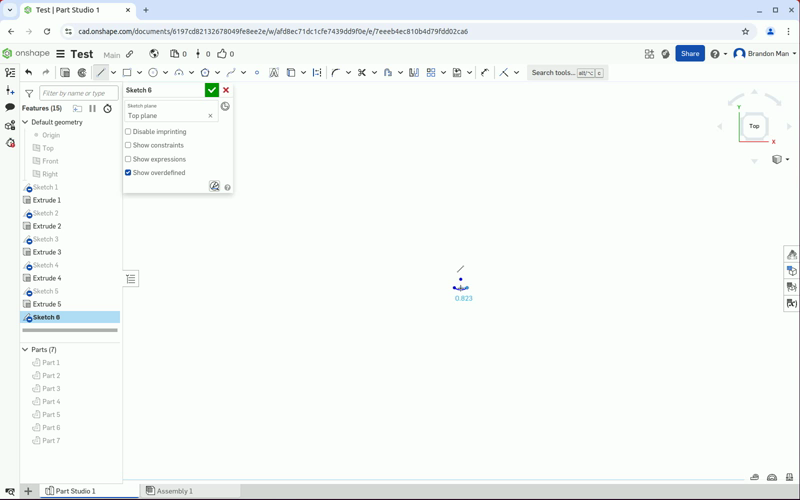
scroll(6)
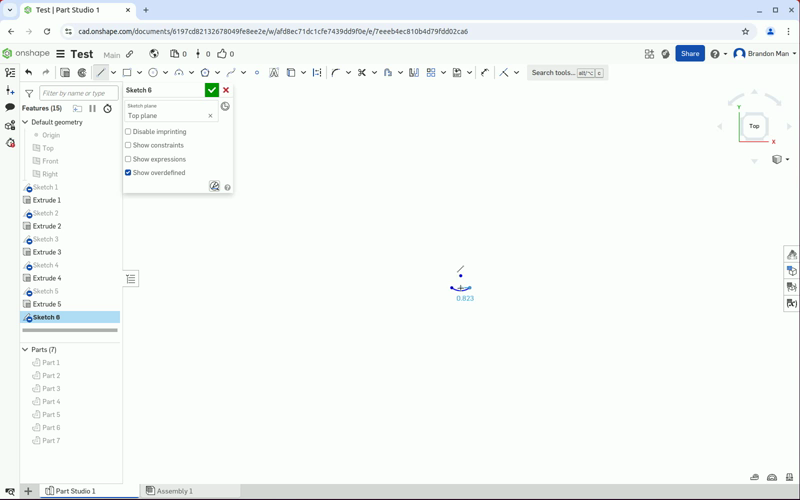
scroll(6)
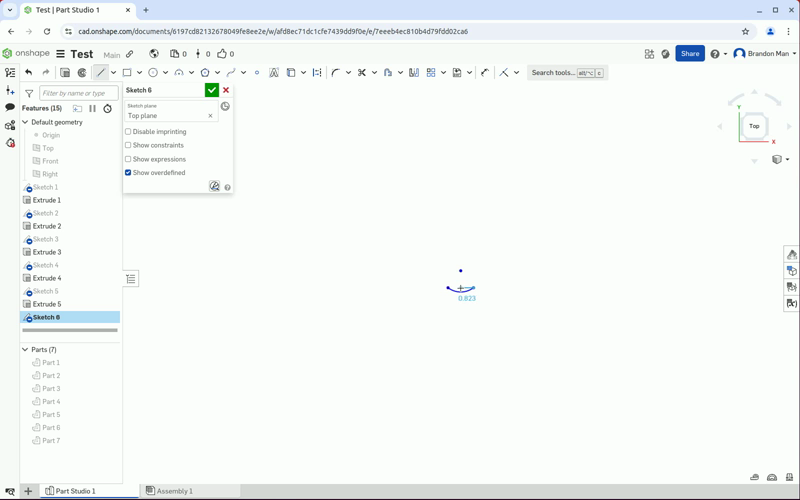
scroll(6)
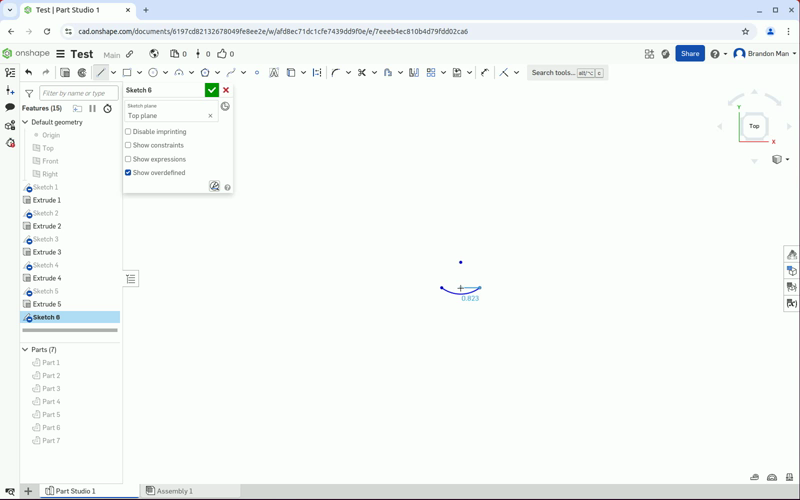
scroll(6)
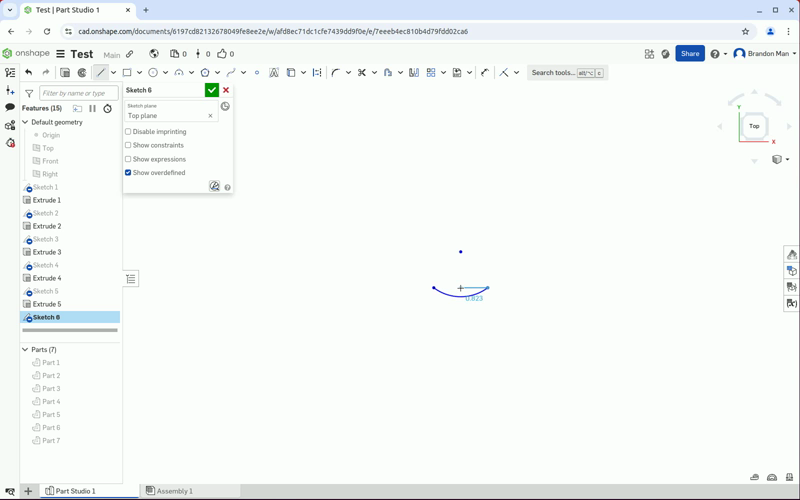
scroll(6)
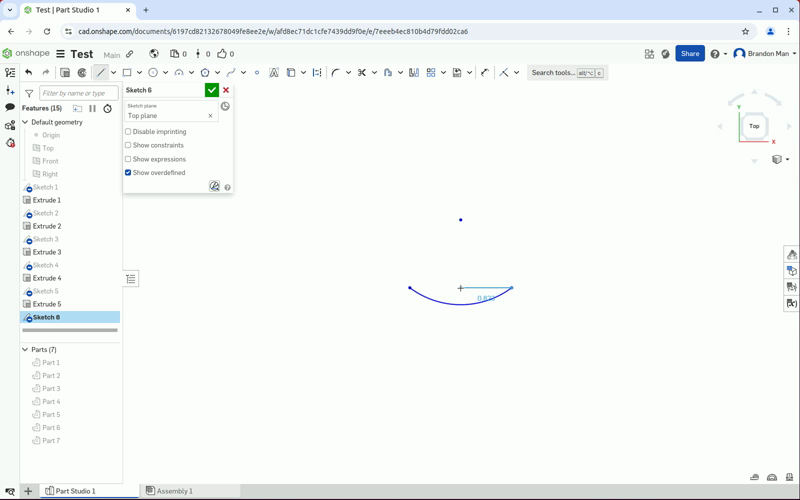
click(460, 287)
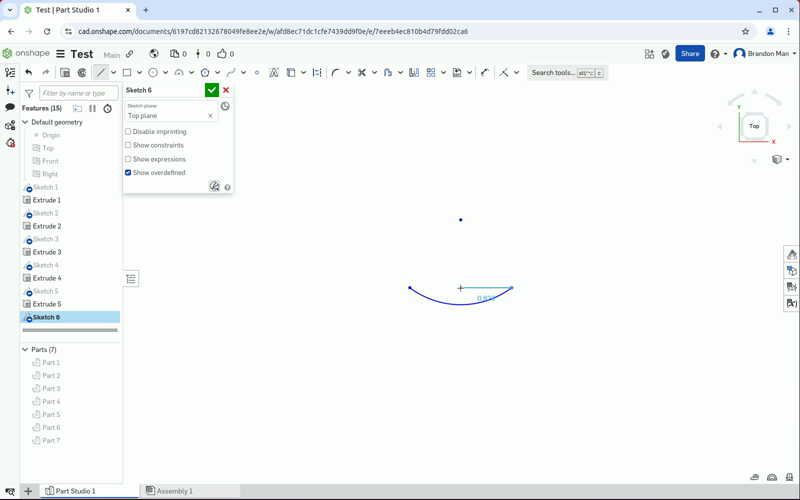
scroll(-6)
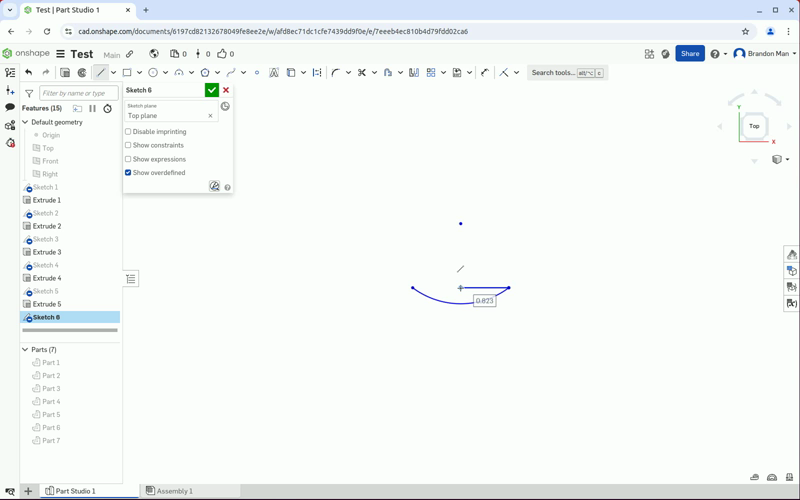
scroll(-6)
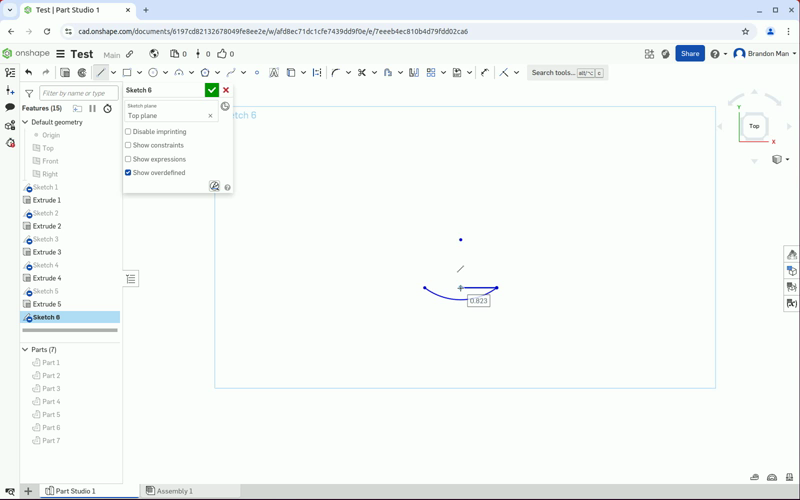
scroll(-6)
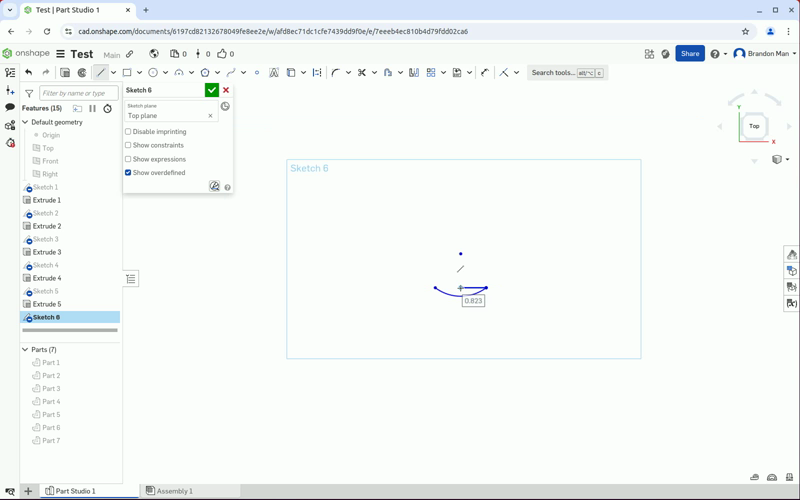
scroll(-6)
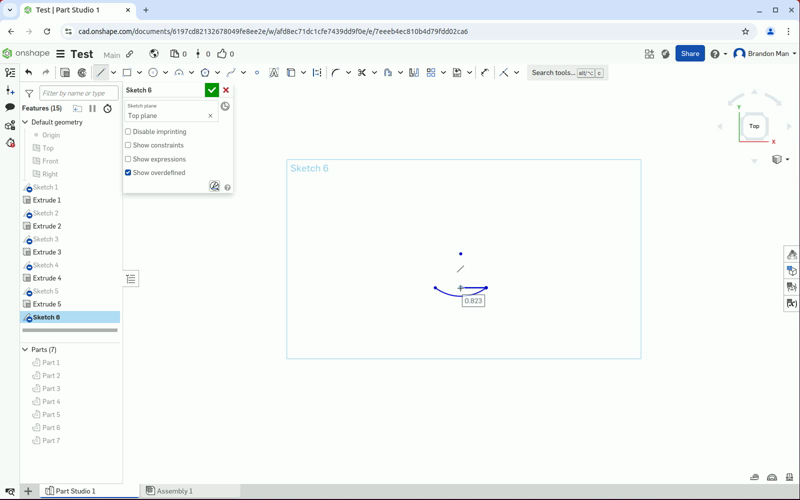
scroll(-6)
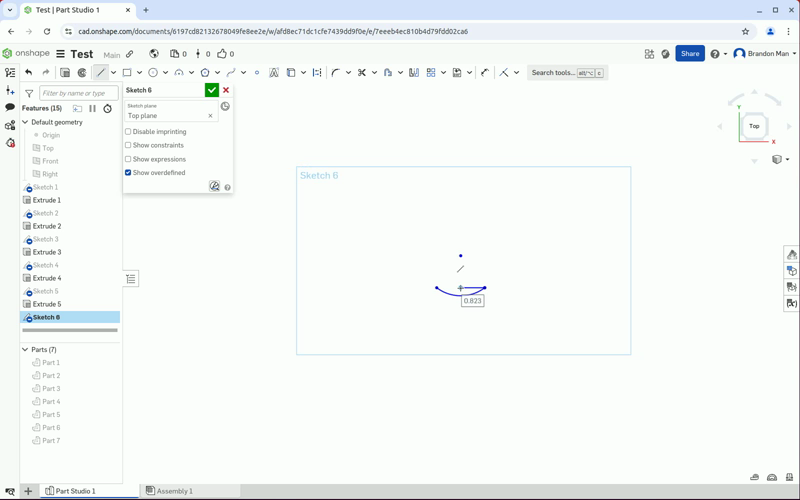
scroll(-6)
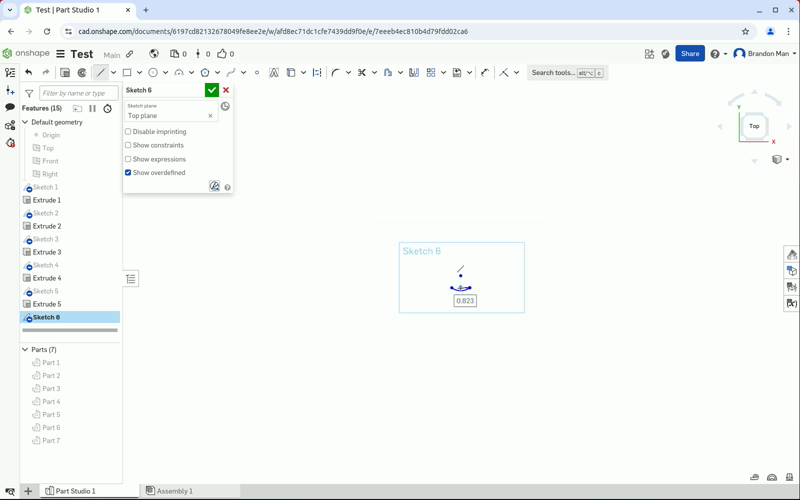
scroll(-6)
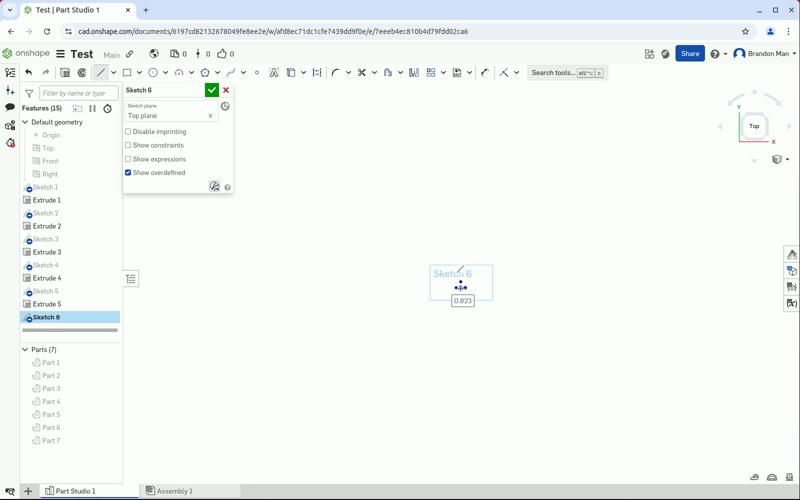
key_up(shift)
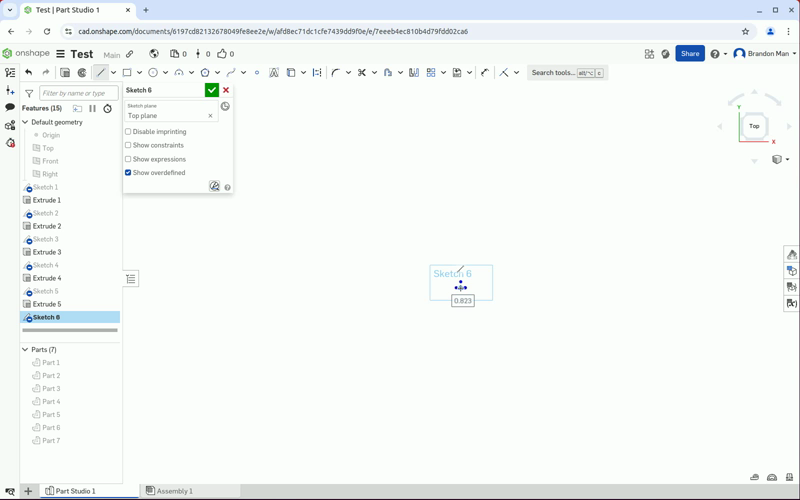
mouse_move(490, 287)
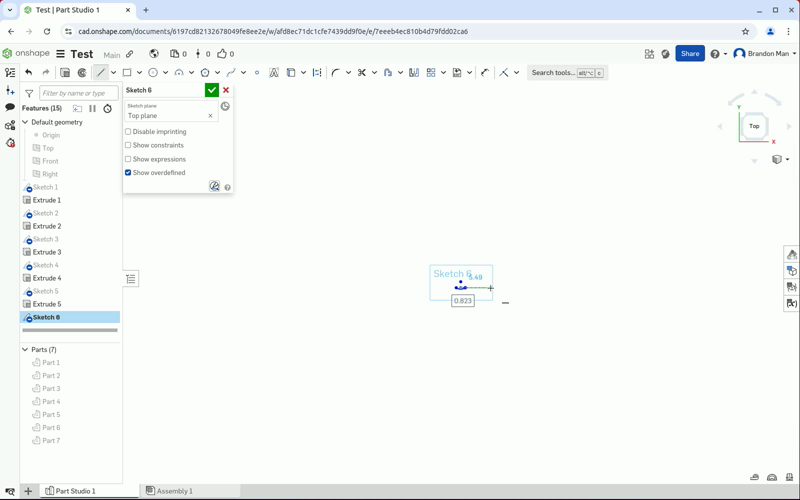
key_down(shift)
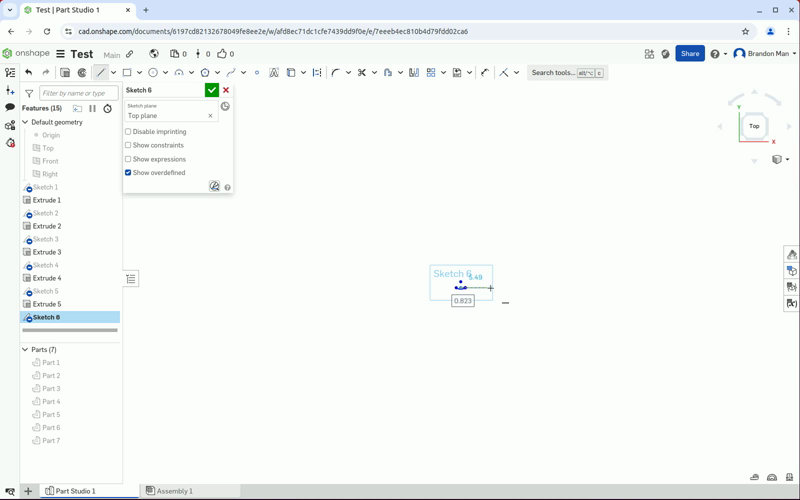
mouse_move(456, 287)
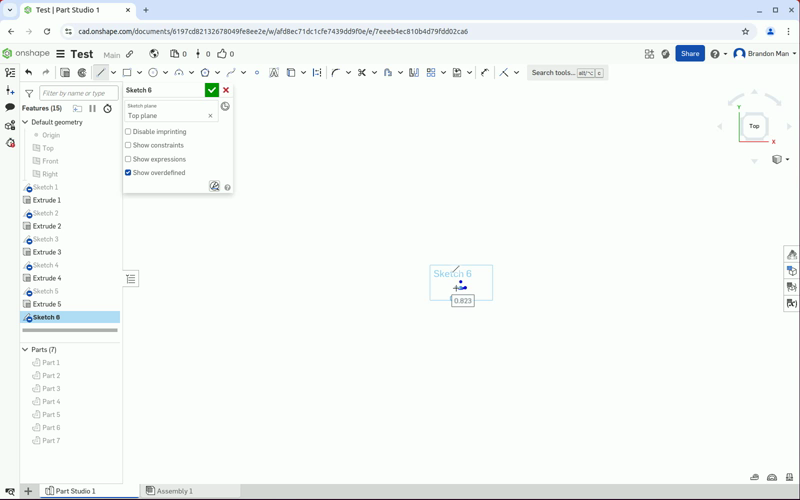
scroll(6)
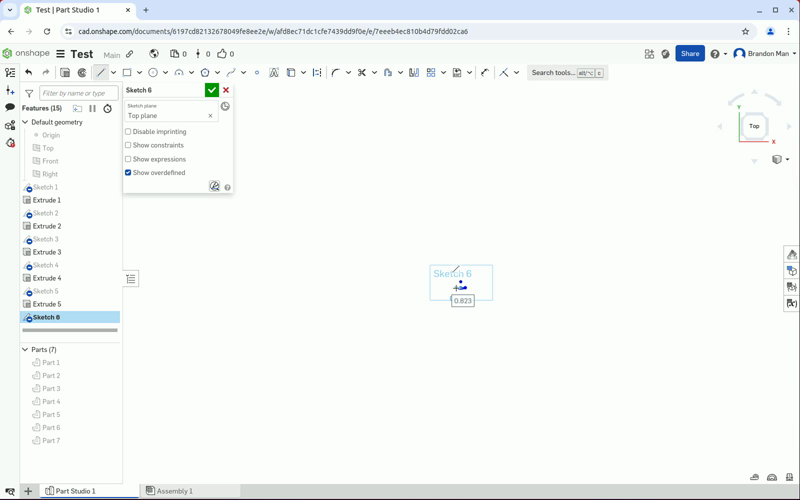
scroll(6)
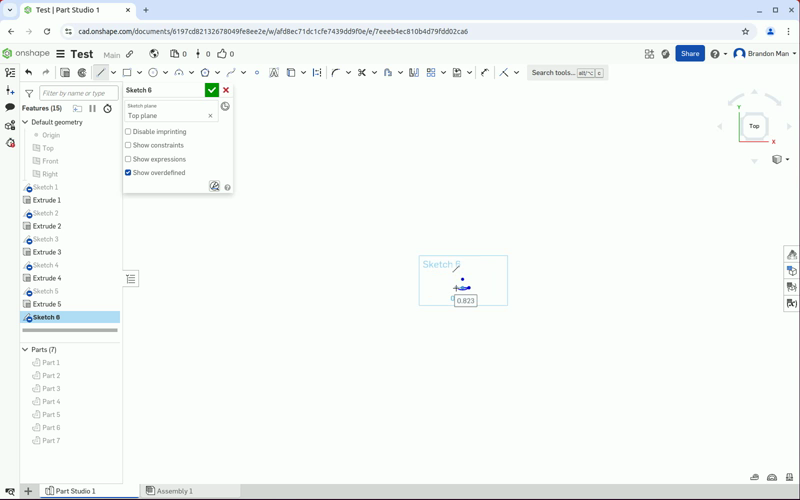
scroll(6)
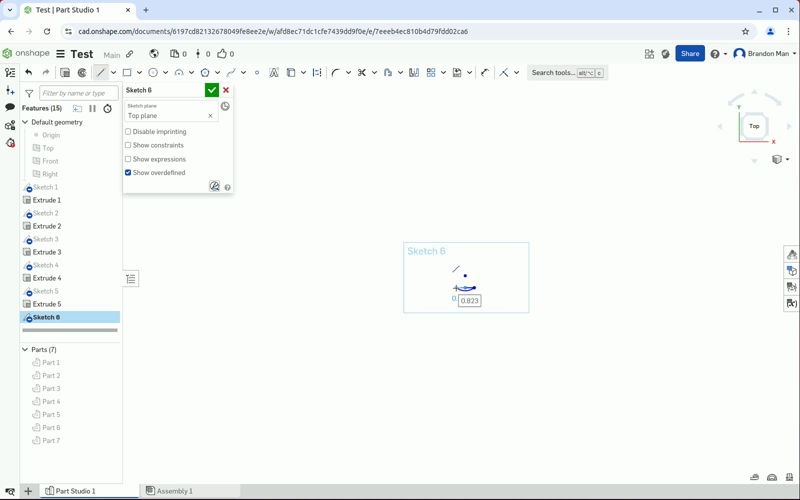
scroll(6)
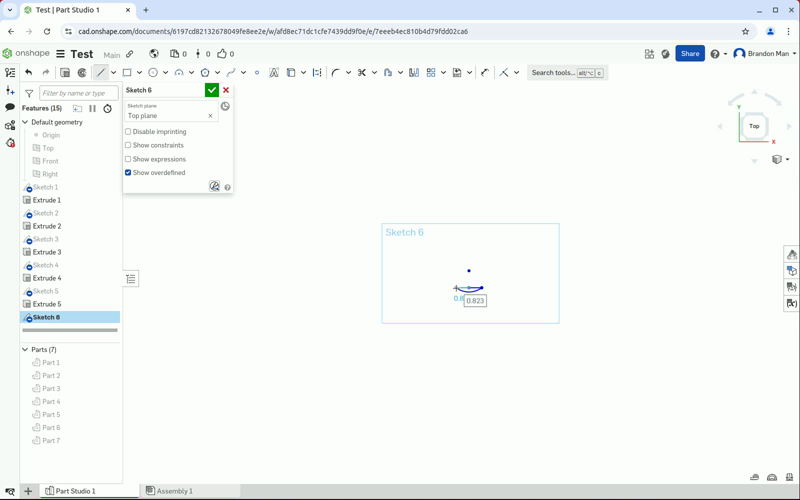
scroll(6)
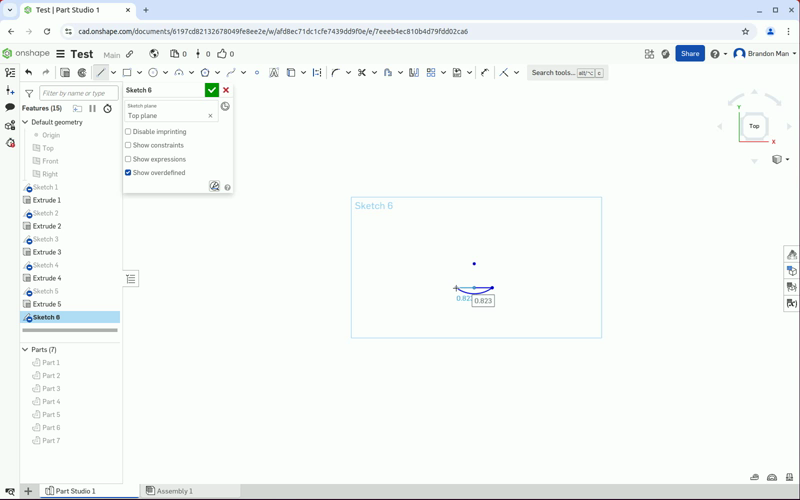
scroll(6)
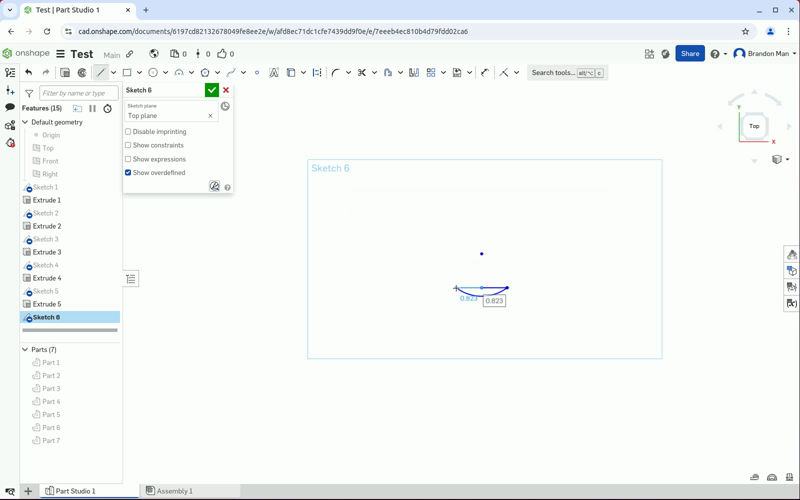
scroll(6)
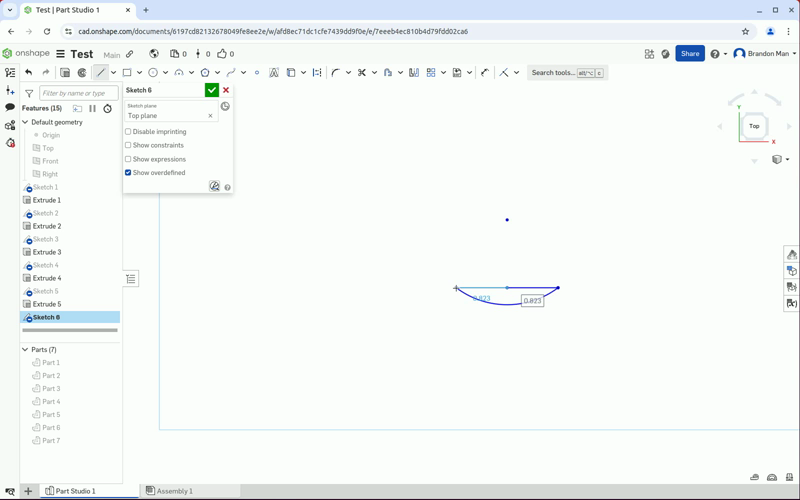
key_up(shift)
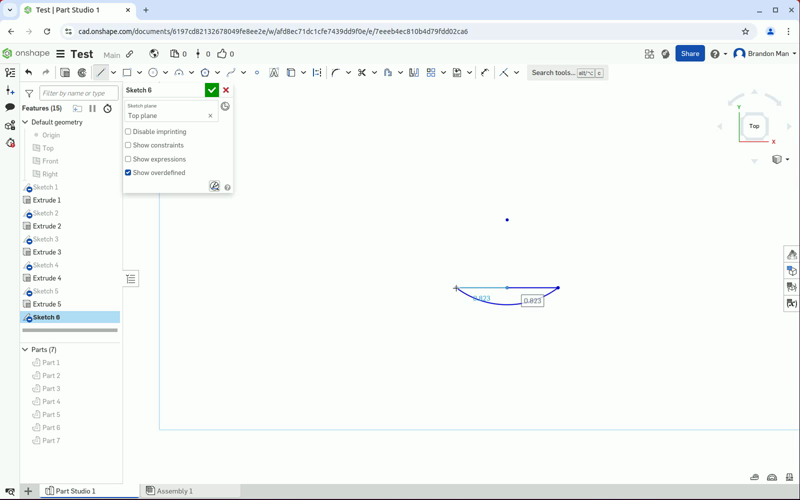
click(456, 287)
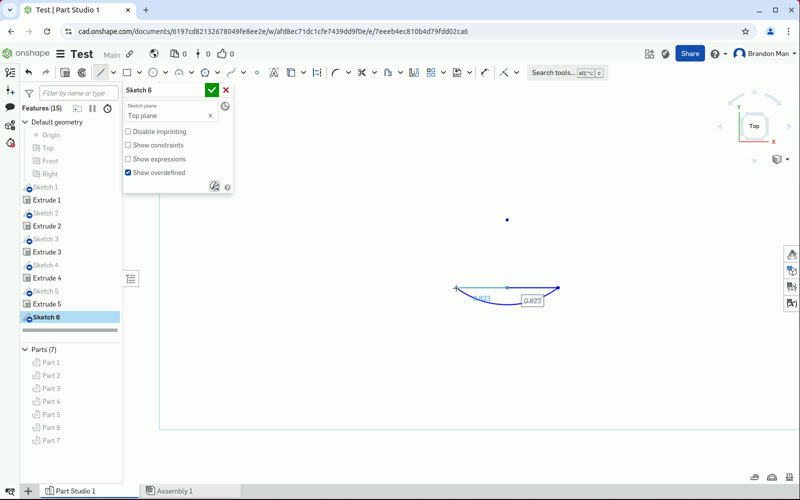
scroll(-6)
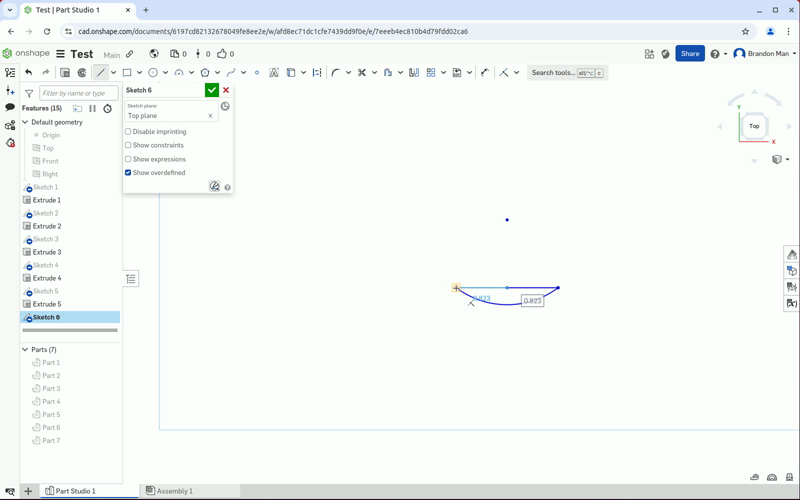
scroll(-6)
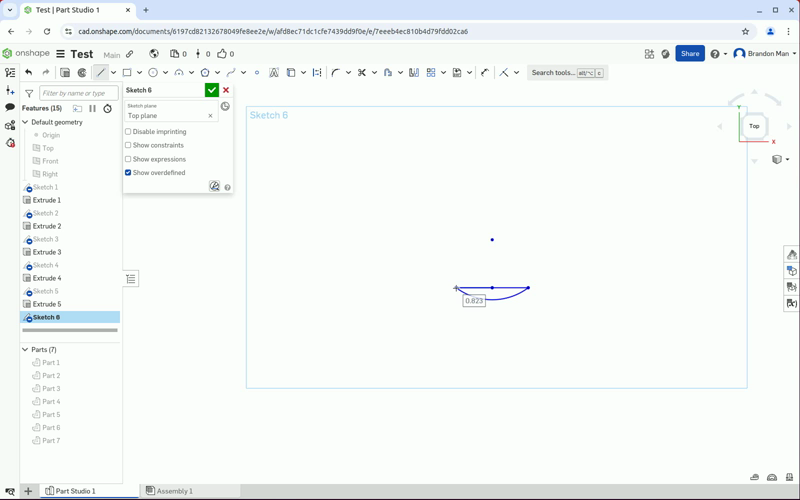
scroll(-6)
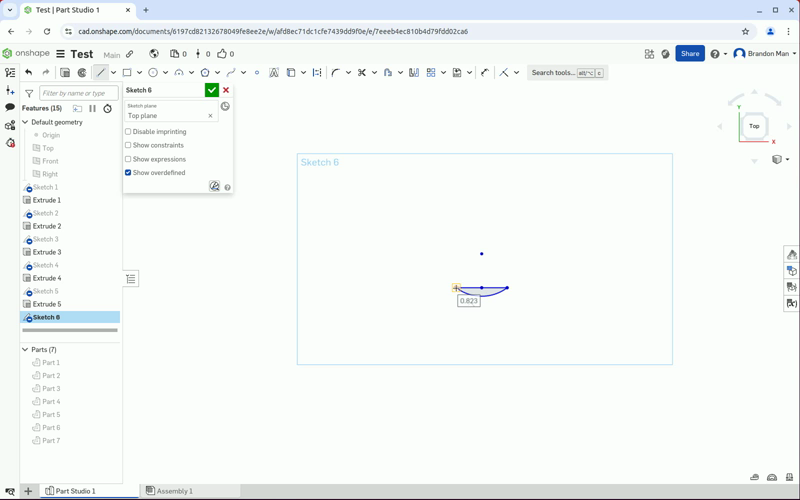
scroll(-6)
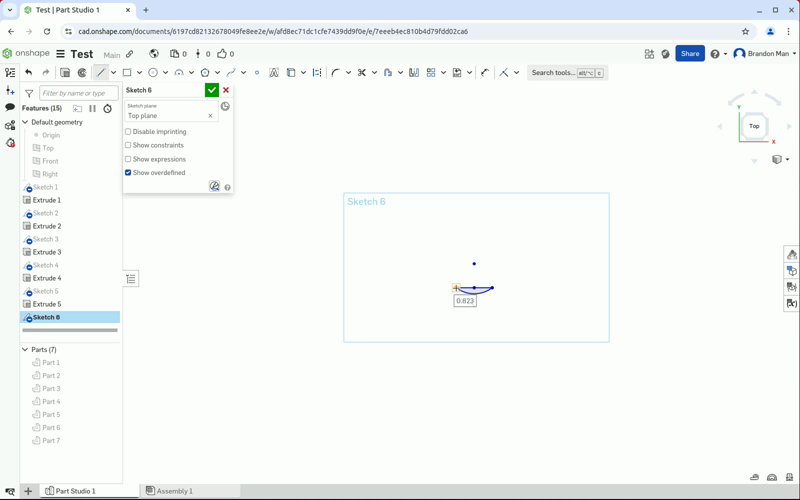
scroll(-6)
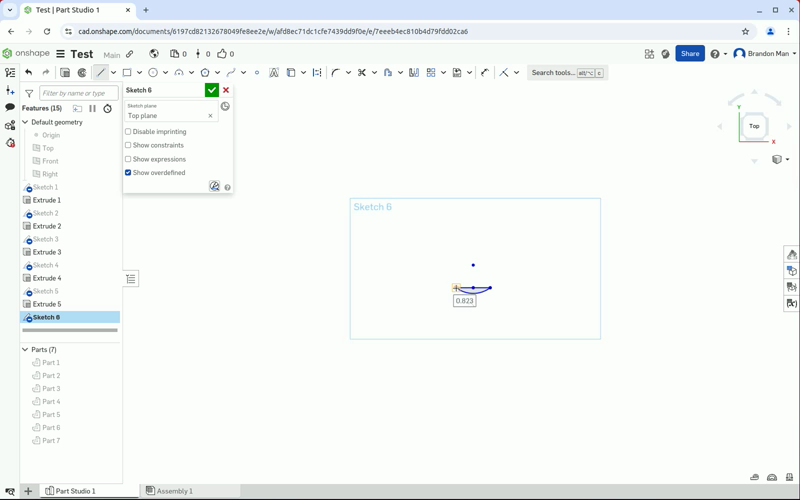
scroll(-6)
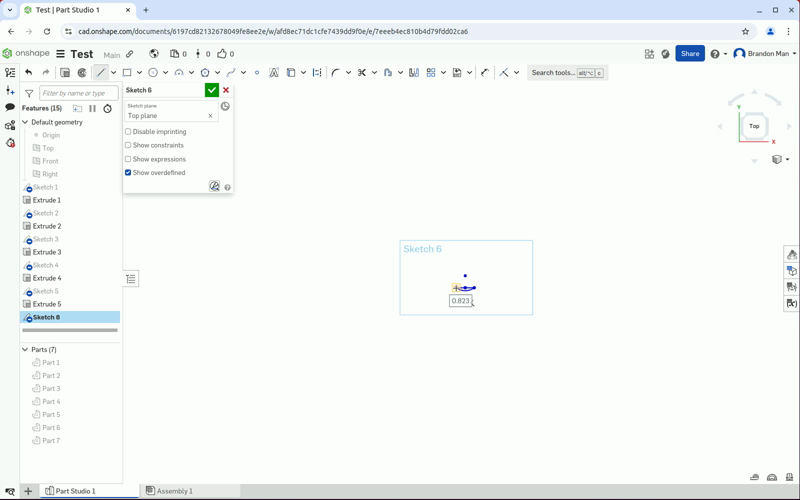
scroll(-6)
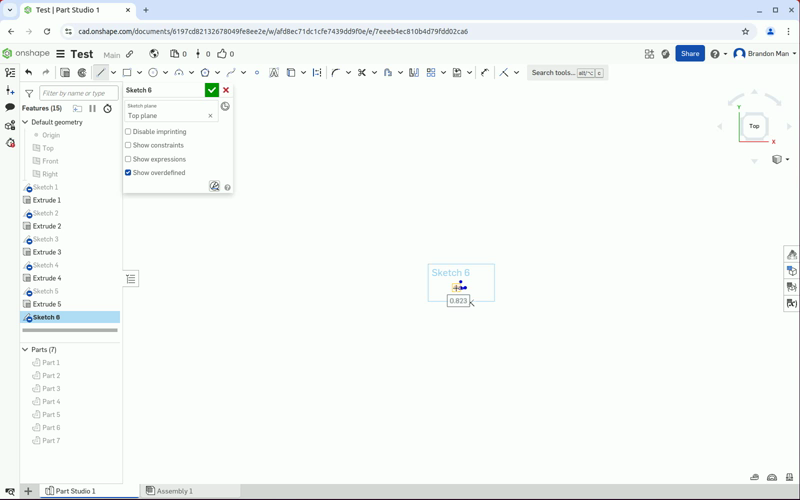
key(esc)
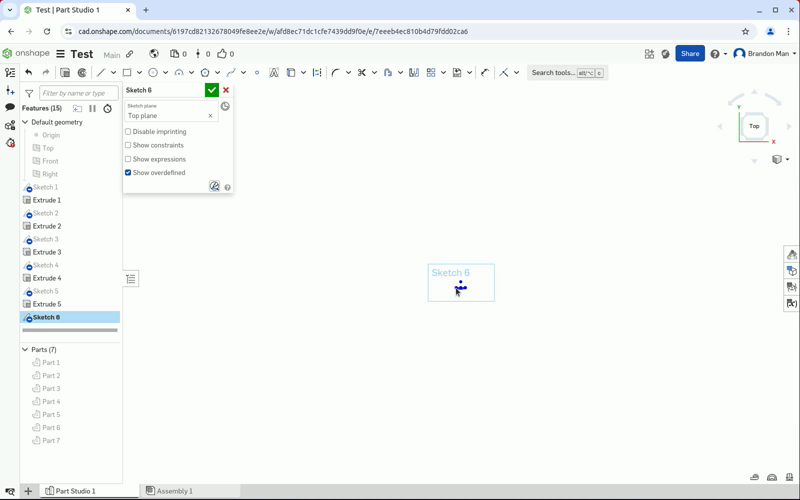
mouse_move(463, 288)
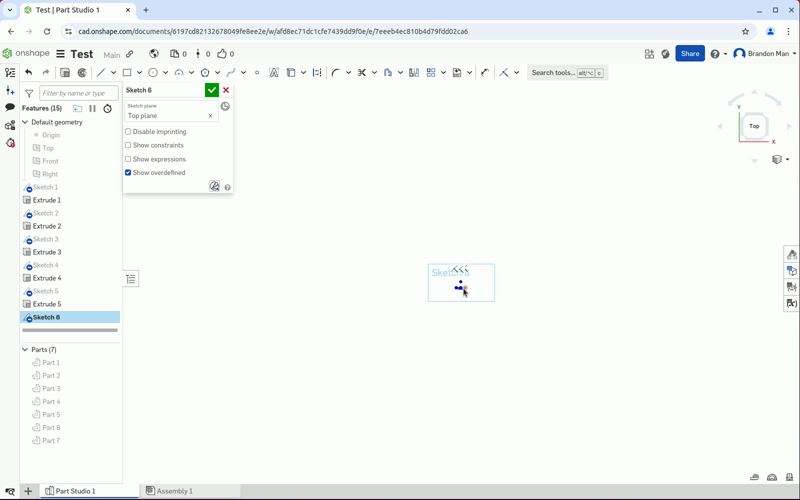
scroll(6)
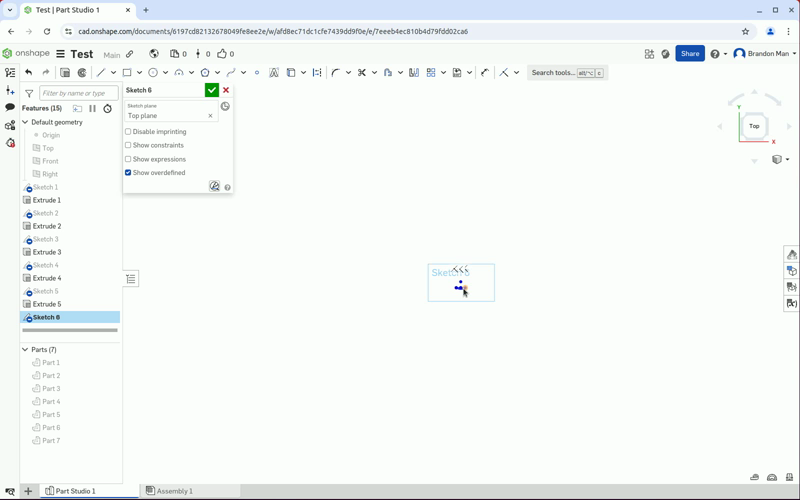
scroll(6)
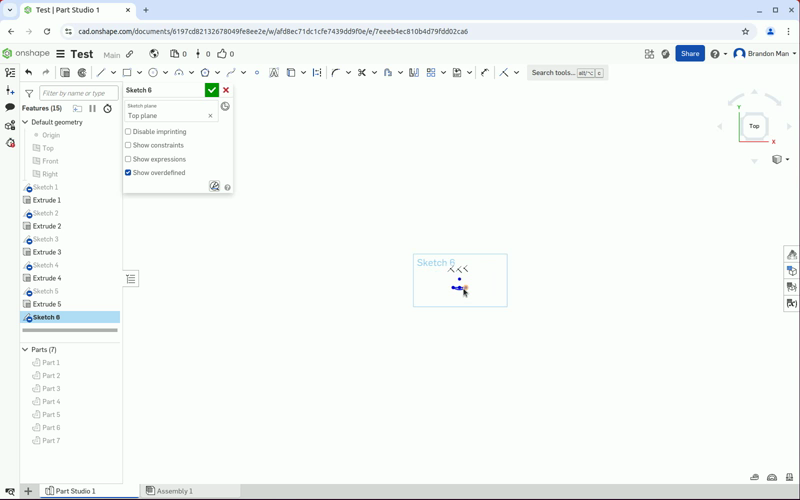
scroll(6)
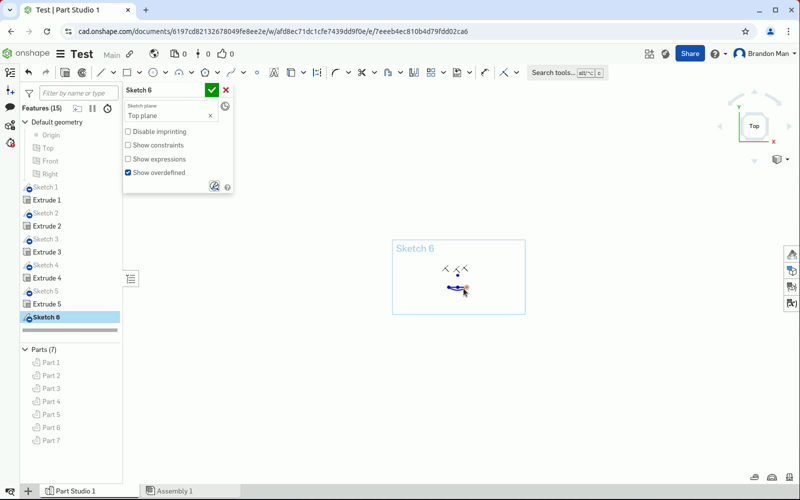
scroll(6)
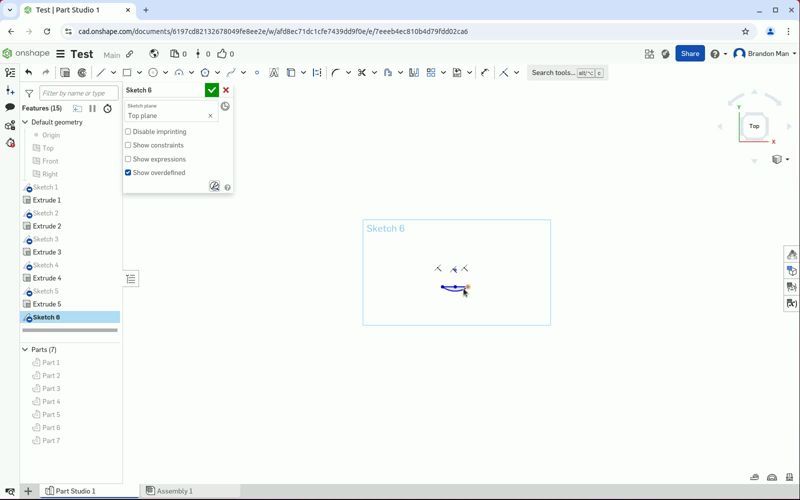
scroll(6)
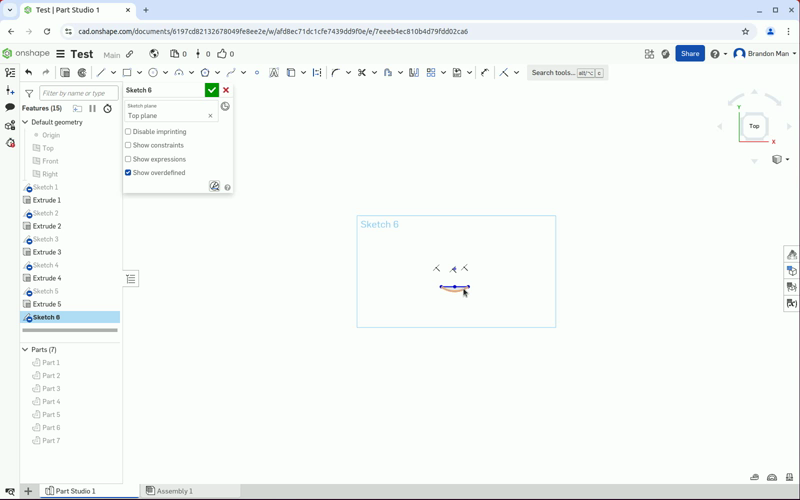
scroll(6)
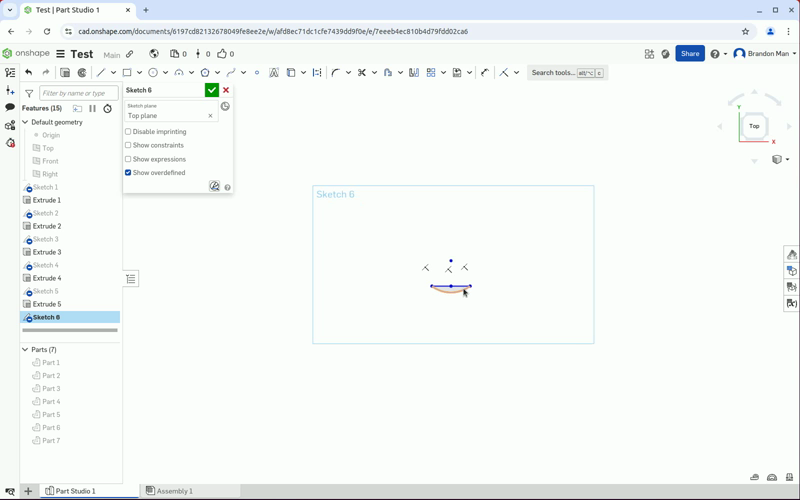
scroll(6)
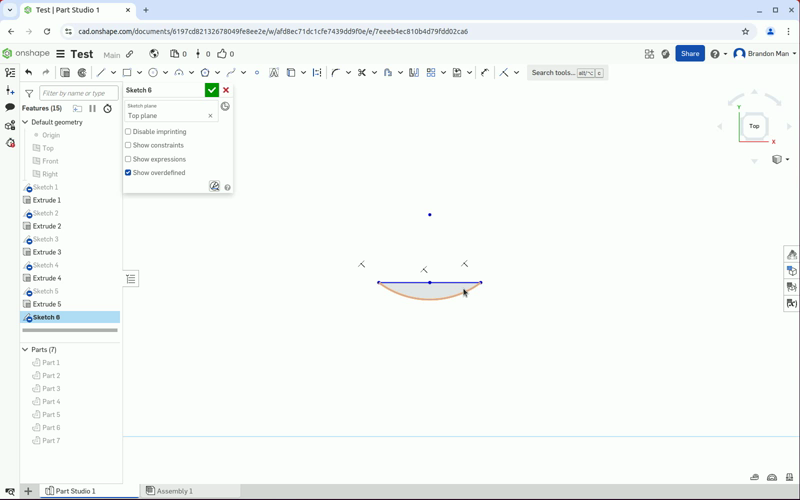
click(463, 288)
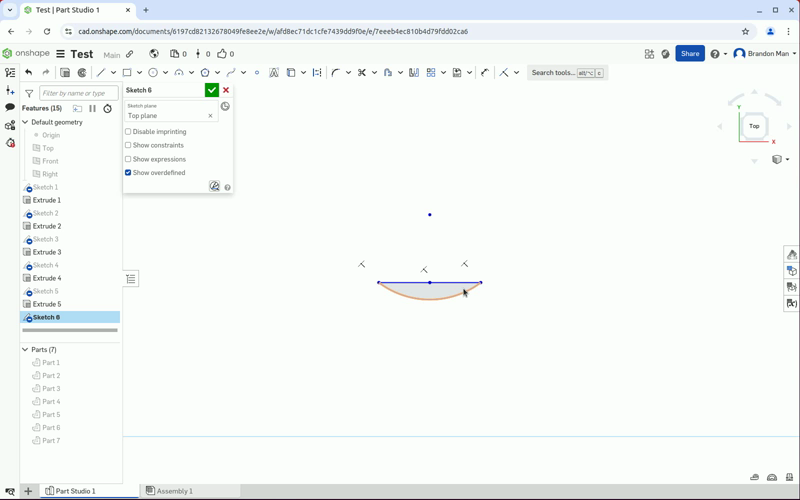
scroll(-6)
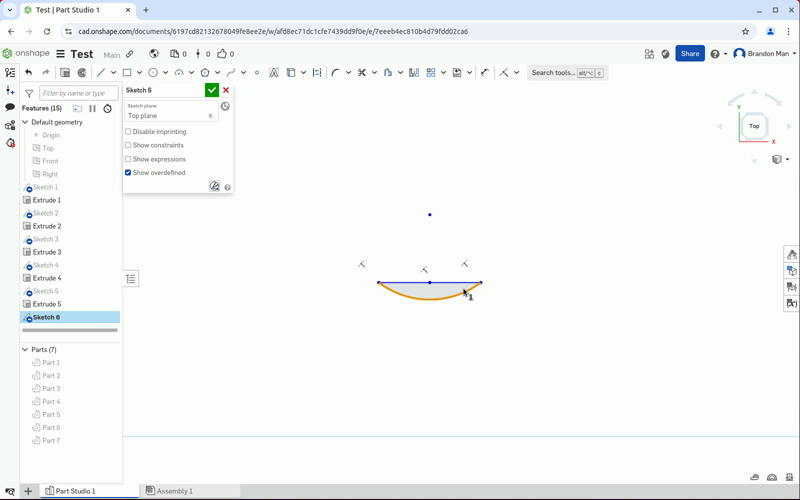
scroll(-6)
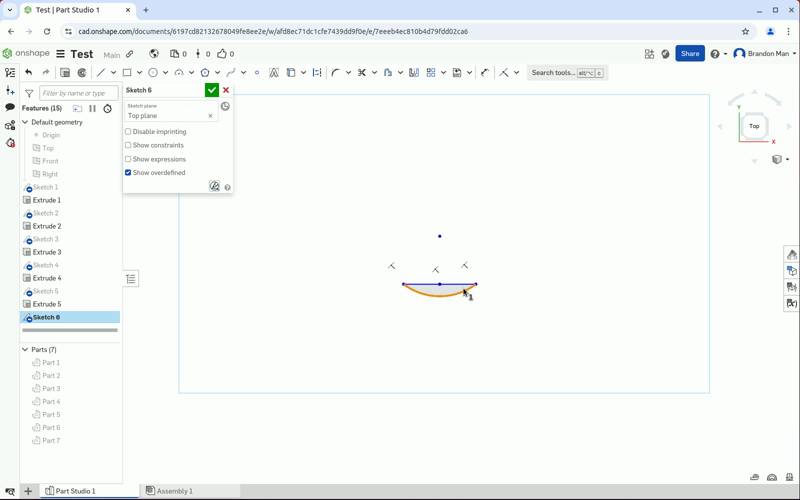
scroll(-6)
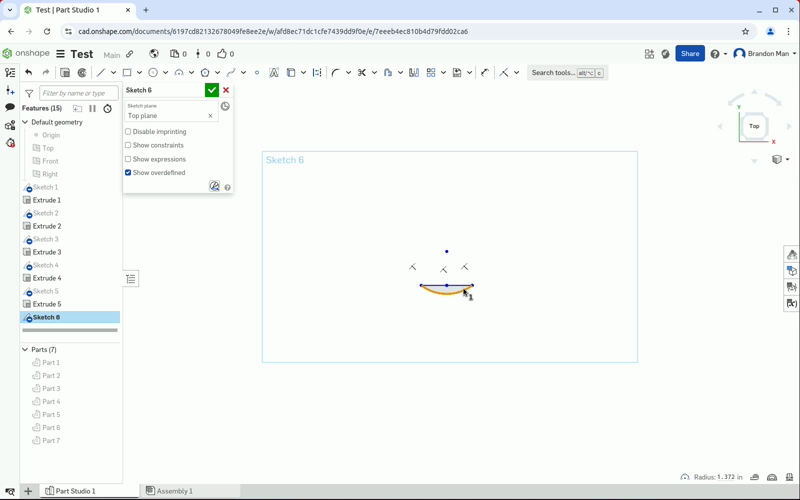
scroll(-6)
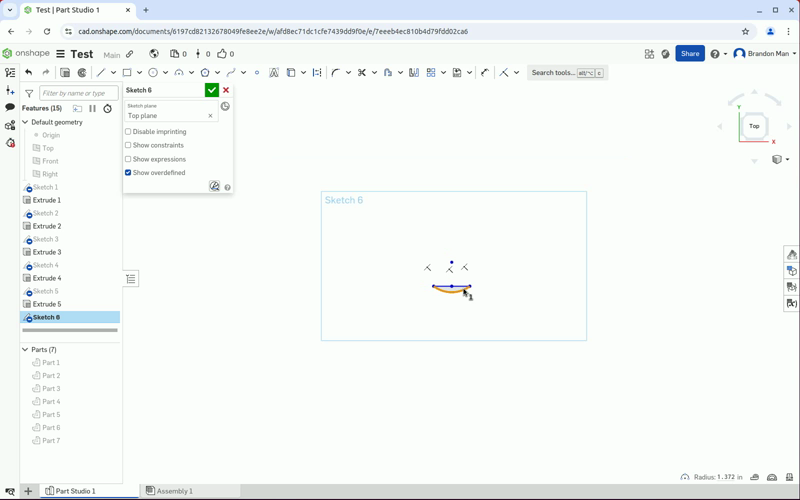
scroll(-6)
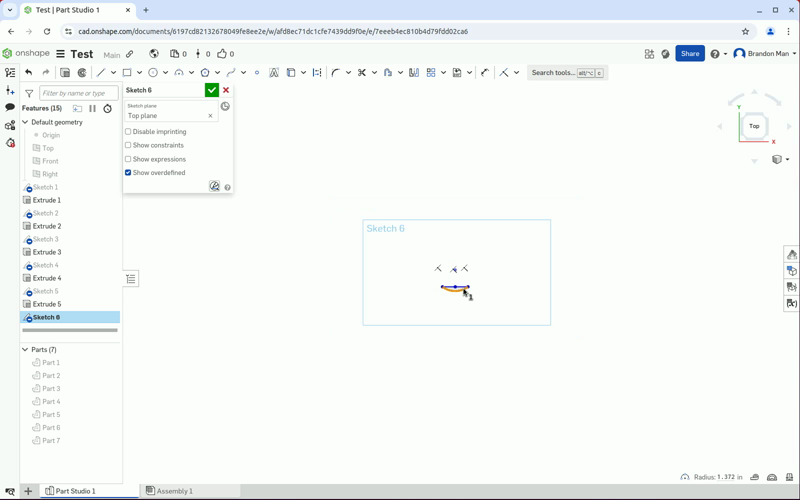
scroll(-6)
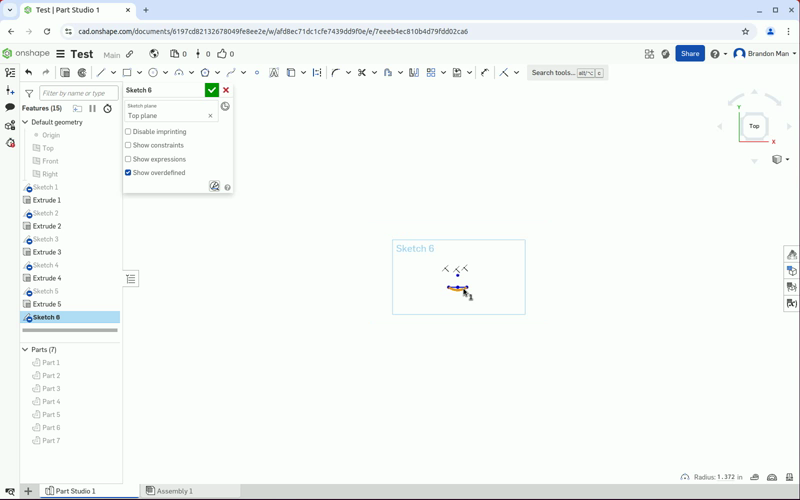
scroll(-6)
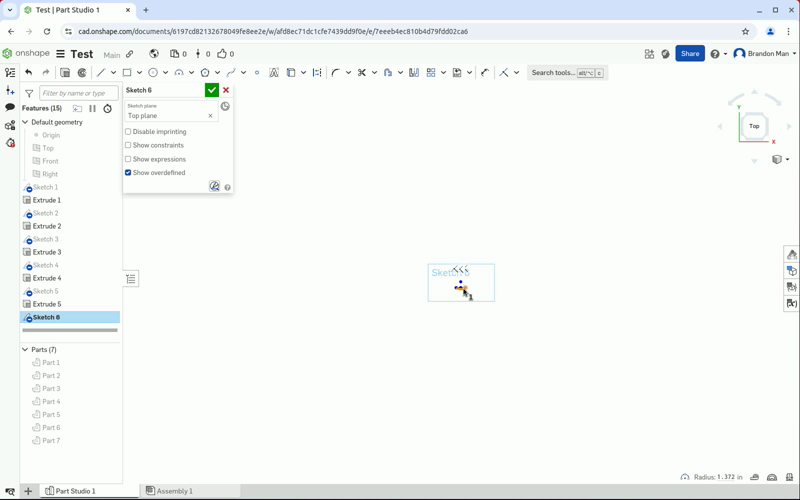
mouse_move(73, 352)
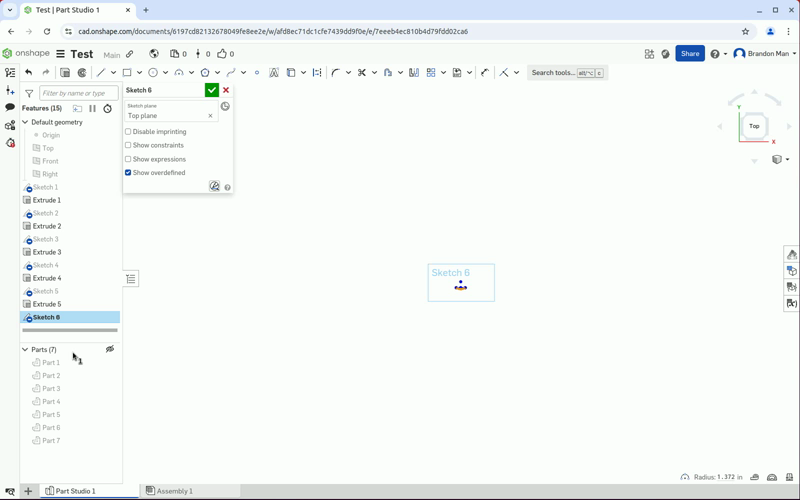
key(shift+y)
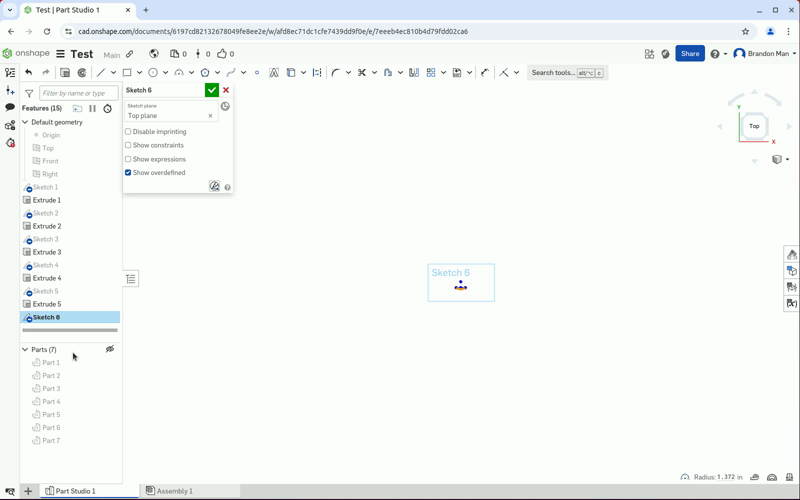
key(shift+e)
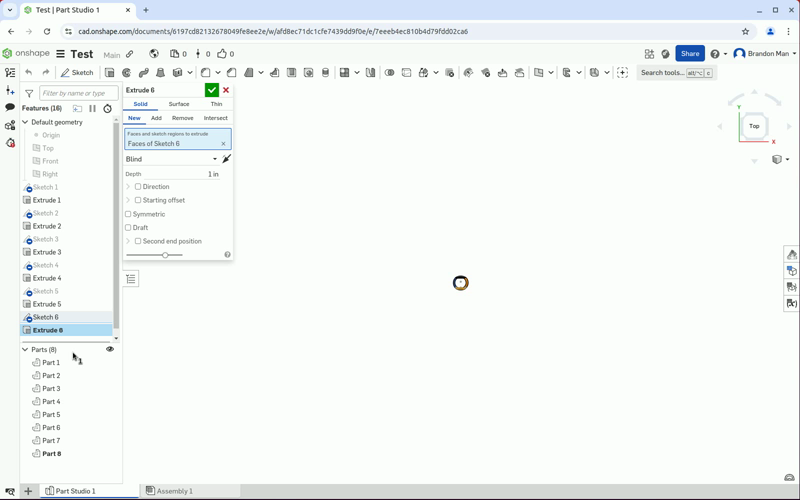
mouse_move(143, 106)
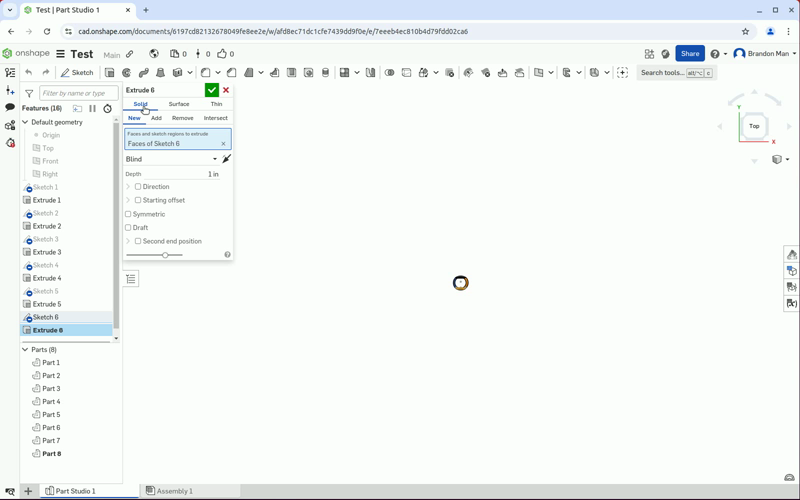
click(143, 106)
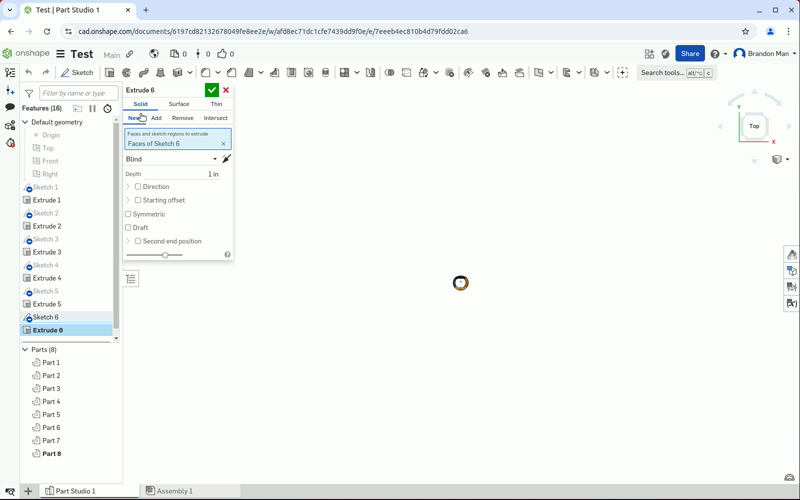
mouse_move(137, 120)
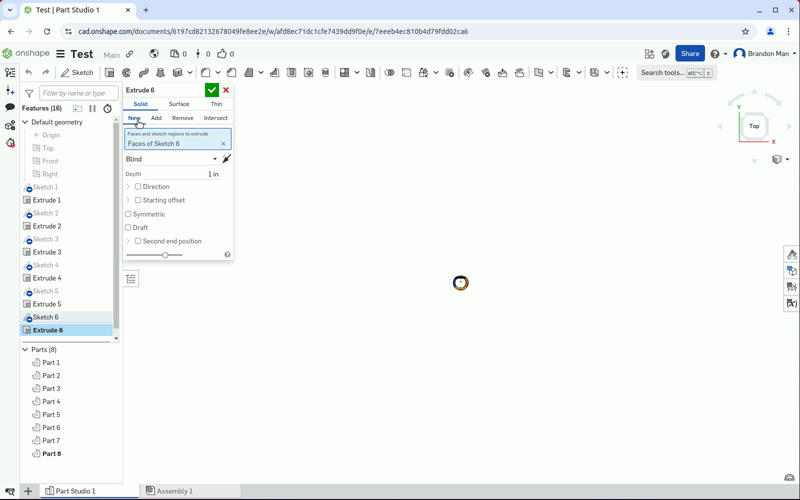
click(137, 120)
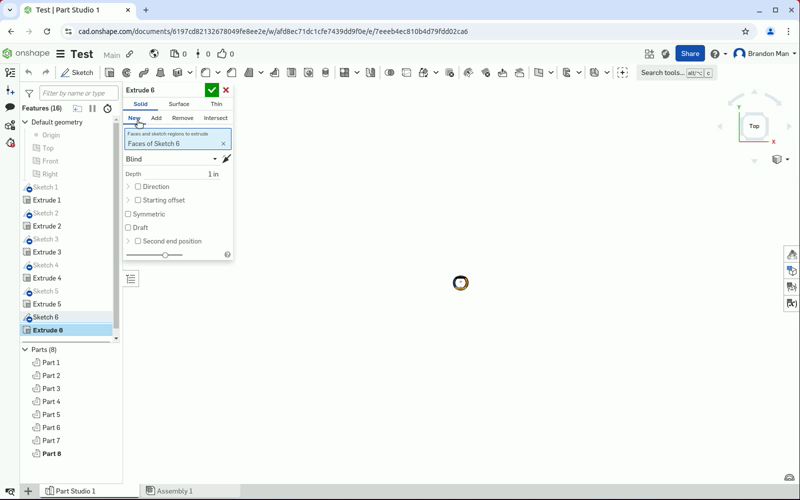
key(tab, 4)
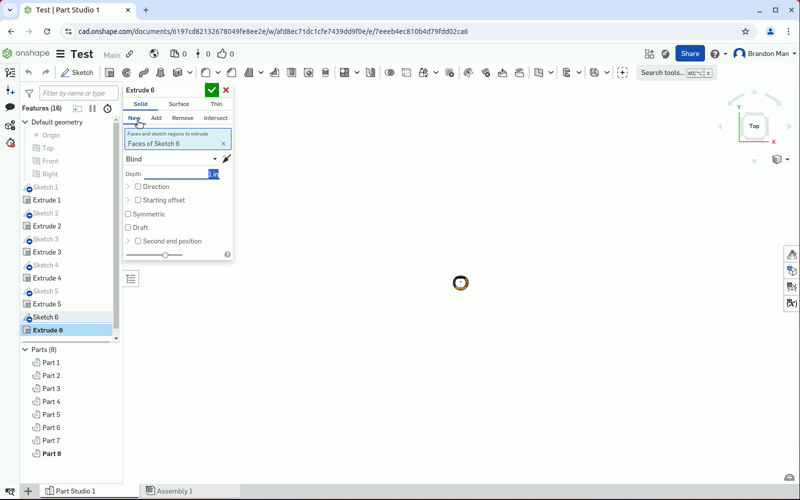
text(-23.108)
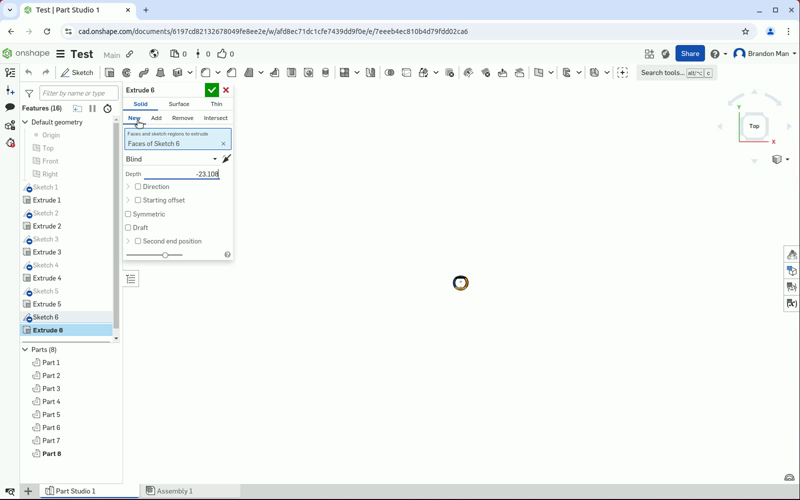
key(enter)
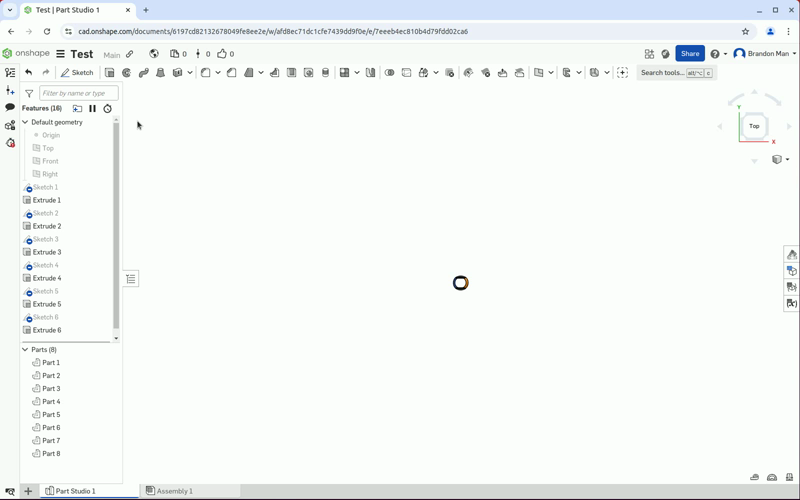
key(shift+h)
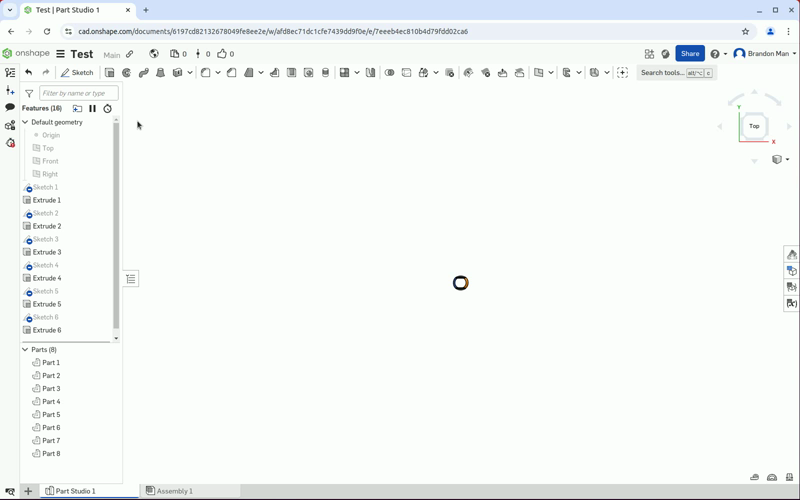
key(shift+h)
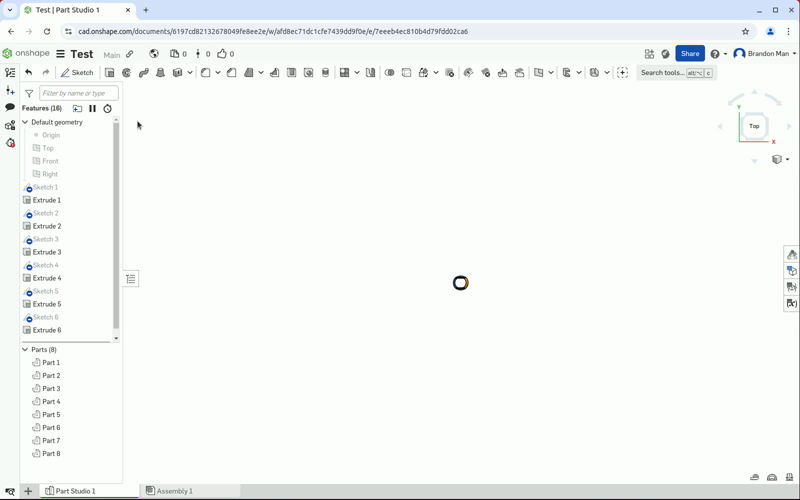
mouse_move(69, 189)
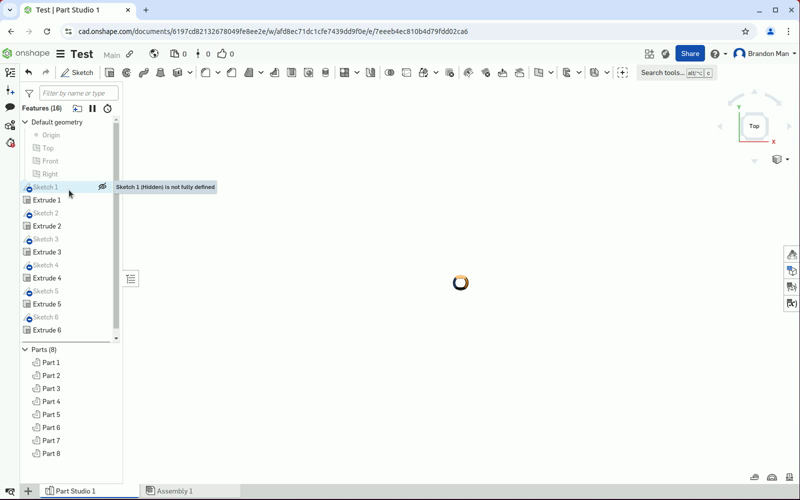
click(69, 189)
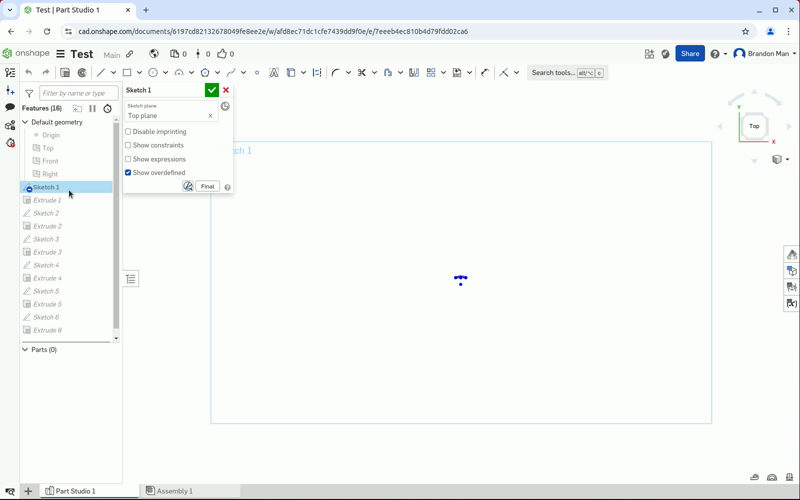
mouse_move(229, 92)
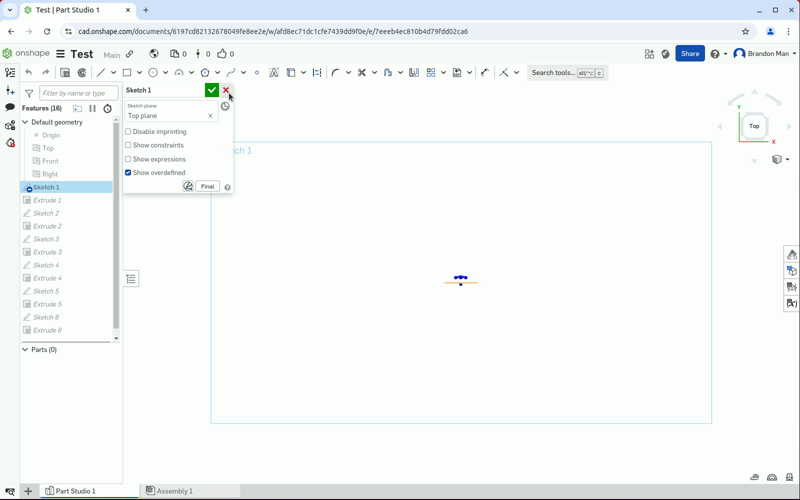
click(229, 92)
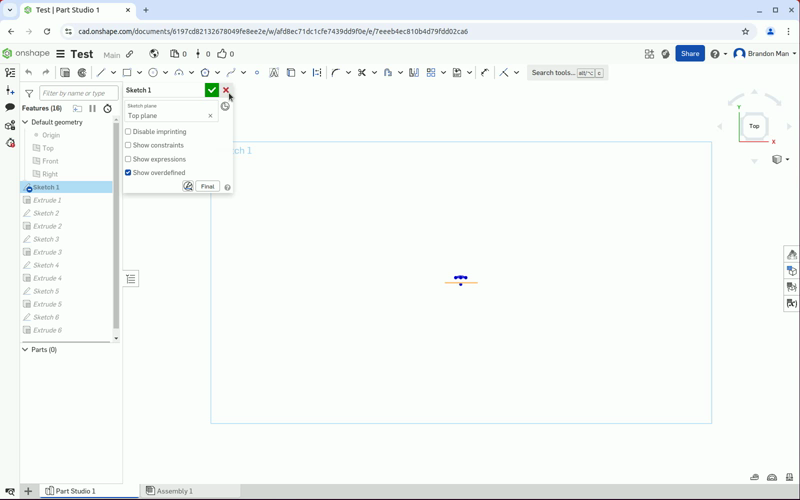
key(shift+s)
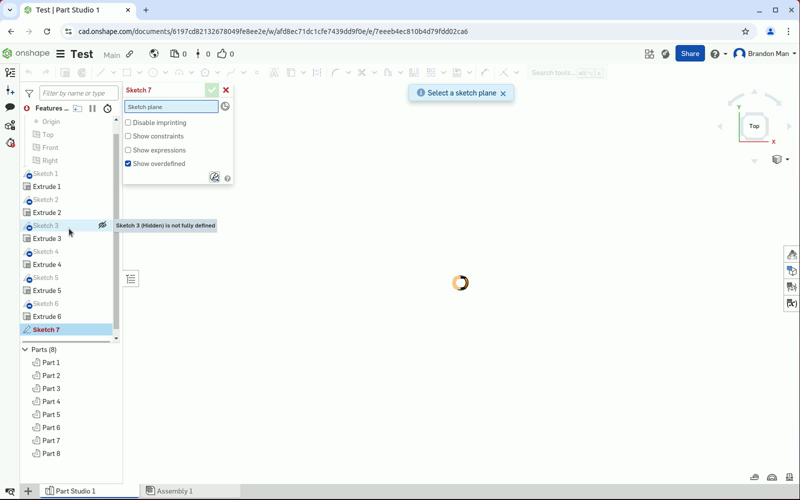
scroll(3)
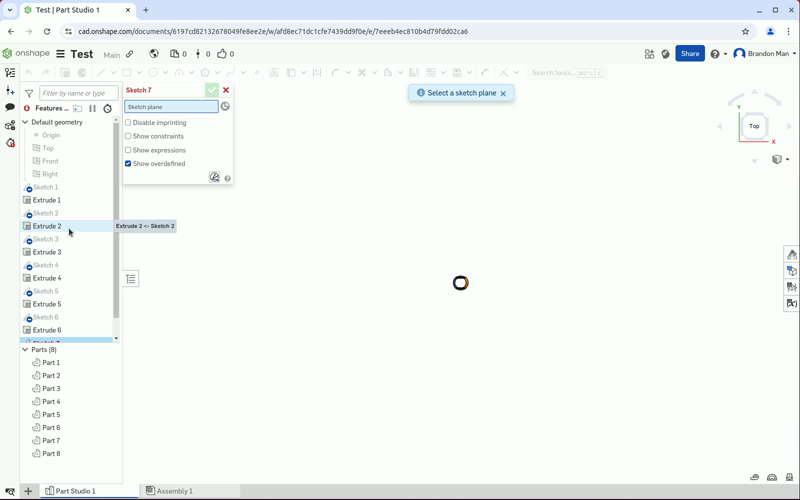
mouse_move(69, 150)
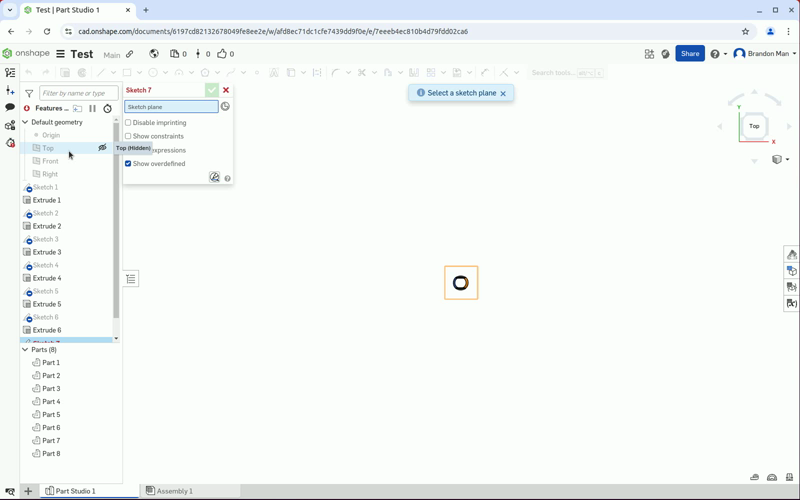
click(69, 150)
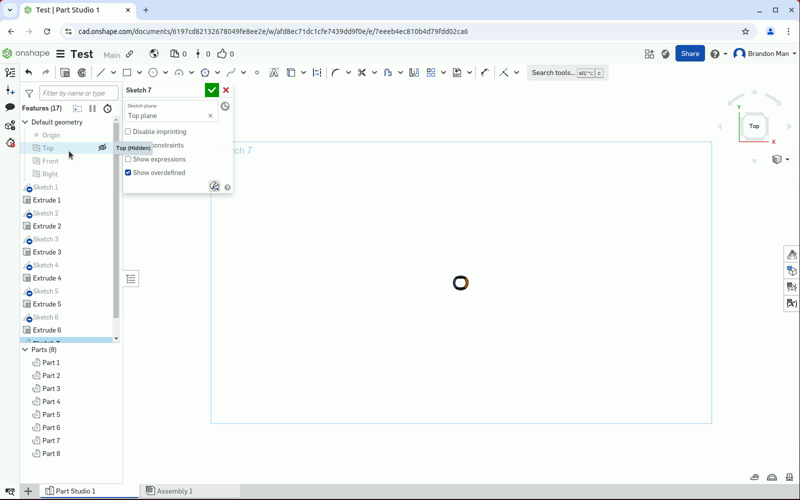
mouse_move(73, 352)
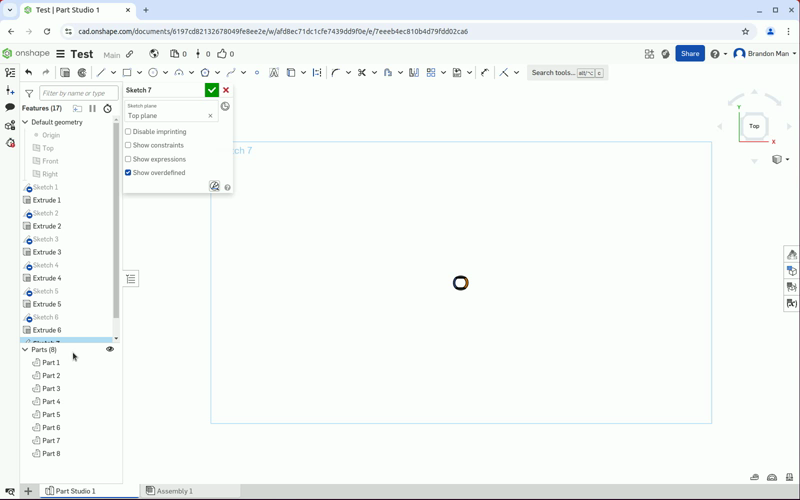
key(y)
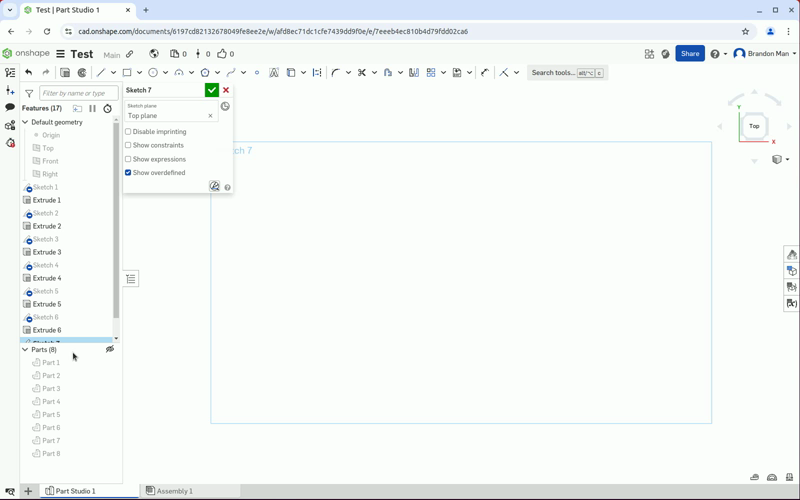
key(c)
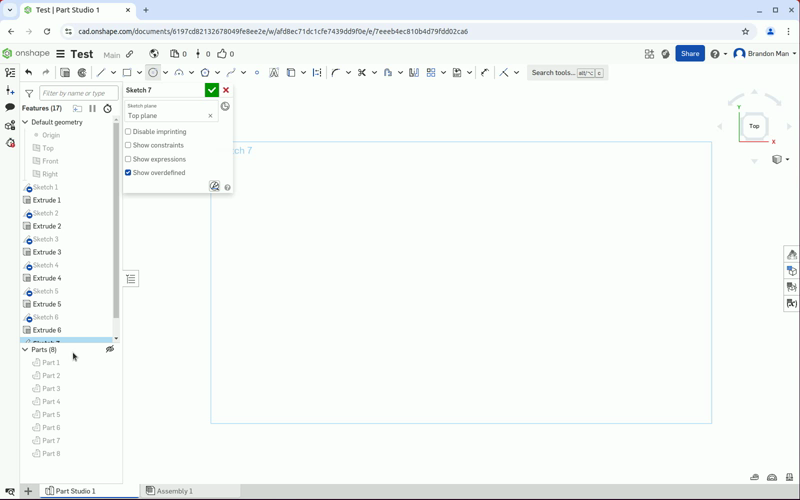
key_down(shift)
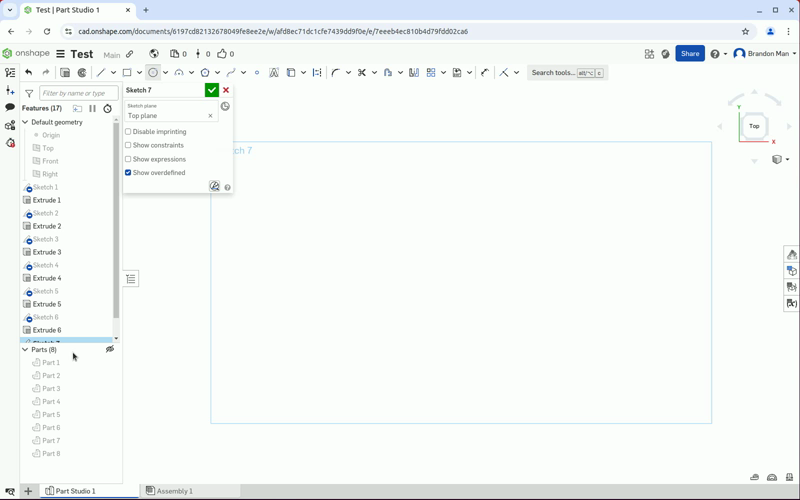
mouse_move(461, 282)
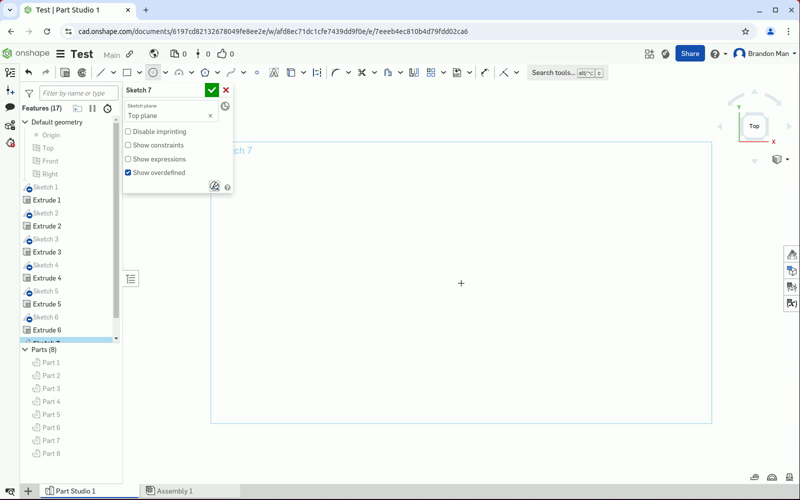
click(461, 282)
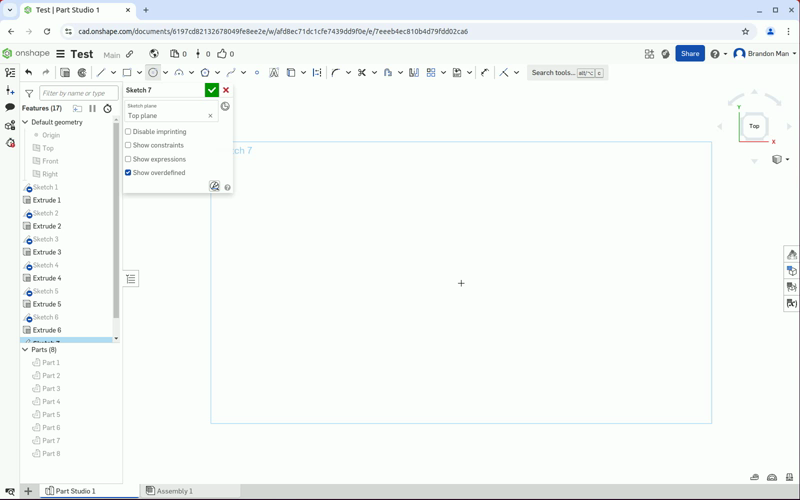
key_up(shift)
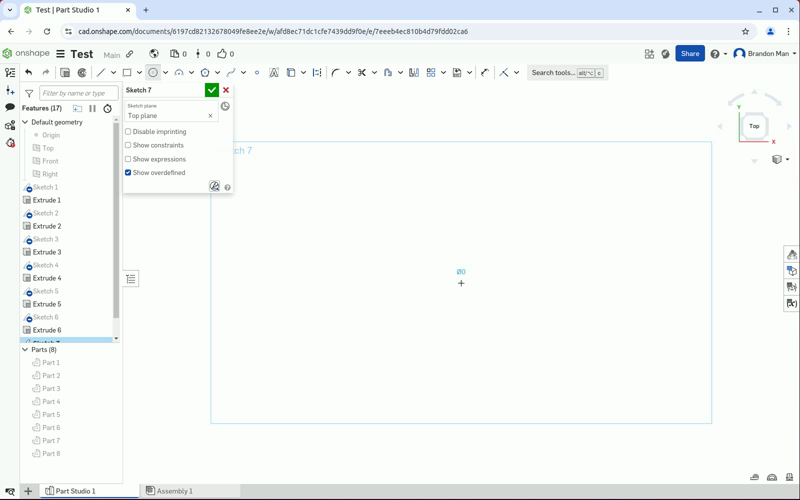
mouse_move(466, 282)
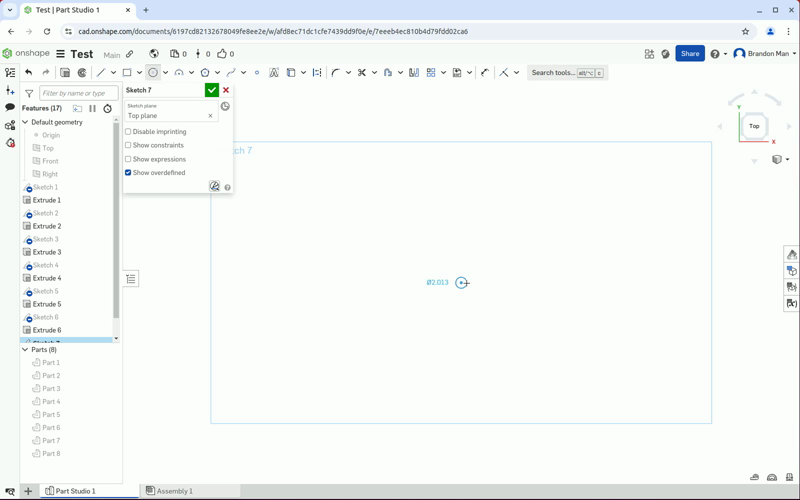
click(466, 282)
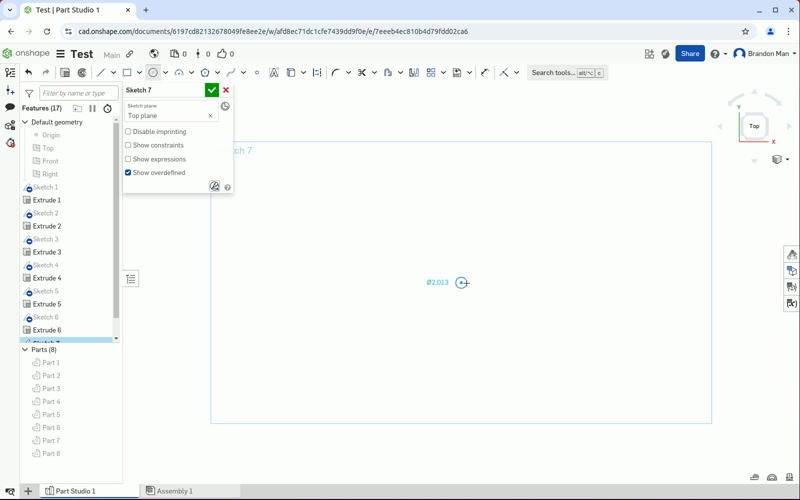
key(esc)
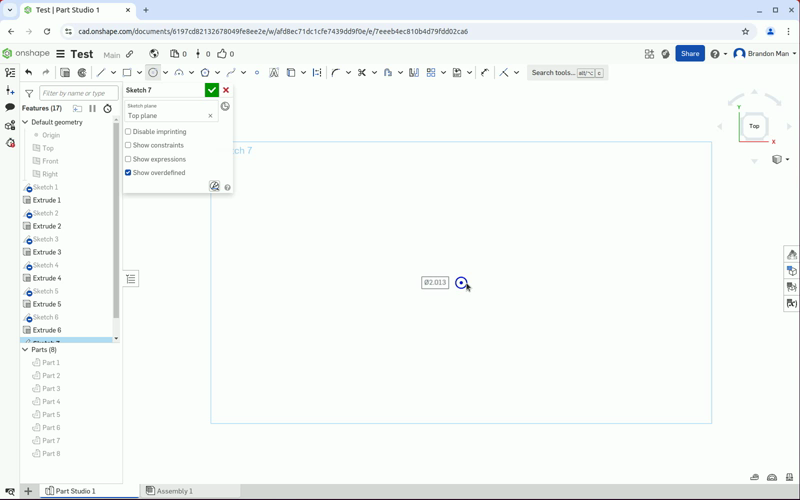
mouse_move(463, 287)
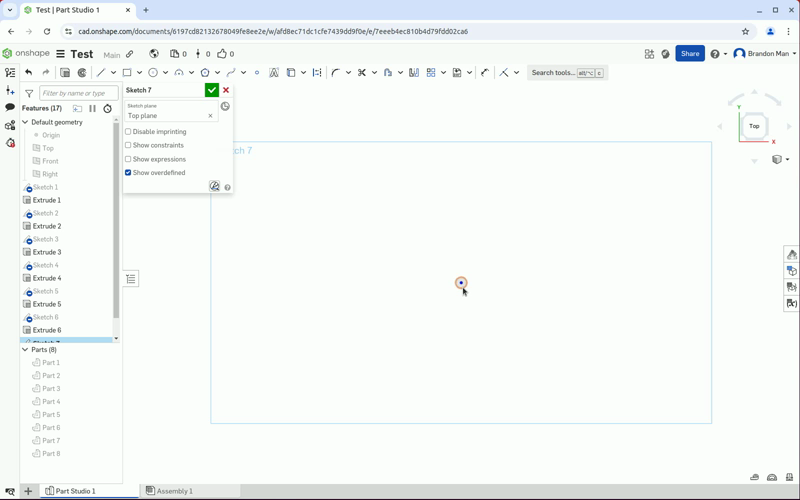
scroll(6)
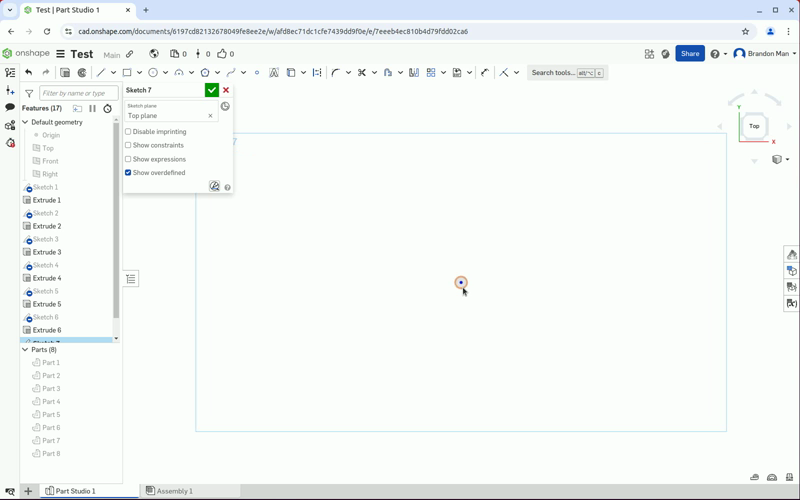
scroll(6)
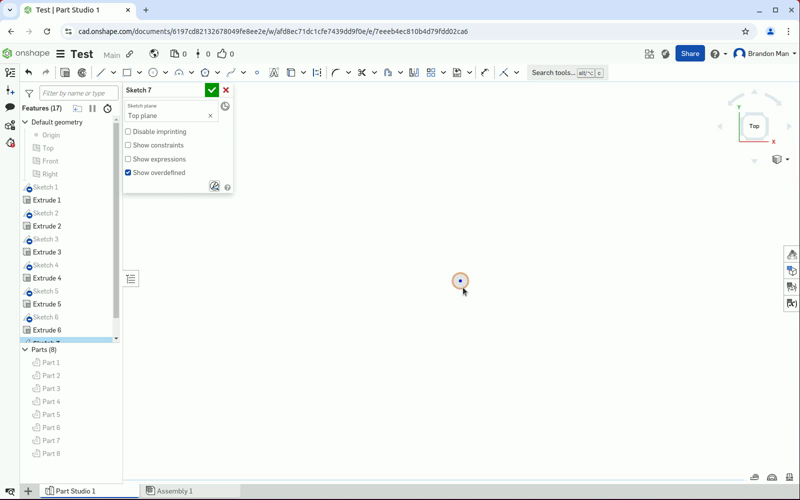
scroll(6)
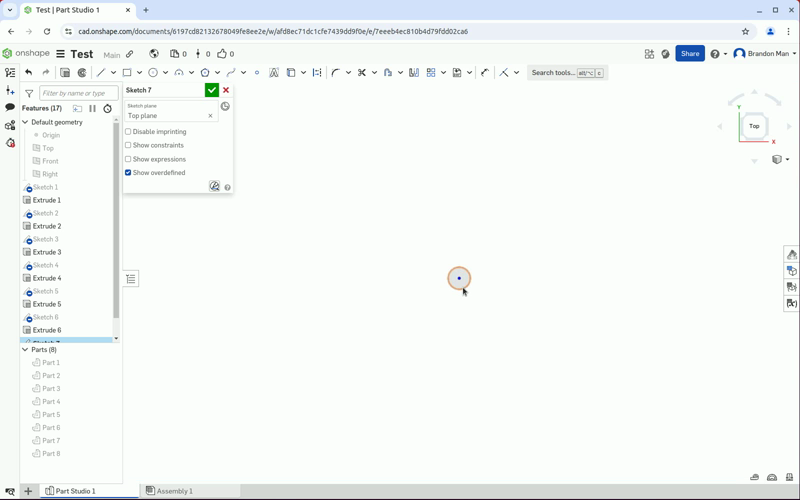
scroll(6)
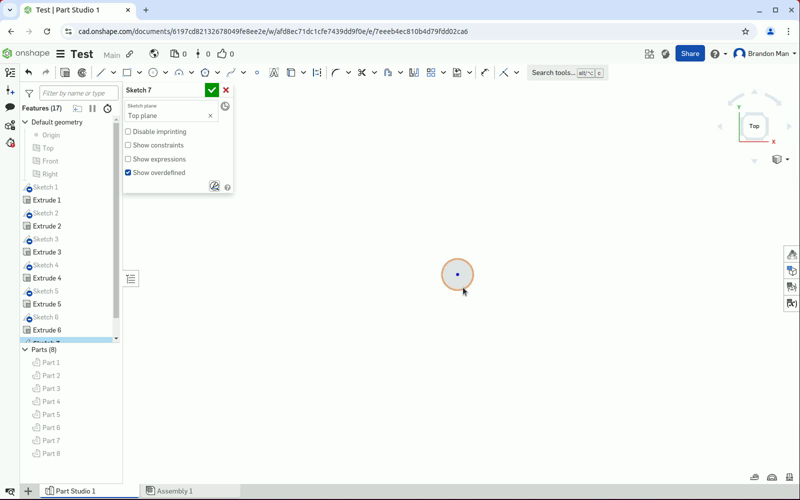
scroll(6)
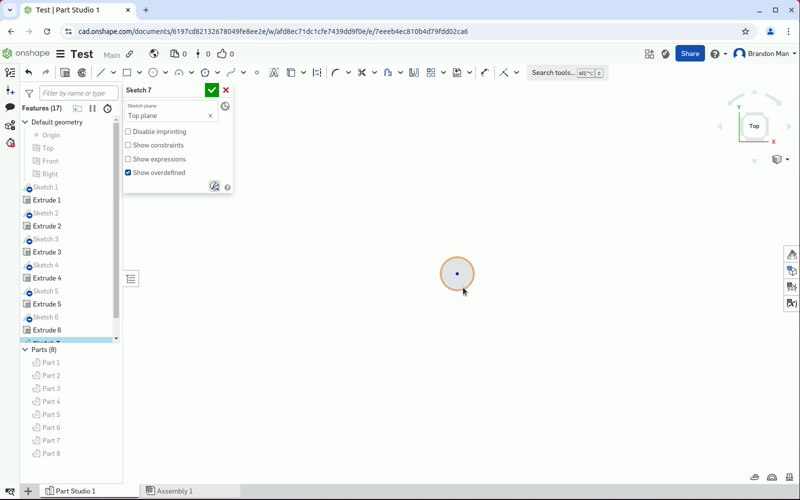
scroll(6)
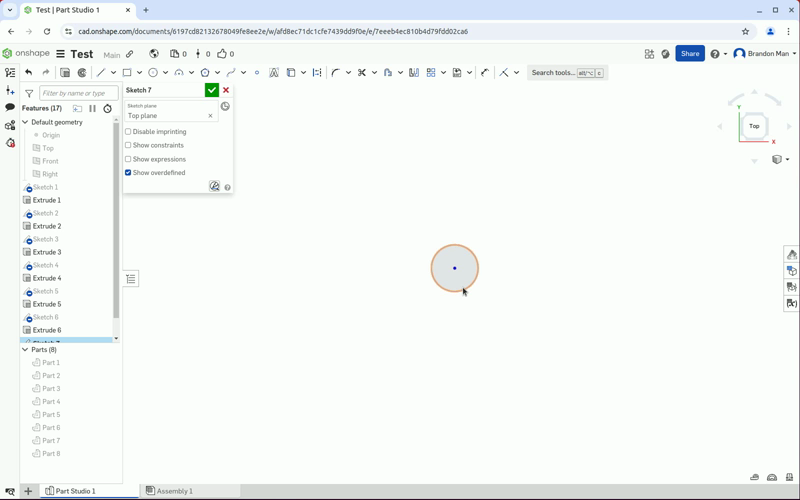
scroll(6)
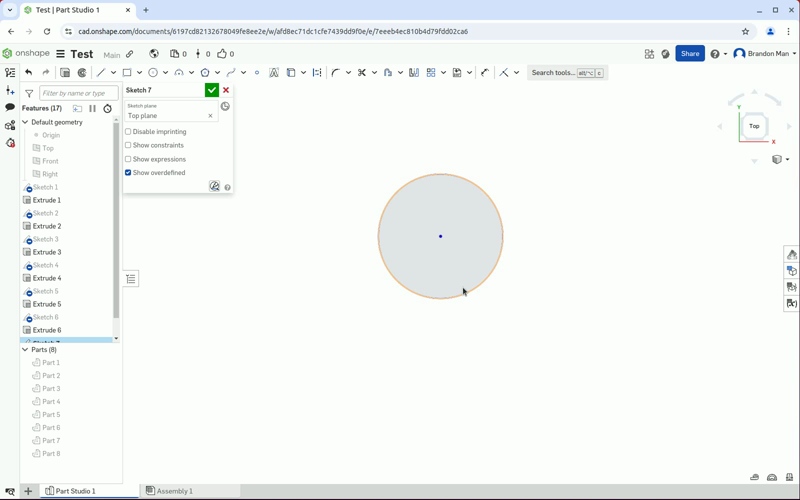
click(463, 287)
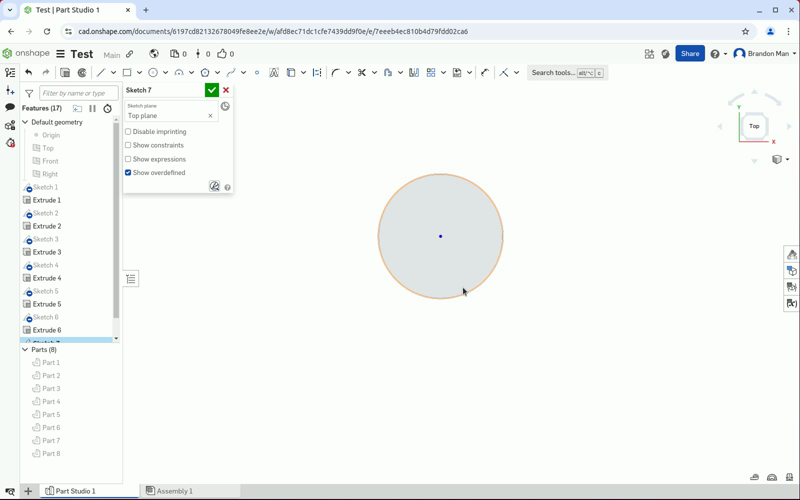
scroll(-6)
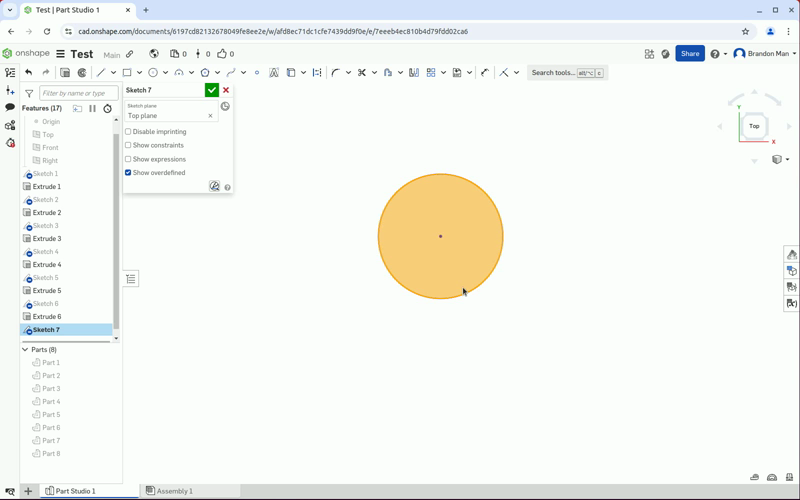
scroll(-6)
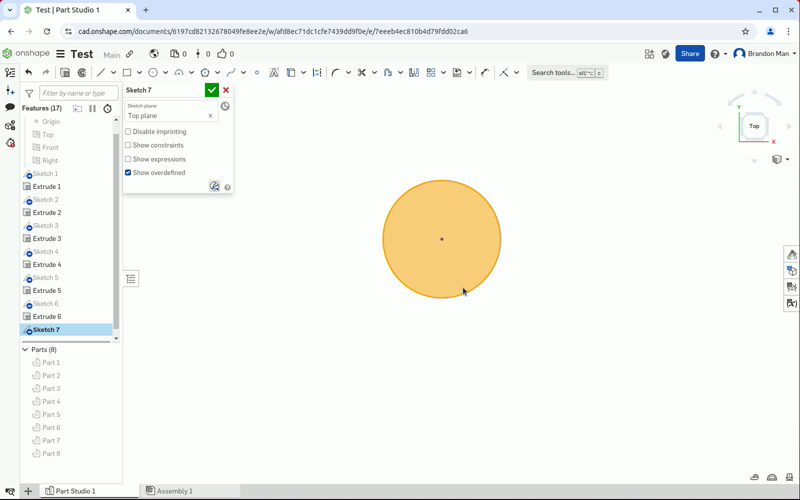
scroll(-6)
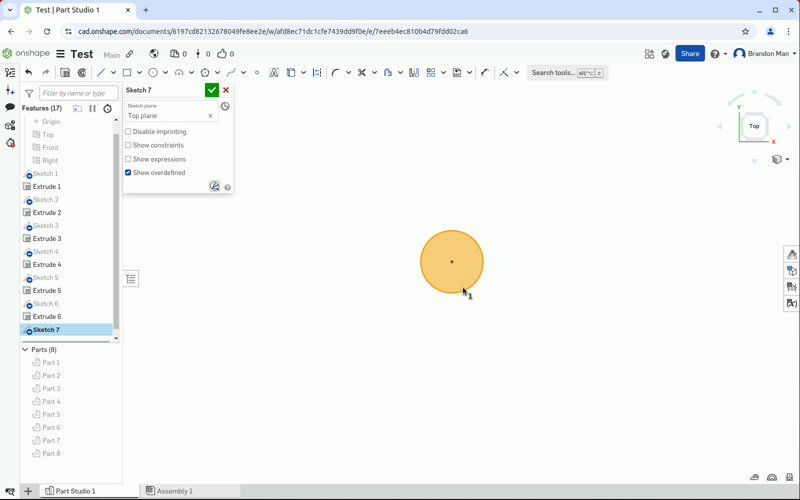
scroll(-6)
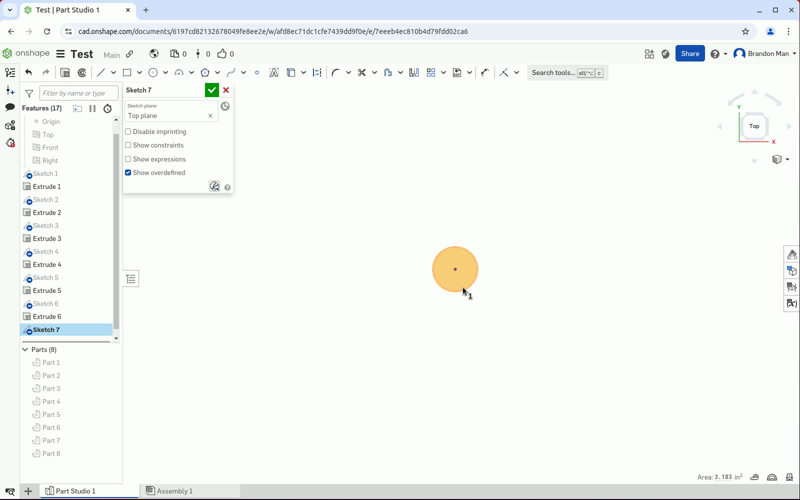
scroll(-6)
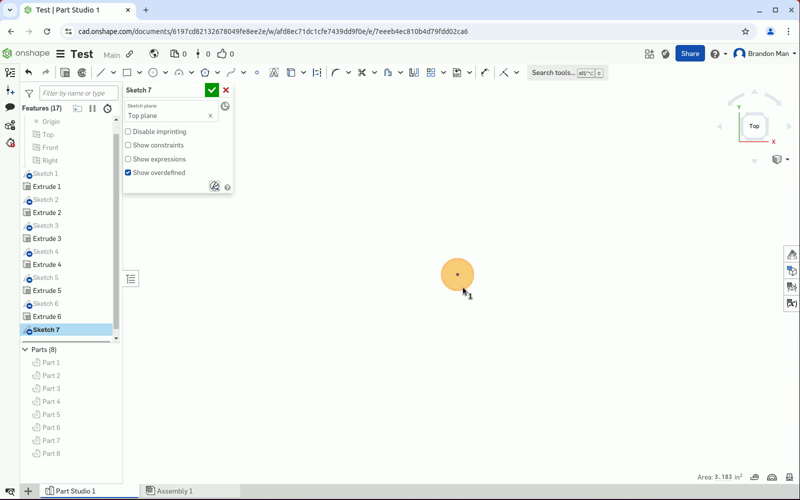
scroll(-6)
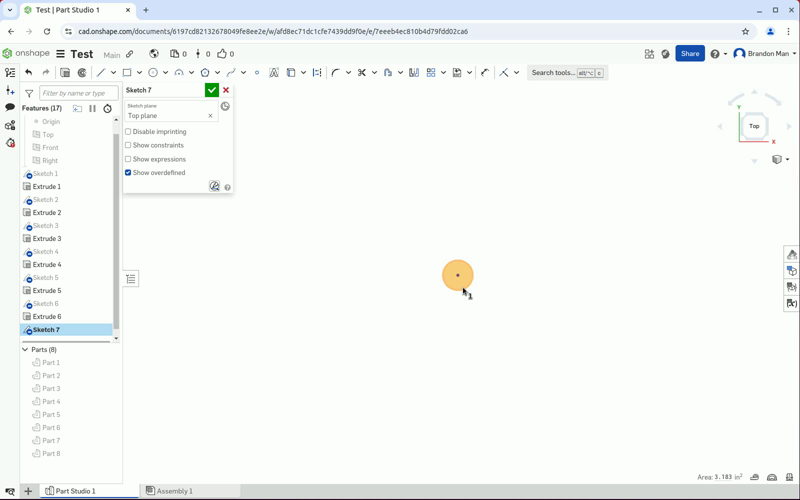
scroll(-6)
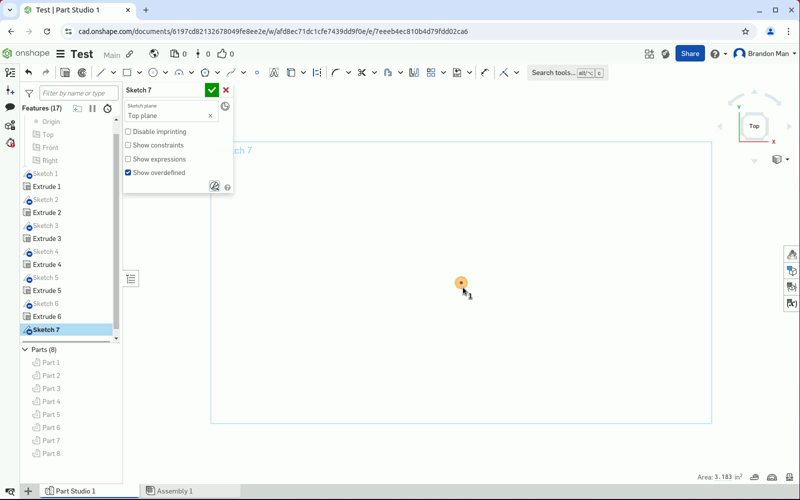
mouse_move(73, 352)
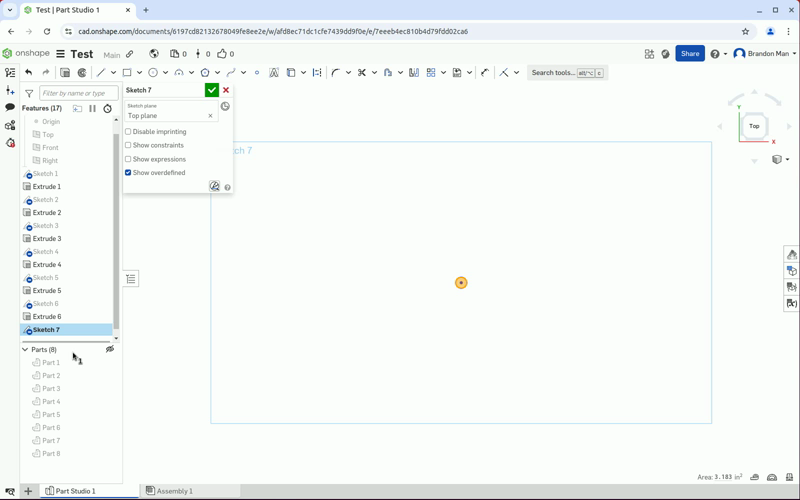
key(shift+y)
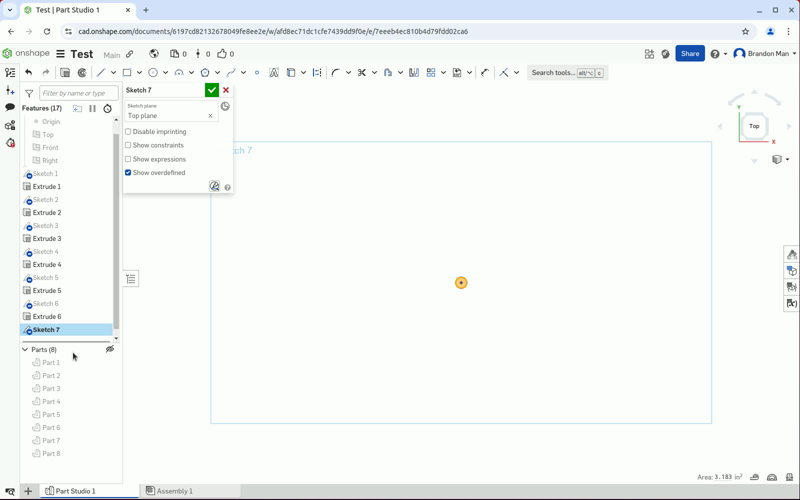
key(shift+e)
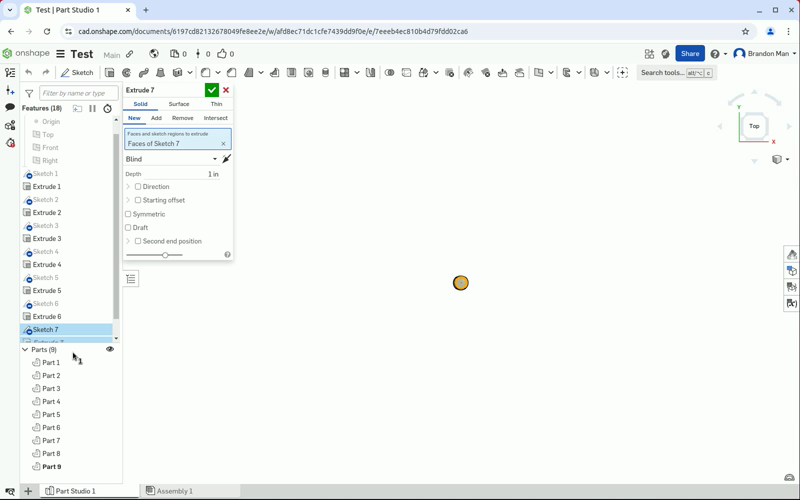
mouse_move(143, 106)
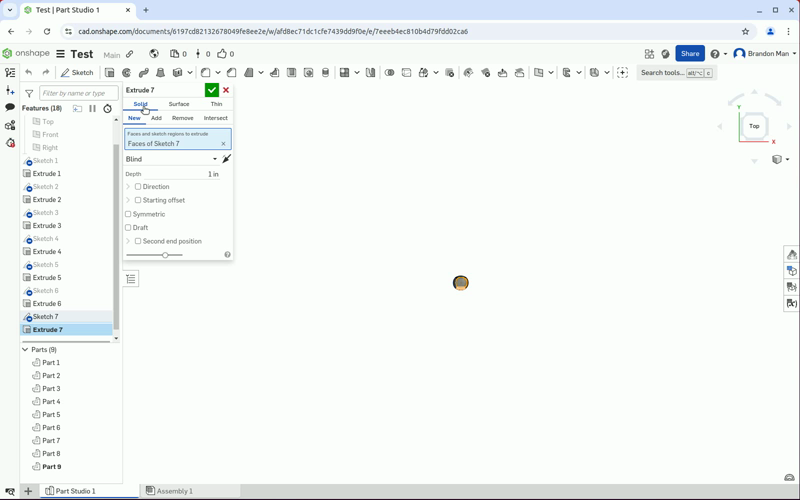
click(143, 106)
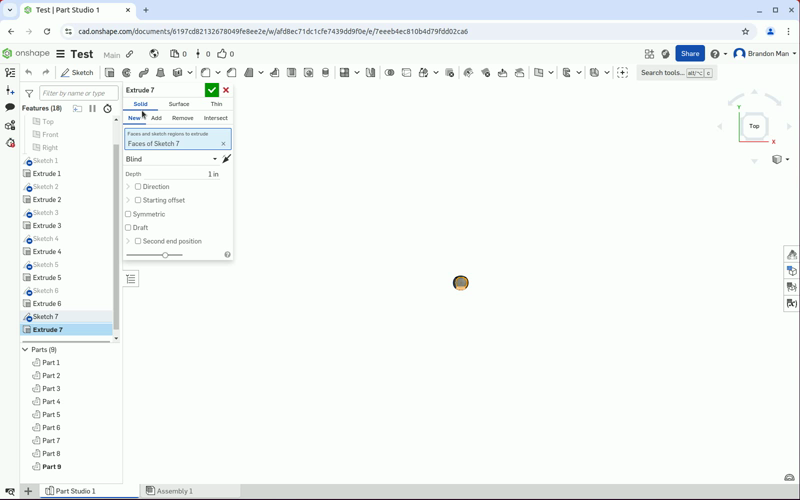
mouse_move(137, 120)
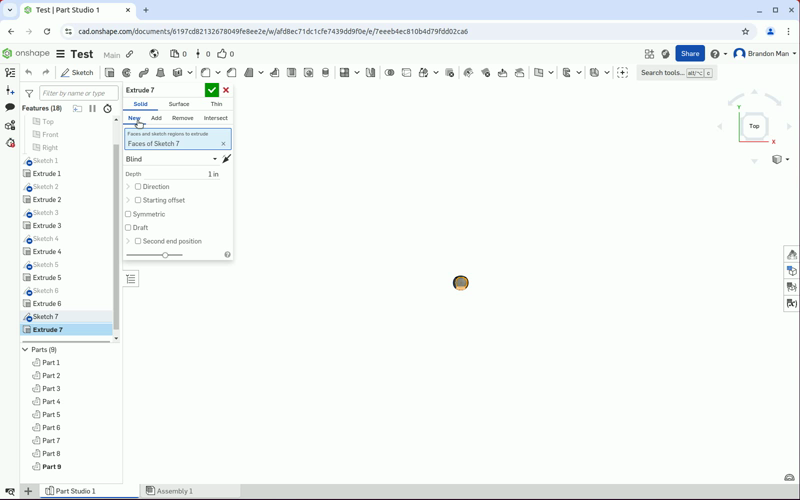
click(137, 120)
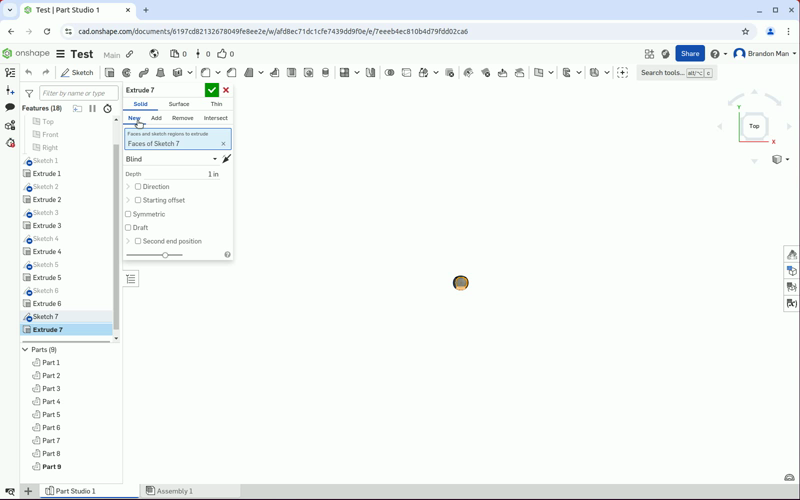
key(tab, 4)
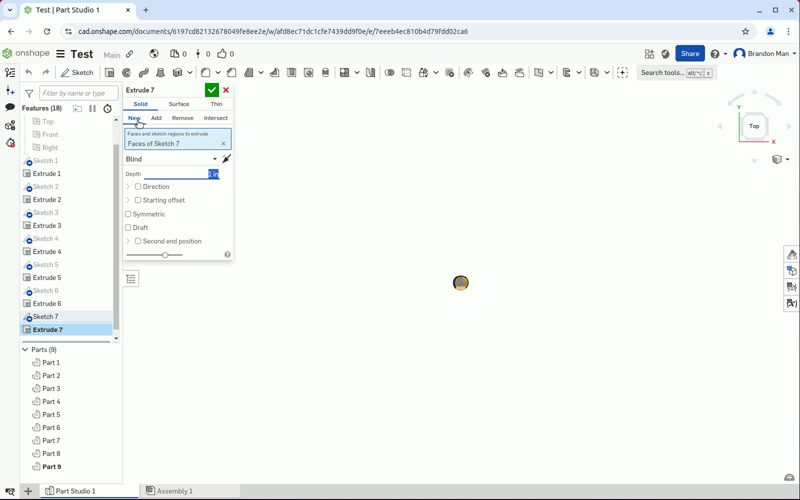
text(19.738)
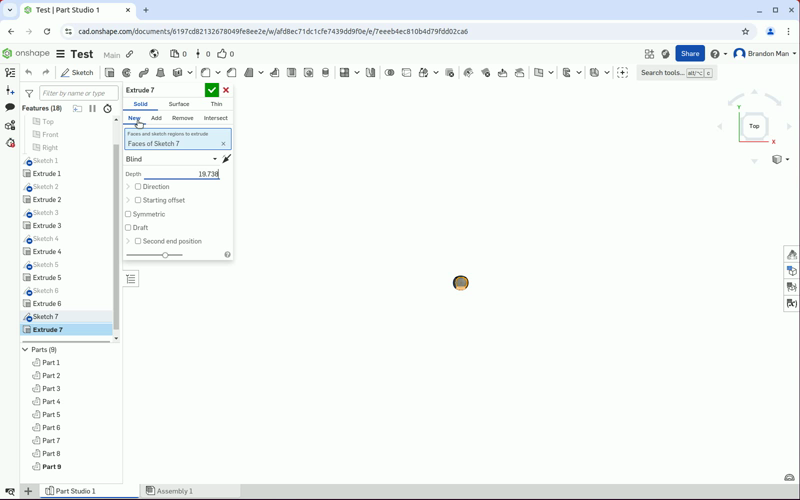
key(enter)
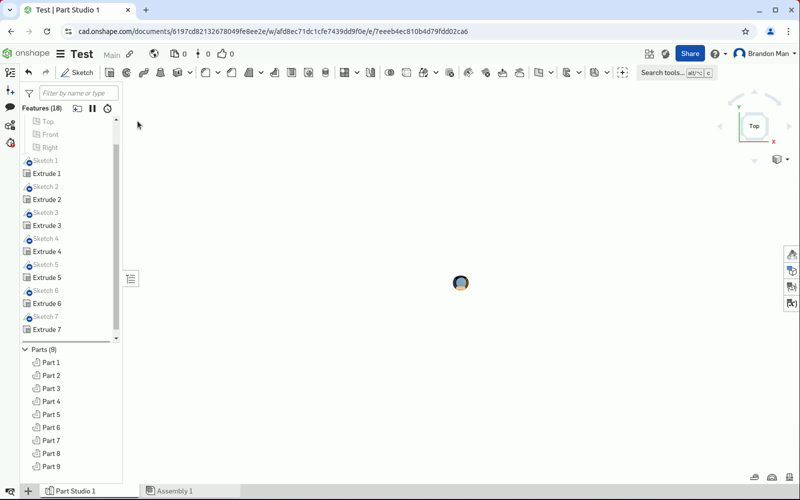
key(shift+h)
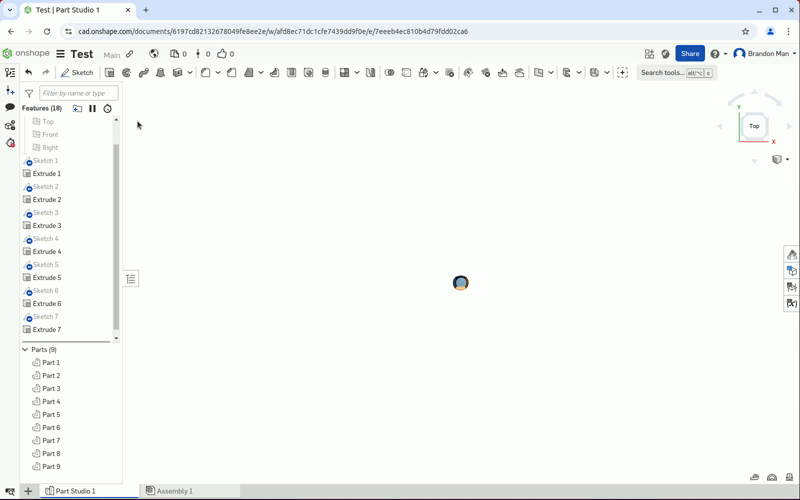
key(shift+h)
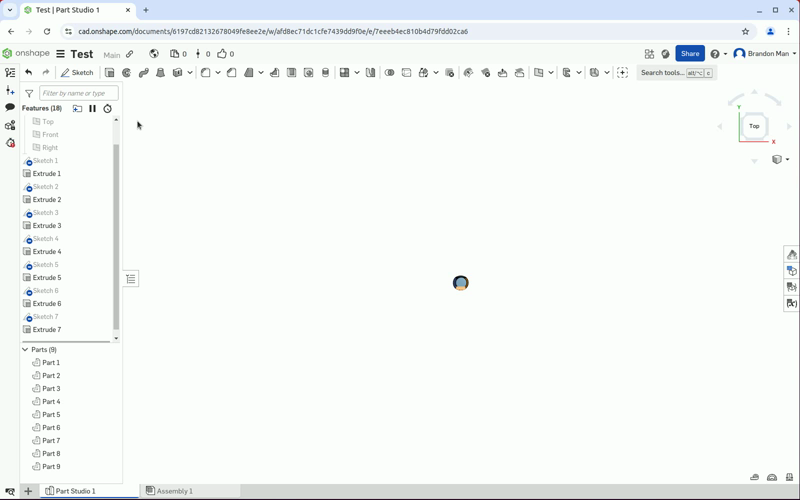
key(shift+7)
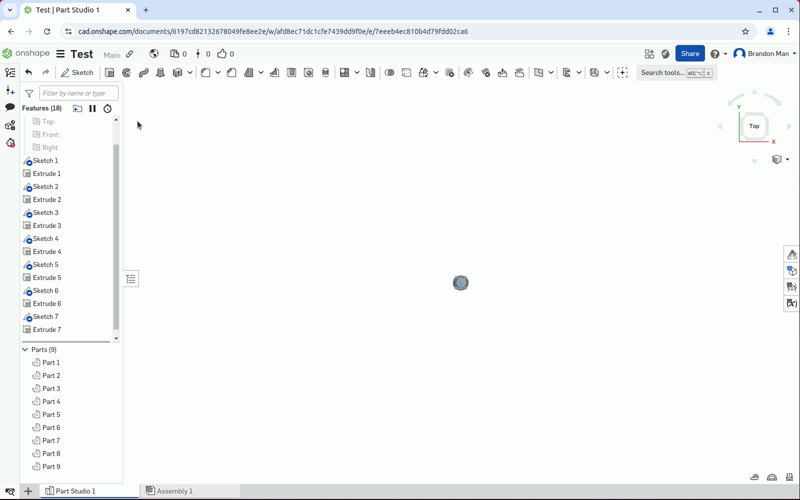
key(up, 3)
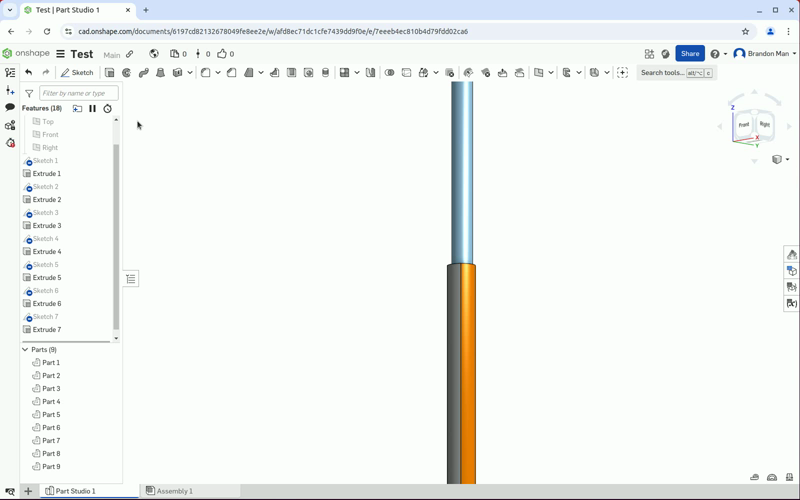
key(left, 3)
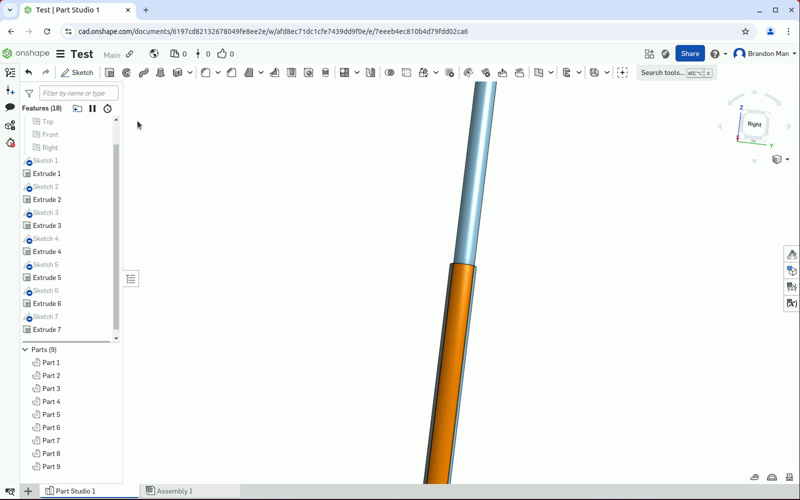
key(right, 3)
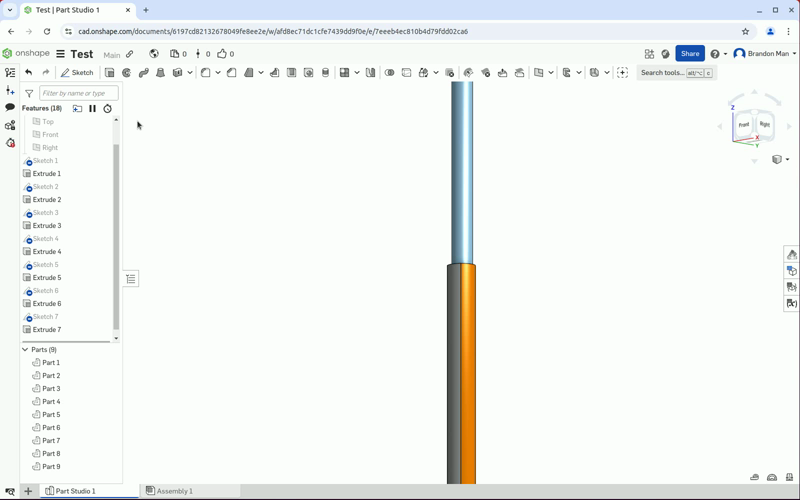
key(down, 3)
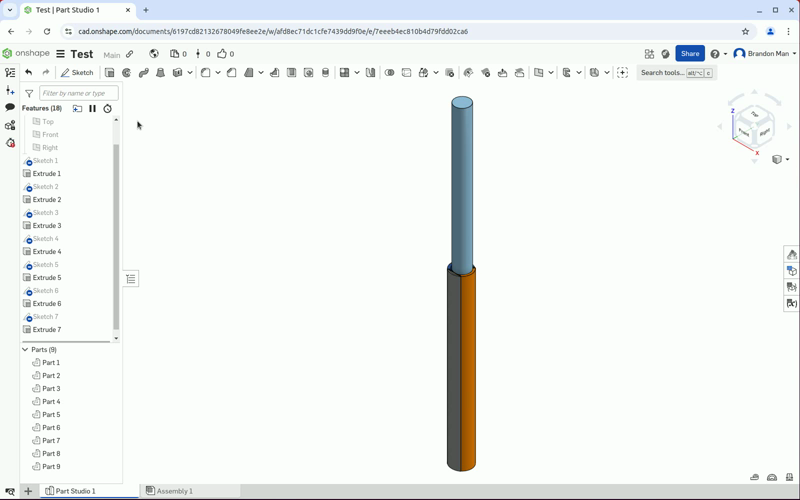
mouse_move(69, 163)
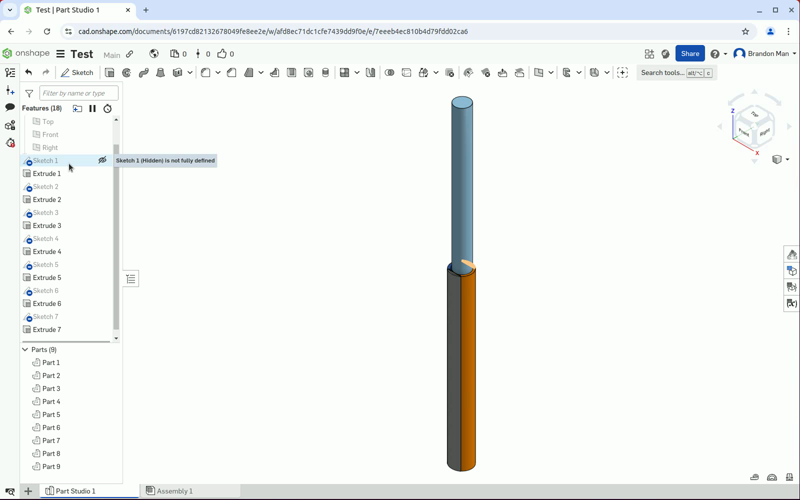
click(69, 163)